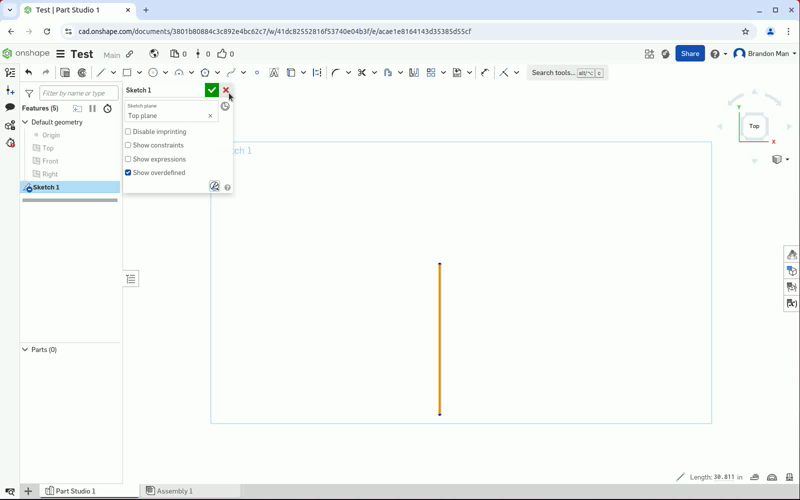
key(shift+h)
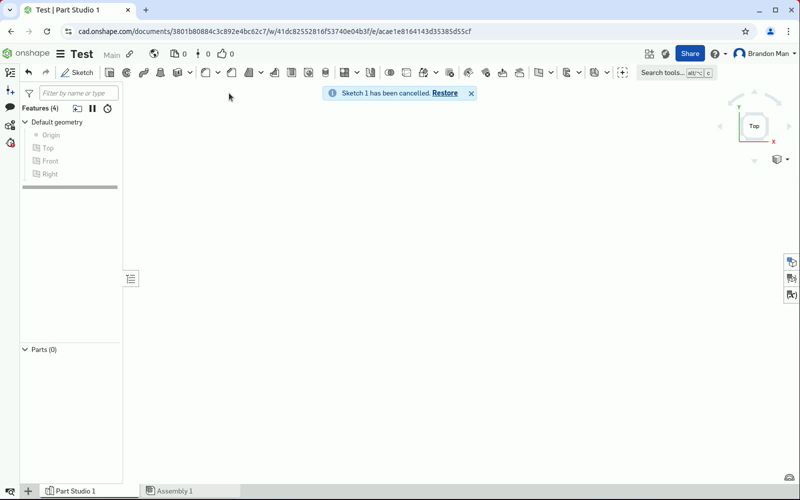
mouse_move(73, 352)
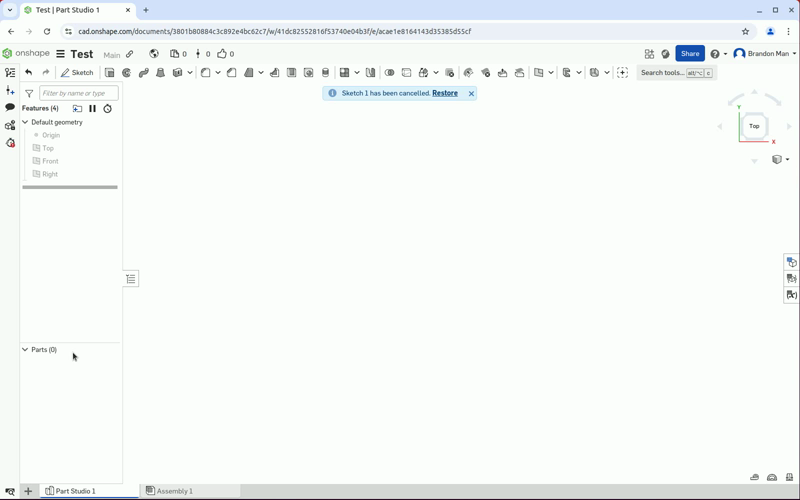
key(y)
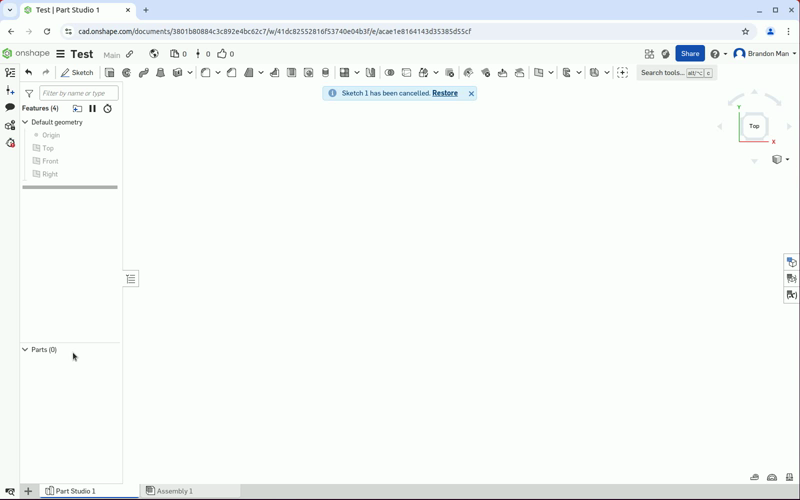
key(shift+p)
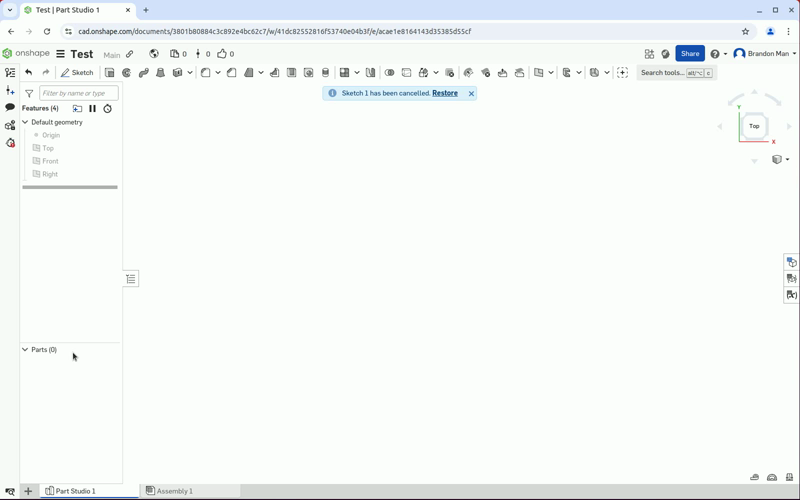
key(space)
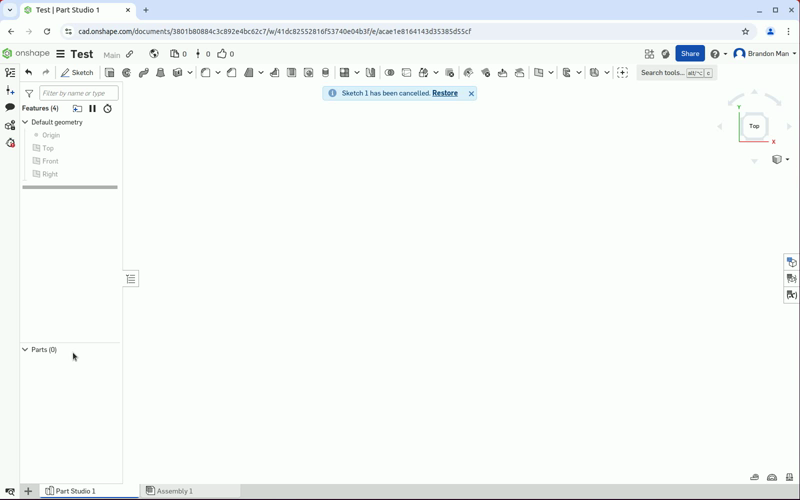
key_down(shift)
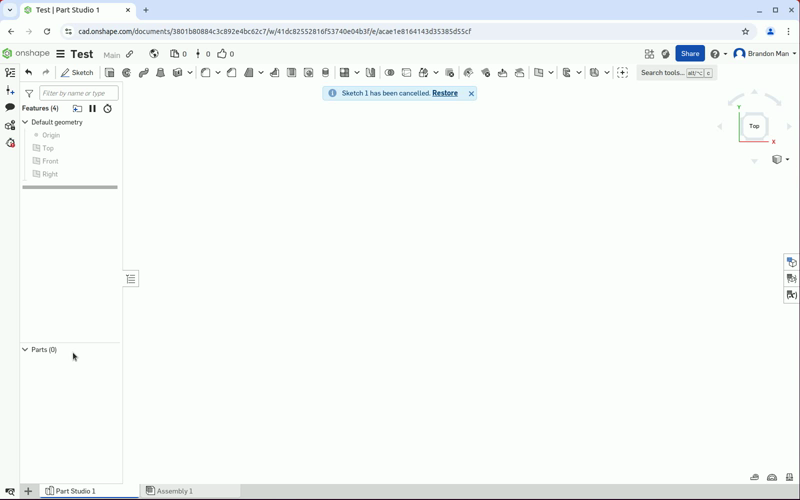
key(up)
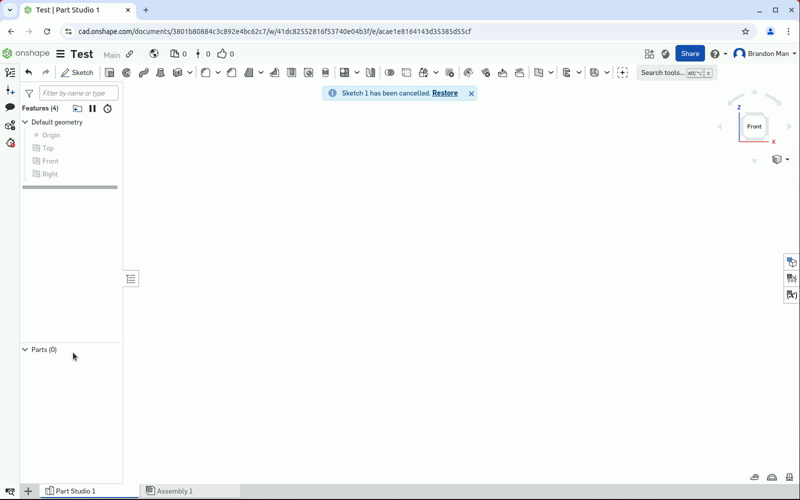
key_up(shift)
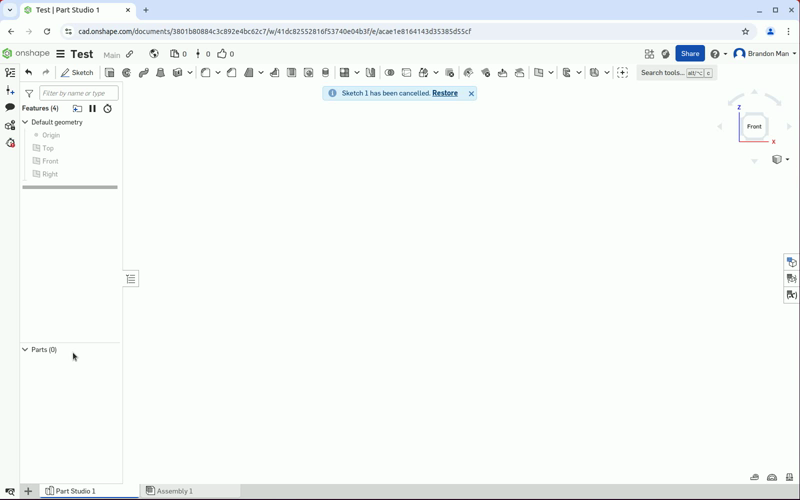
mouse_move(73, 352)
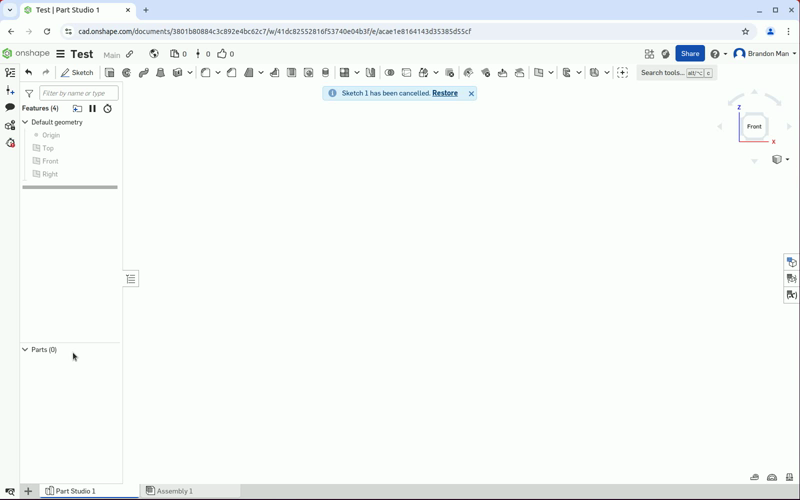
key(shift+y)
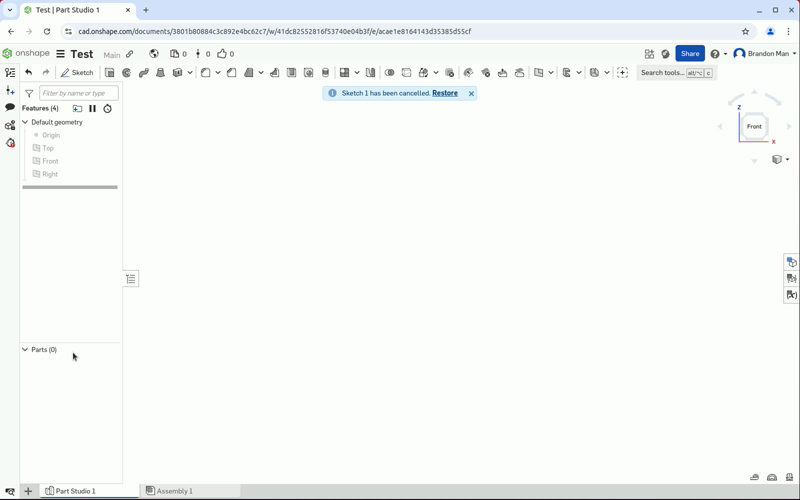
key(shift+s)
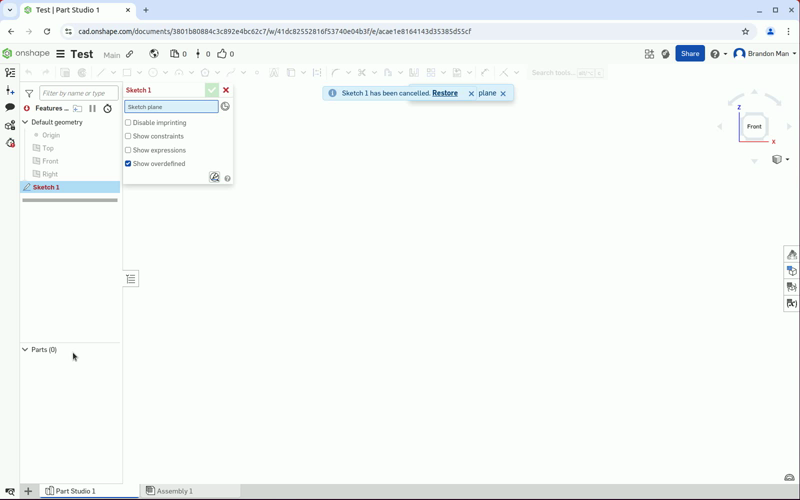
mouse_move(73, 163)
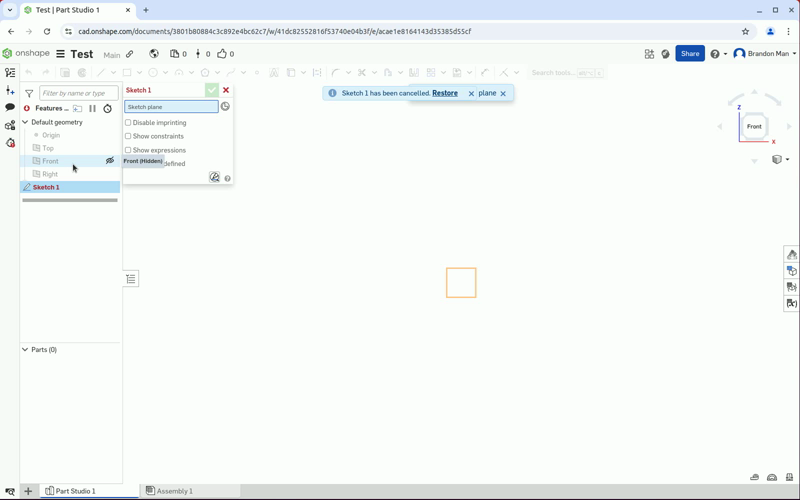
click(73, 163)
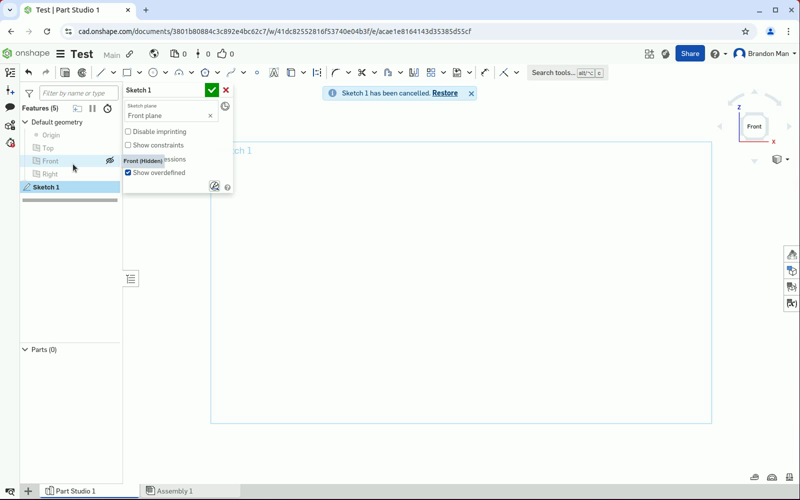
mouse_move(73, 352)
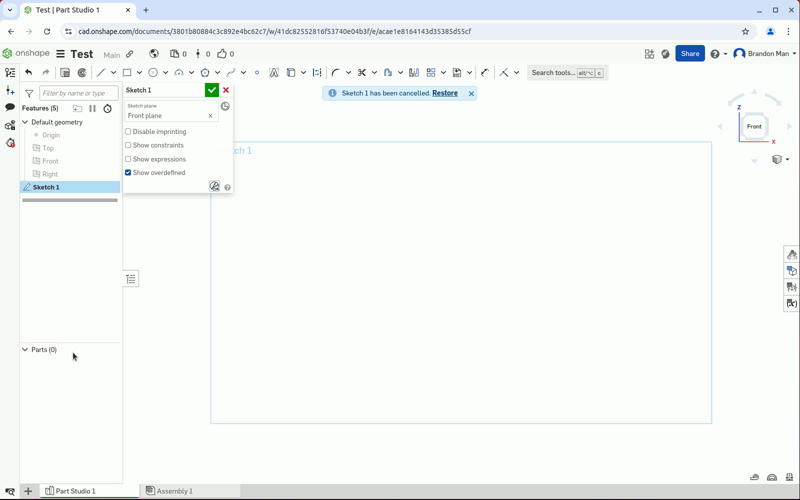
key(y)
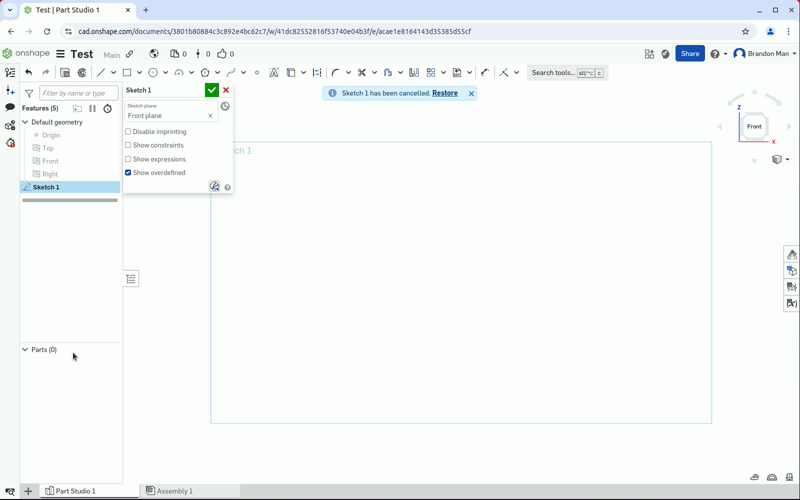
key(c)
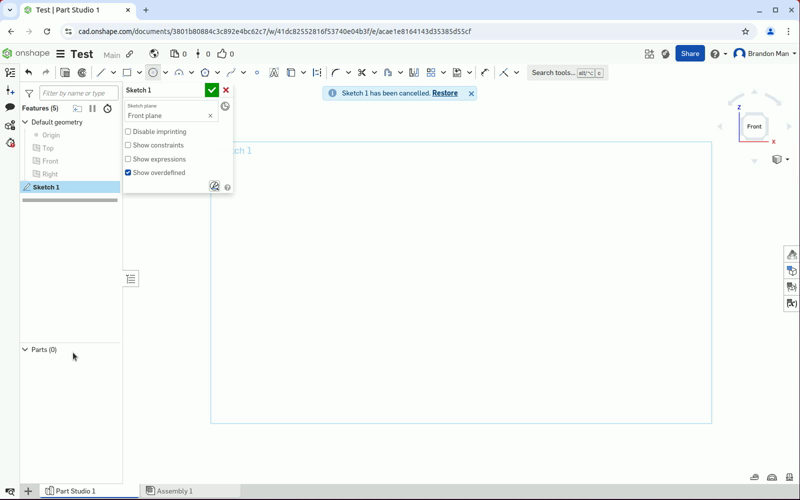
key_down(shift)
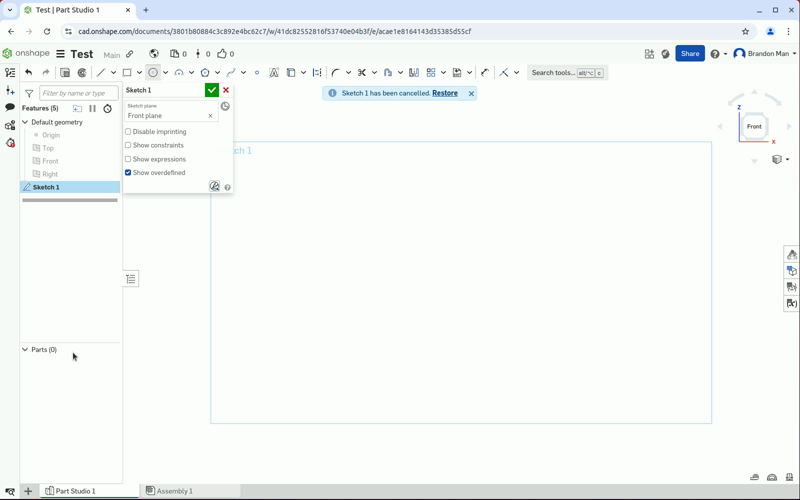
mouse_move(461, 178)
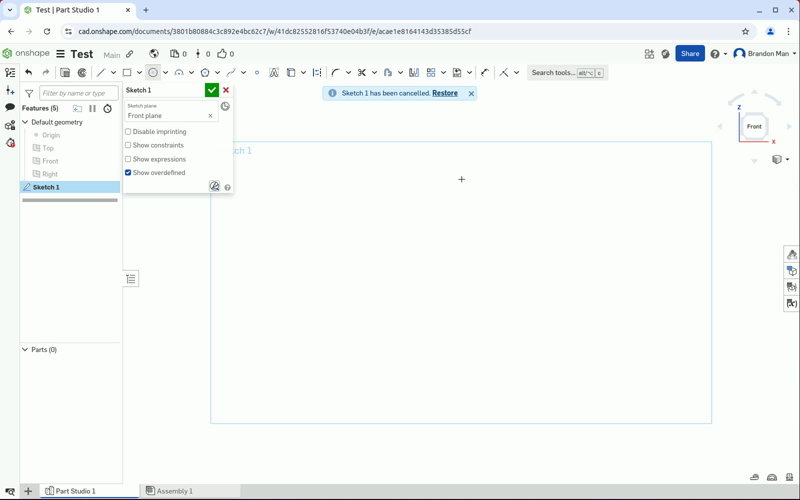
click(461, 178)
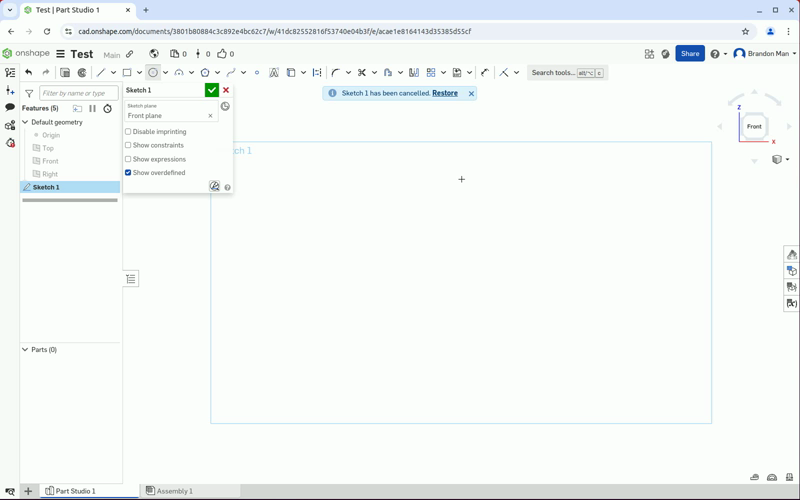
key_up(shift)
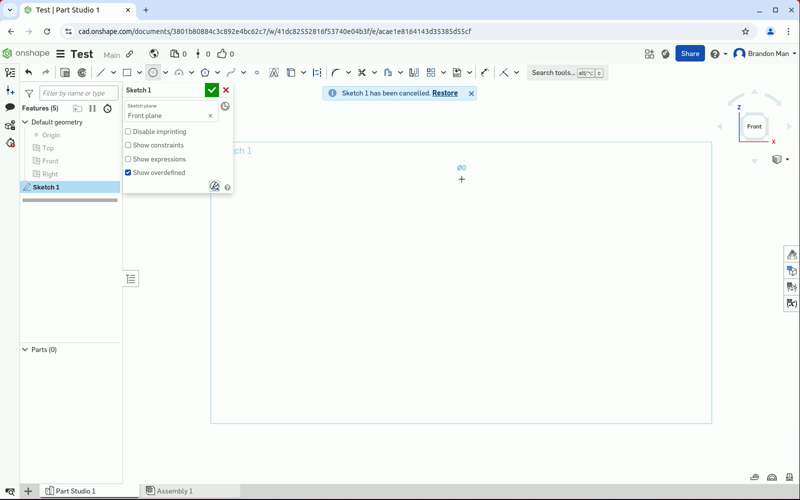
mouse_move(471, 178)
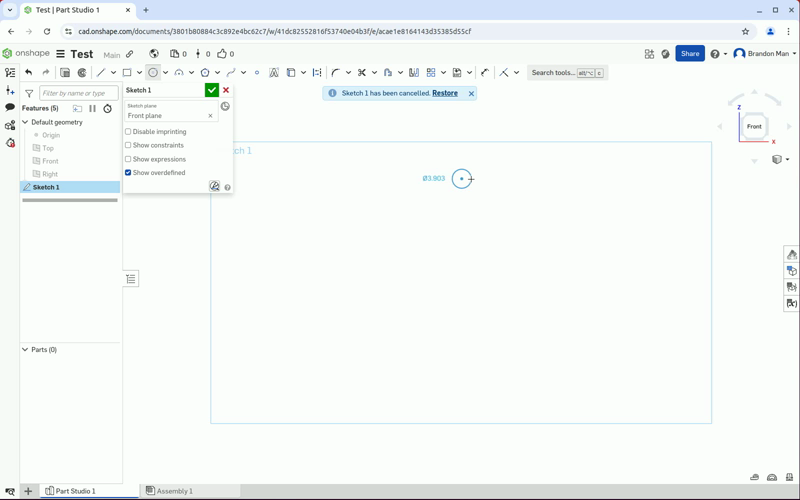
click(471, 178)
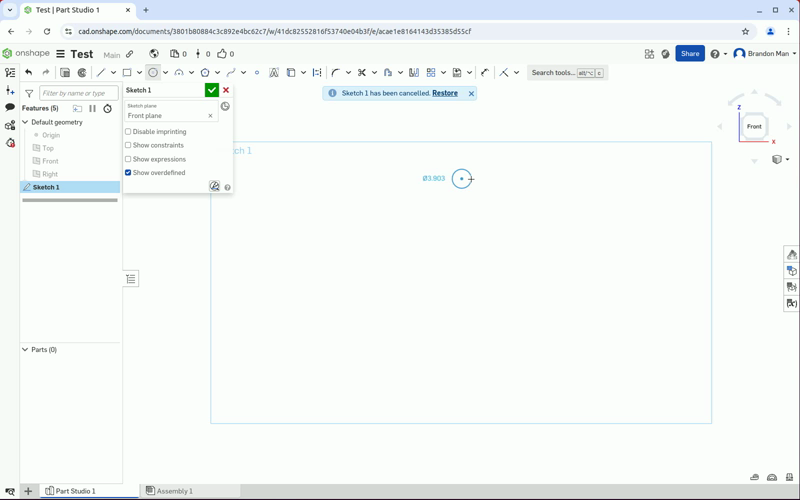
key(esc)
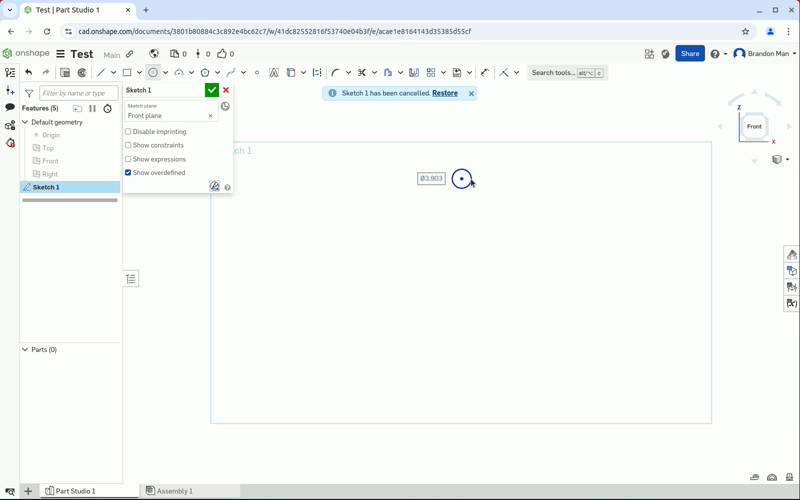
key(c)
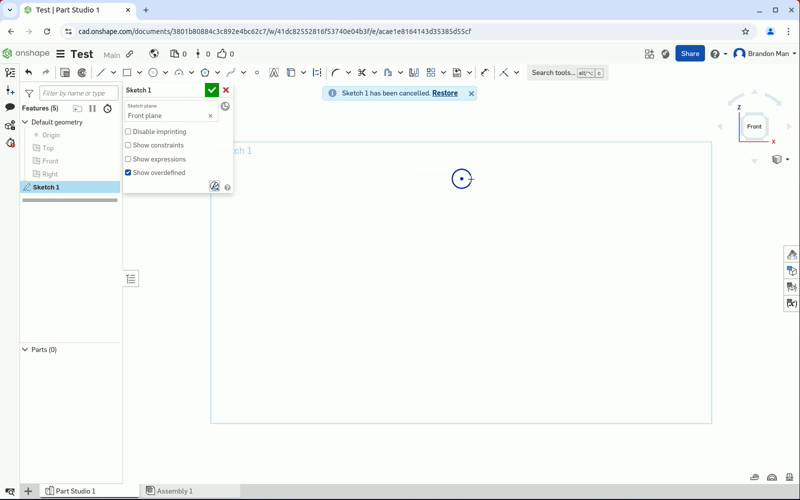
key_down(shift)
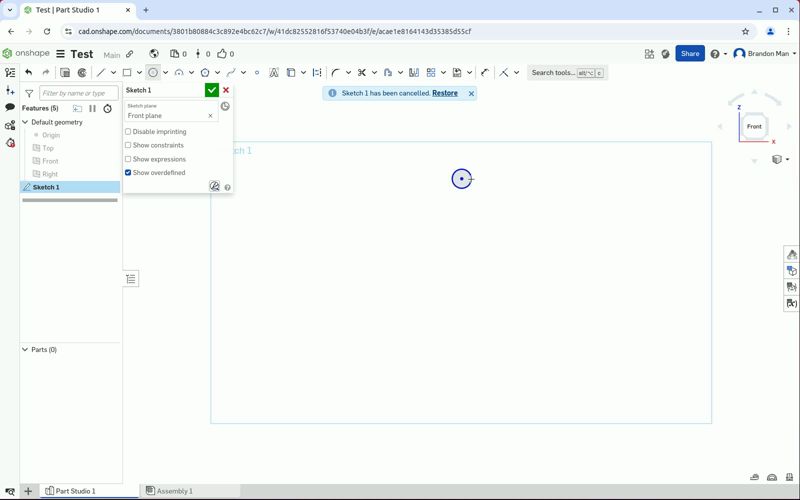
mouse_move(461, 178)
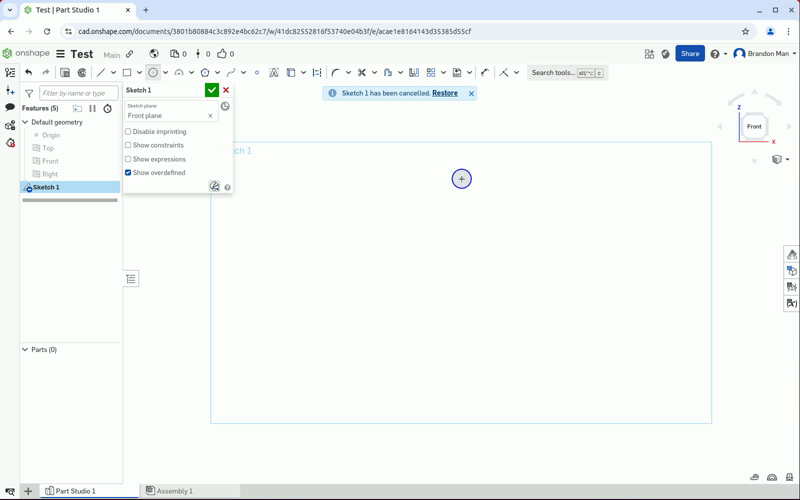
click(461, 178)
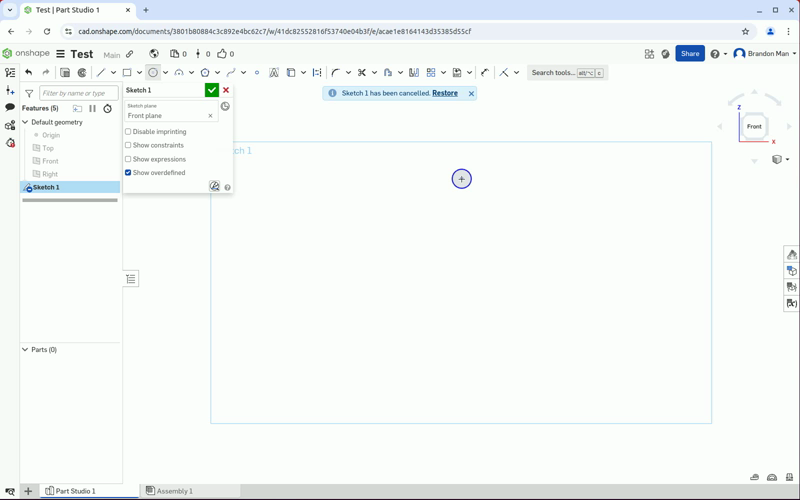
key_up(shift)
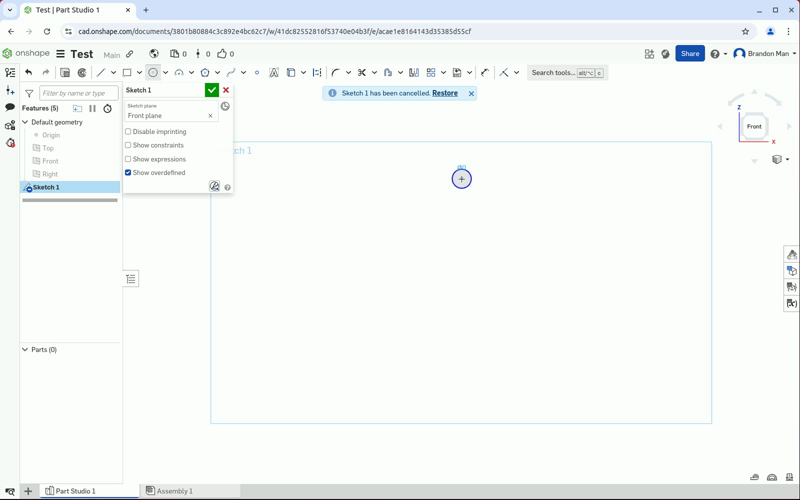
mouse_move(464, 178)
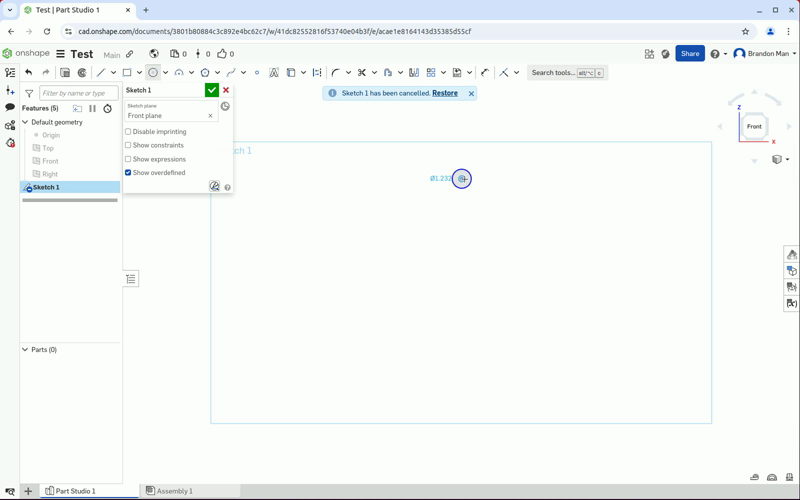
scroll(6)
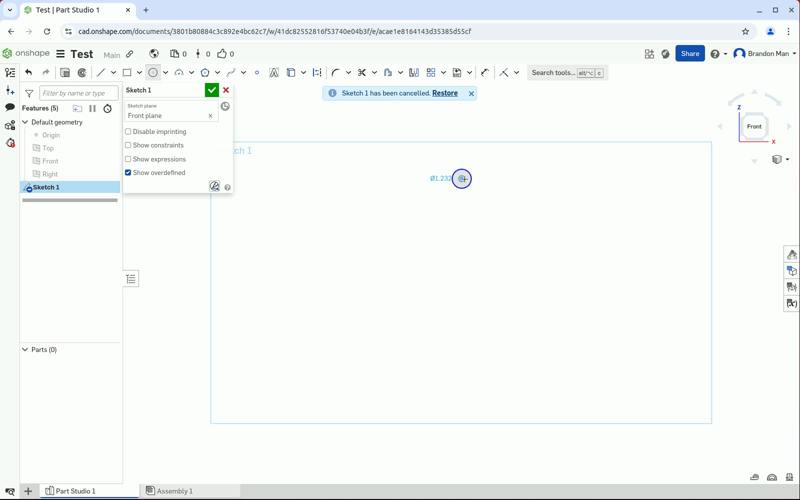
scroll(6)
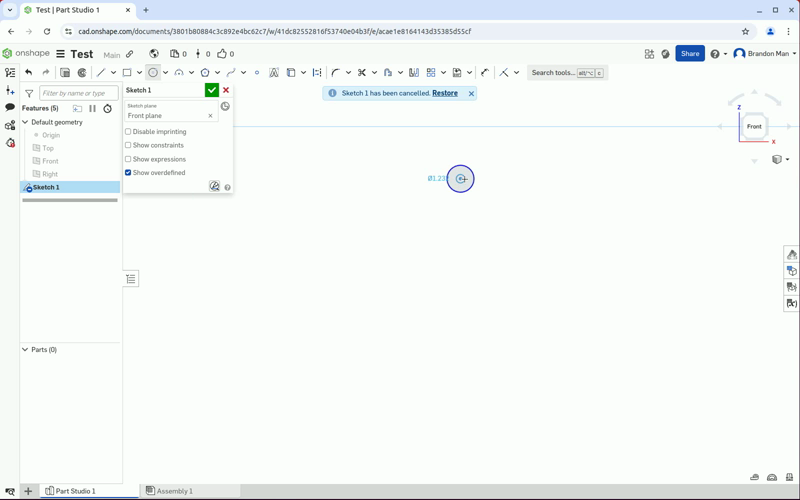
scroll(6)
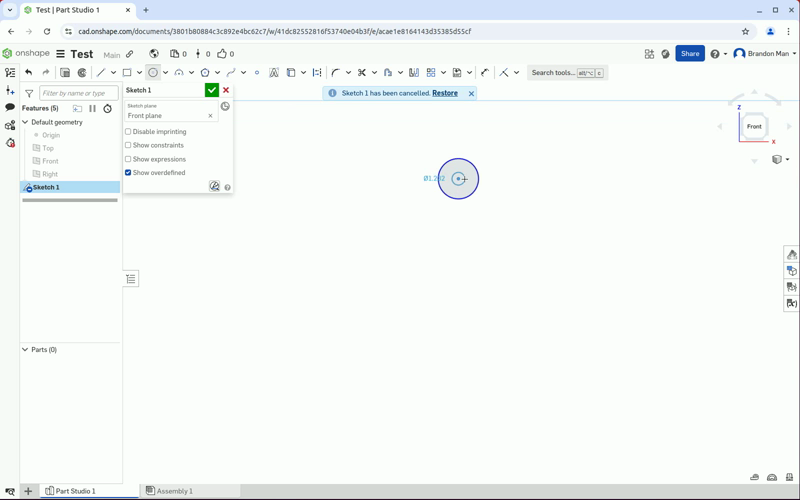
scroll(6)
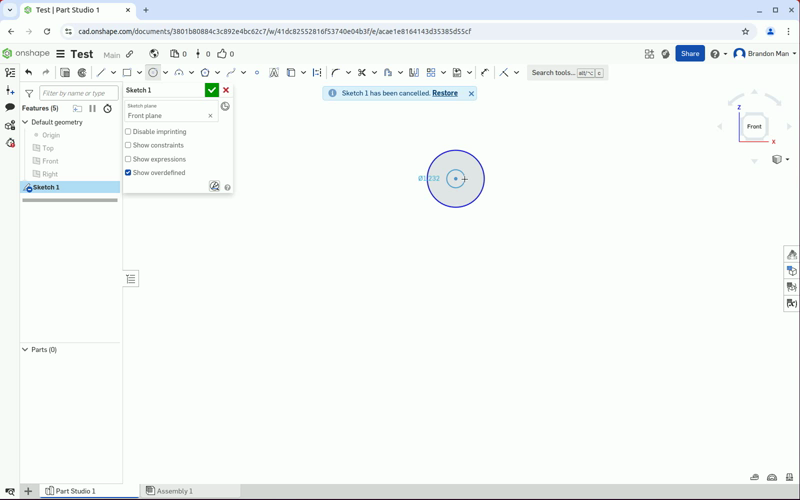
scroll(6)
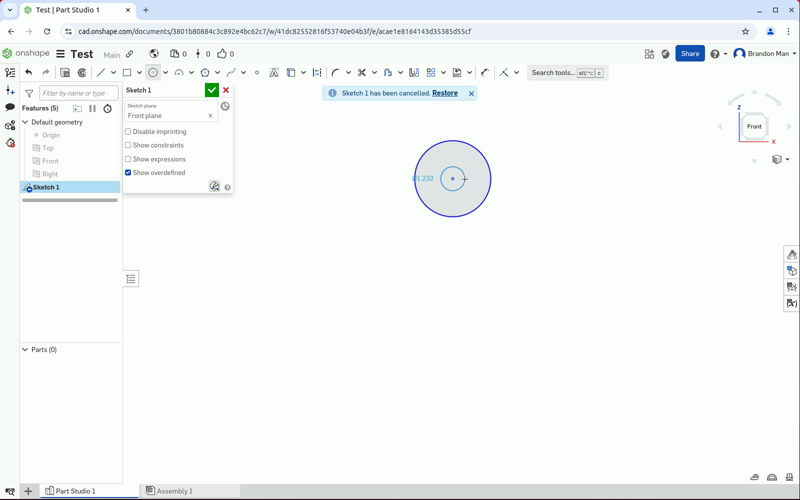
scroll(6)
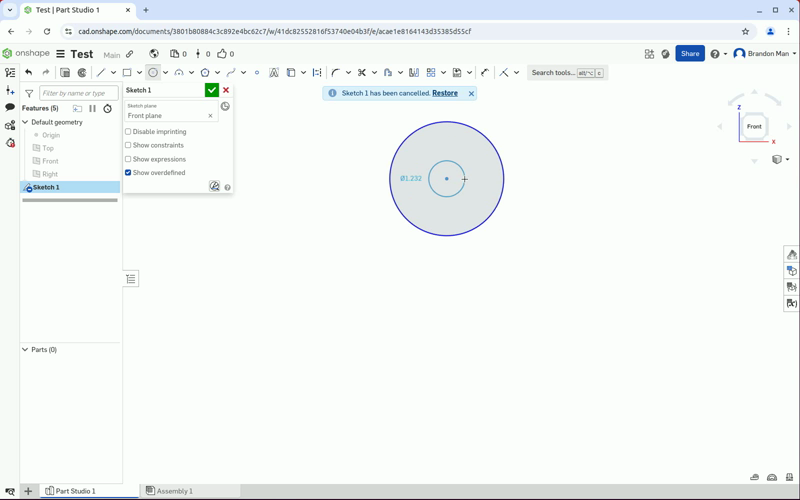
scroll(6)
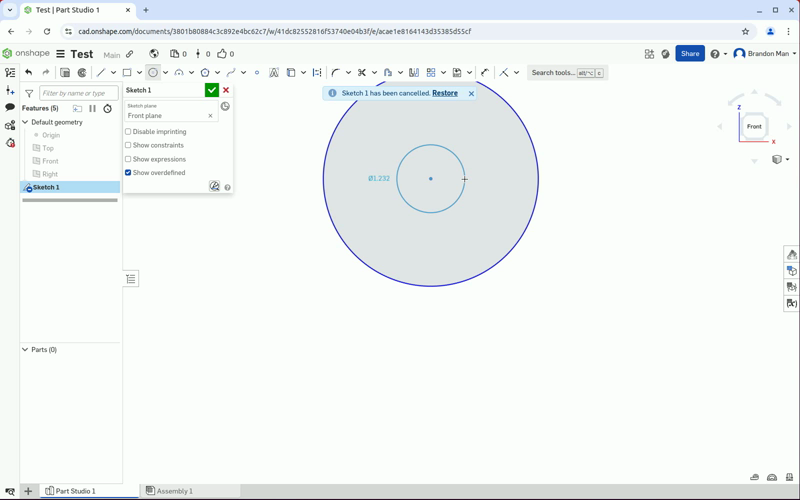
click(464, 178)
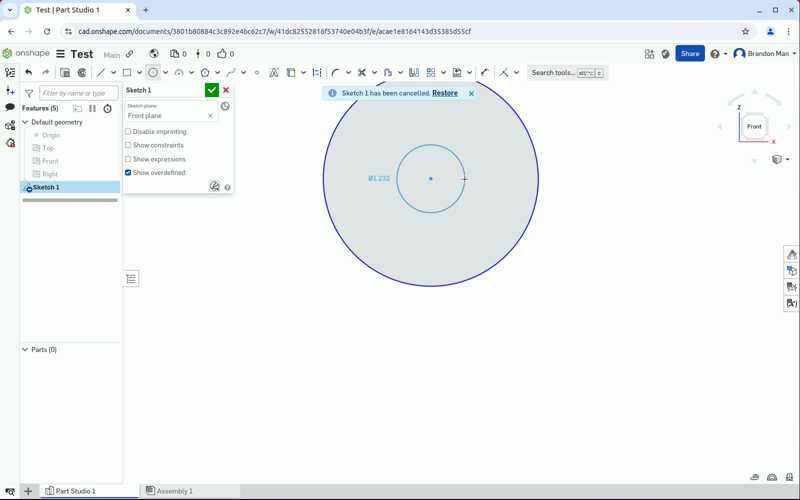
scroll(-6)
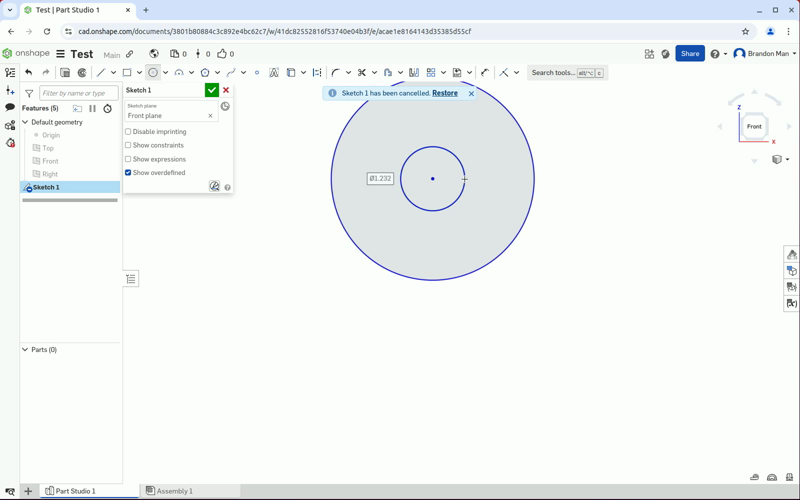
scroll(-6)
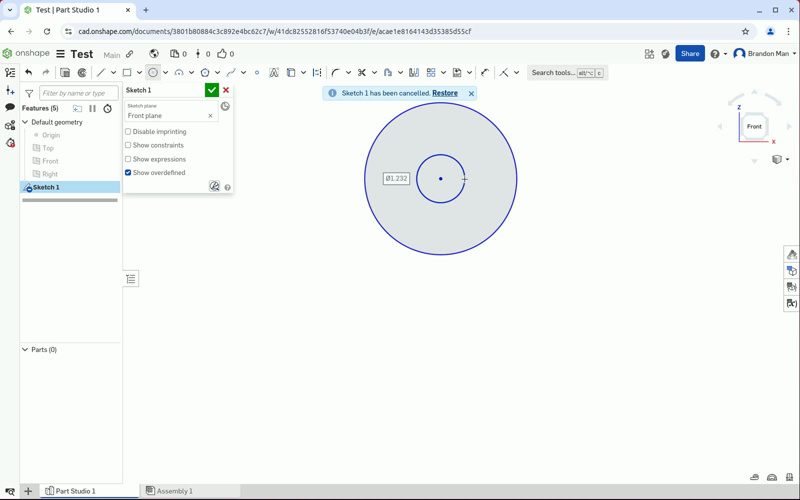
scroll(-6)
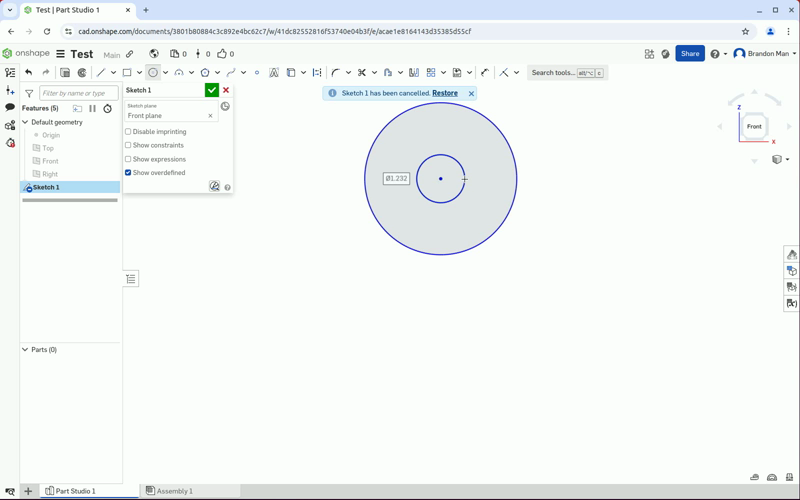
scroll(-6)
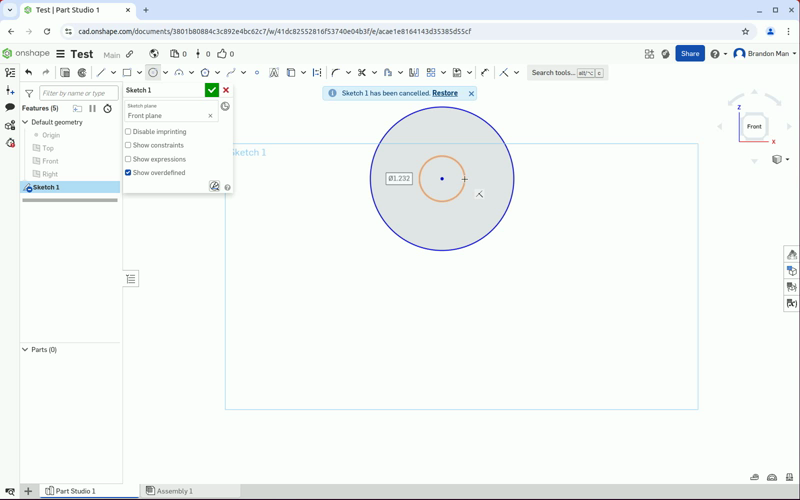
scroll(-6)
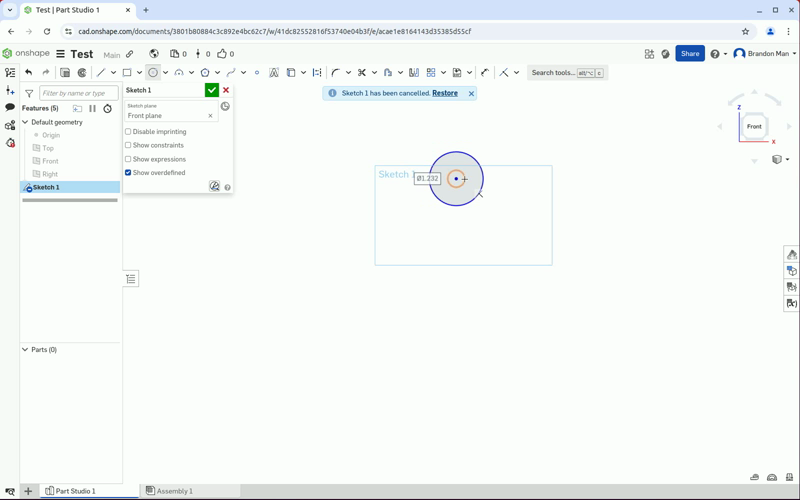
scroll(-6)
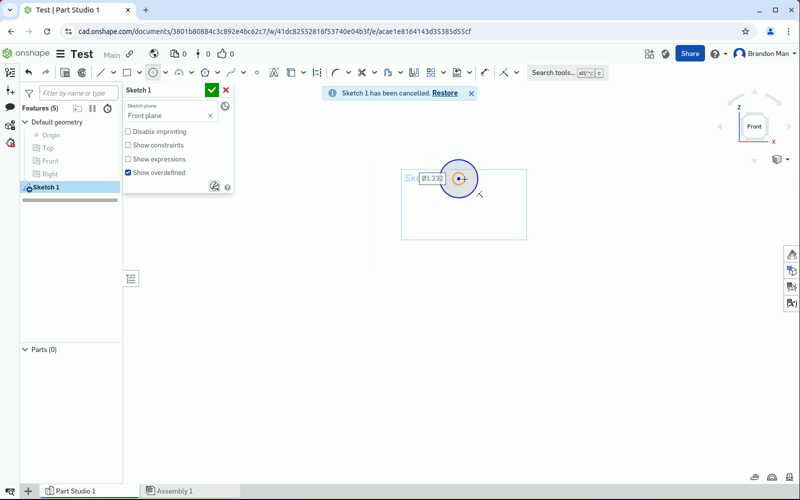
scroll(-6)
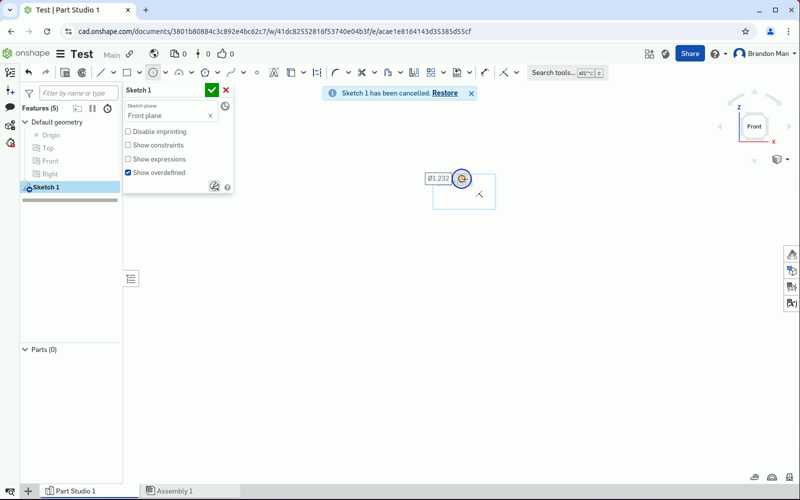
key(esc)
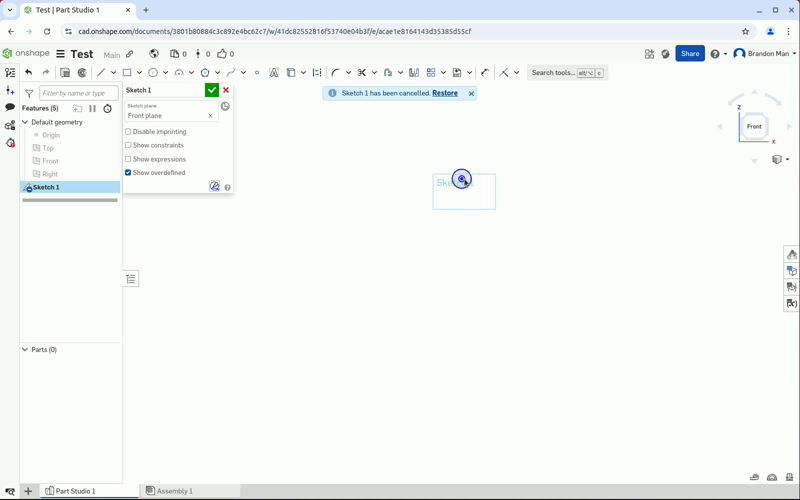
mouse_move(466, 182)
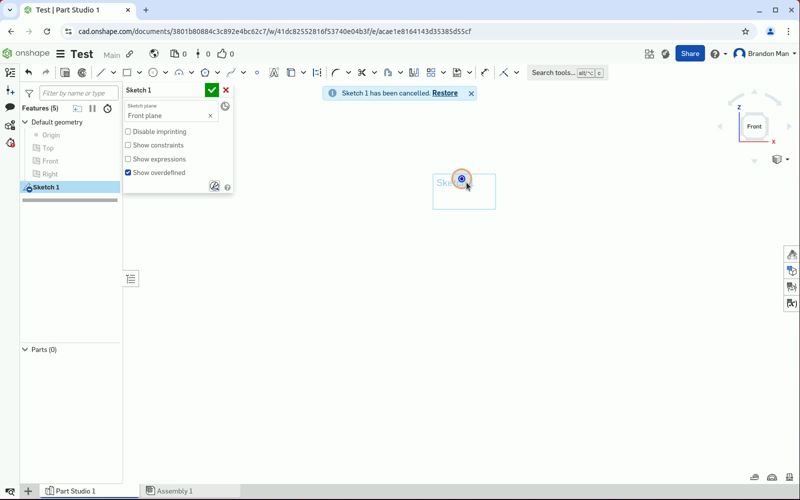
scroll(6)
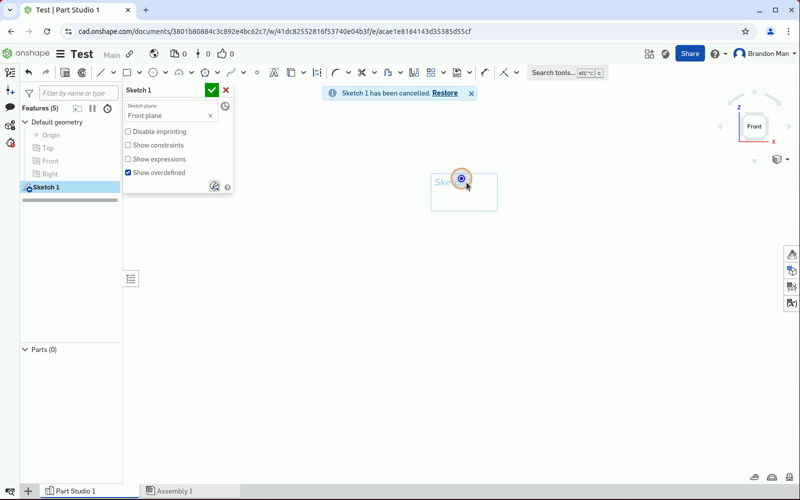
scroll(6)
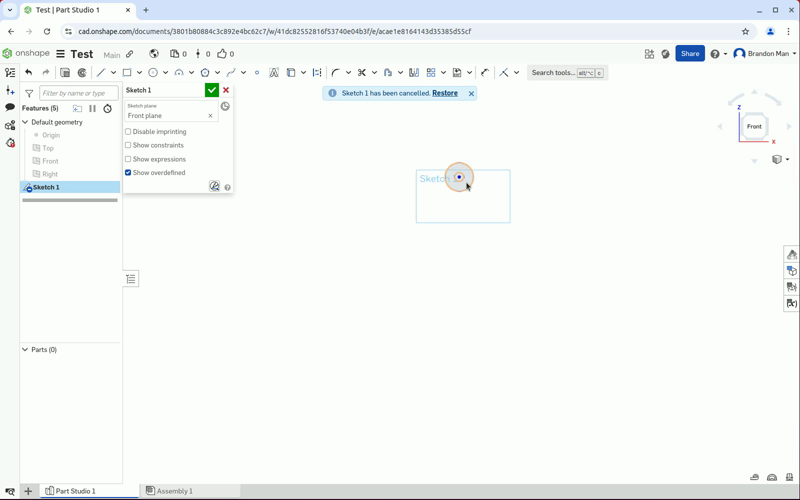
scroll(6)
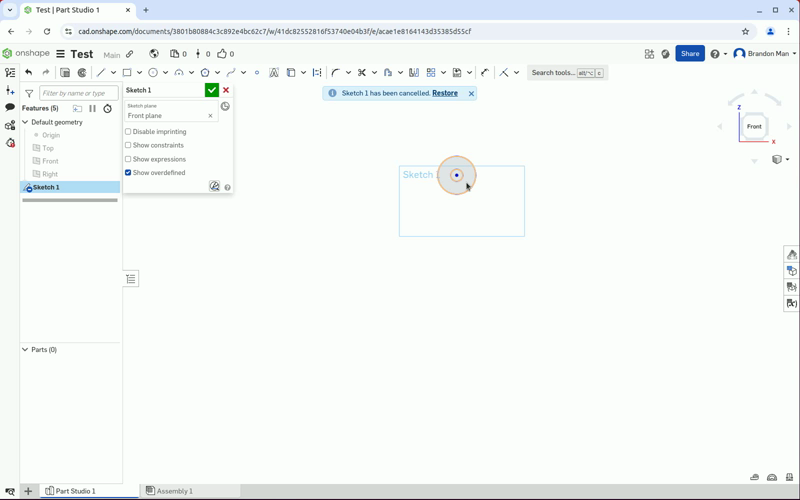
scroll(6)
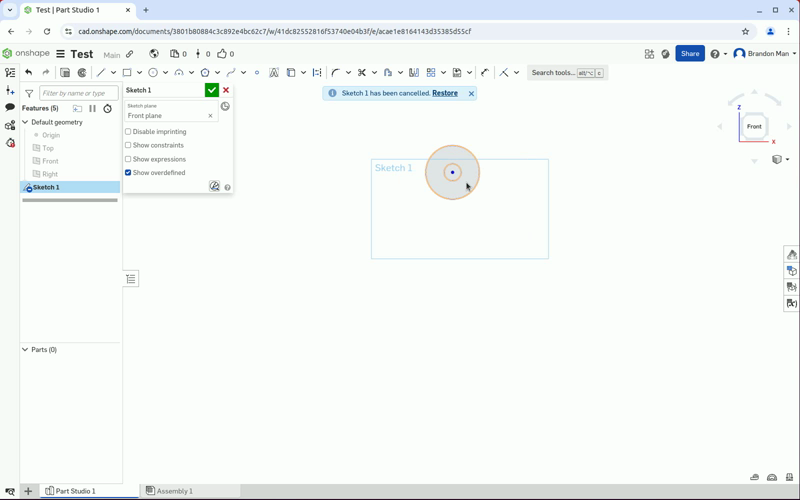
scroll(6)
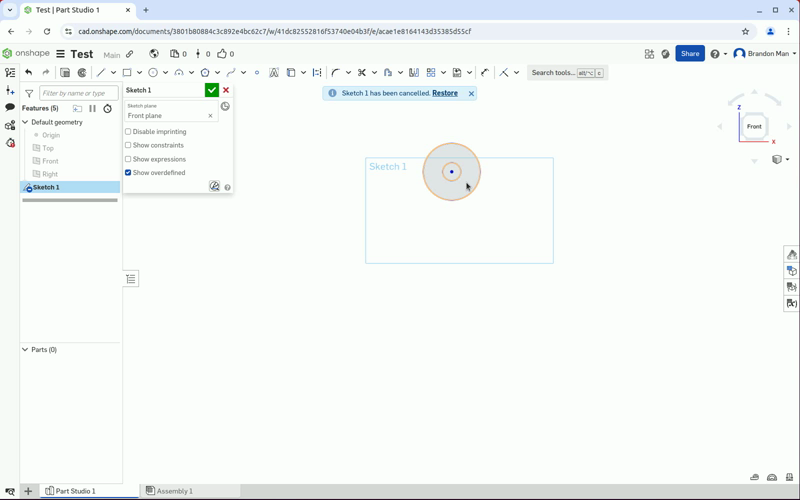
scroll(6)
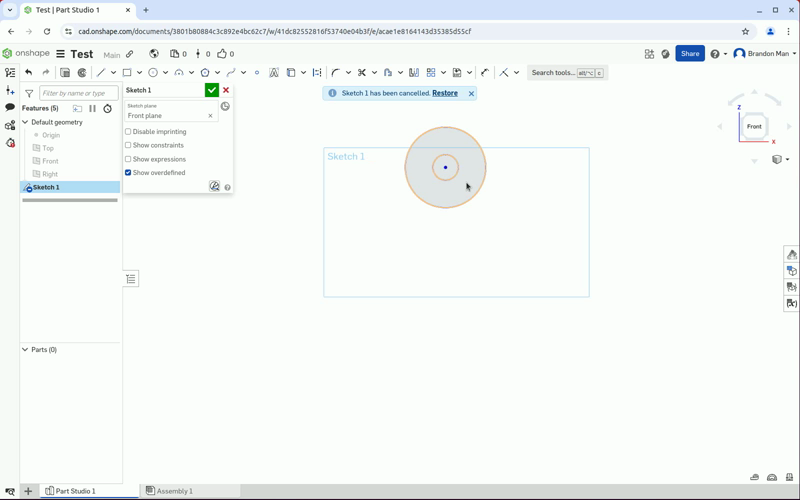
scroll(6)
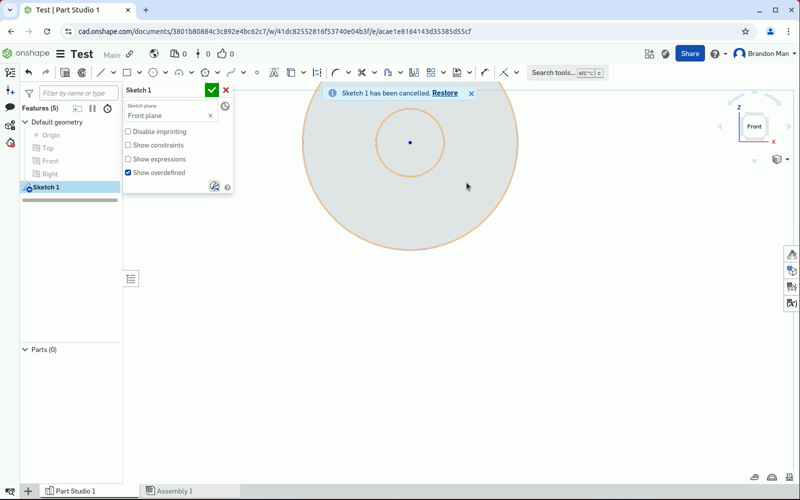
click(466, 182)
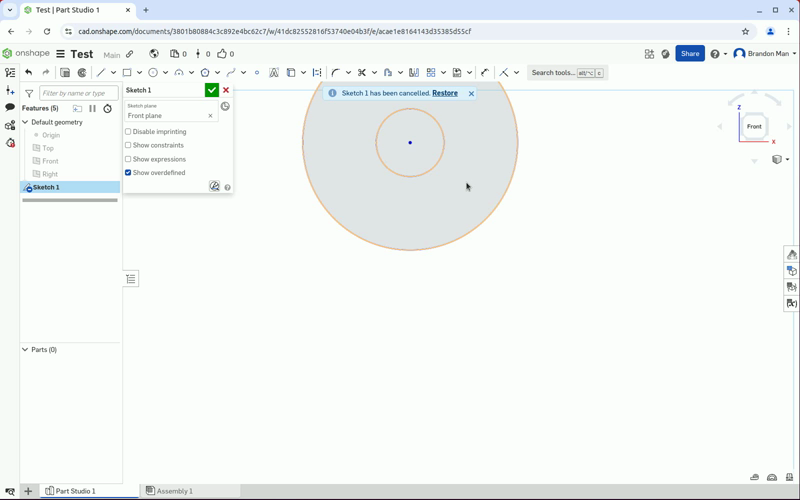
scroll(-6)
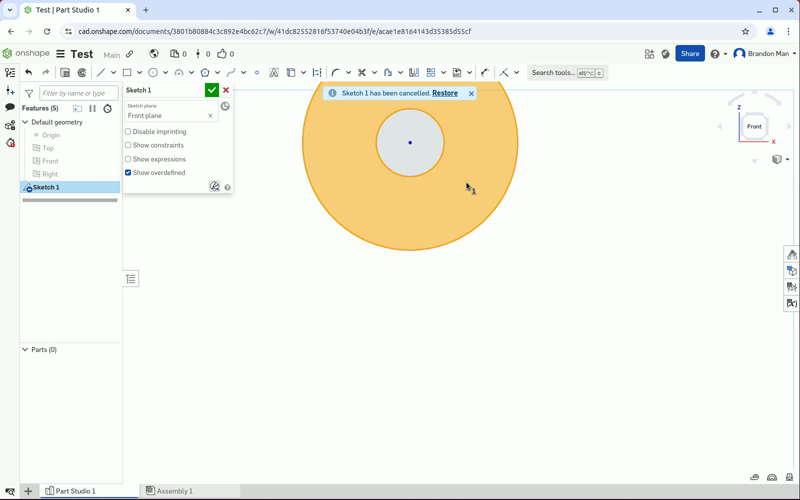
scroll(-6)
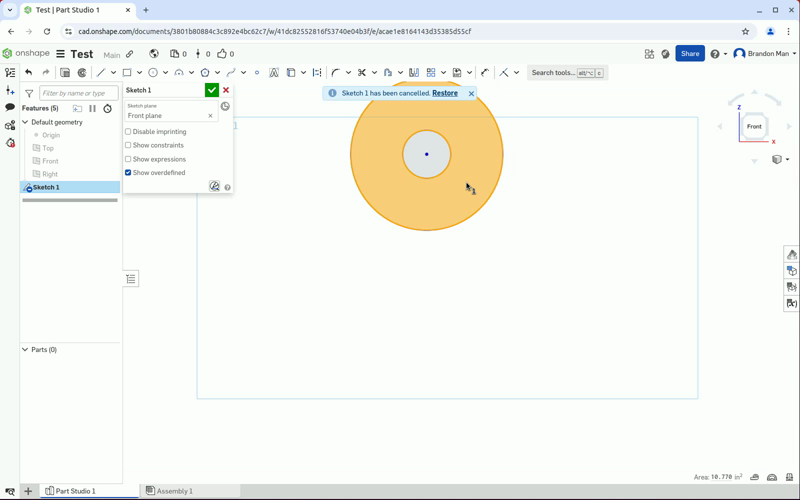
scroll(-6)
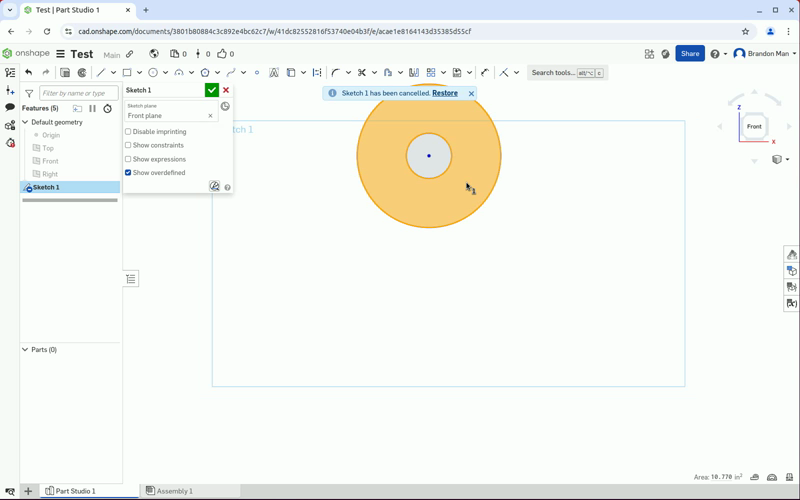
scroll(-6)
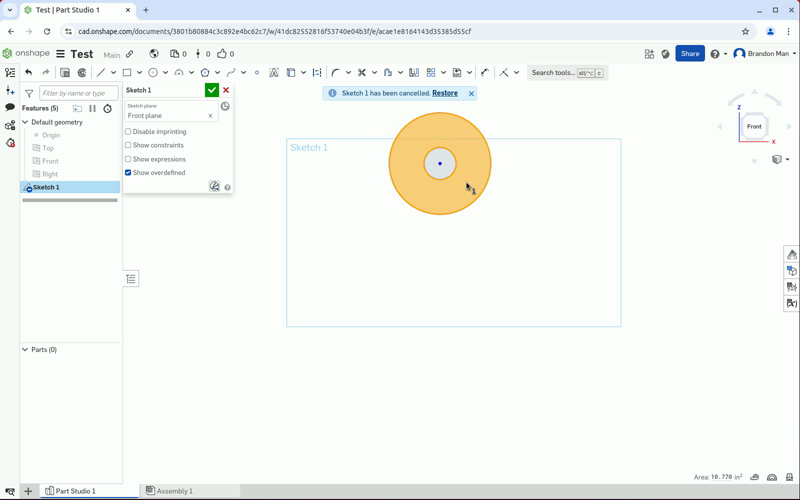
scroll(-6)
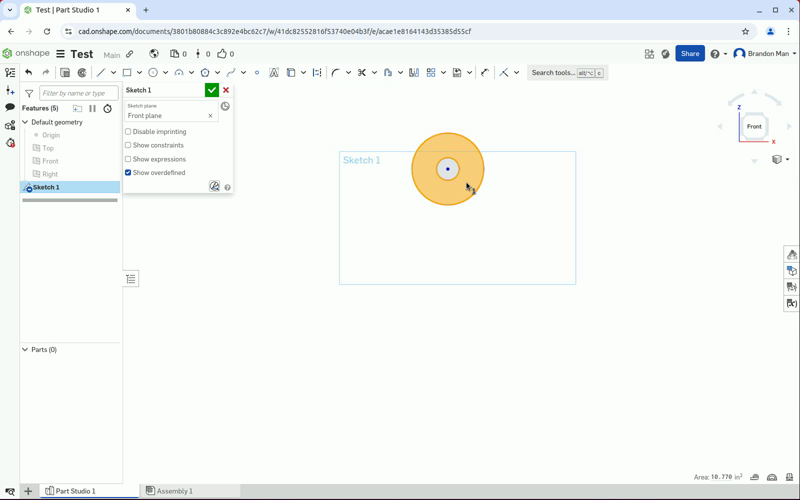
scroll(-6)
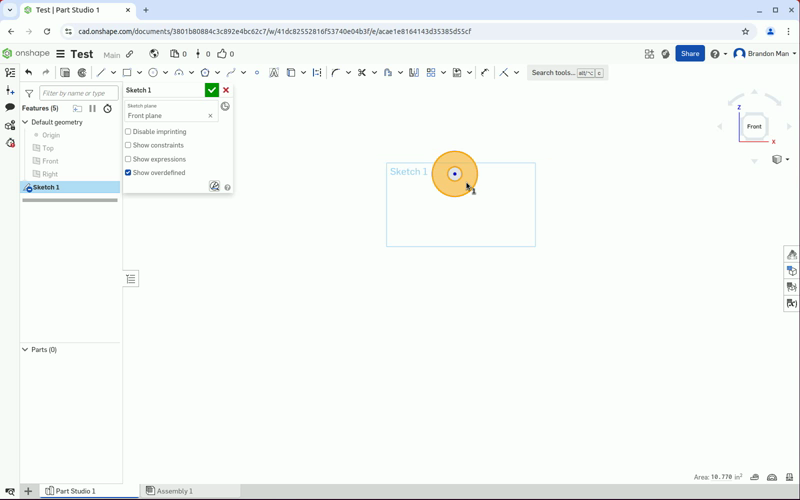
scroll(-6)
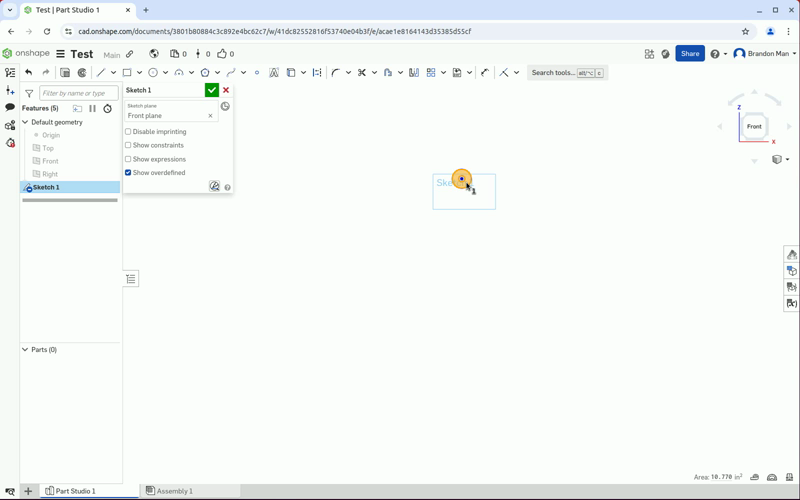
mouse_move(73, 352)
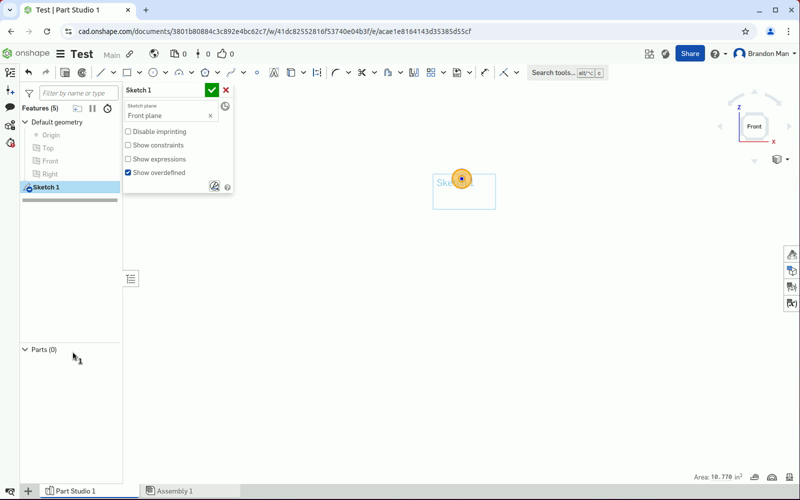
key(shift+y)
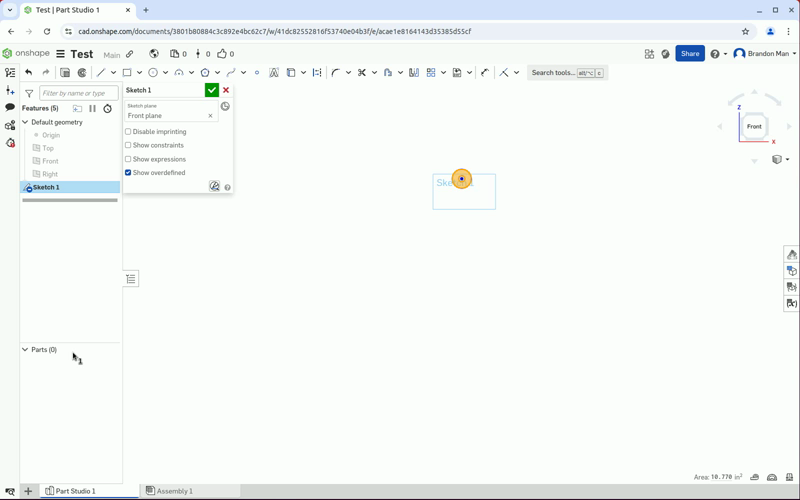
key(shift+e)
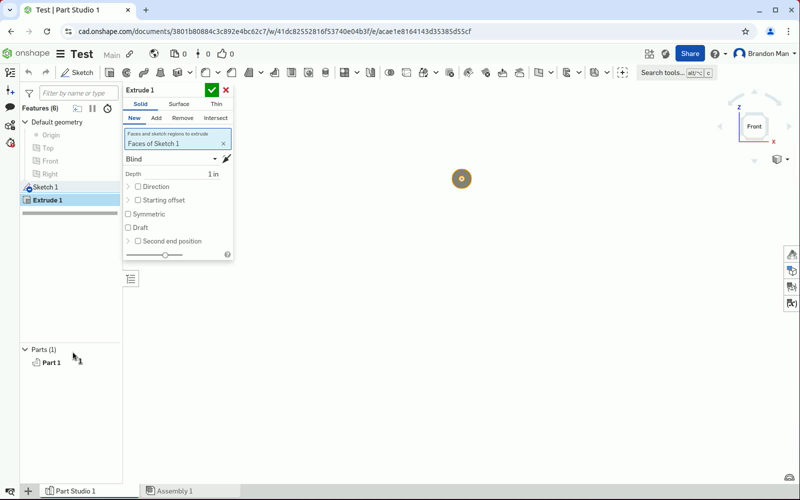
mouse_move(143, 106)
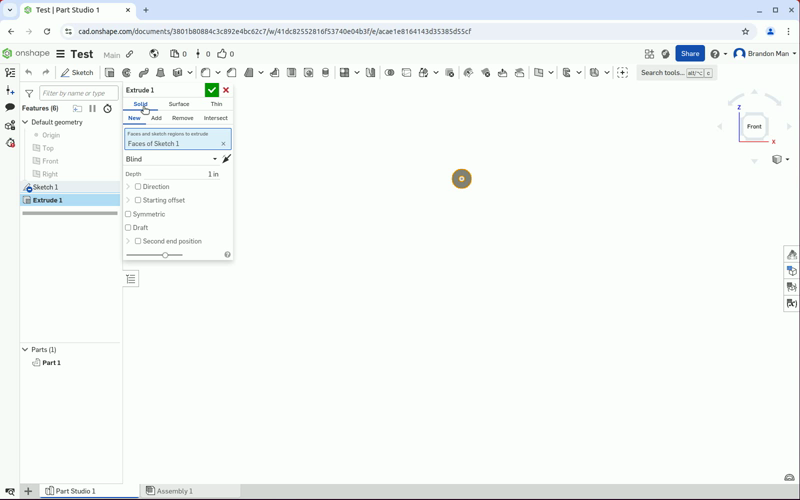
click(143, 106)
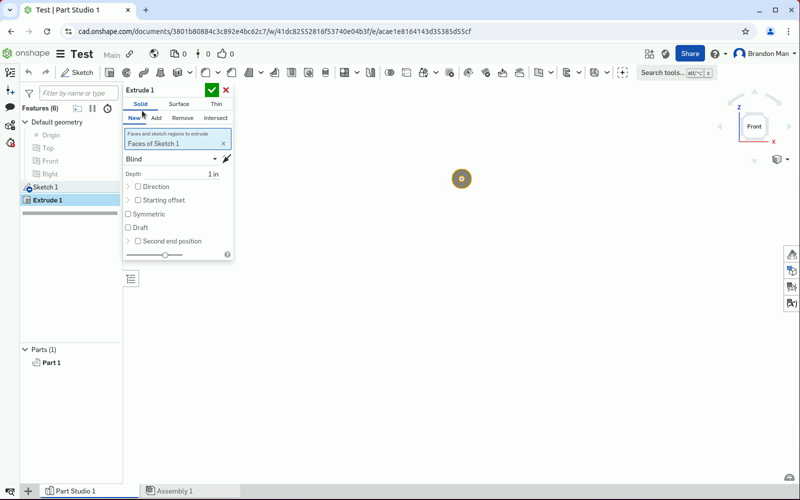
mouse_move(137, 120)
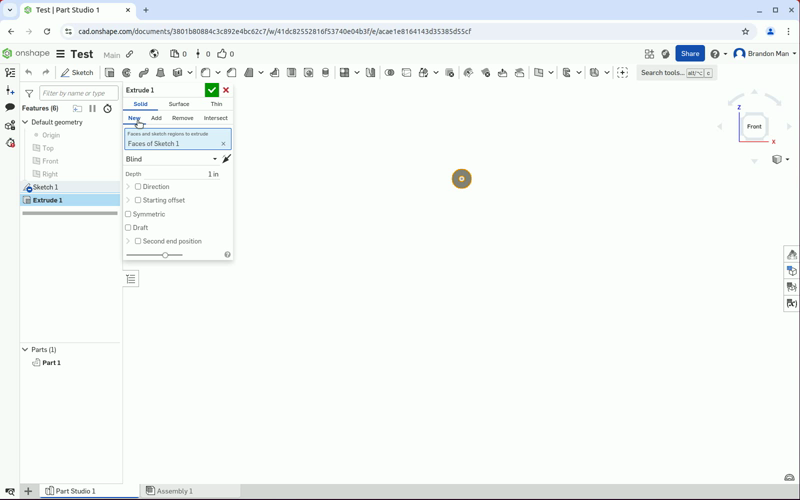
click(137, 120)
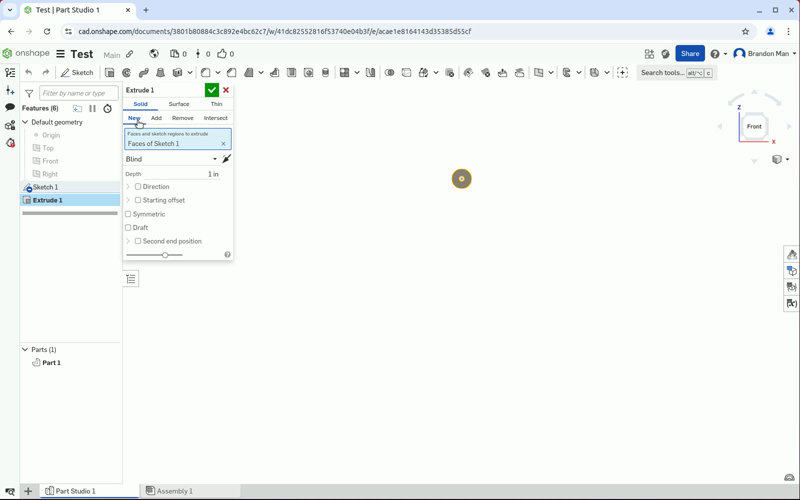
key(tab, 4)
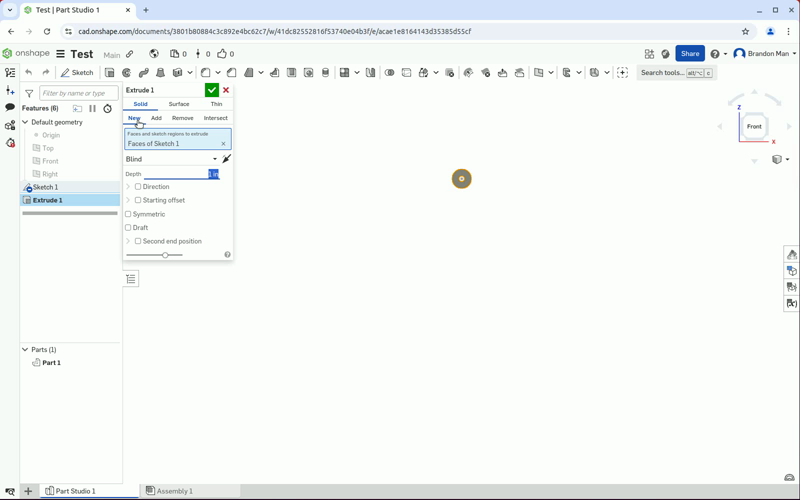
text(0.481)
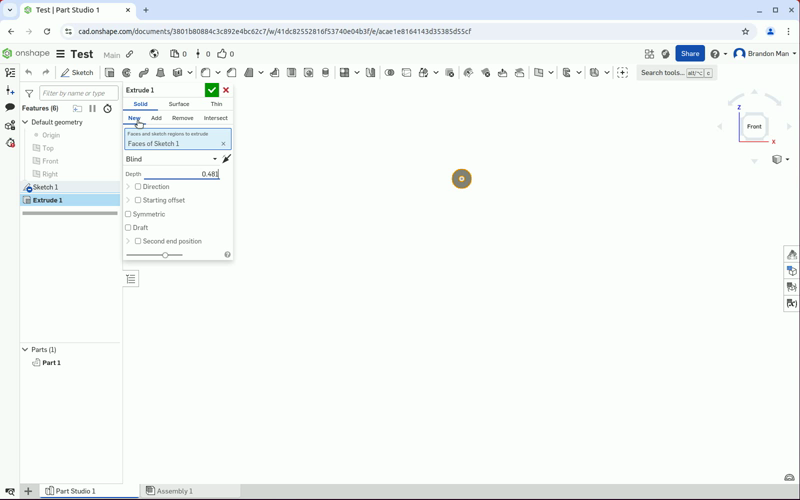
key(enter)
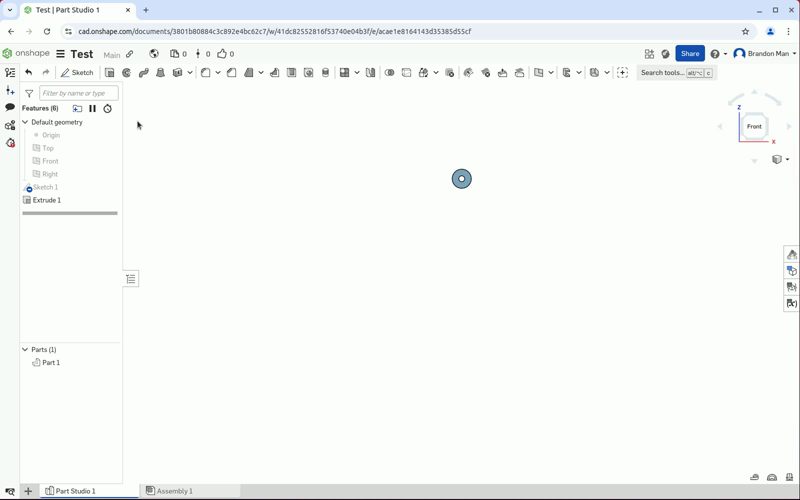
key(shift+h)
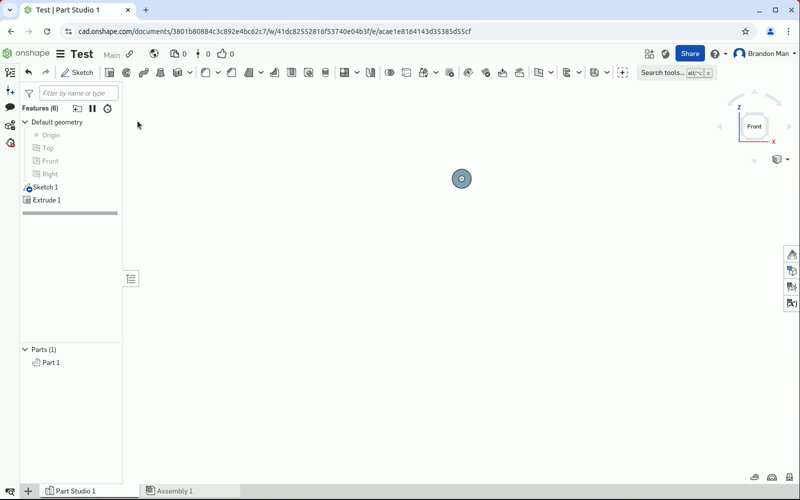
key(shift+h)
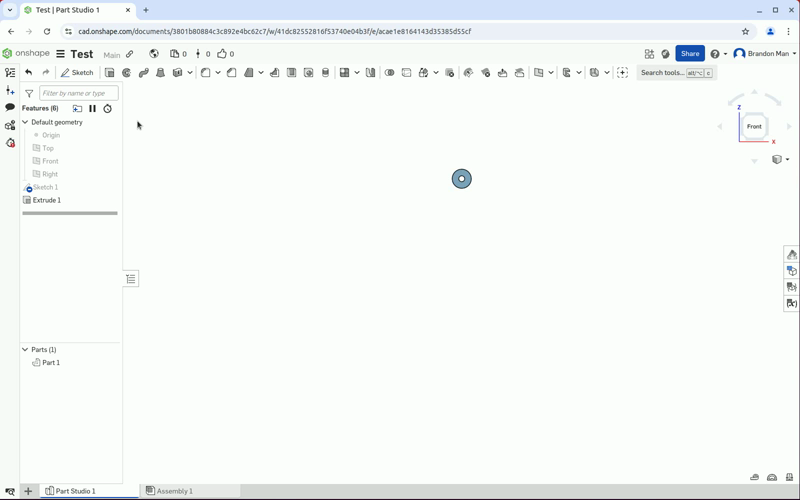
mouse_move(73, 189)
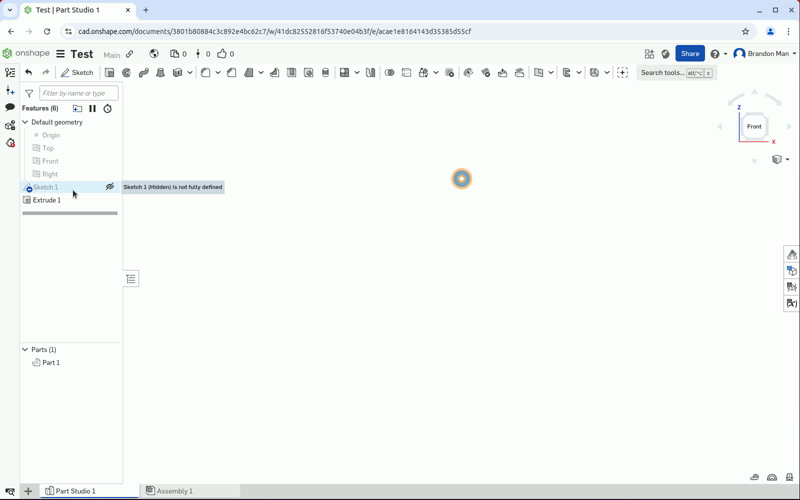
click(73, 189)
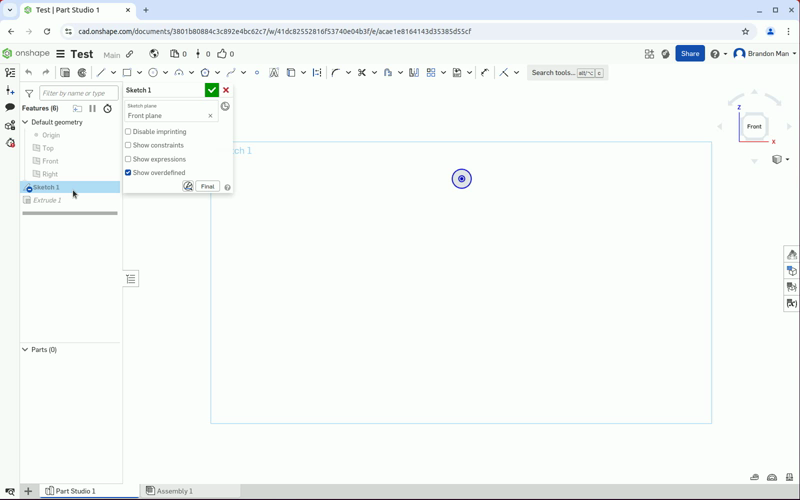
mouse_move(229, 92)
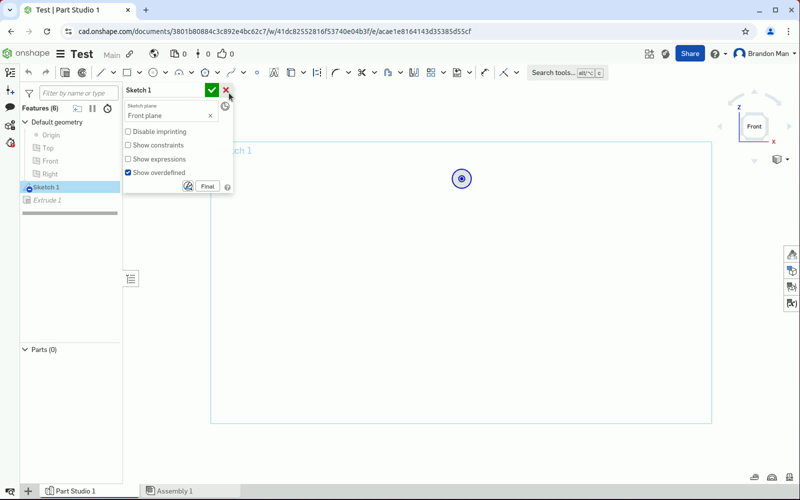
click(229, 92)
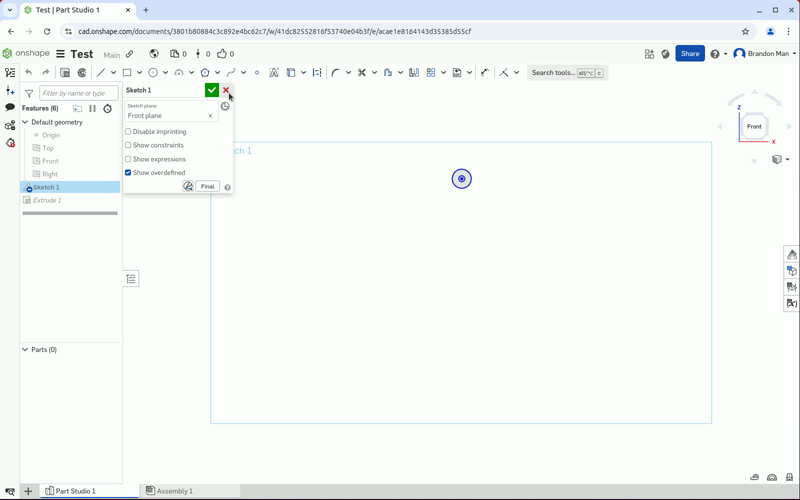
key(shift+s)
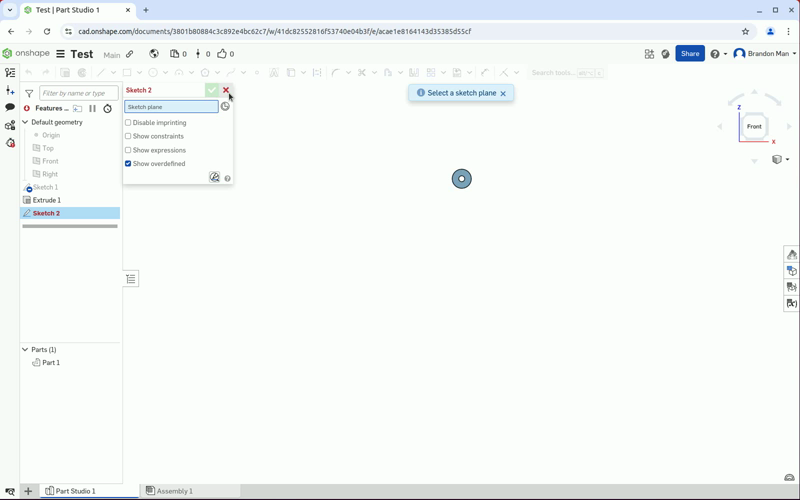
mouse_move(73, 163)
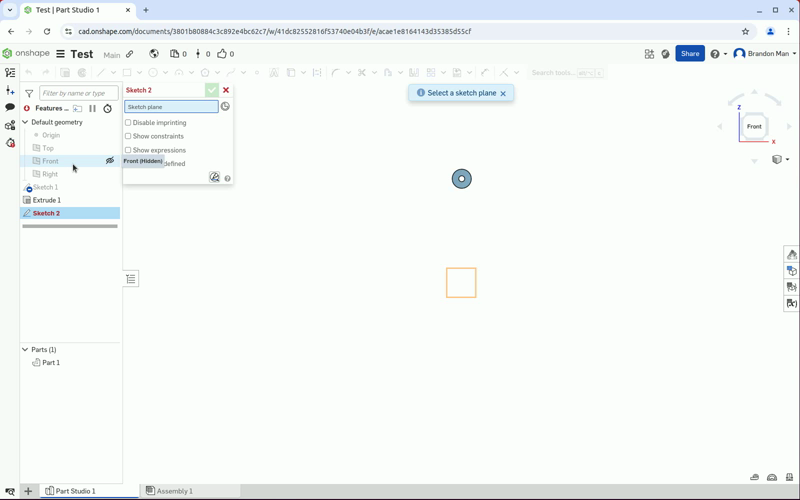
click(73, 163)
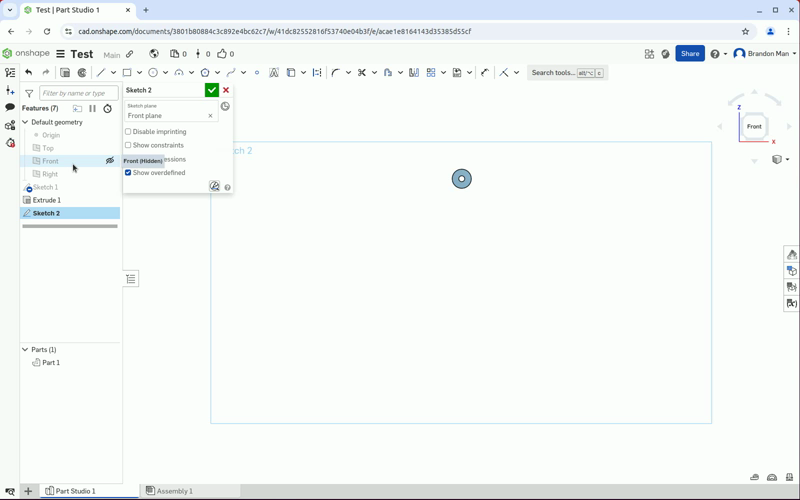
mouse_move(73, 352)
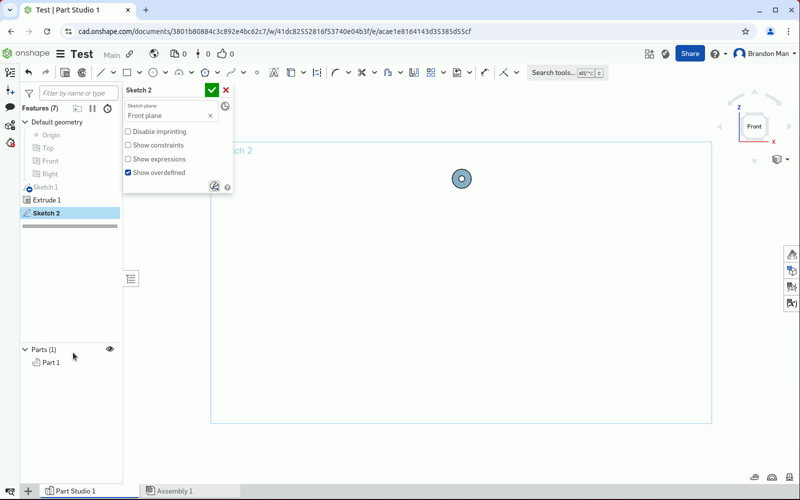
key(y)
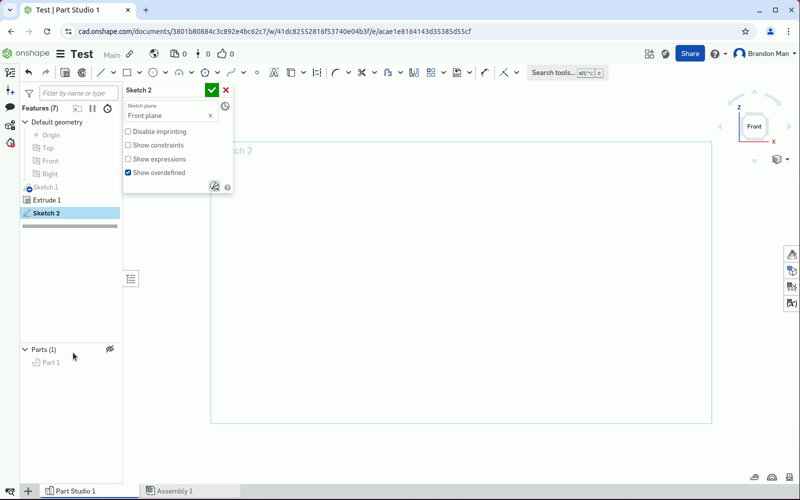
key(c)
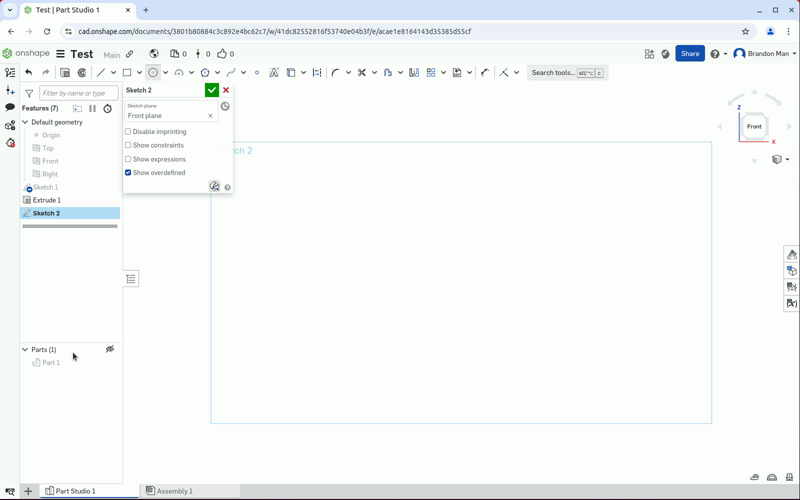
key_down(shift)
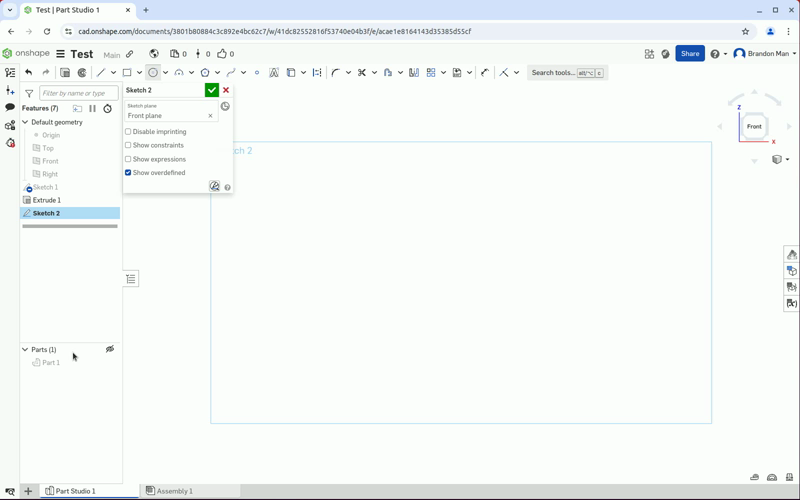
mouse_move(461, 282)
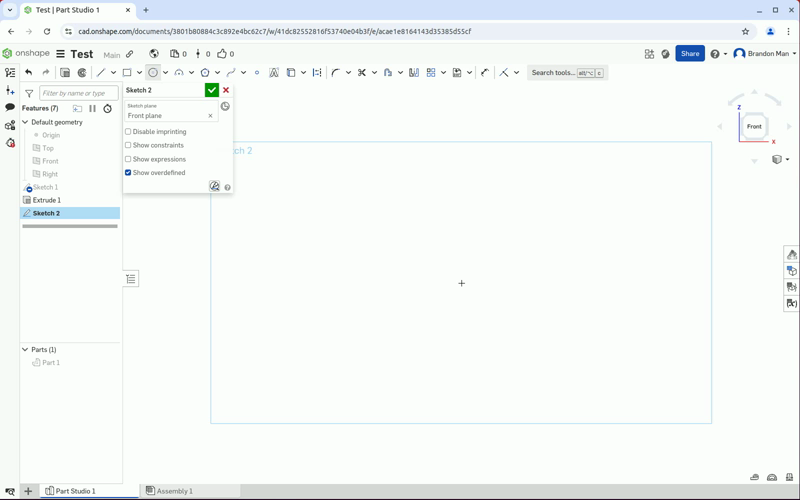
click(461, 282)
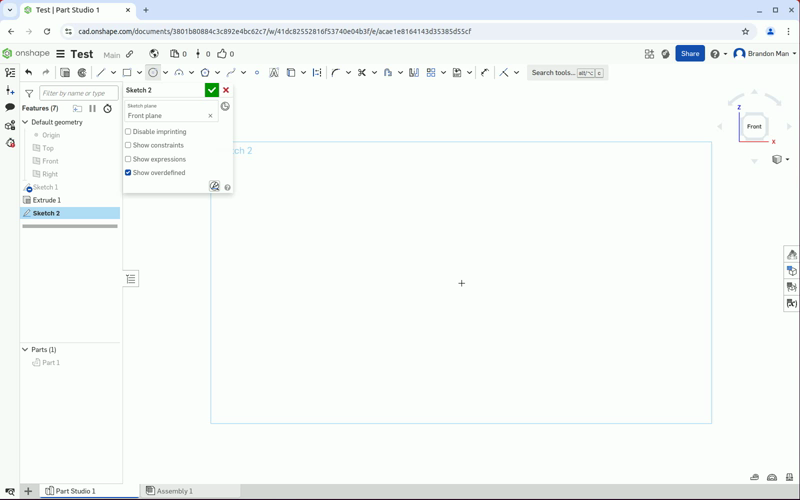
key_up(shift)
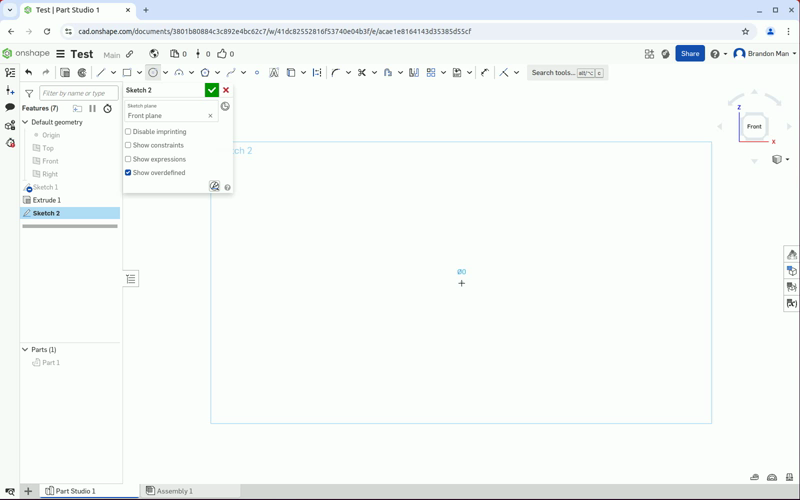
mouse_move(471, 282)
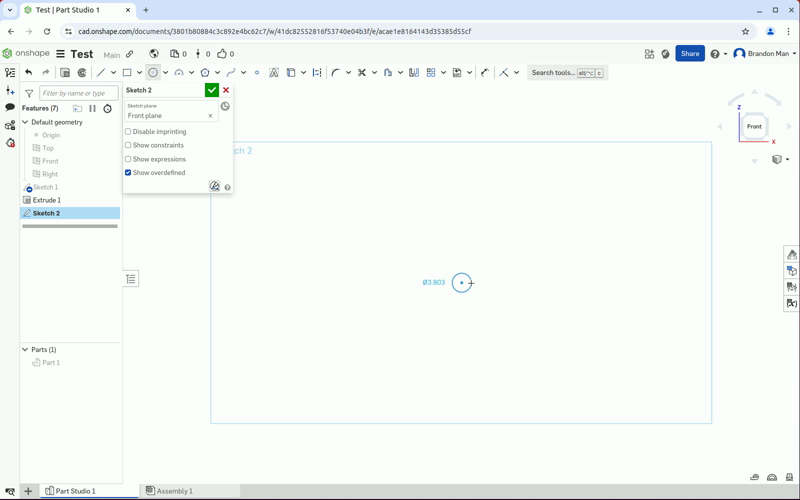
click(471, 282)
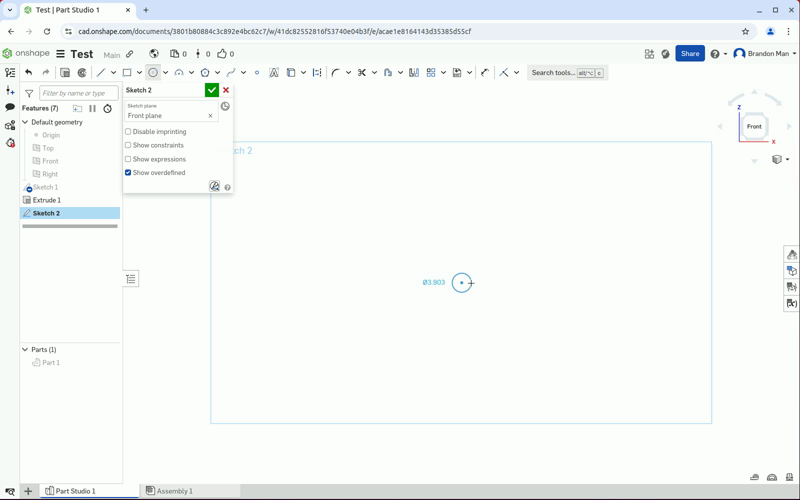
key(esc)
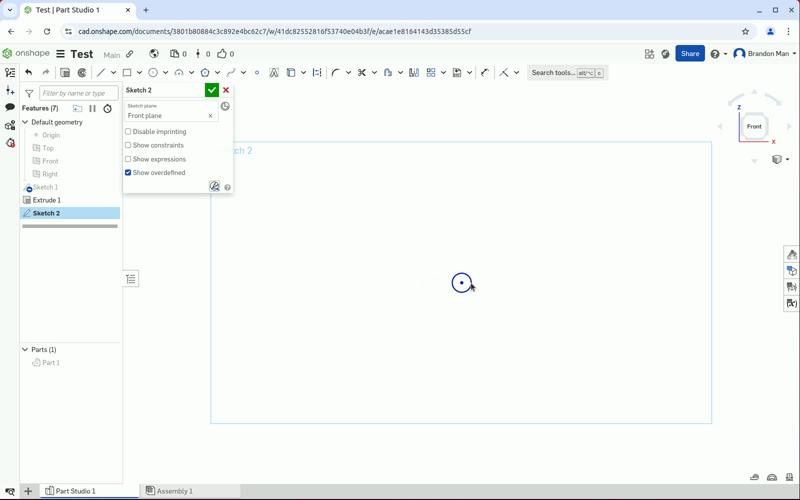
key(c)
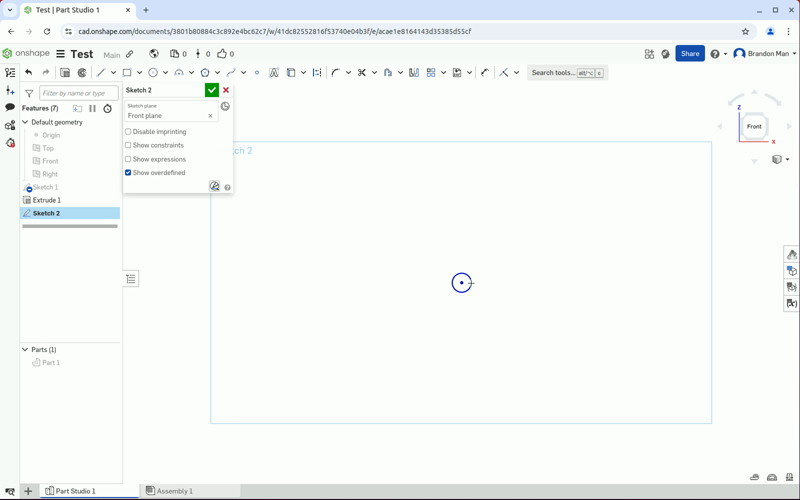
key_down(shift)
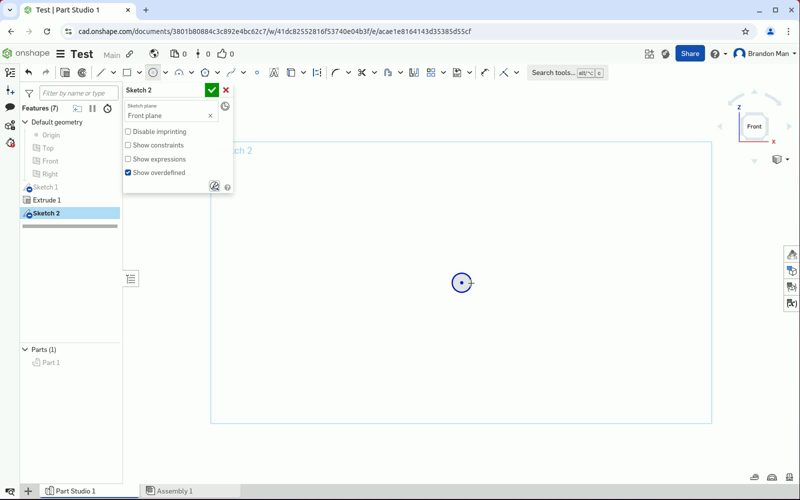
mouse_move(461, 282)
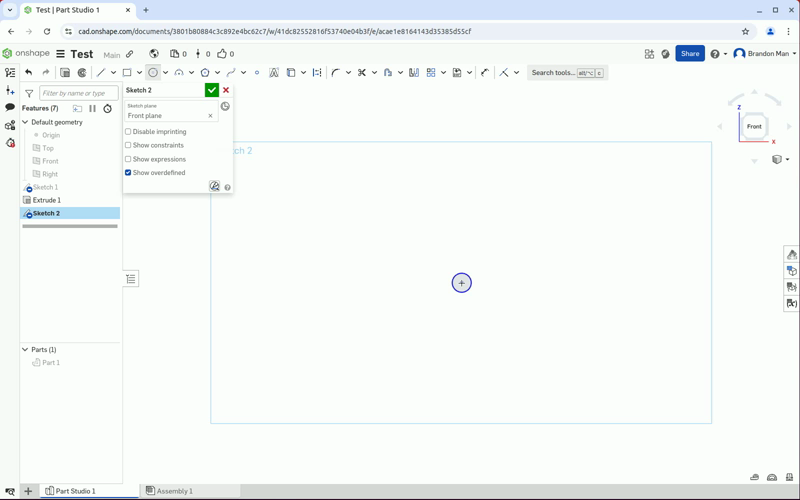
click(461, 282)
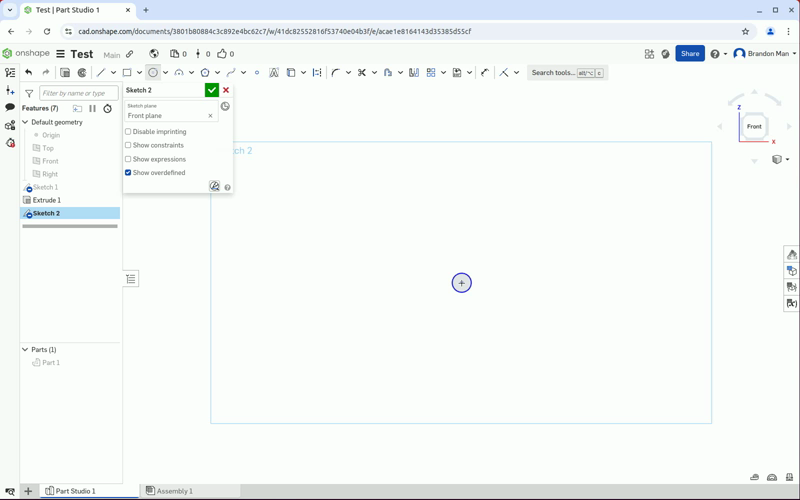
key_up(shift)
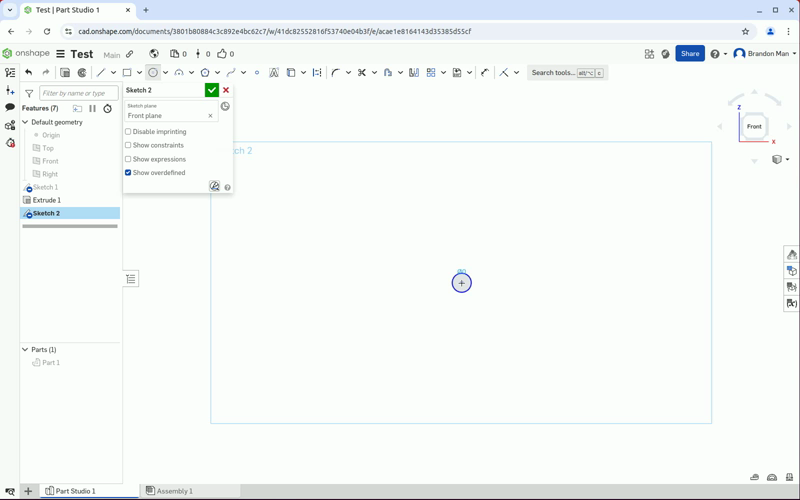
mouse_move(464, 282)
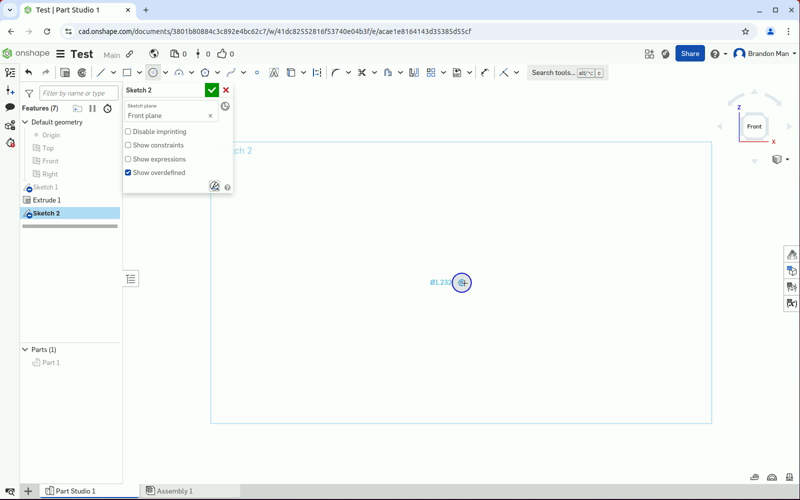
scroll(6)
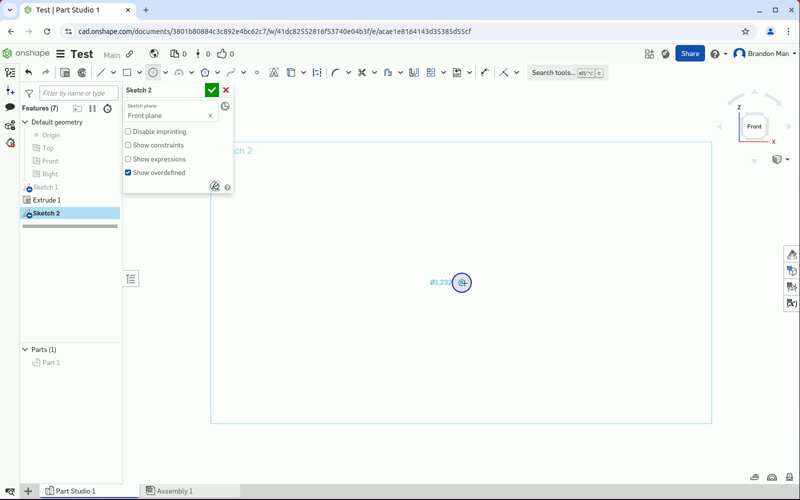
scroll(6)
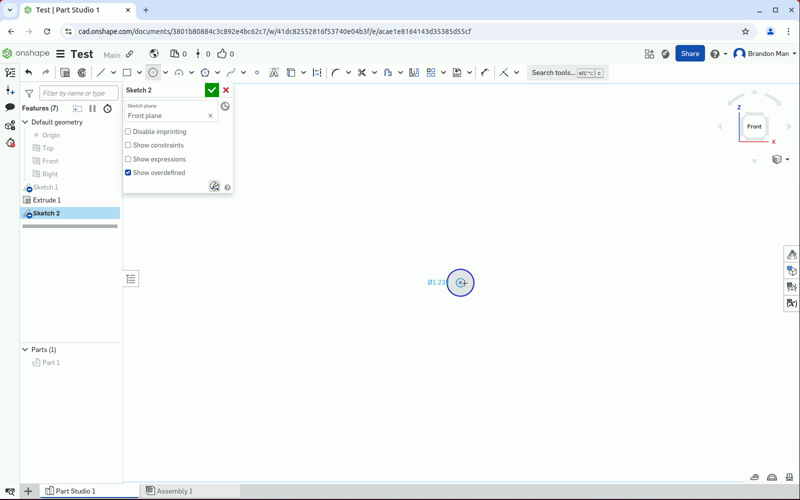
scroll(6)
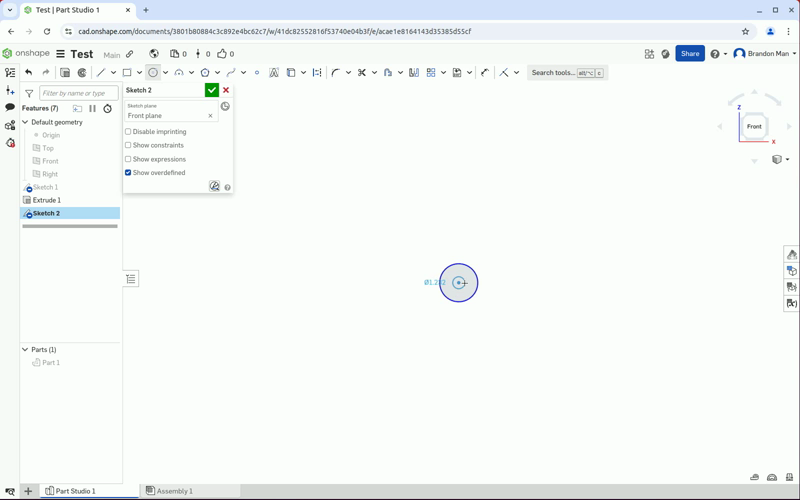
scroll(6)
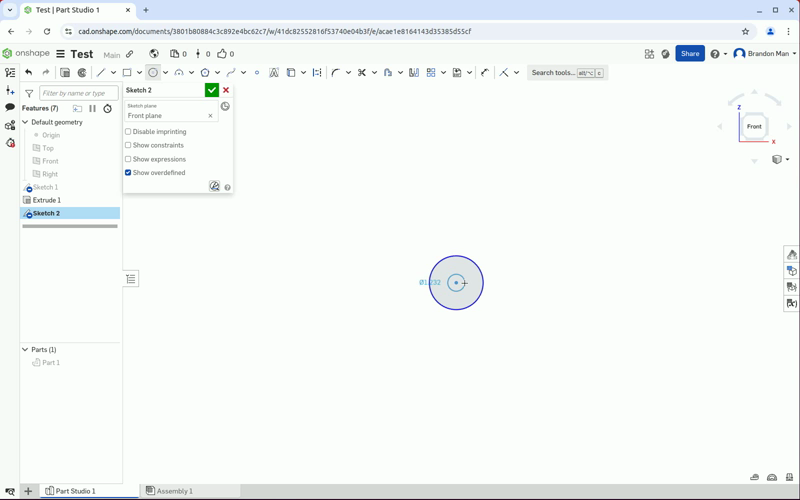
scroll(6)
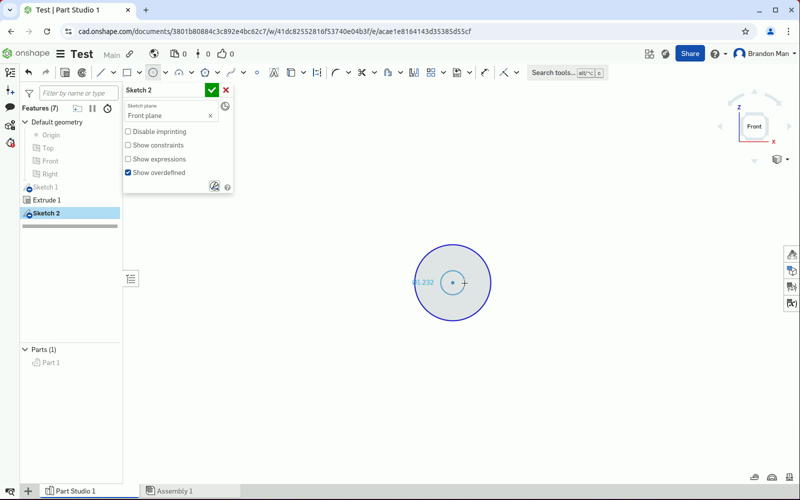
scroll(6)
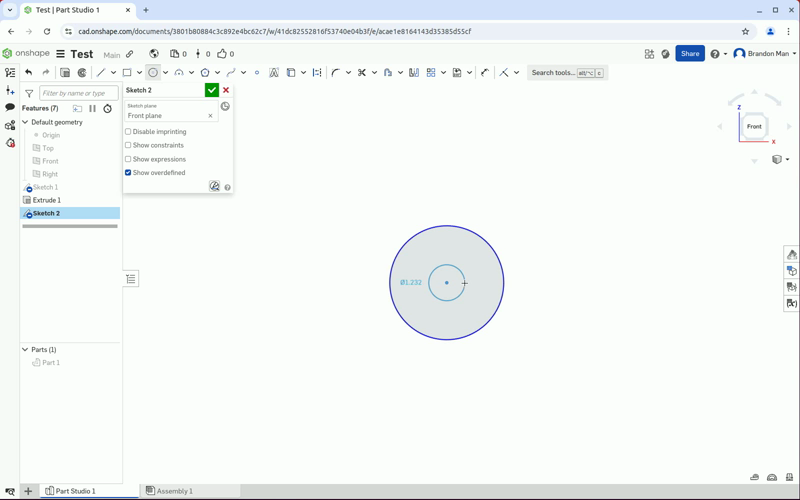
scroll(6)
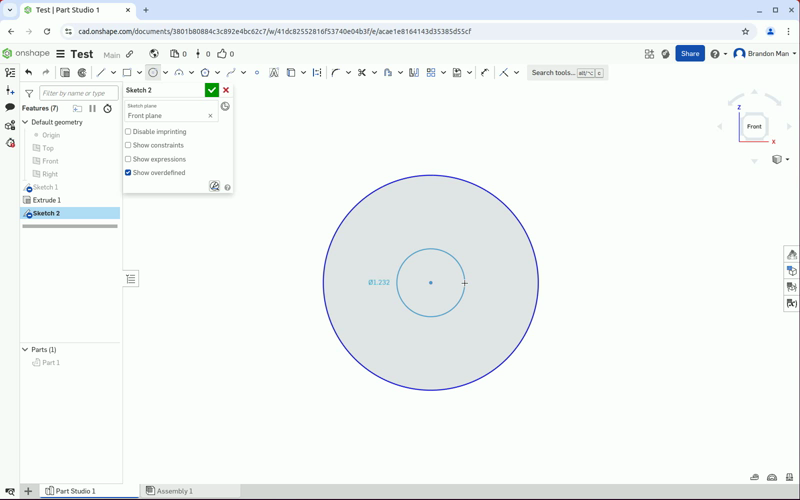
click(464, 282)
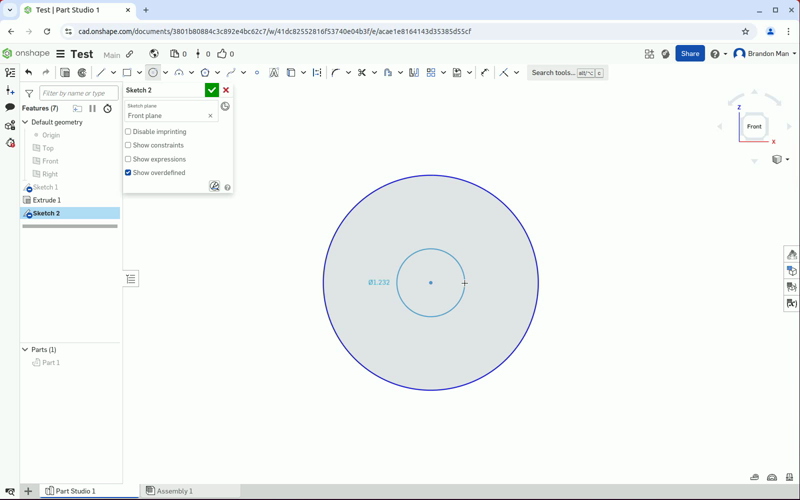
scroll(-6)
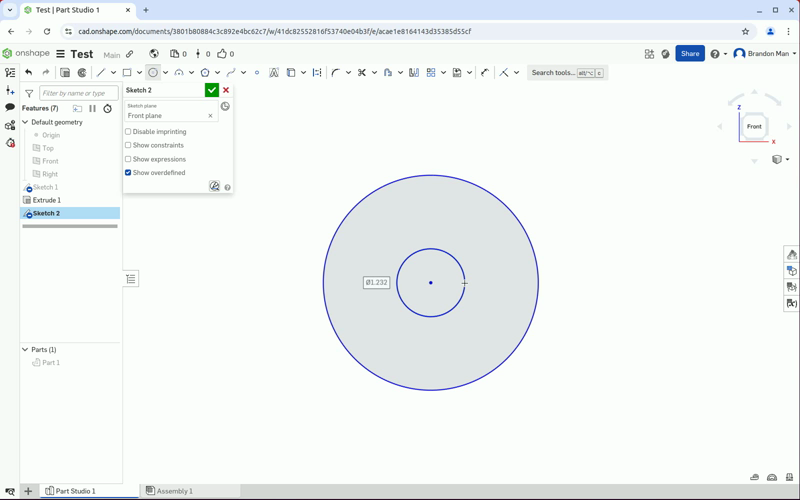
scroll(-6)
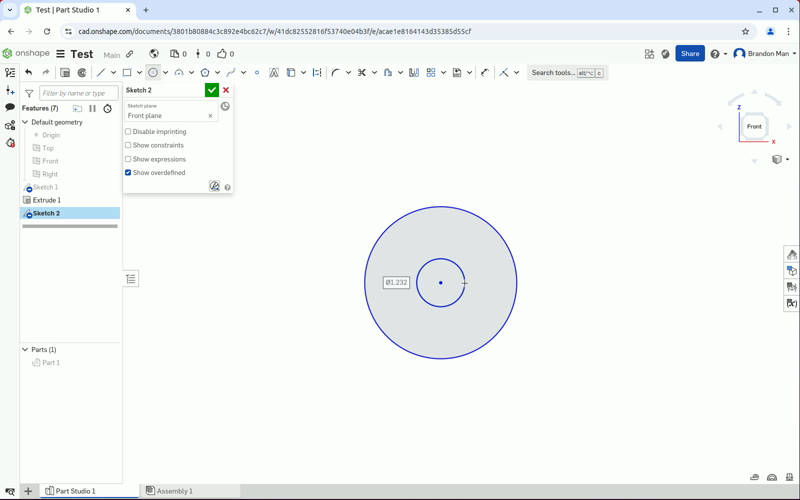
scroll(-6)
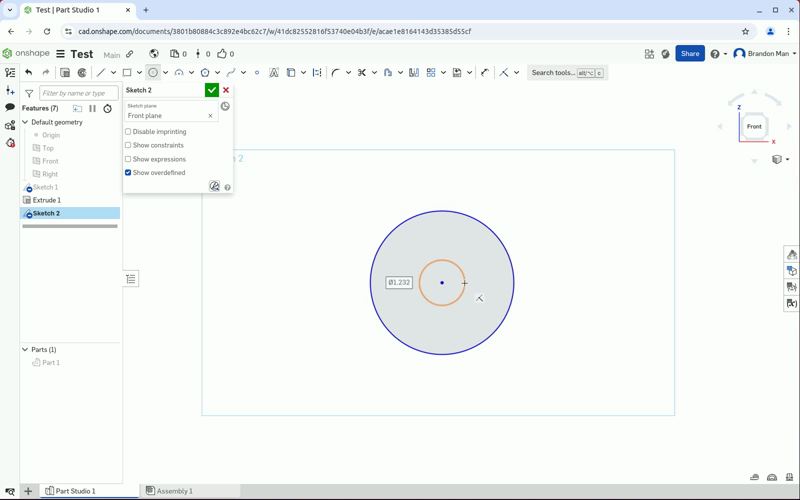
scroll(-6)
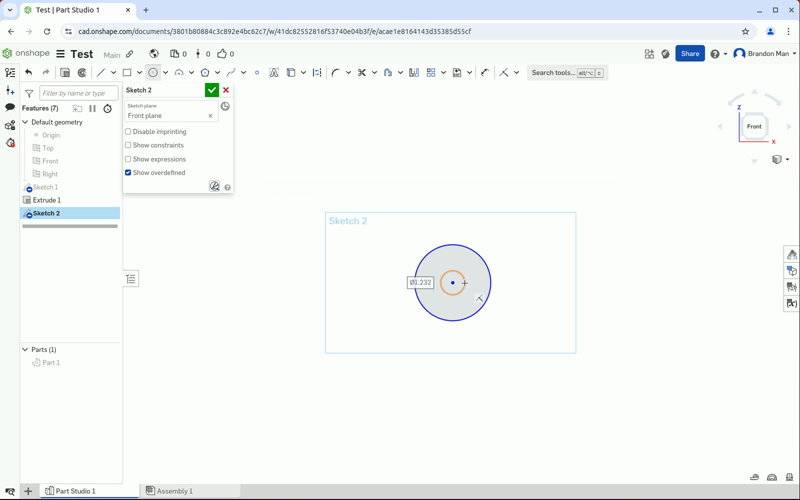
scroll(-6)
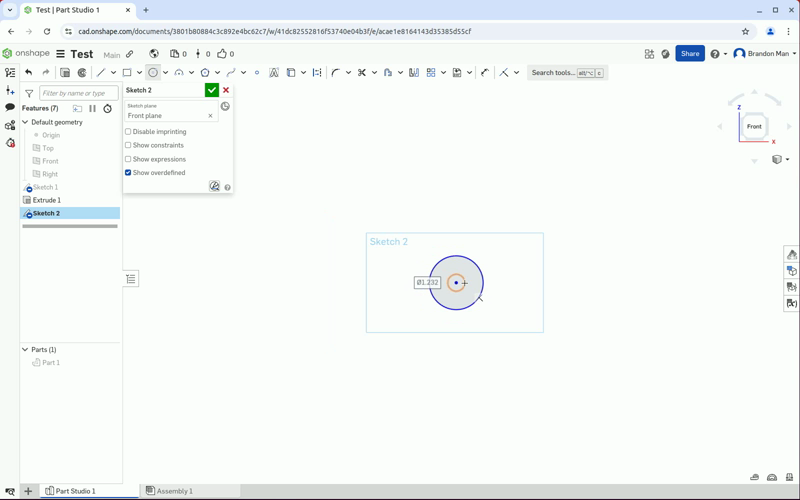
scroll(-6)
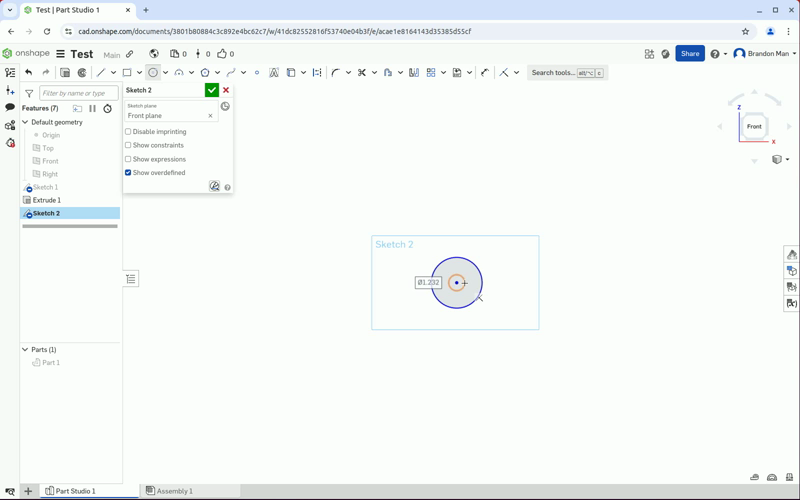
scroll(-6)
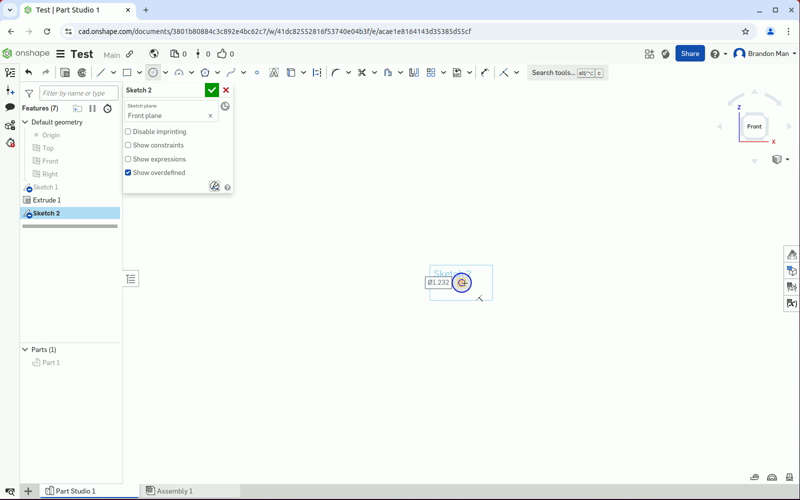
key(esc)
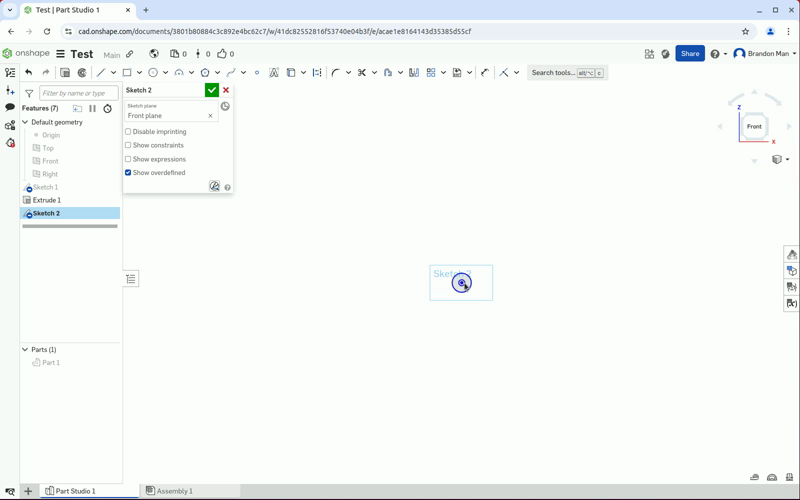
mouse_move(459, 280)
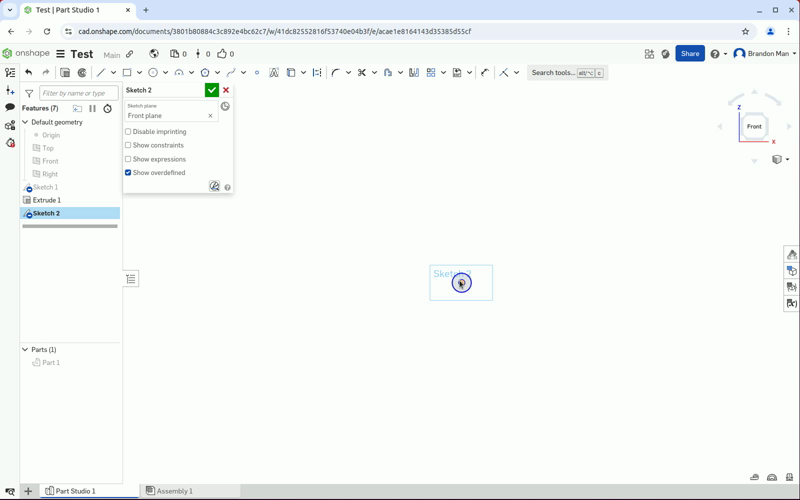
scroll(6)
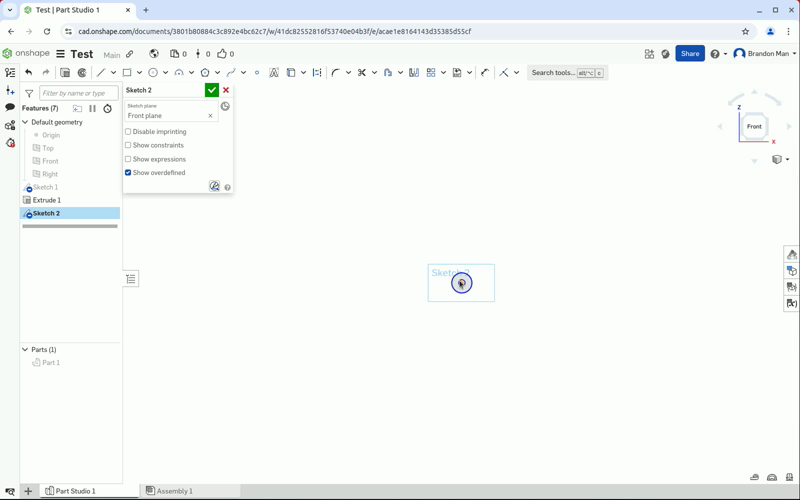
scroll(6)
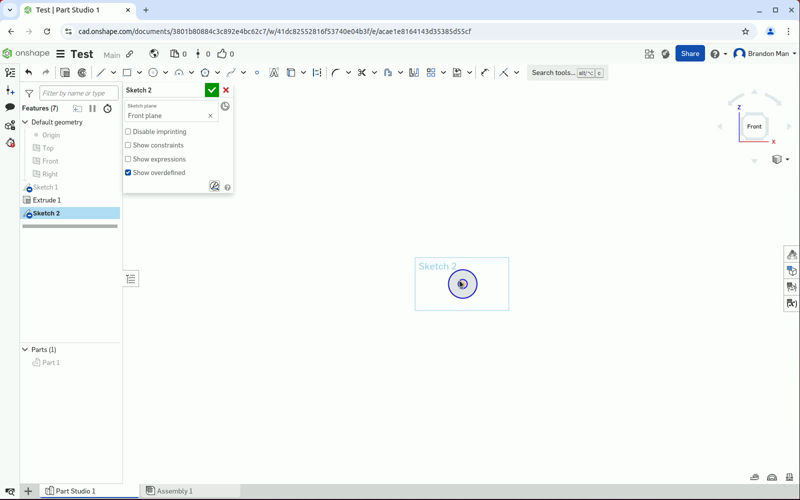
scroll(6)
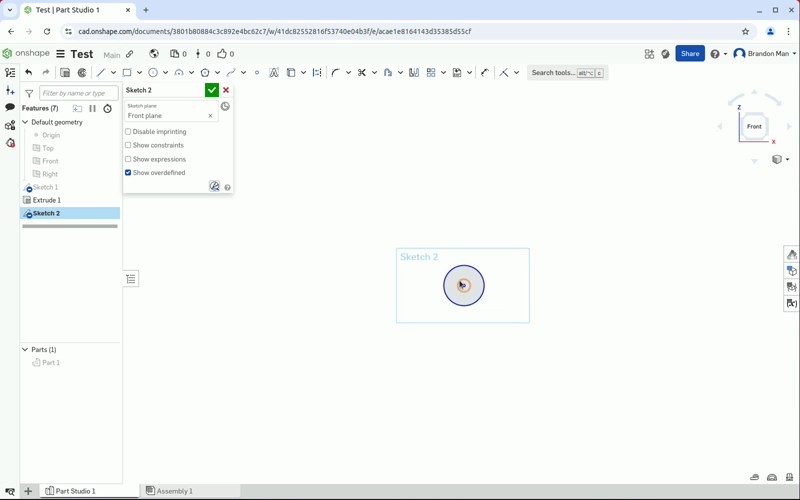
scroll(6)
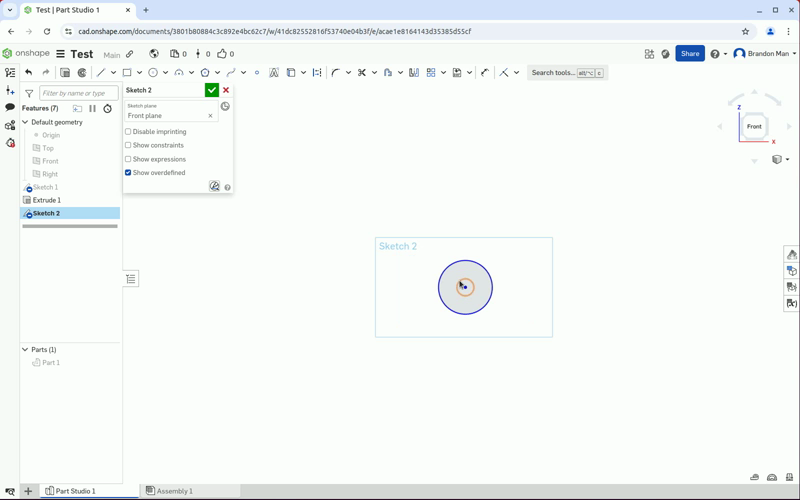
scroll(6)
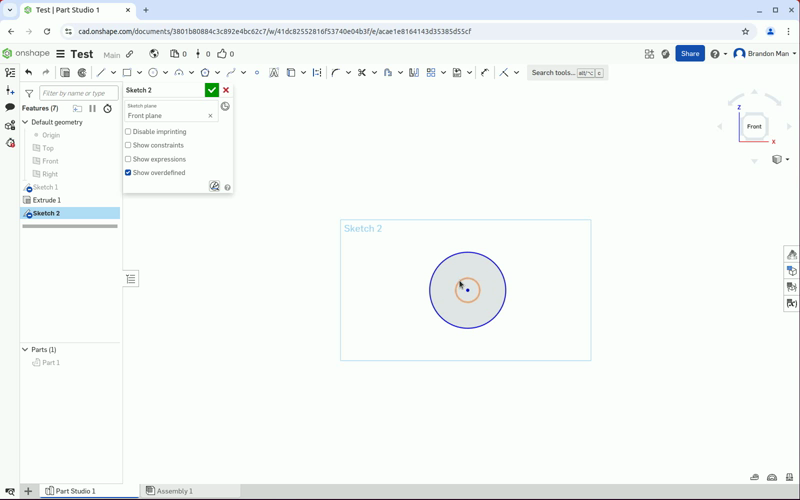
scroll(6)
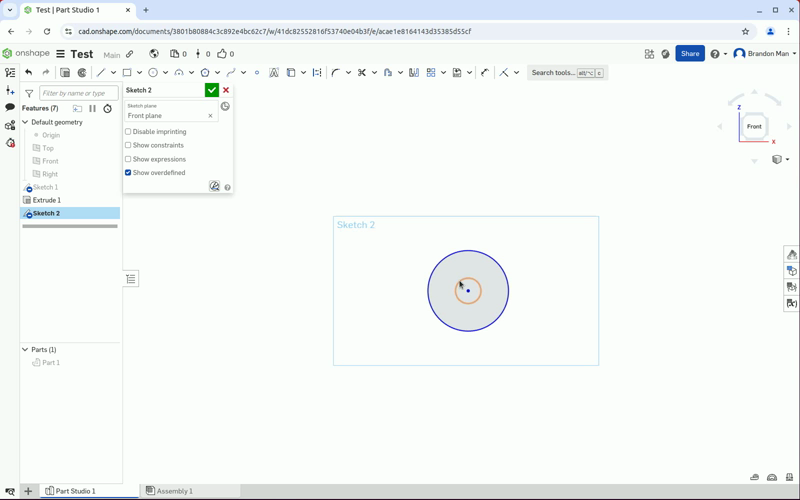
scroll(6)
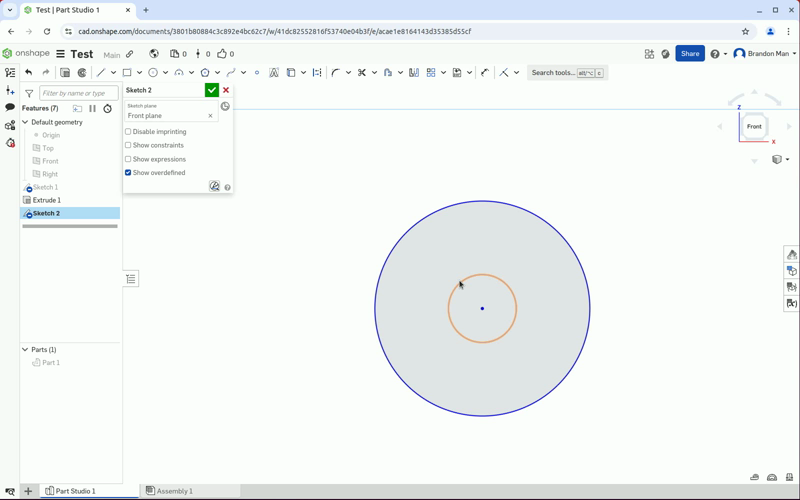
click(459, 280)
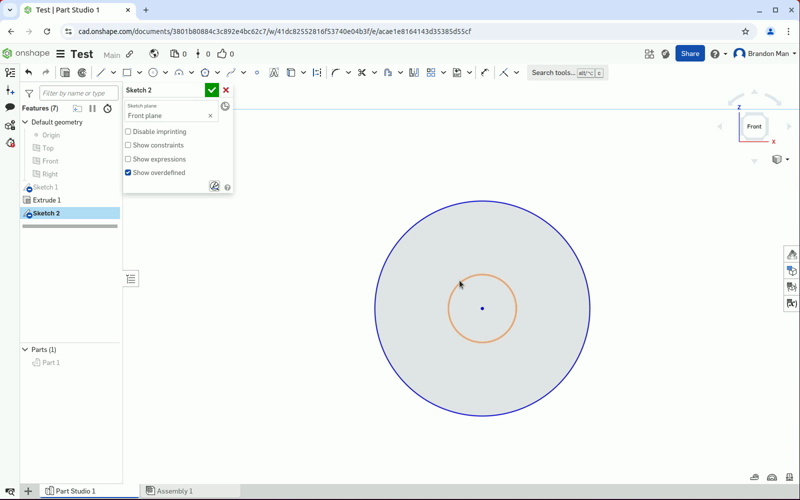
scroll(-6)
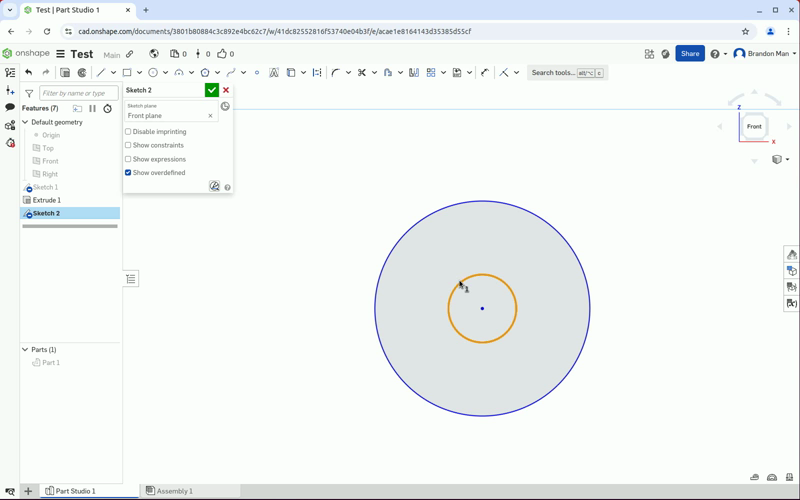
scroll(-6)
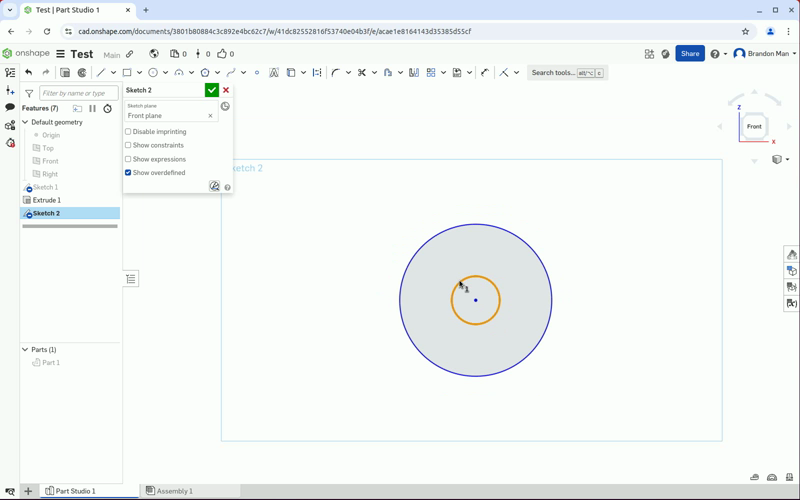
scroll(-6)
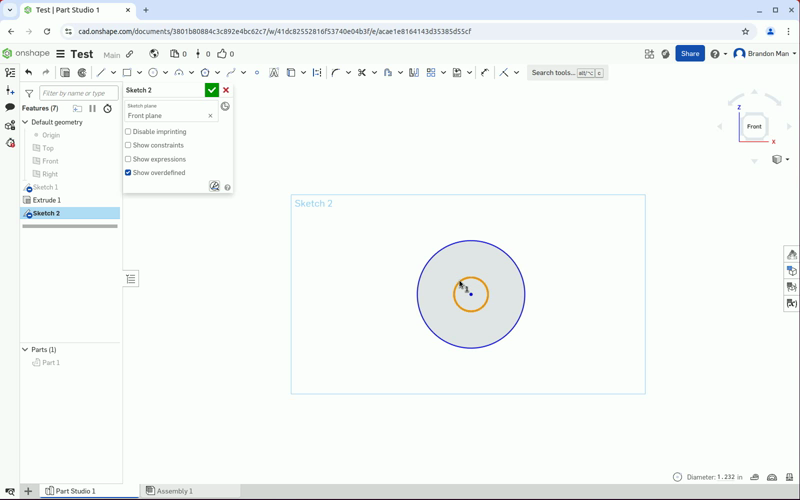
scroll(-6)
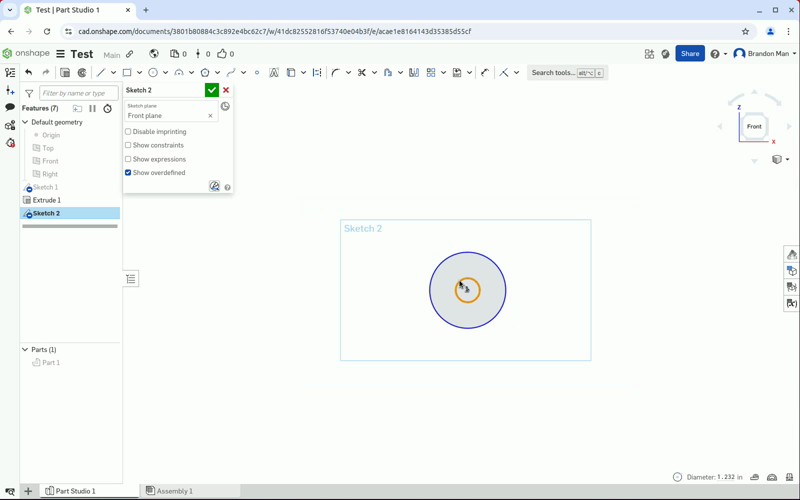
scroll(-6)
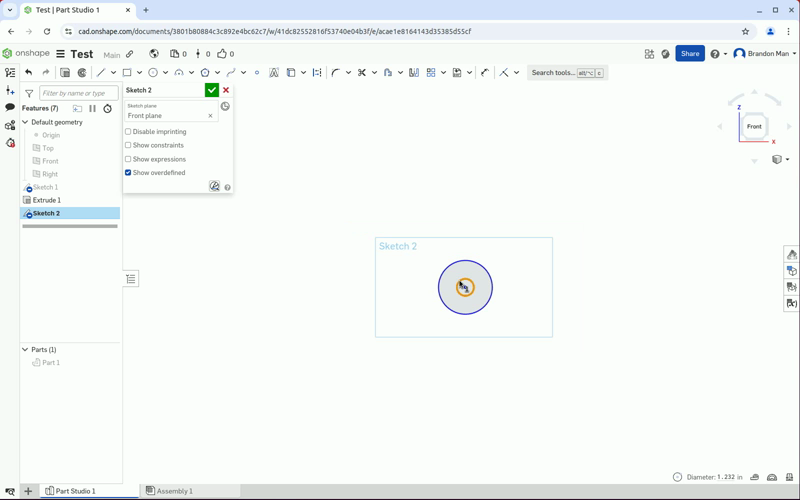
scroll(-6)
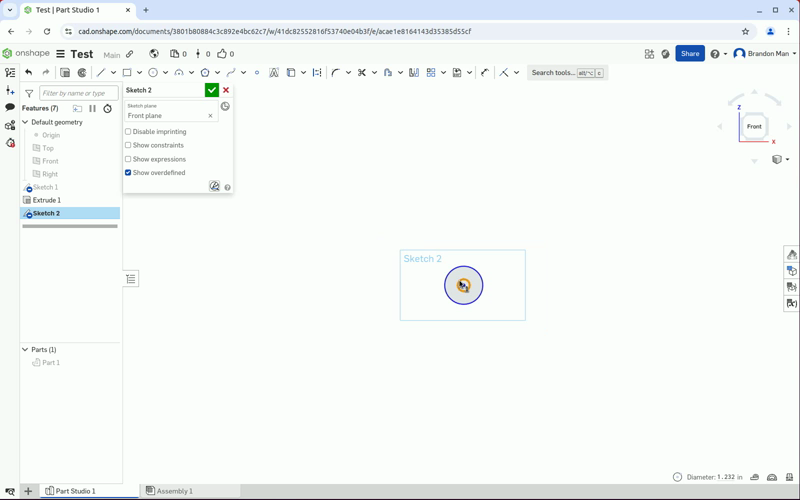
scroll(-6)
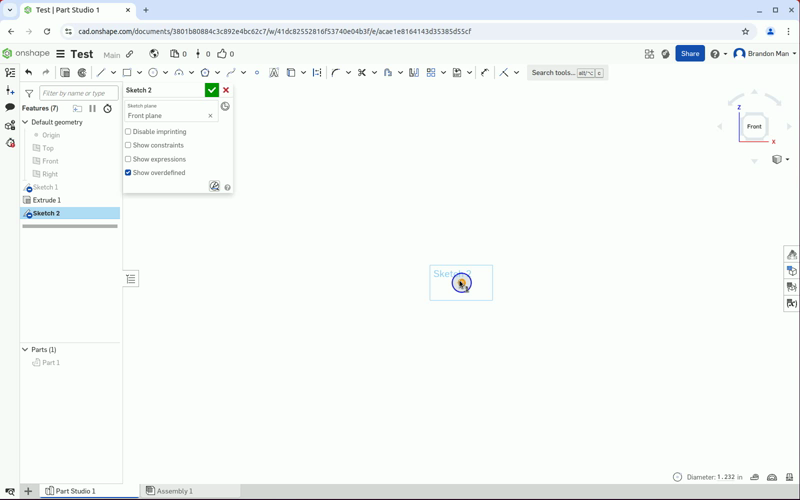
mouse_move(73, 352)
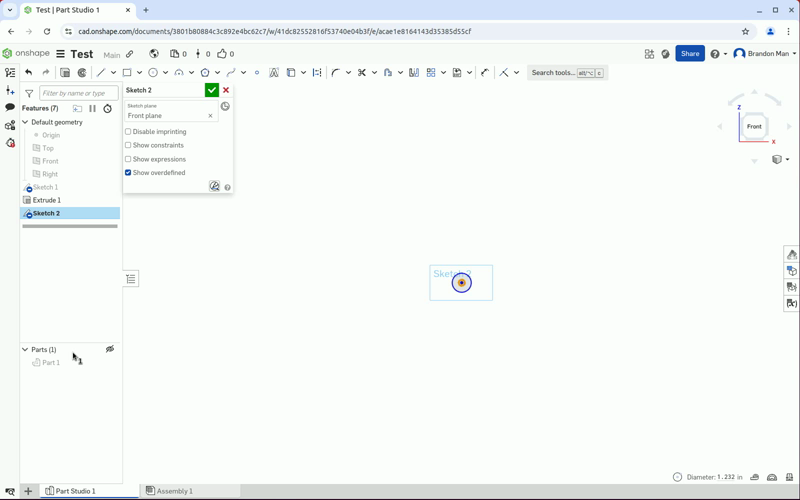
key(shift+y)
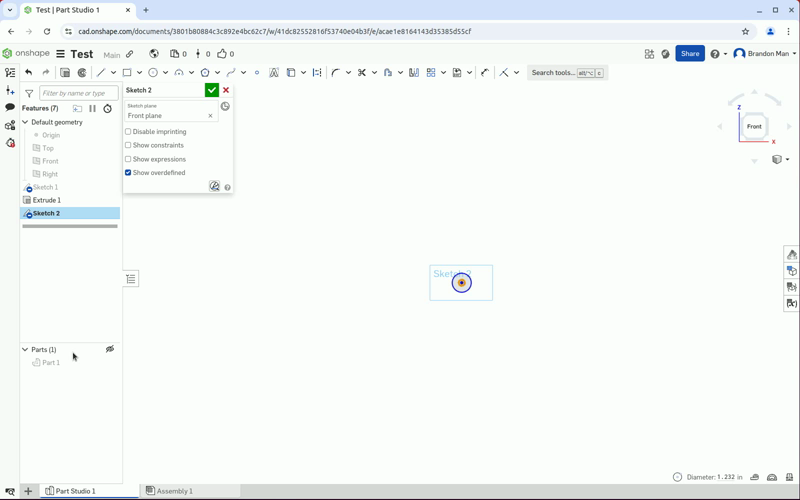
key(shift+e)
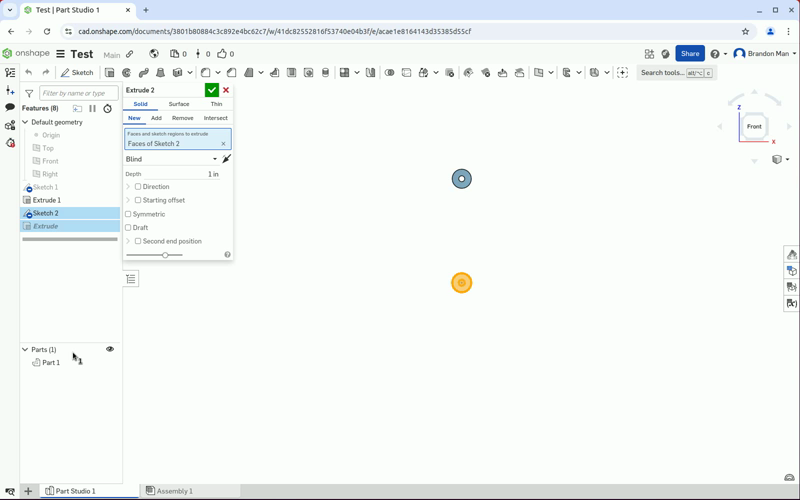
mouse_move(143, 106)
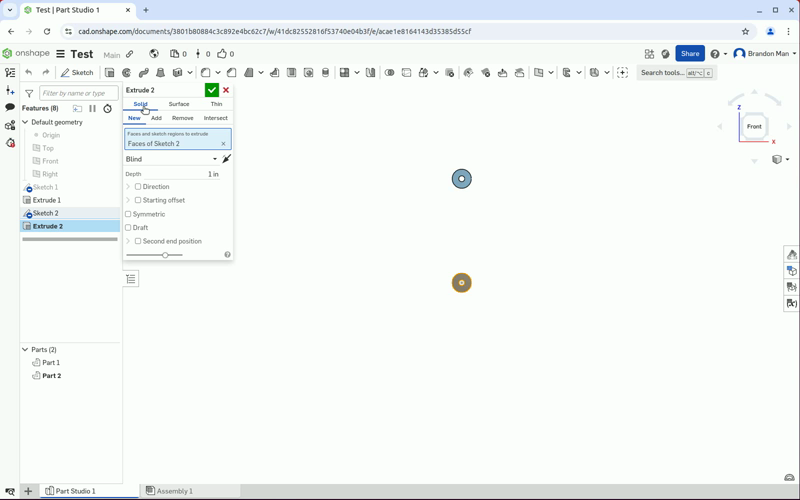
click(143, 106)
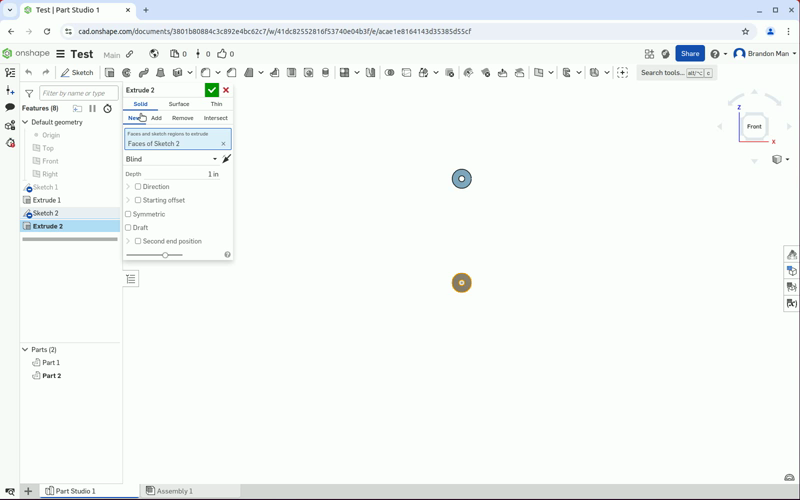
mouse_move(137, 120)
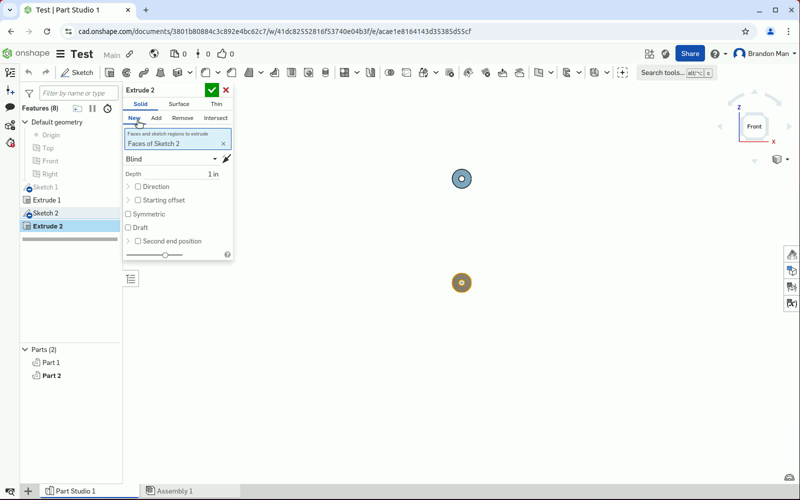
click(137, 120)
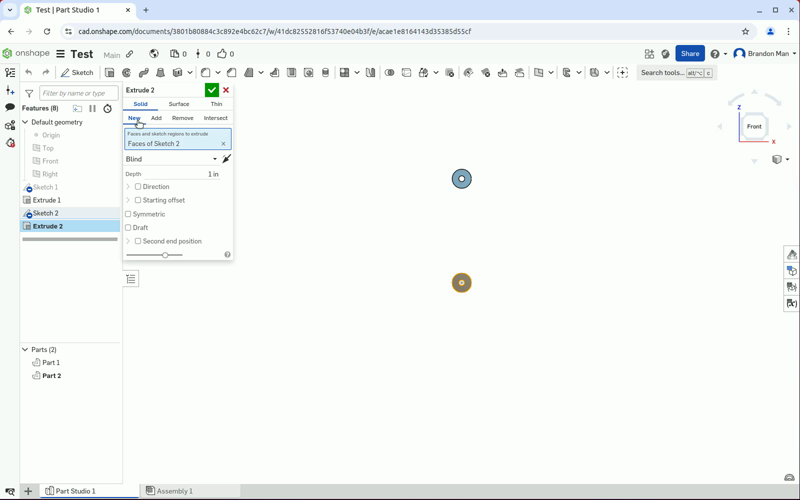
key(tab, 4)
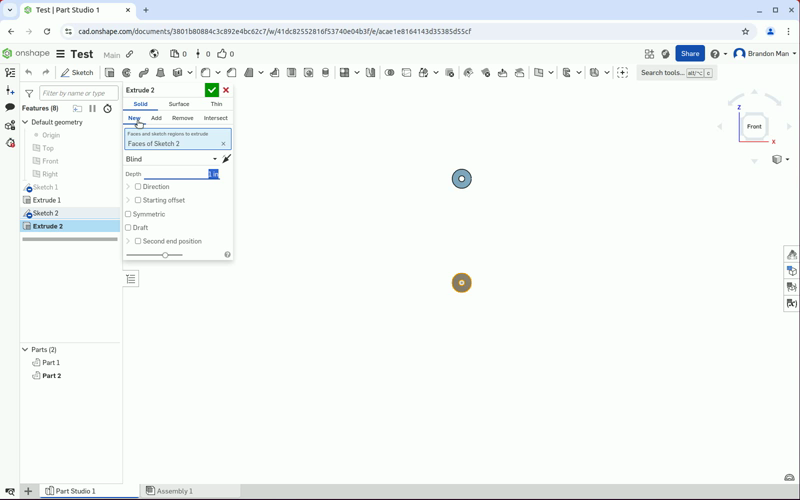
text(0.481)
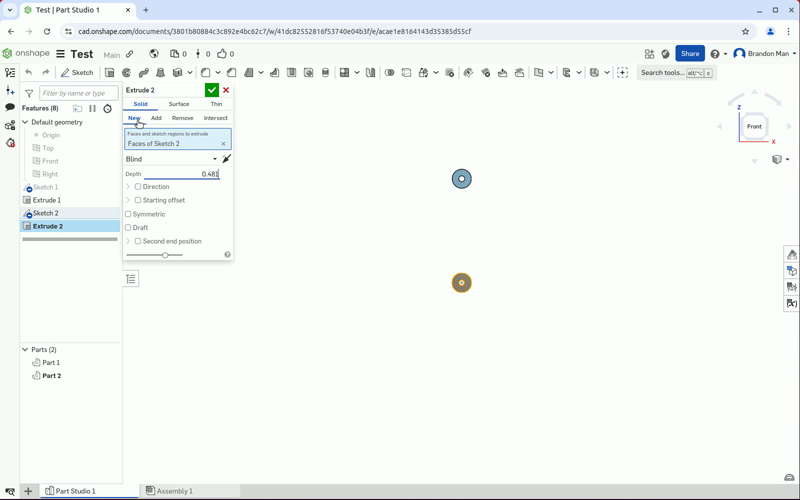
key(enter)
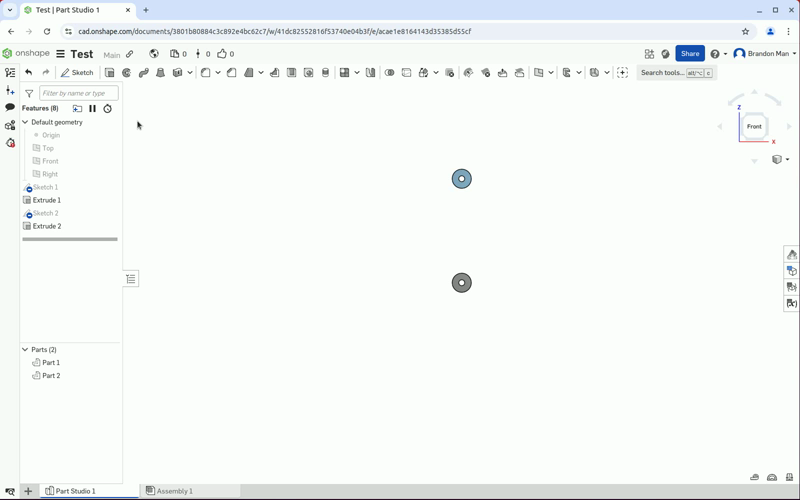
key(shift+h)
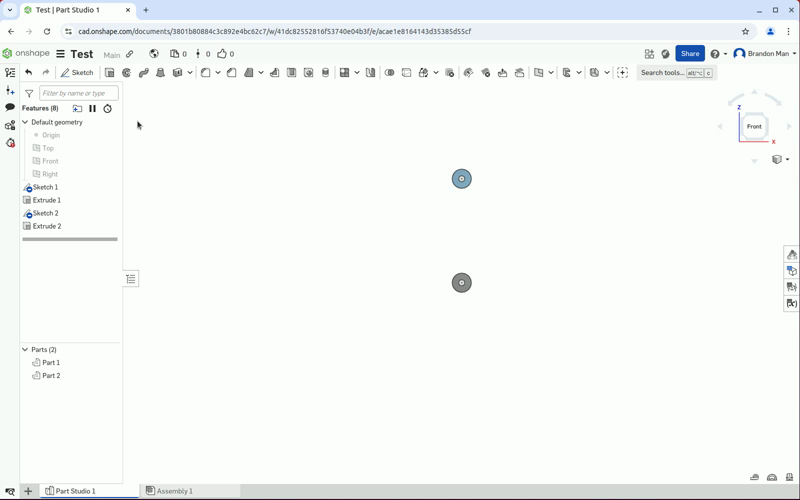
key(shift+h)
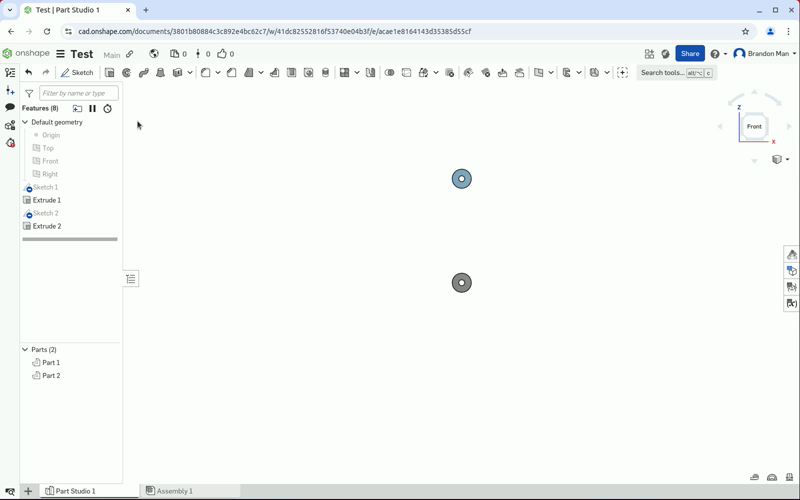
mouse_move(73, 189)
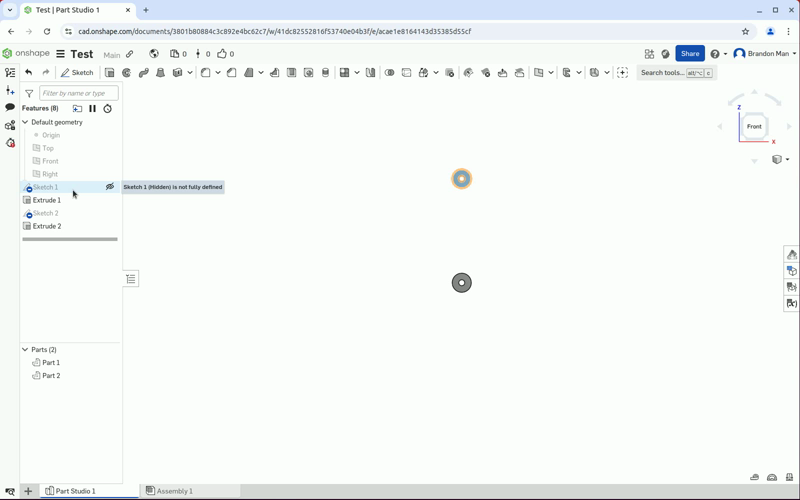
click(73, 189)
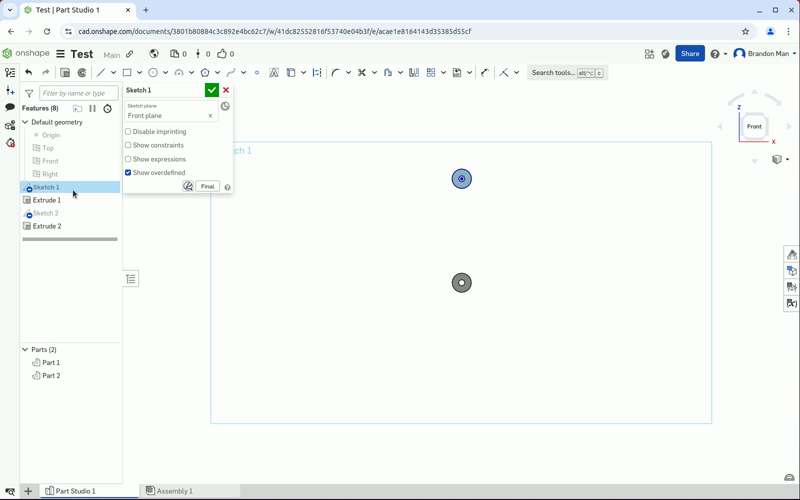
mouse_move(229, 92)
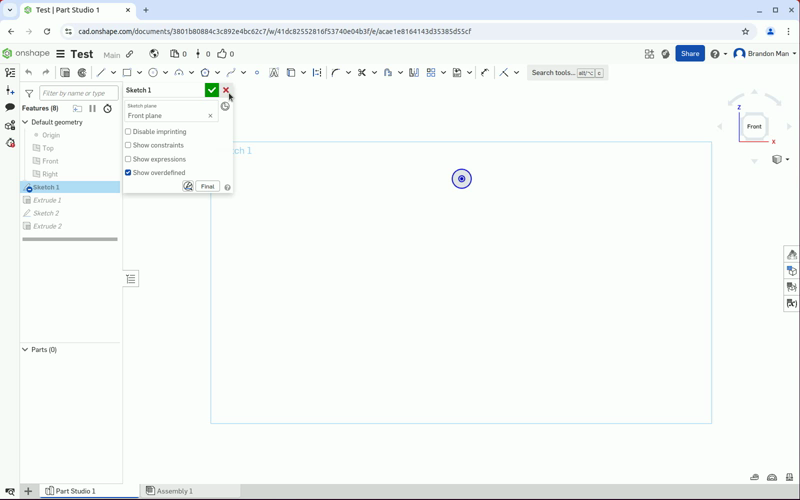
click(229, 92)
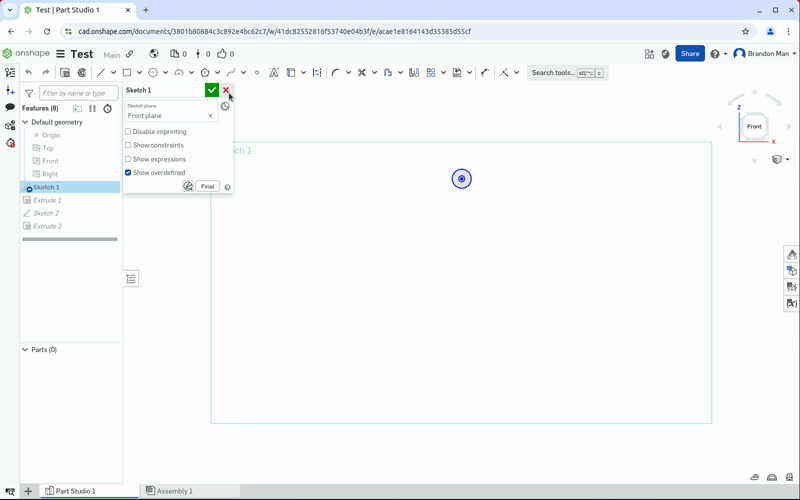
key(shift+s)
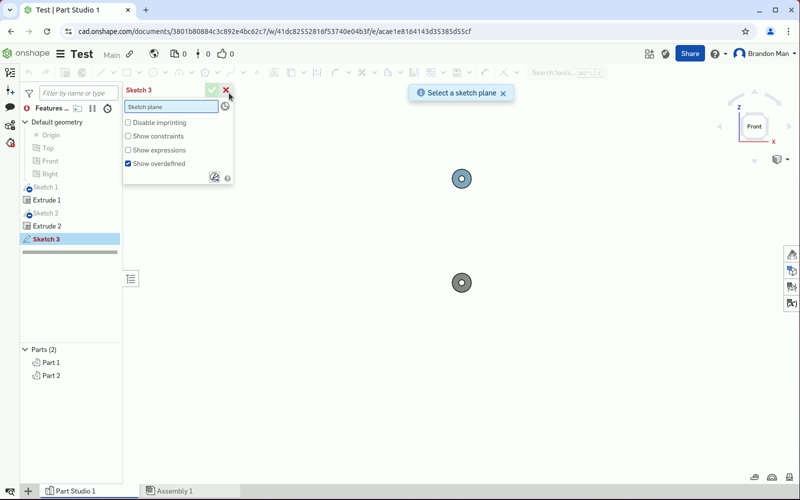
mouse_move(73, 163)
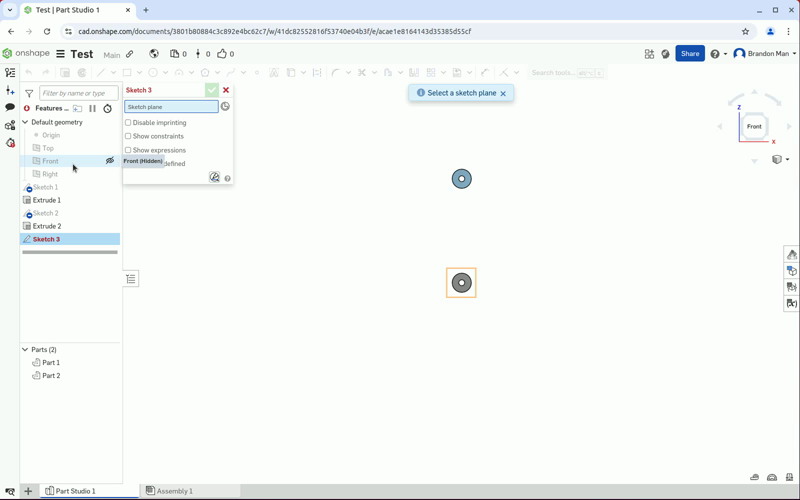
click(73, 163)
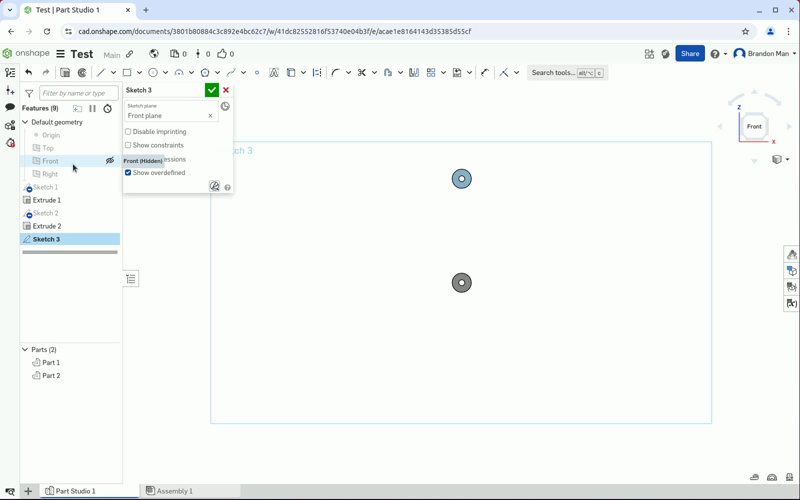
mouse_move(73, 352)
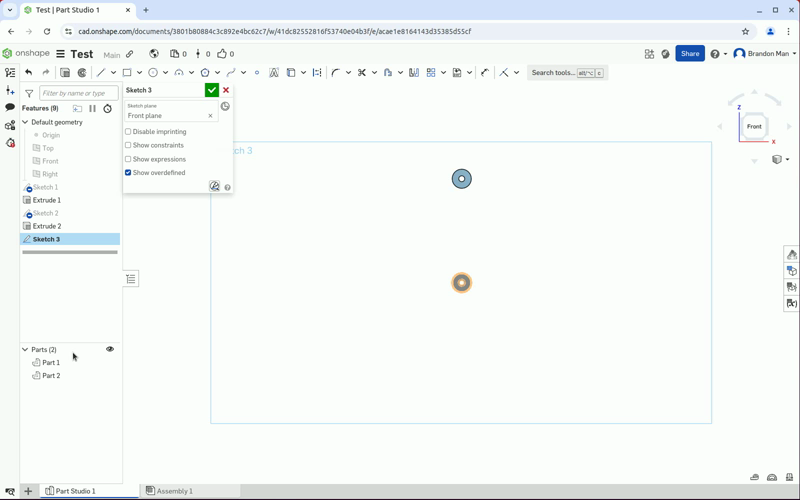
key(y)
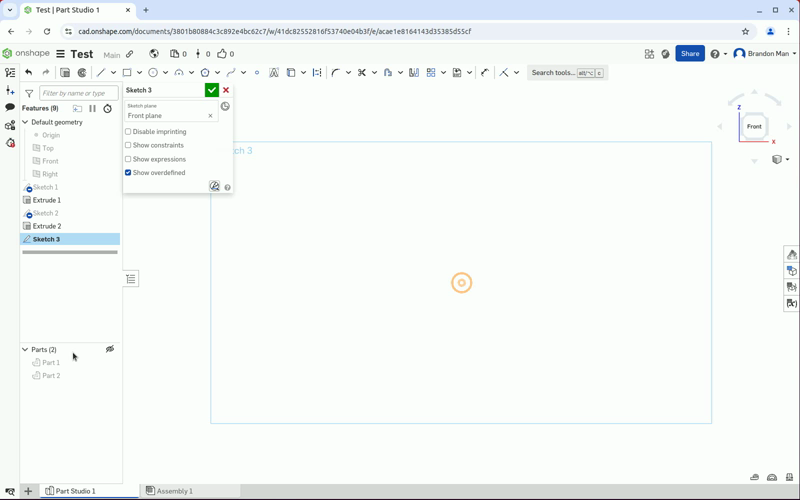
key(c)
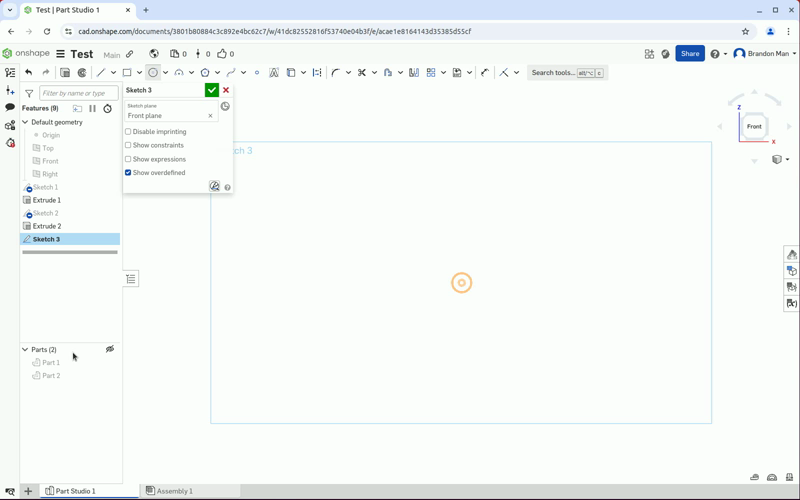
key_down(shift)
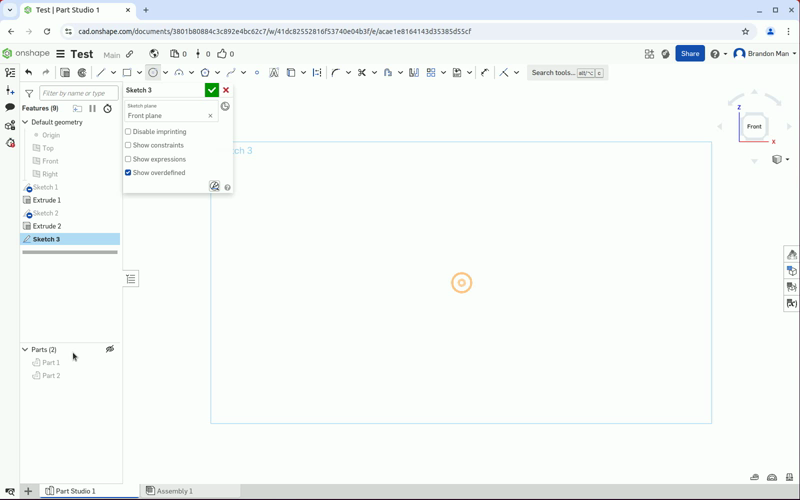
mouse_move(501, 282)
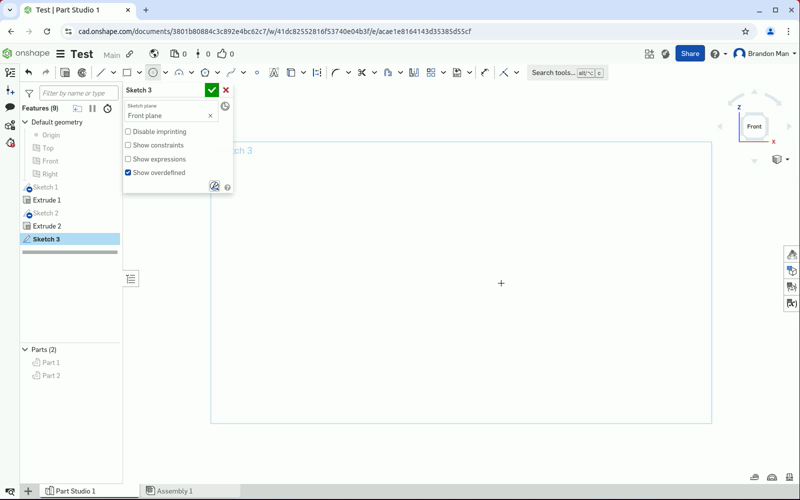
click(501, 282)
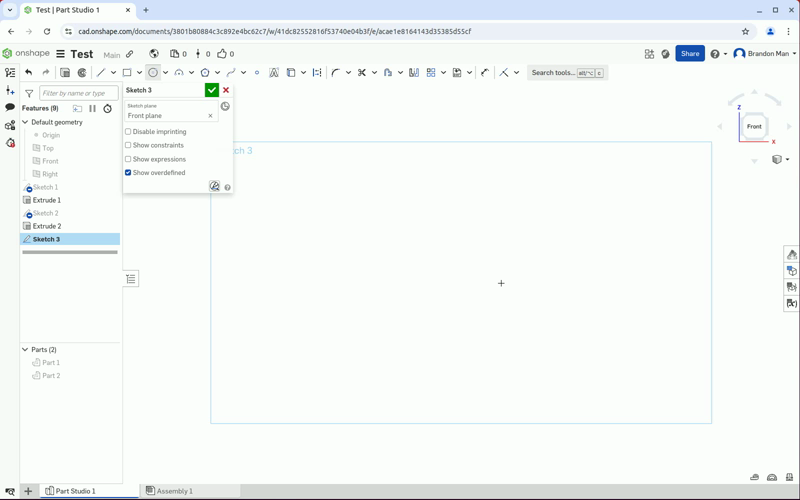
key_up(shift)
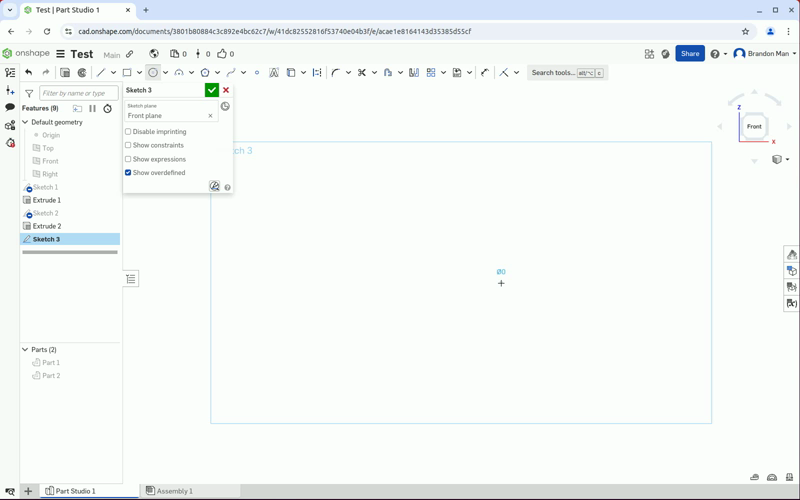
mouse_move(508, 282)
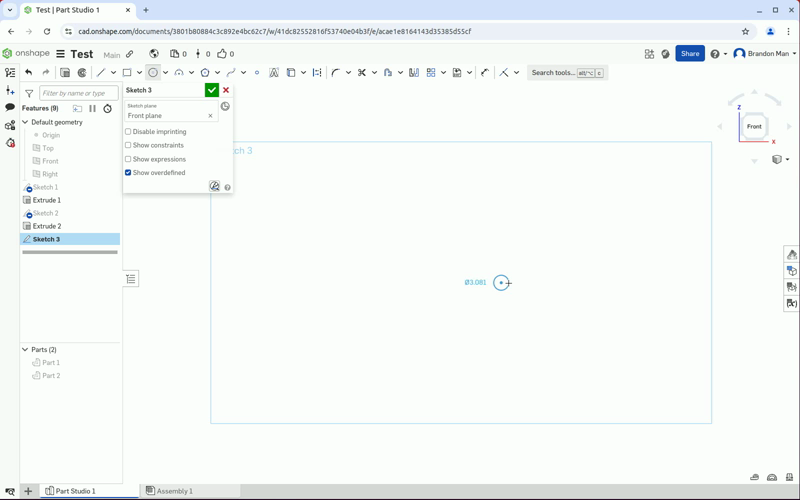
click(508, 282)
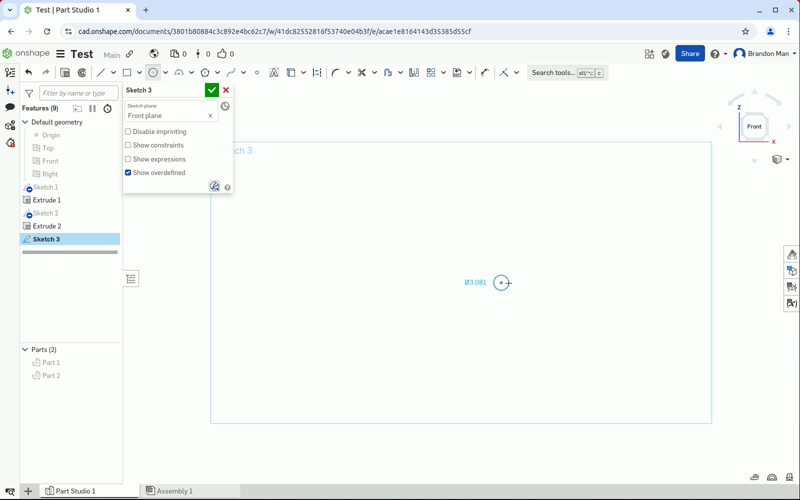
key(esc)
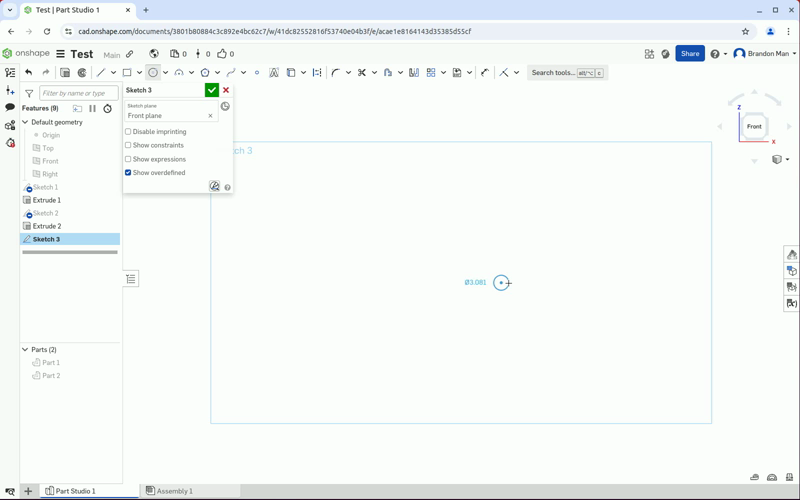
key(c)
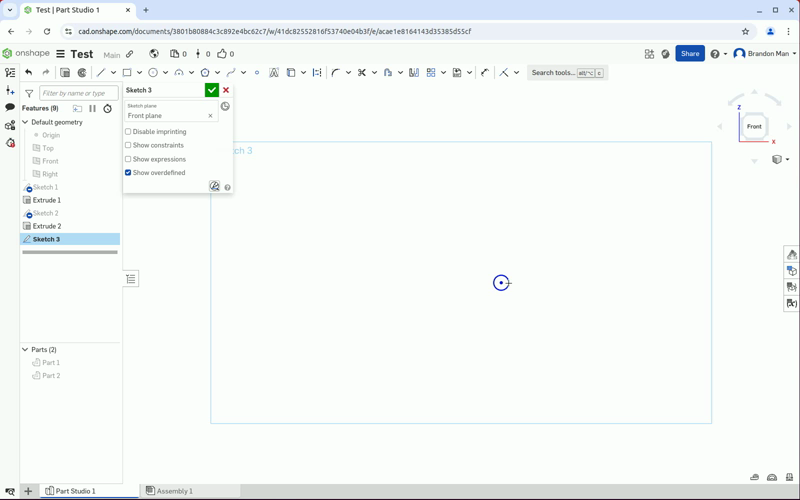
key_down(shift)
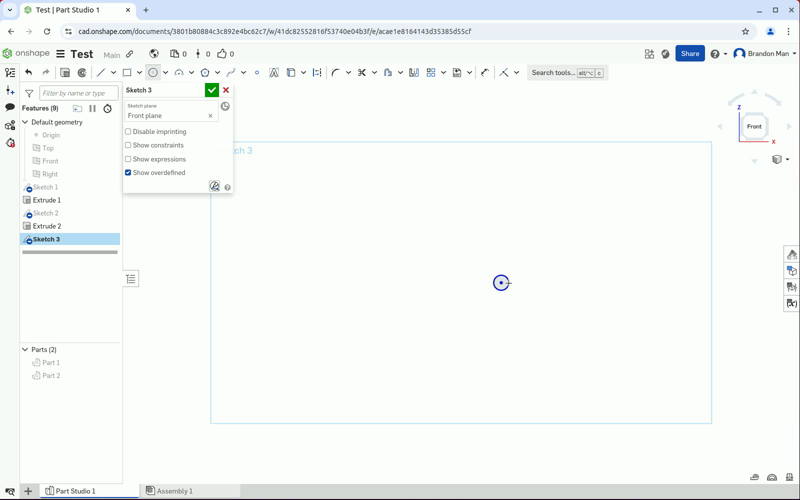
mouse_move(501, 282)
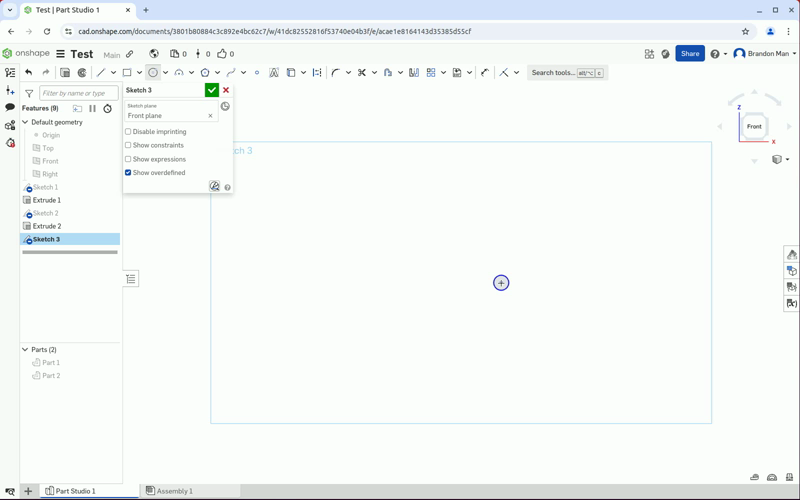
click(501, 282)
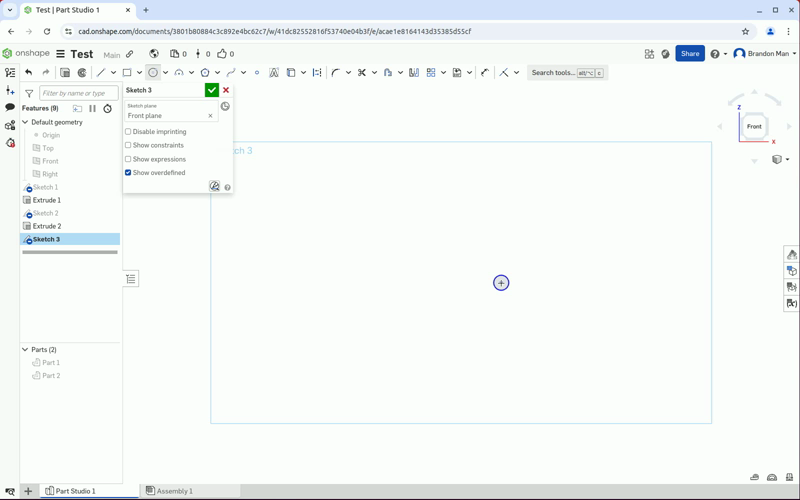
key_up(shift)
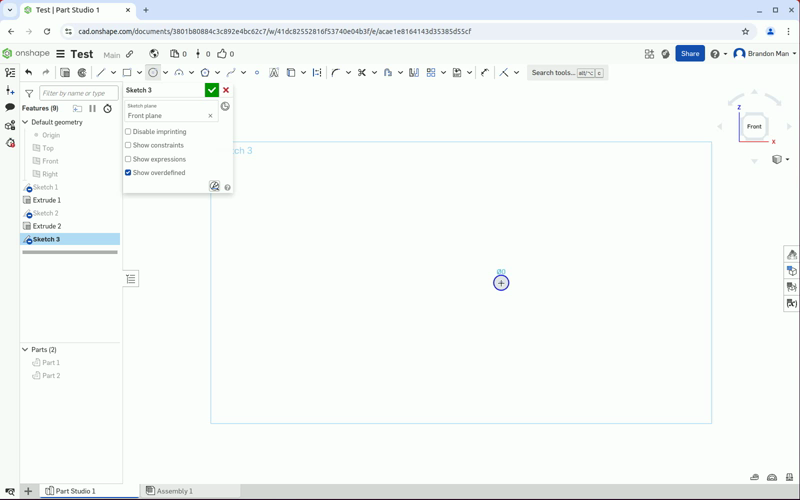
mouse_move(504, 282)
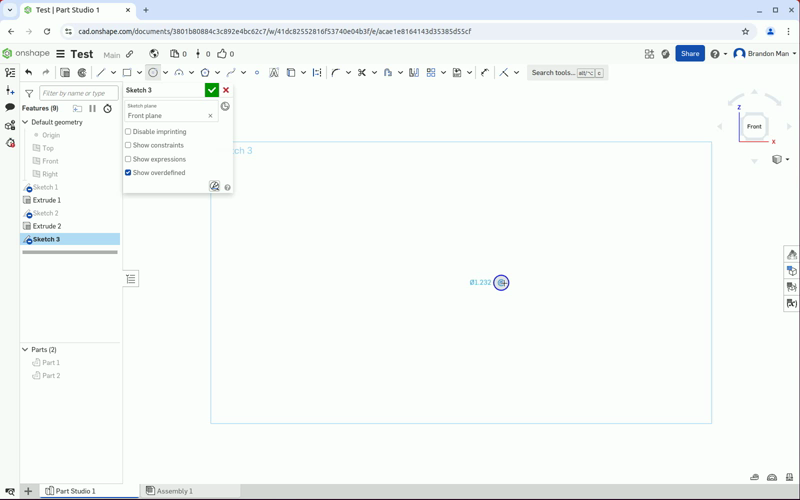
scroll(6)
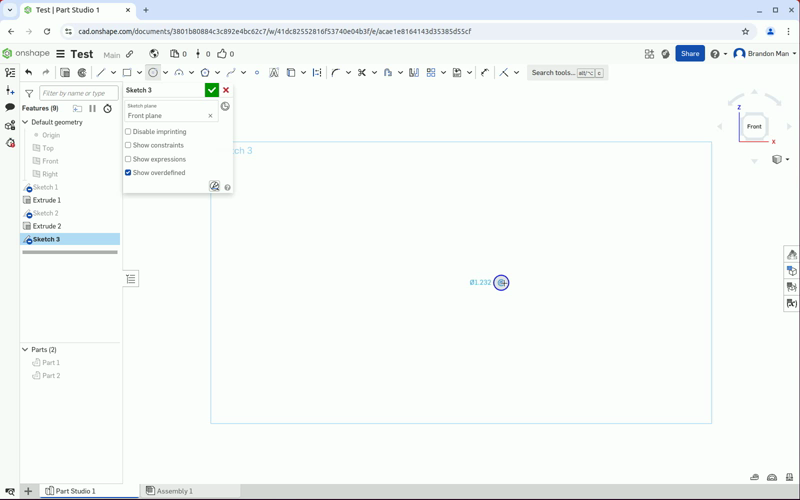
scroll(6)
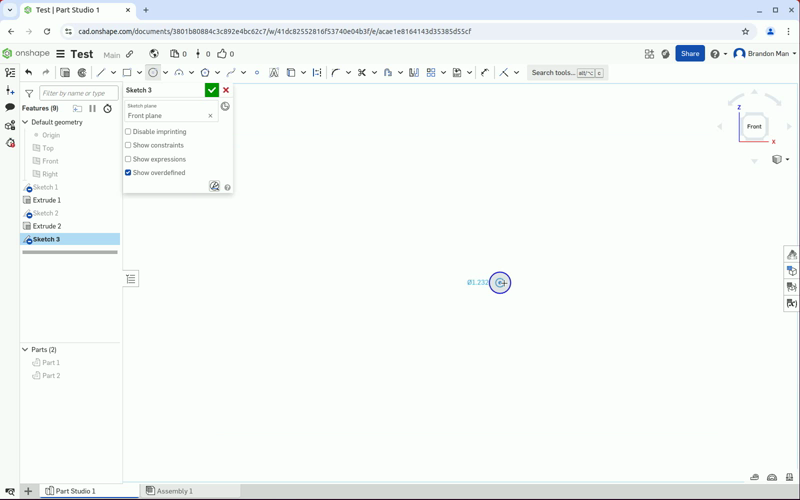
scroll(6)
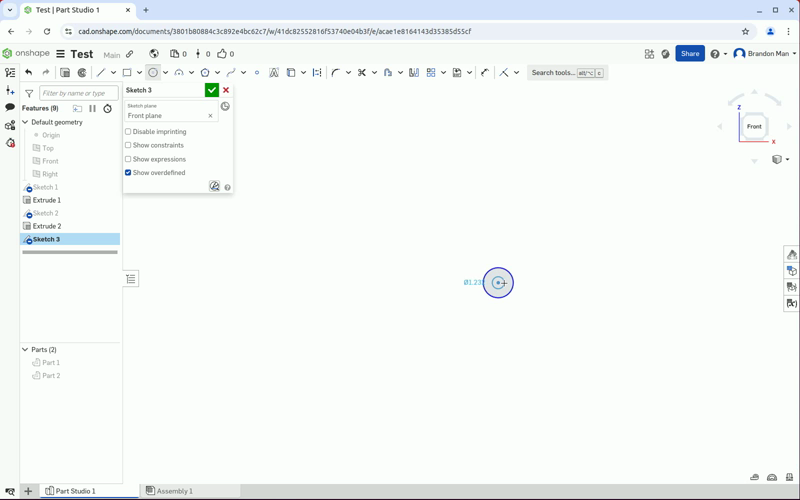
scroll(6)
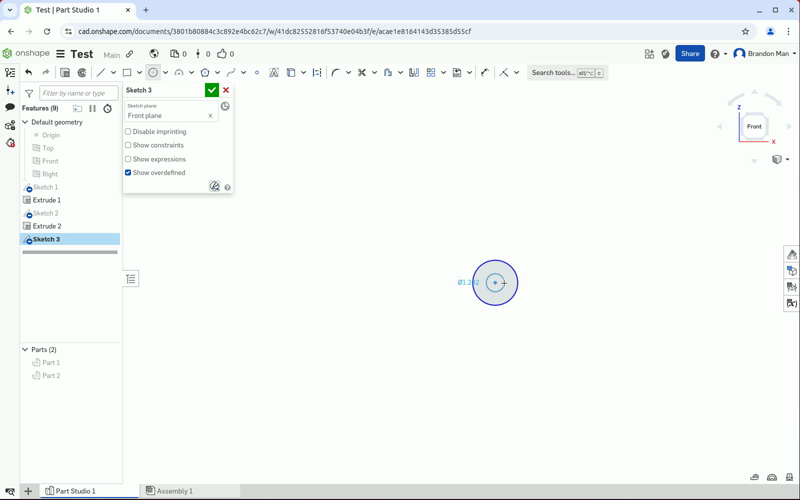
scroll(6)
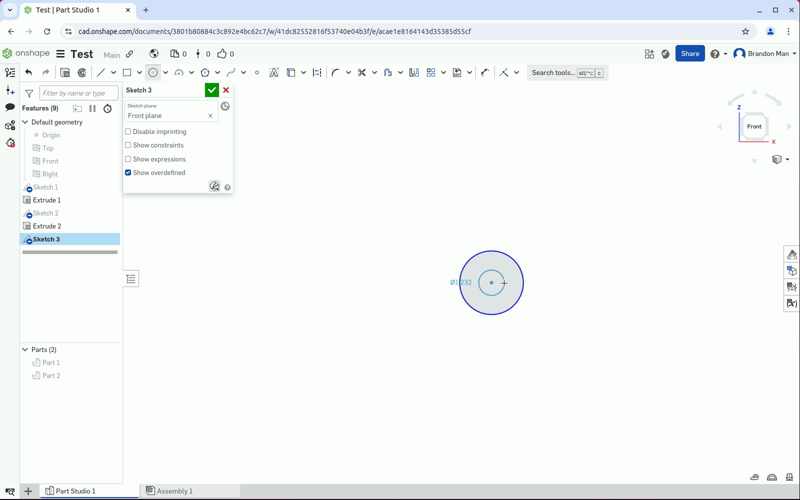
scroll(6)
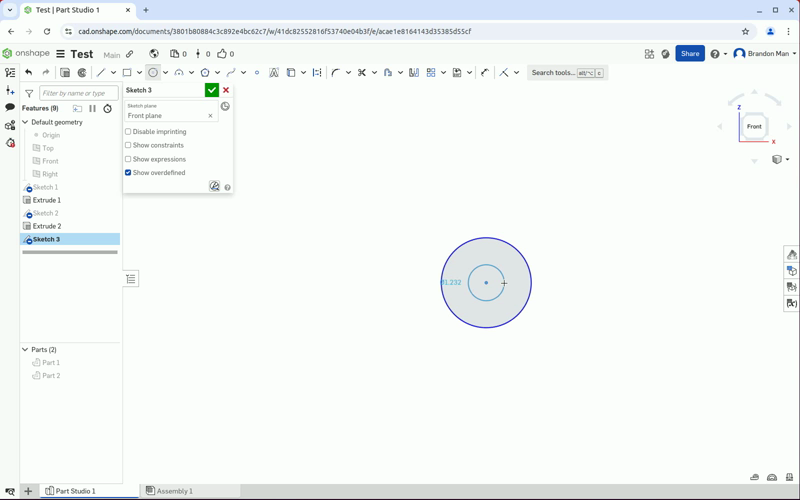
scroll(6)
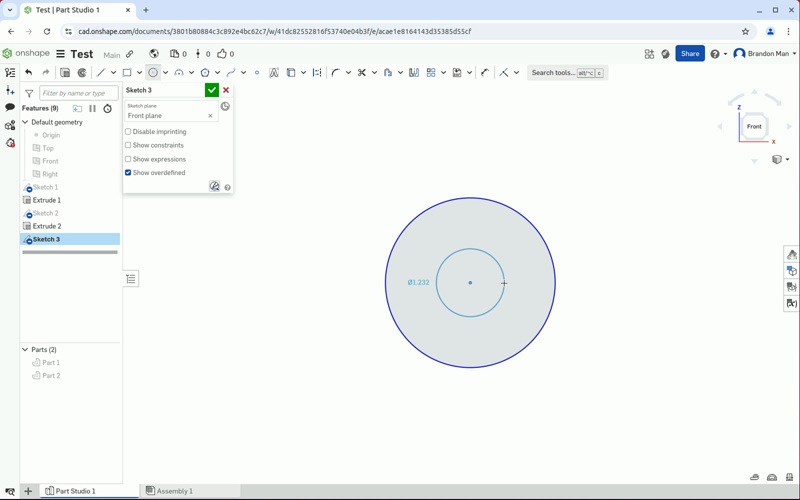
click(504, 282)
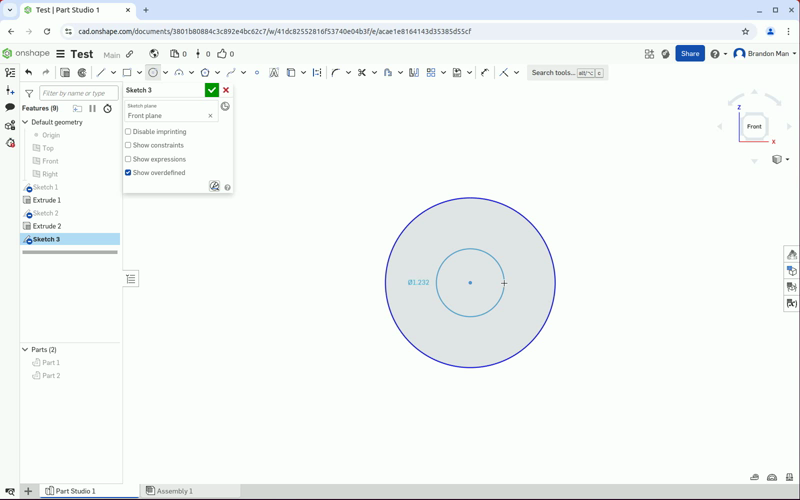
scroll(-6)
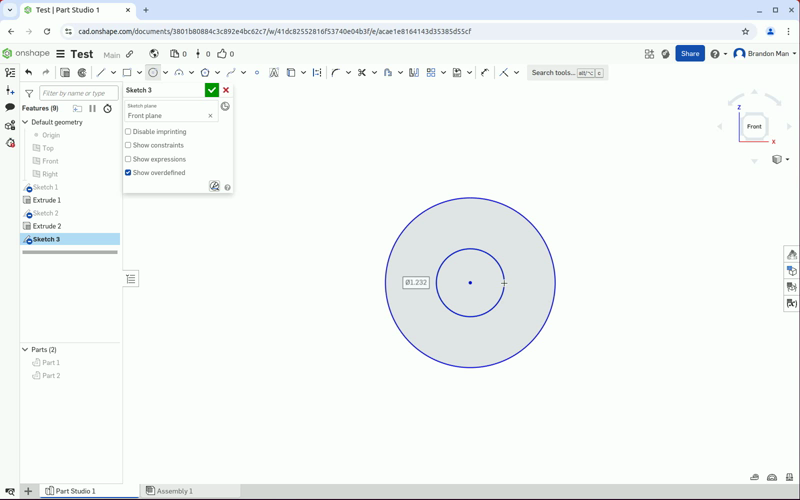
scroll(-6)
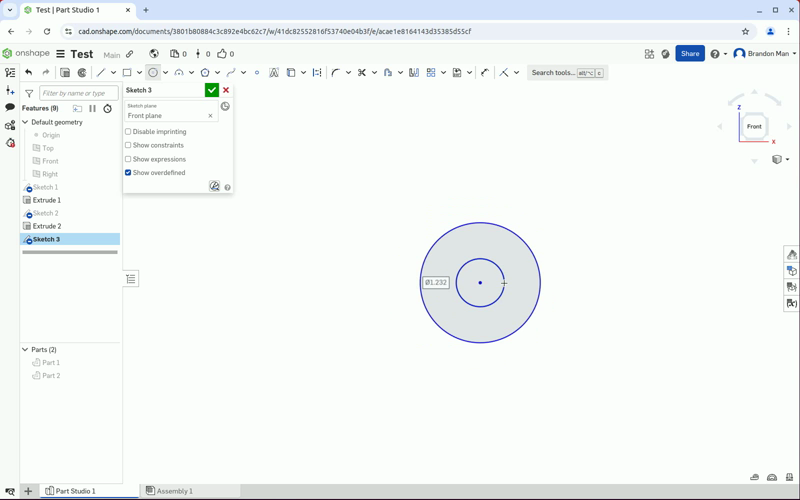
scroll(-6)
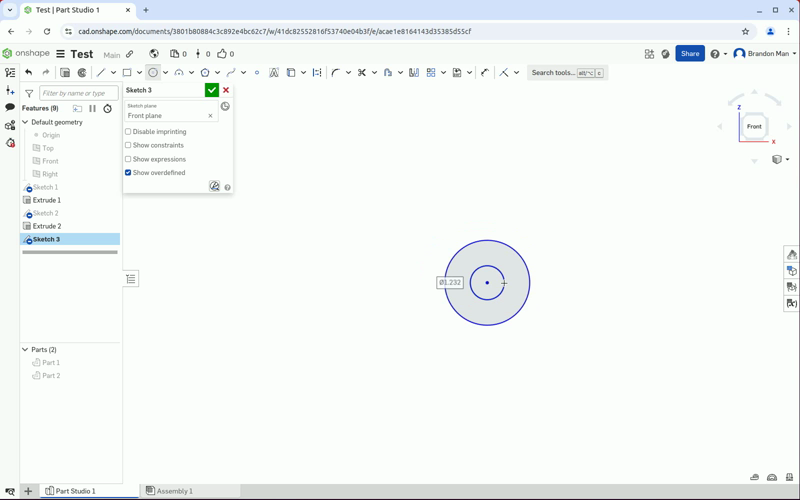
scroll(-6)
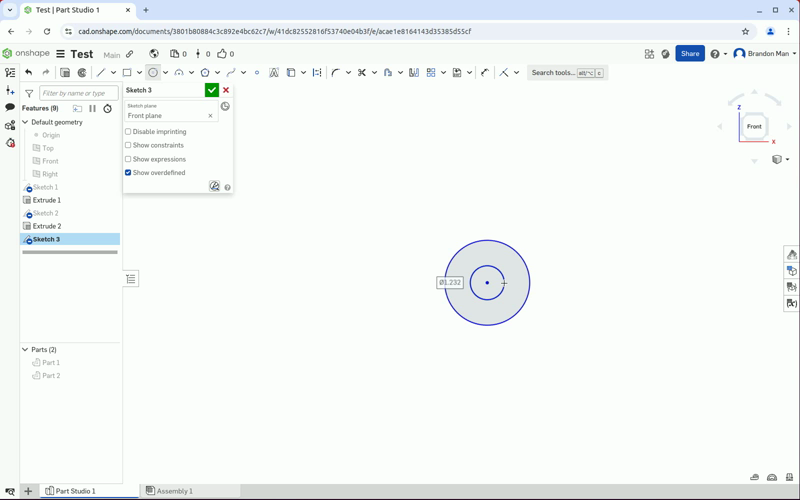
scroll(-6)
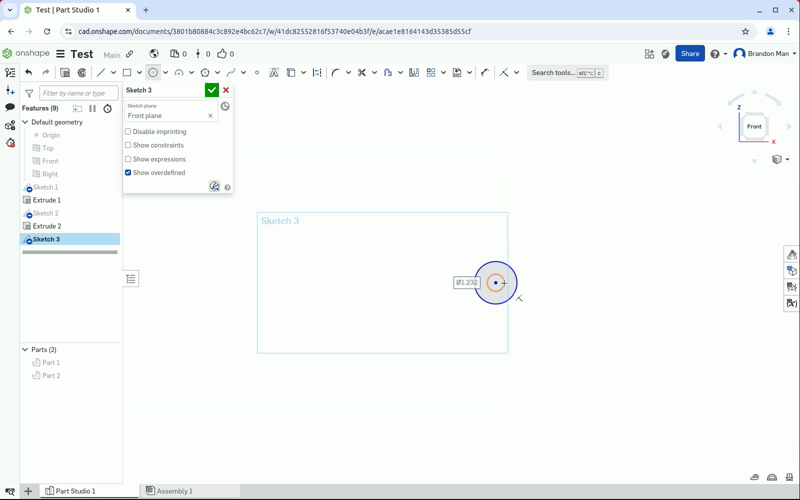
scroll(-6)
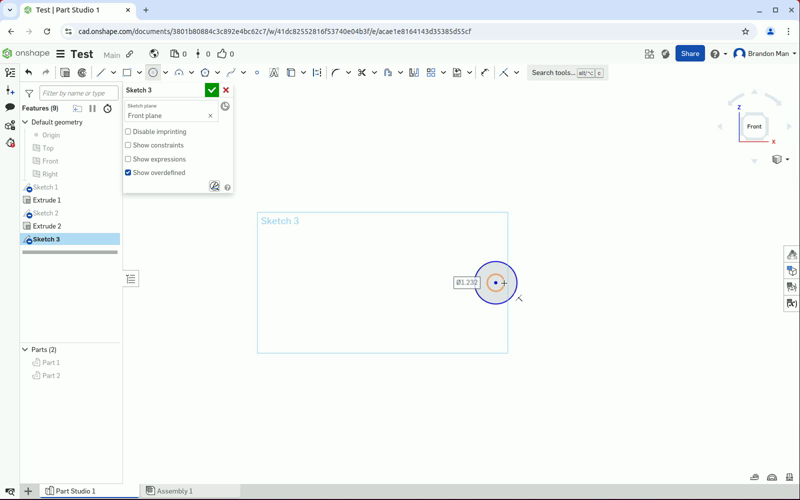
scroll(-6)
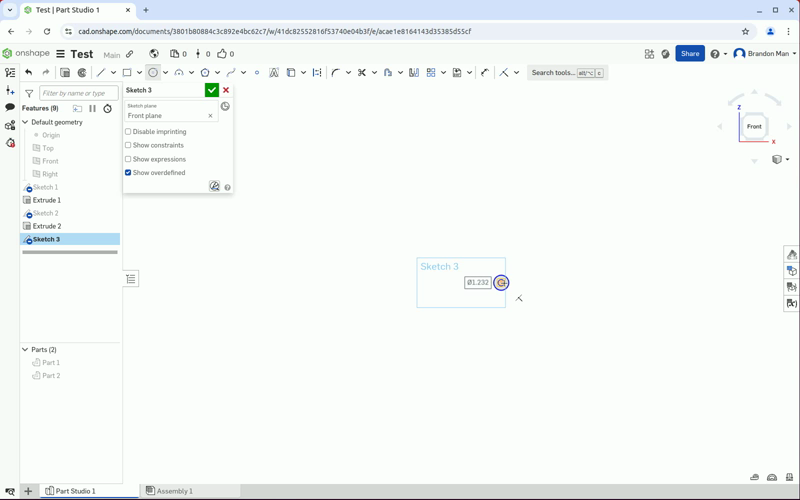
key(esc)
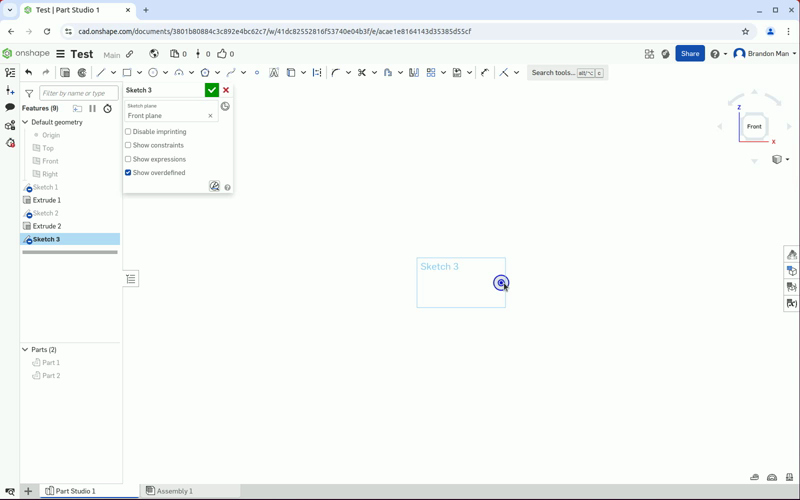
mouse_move(494, 282)
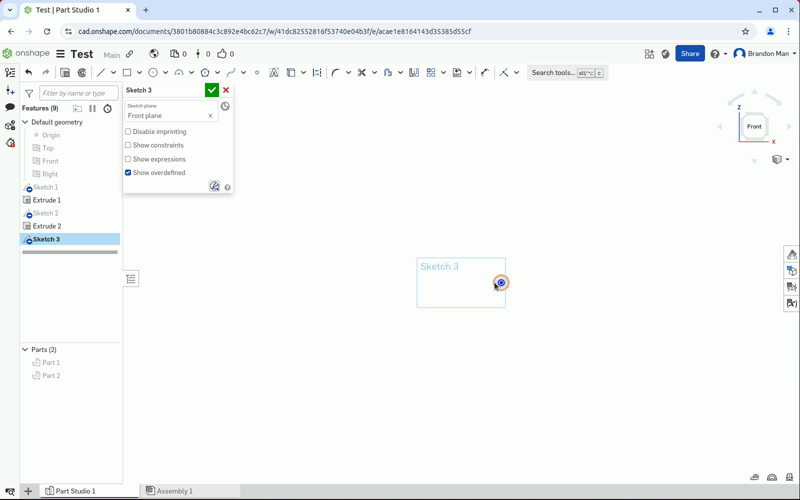
scroll(6)
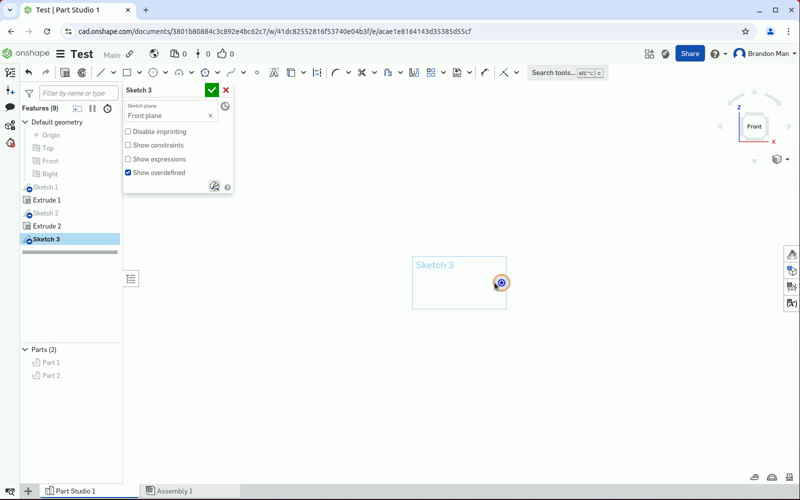
scroll(6)
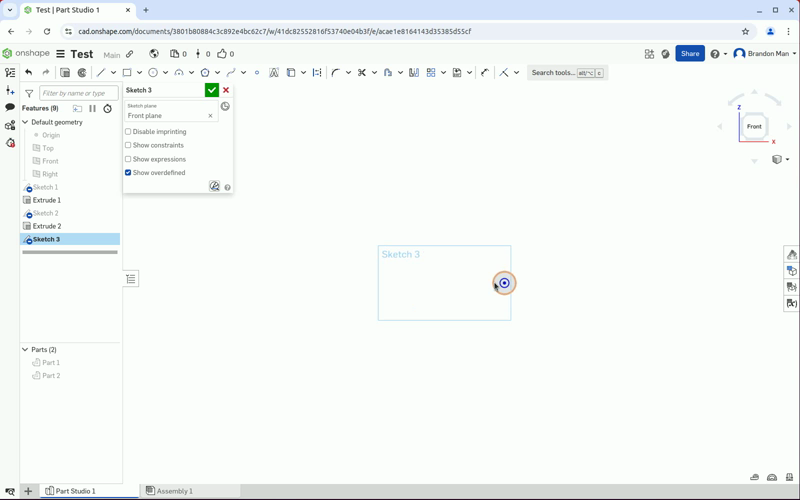
scroll(6)
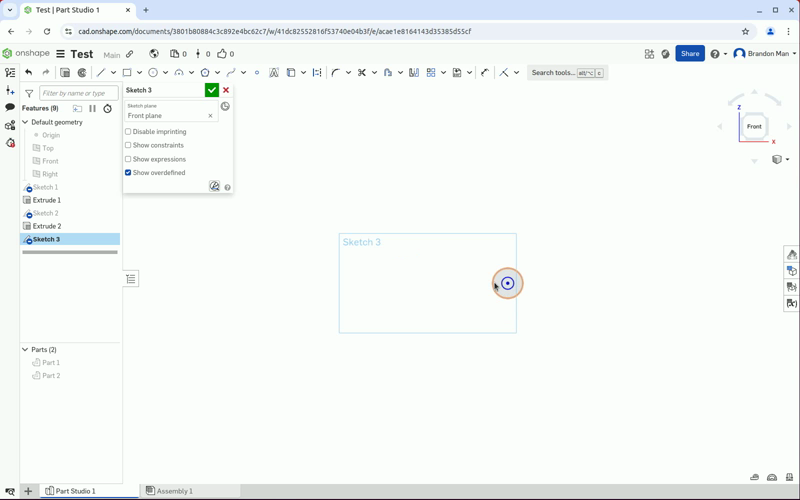
scroll(6)
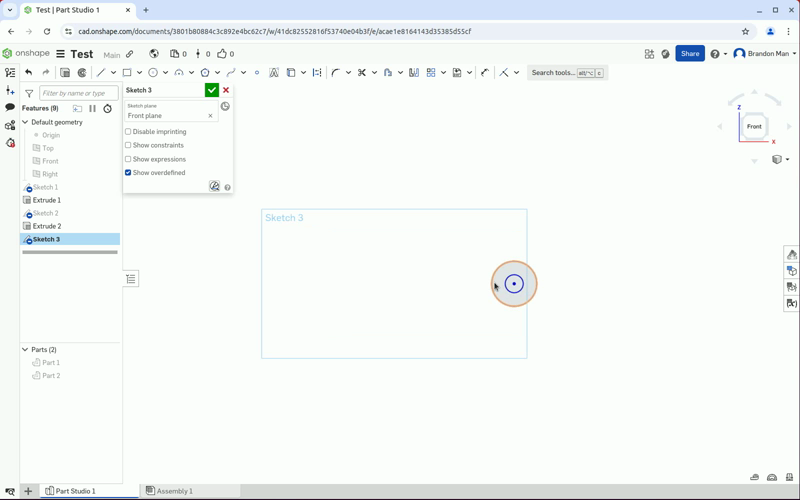
scroll(6)
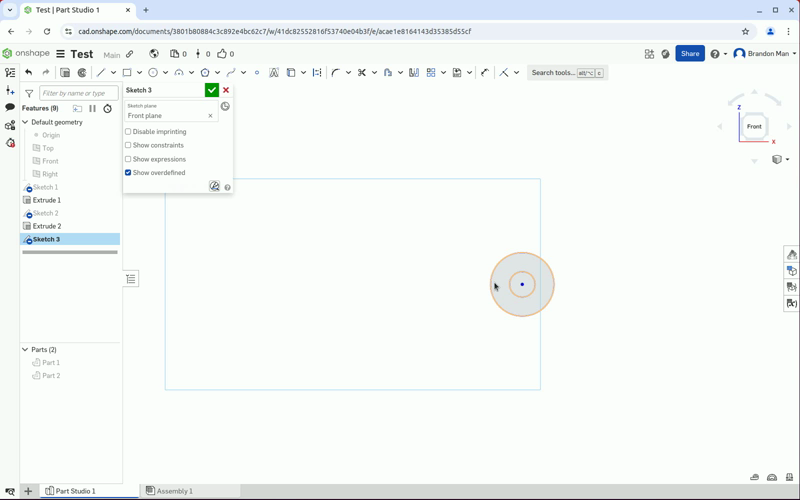
scroll(6)
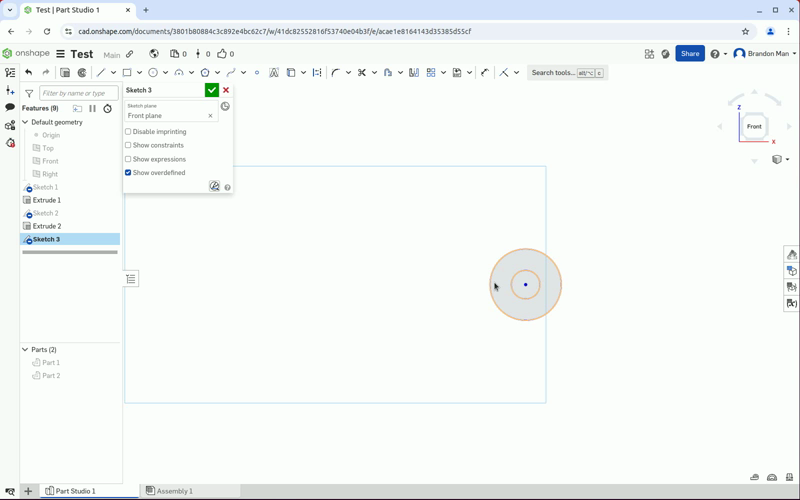
scroll(6)
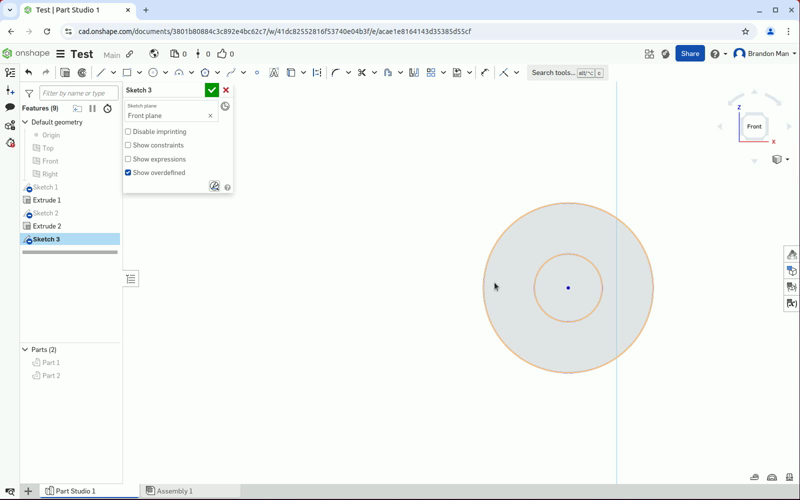
click(494, 282)
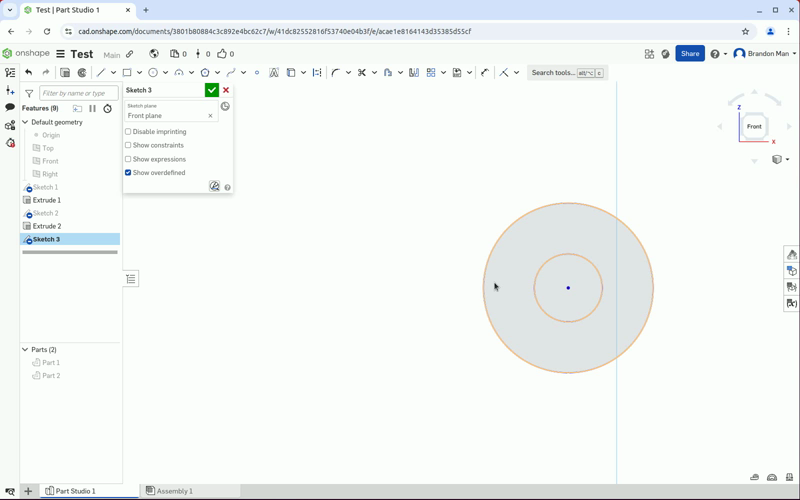
scroll(-6)
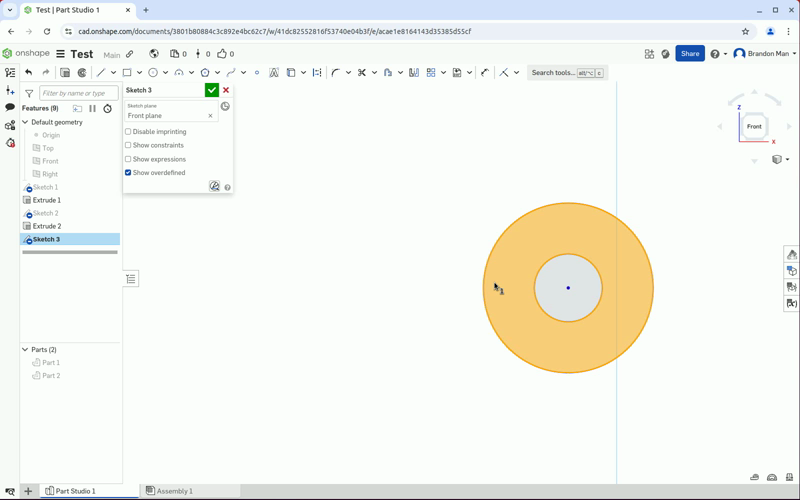
scroll(-6)
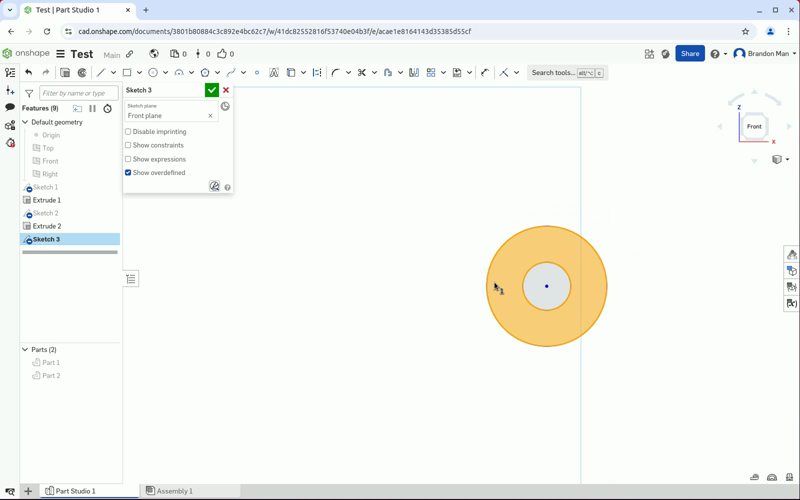
scroll(-6)
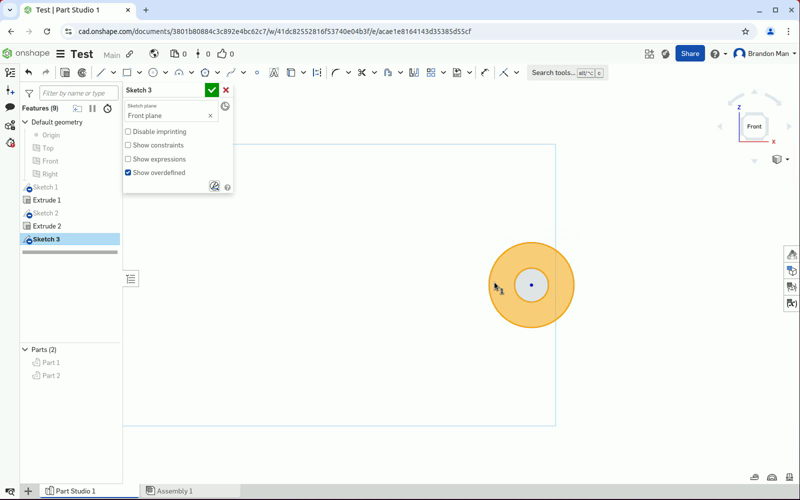
scroll(-6)
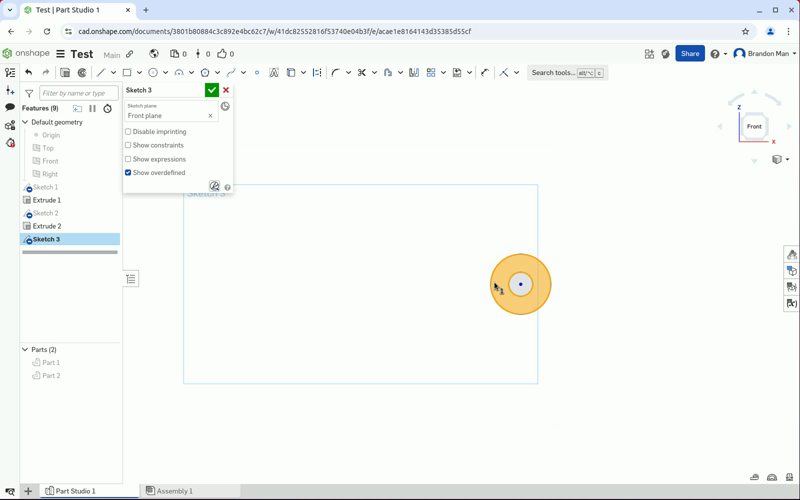
scroll(-6)
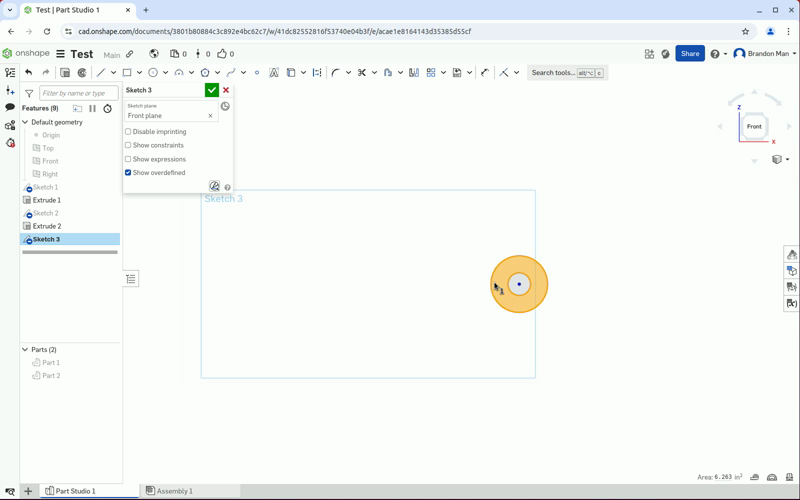
scroll(-6)
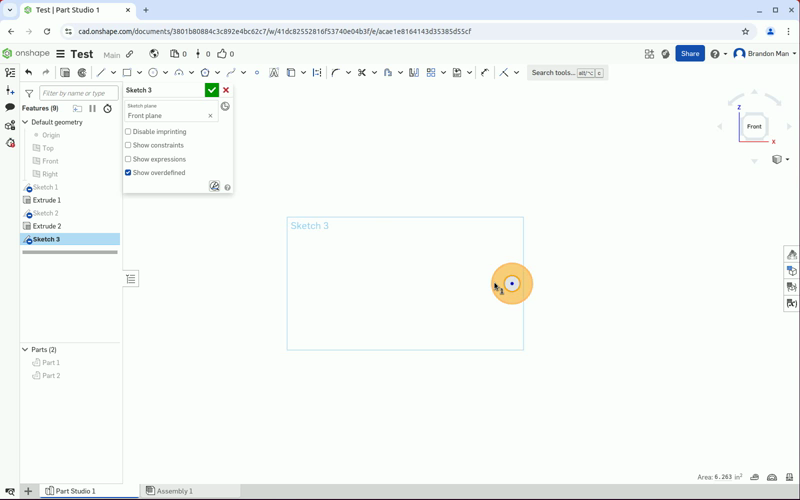
scroll(-6)
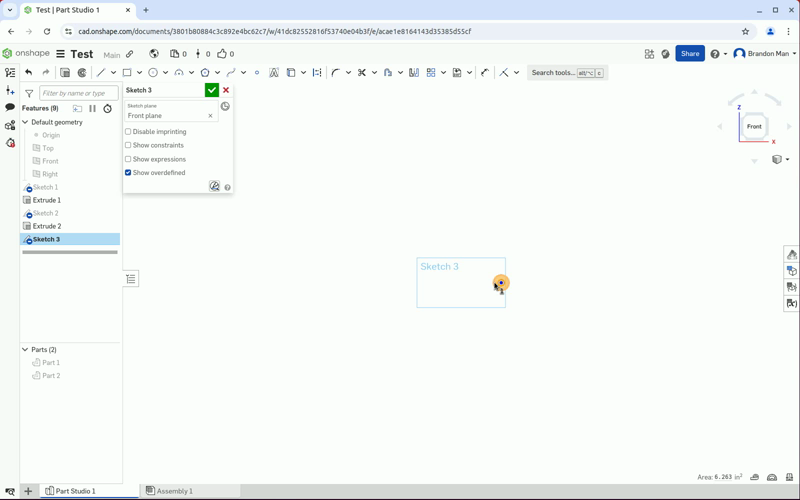
mouse_move(73, 352)
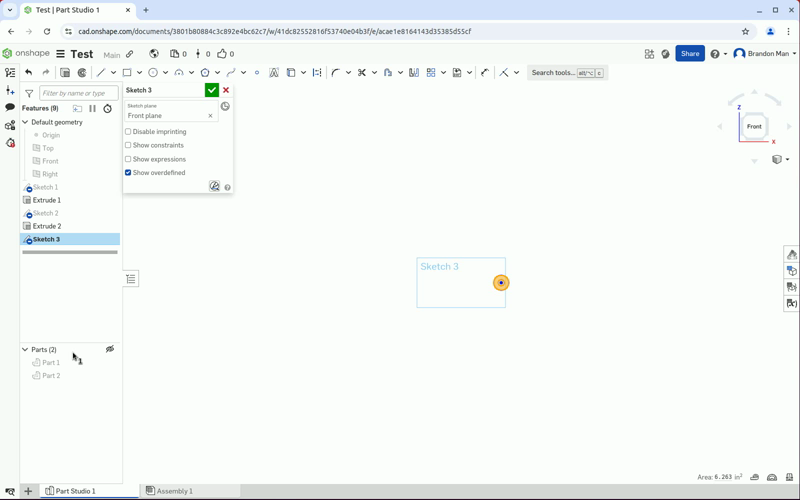
key(shift+y)
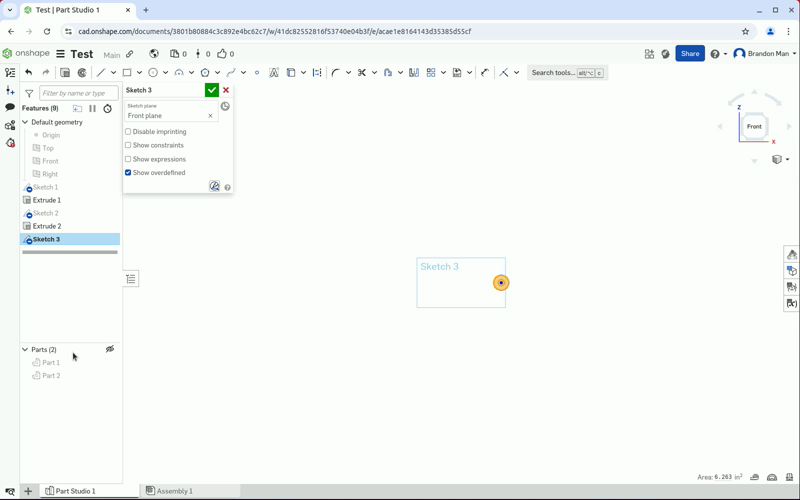
key(shift+e)
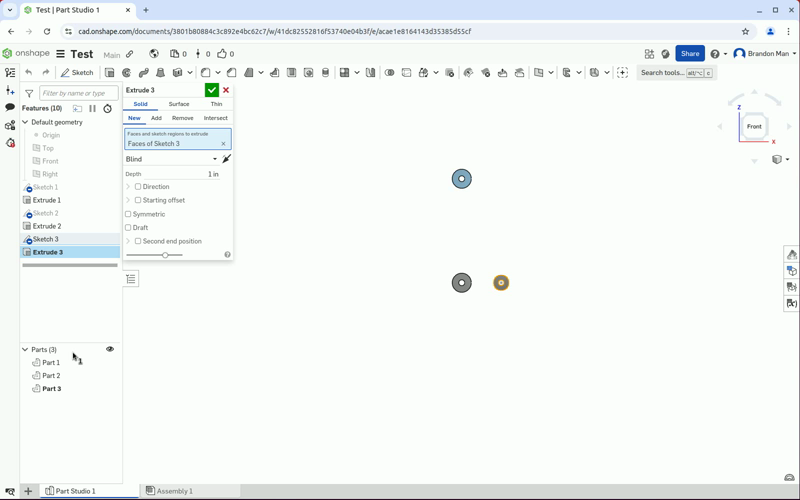
mouse_move(143, 106)
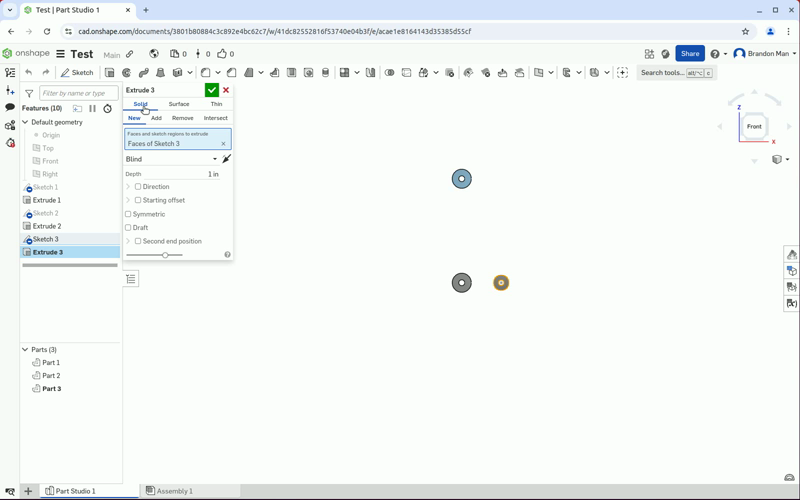
click(143, 106)
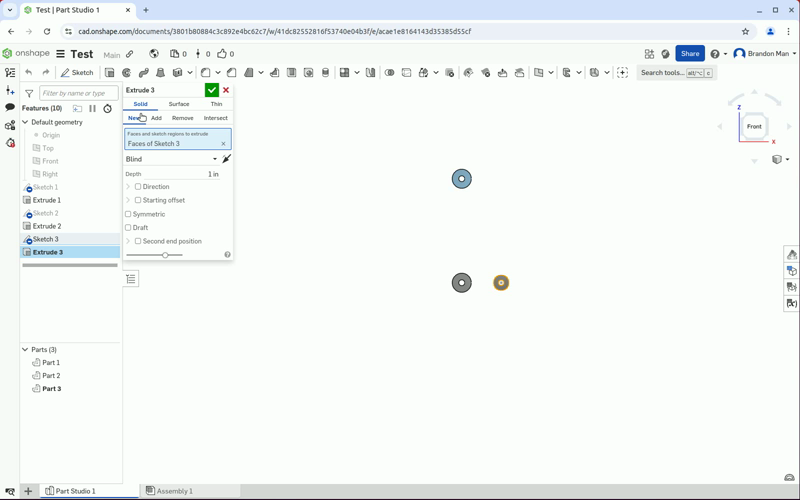
mouse_move(137, 120)
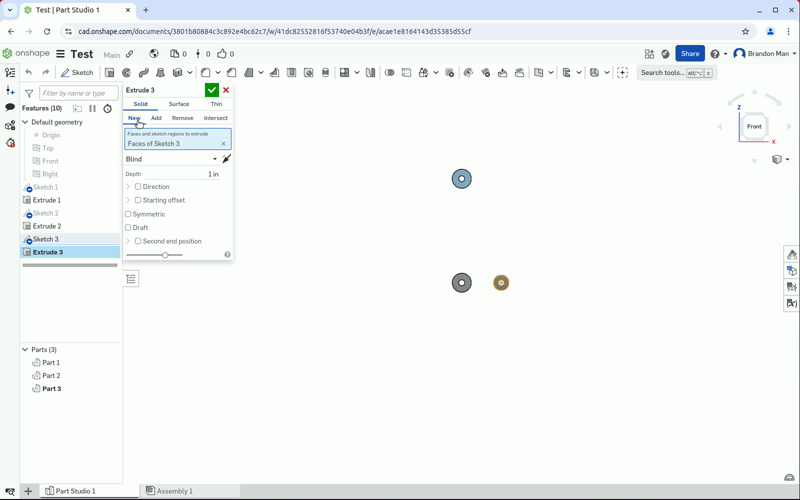
click(137, 120)
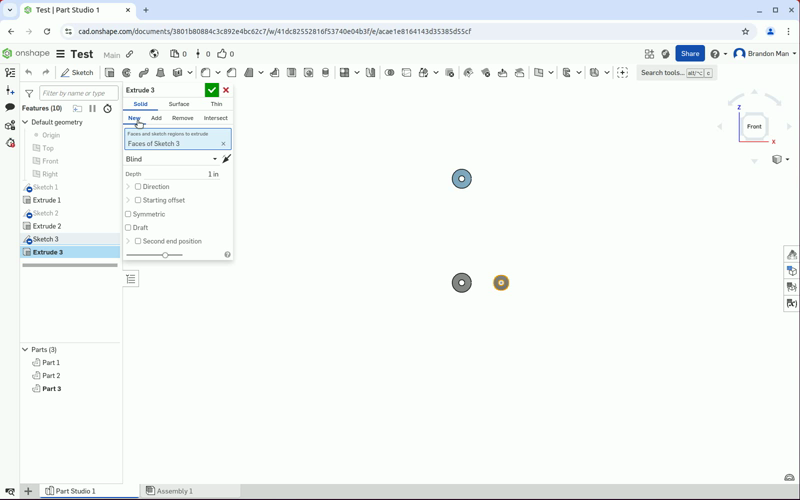
key(tab, 4)
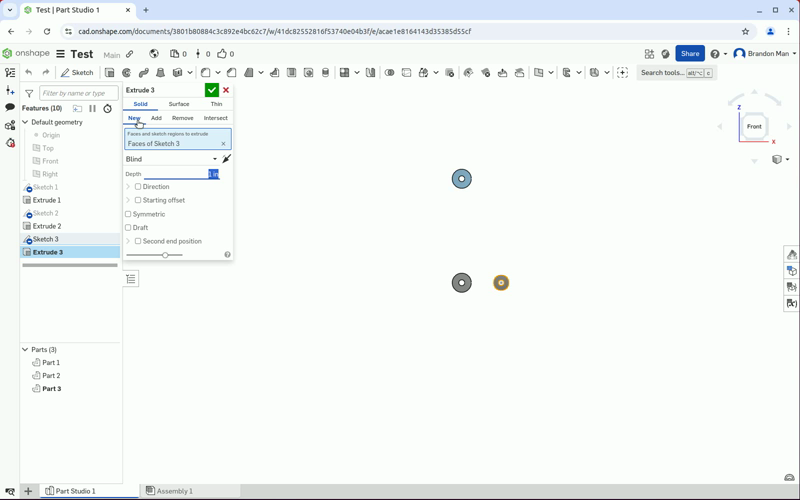
text(0.481)
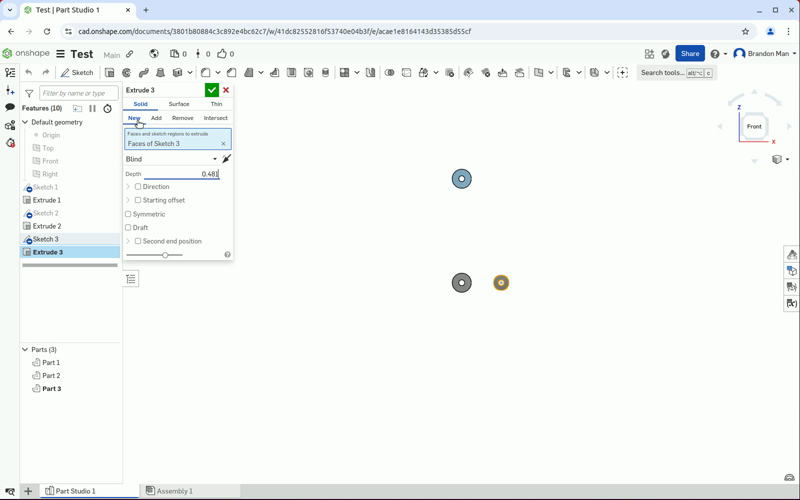
key(enter)
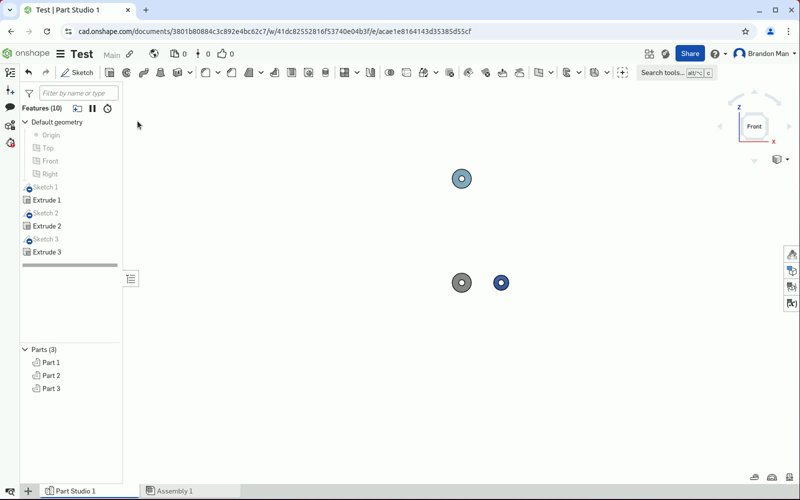
key(shift+h)
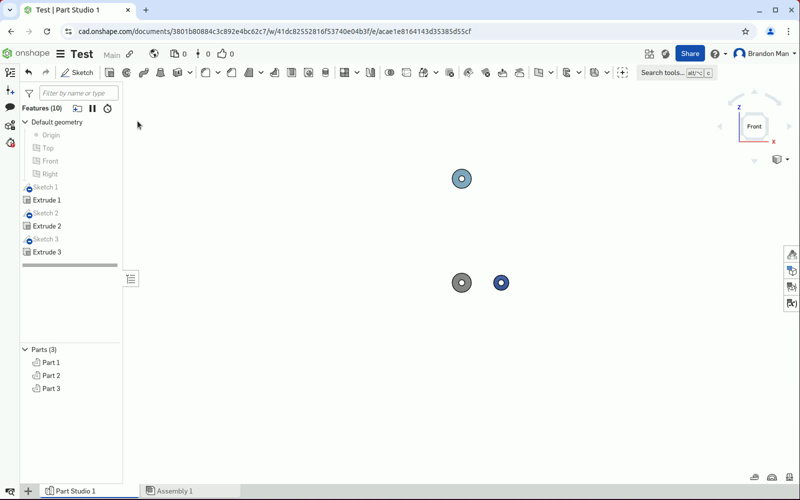
key(shift+h)
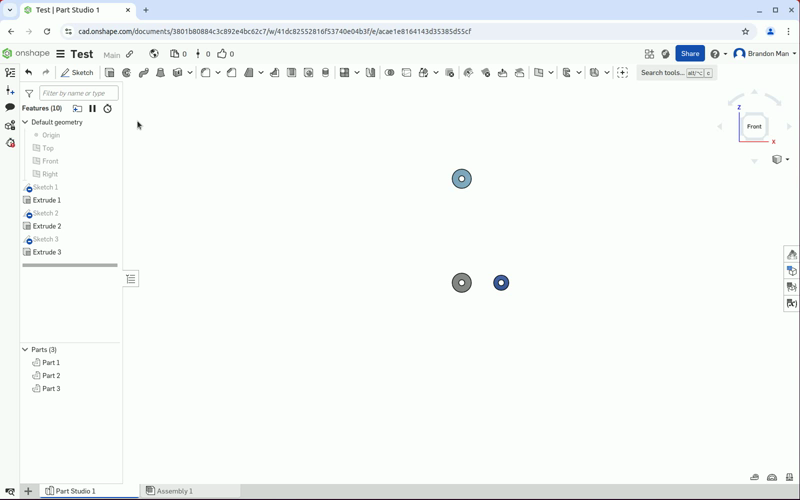
mouse_move(73, 189)
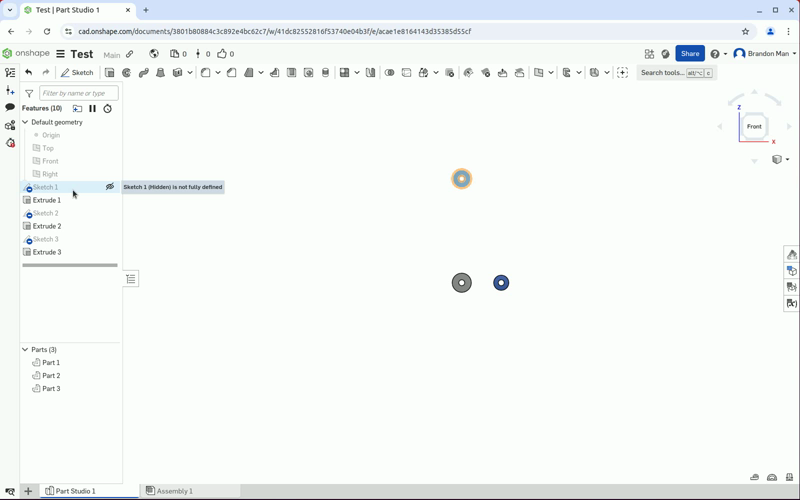
click(73, 189)
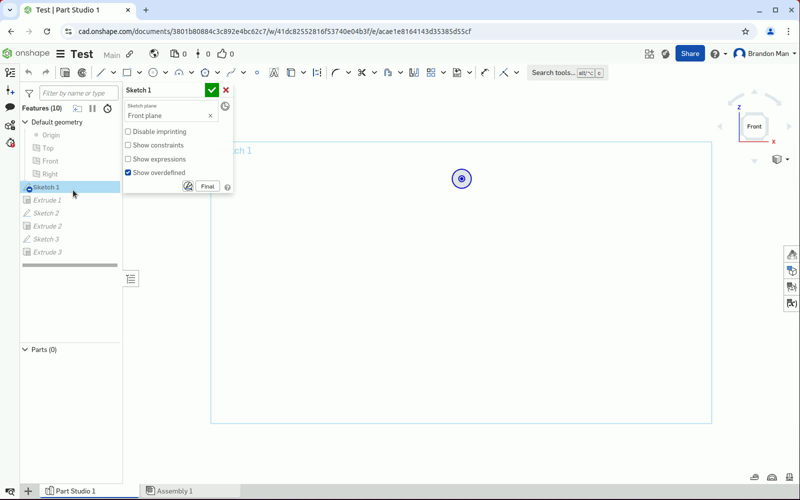
mouse_move(229, 92)
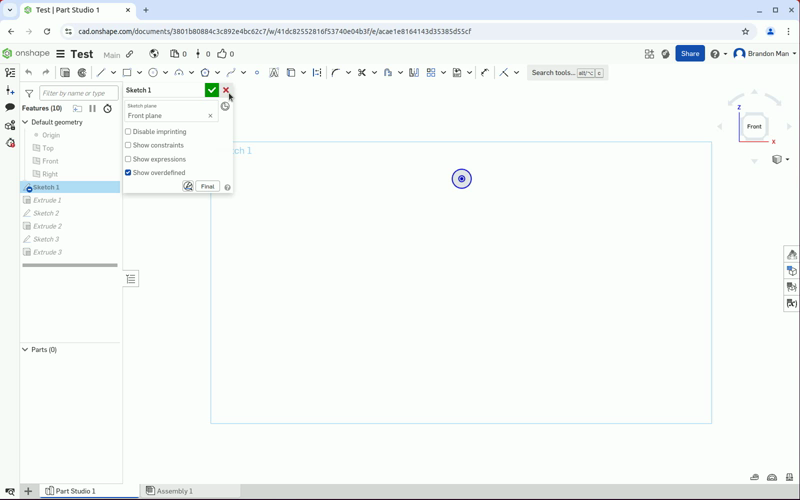
click(229, 92)
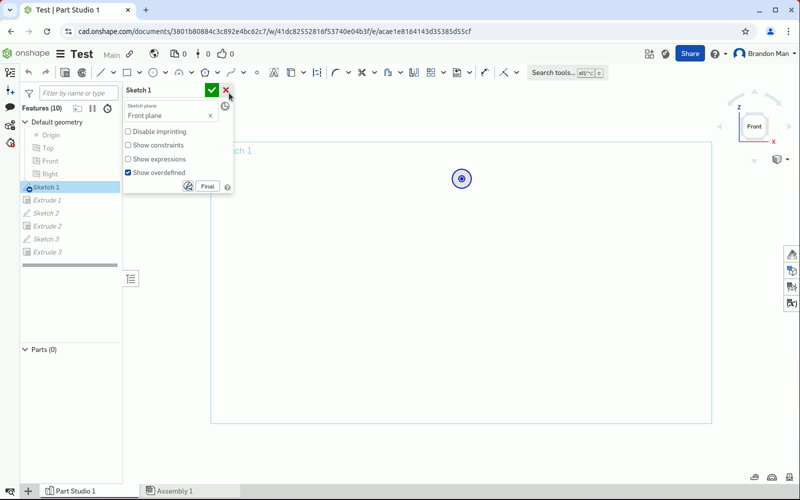
key(shift+s)
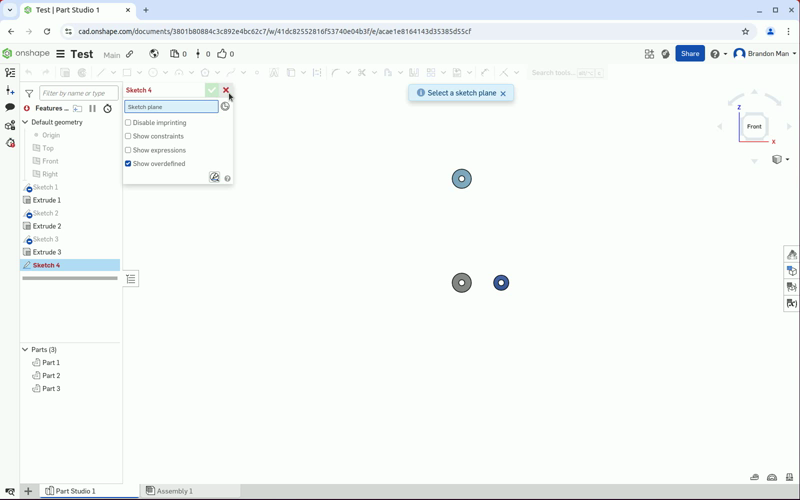
mouse_move(73, 163)
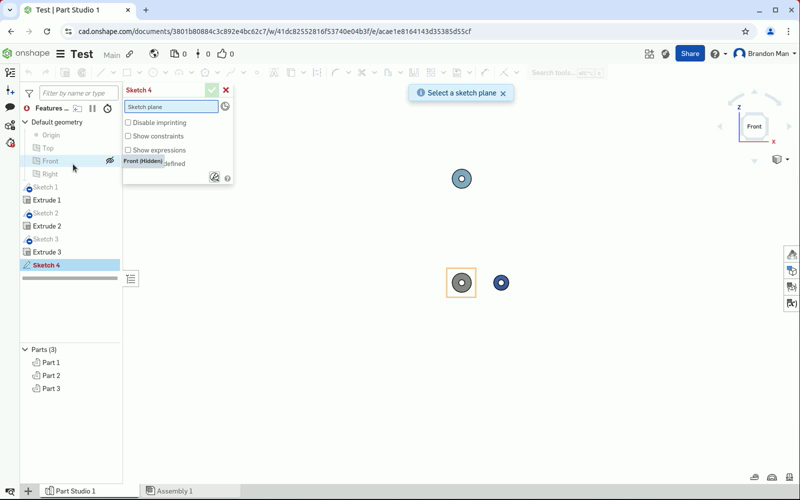
click(73, 163)
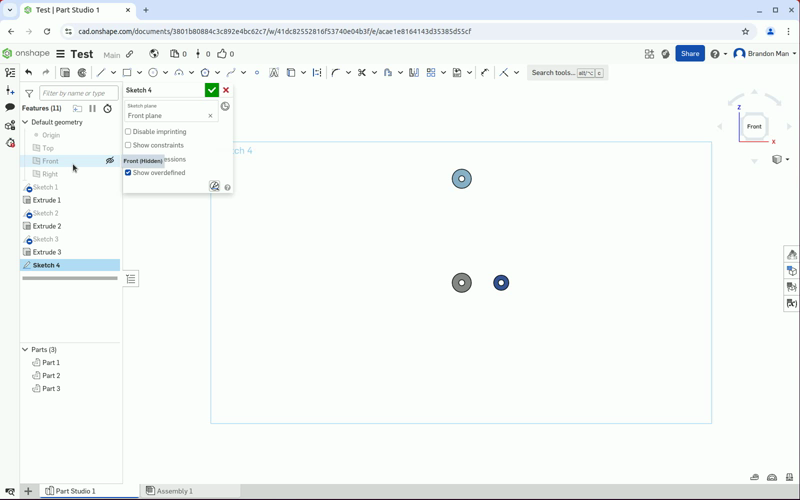
mouse_move(73, 352)
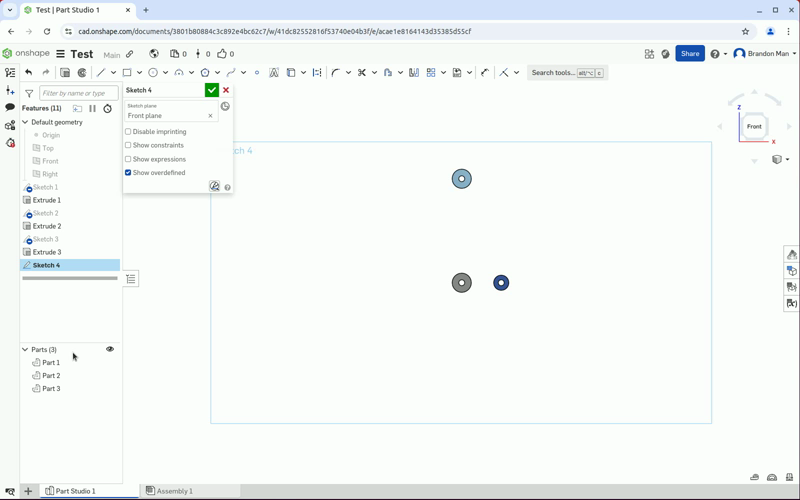
key(y)
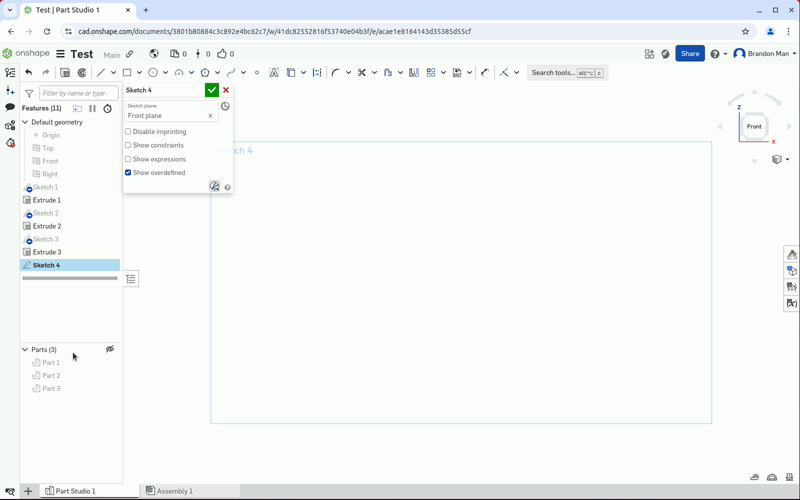
key(a)
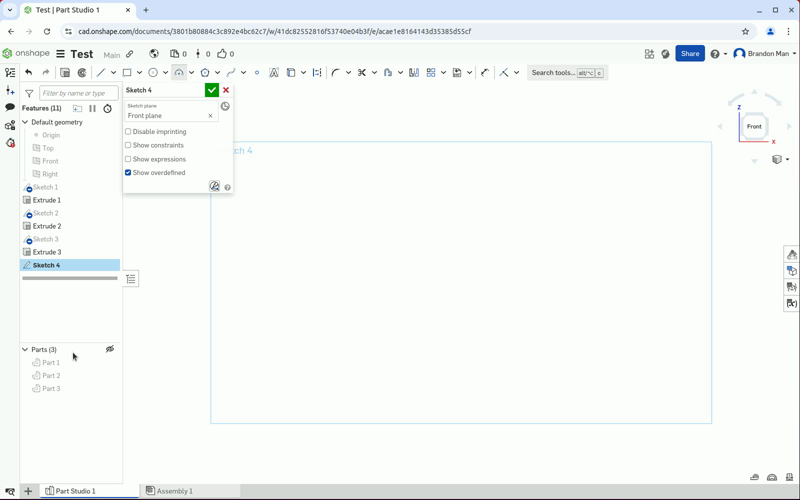
key_down(shift)
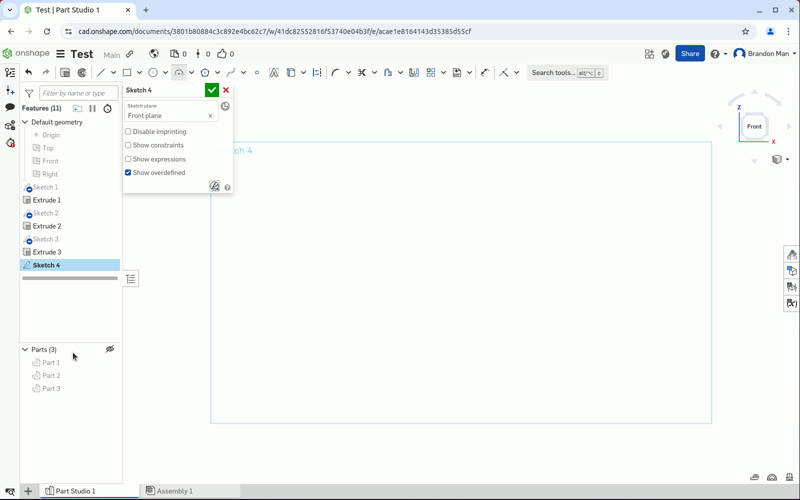
mouse_move(446, 223)
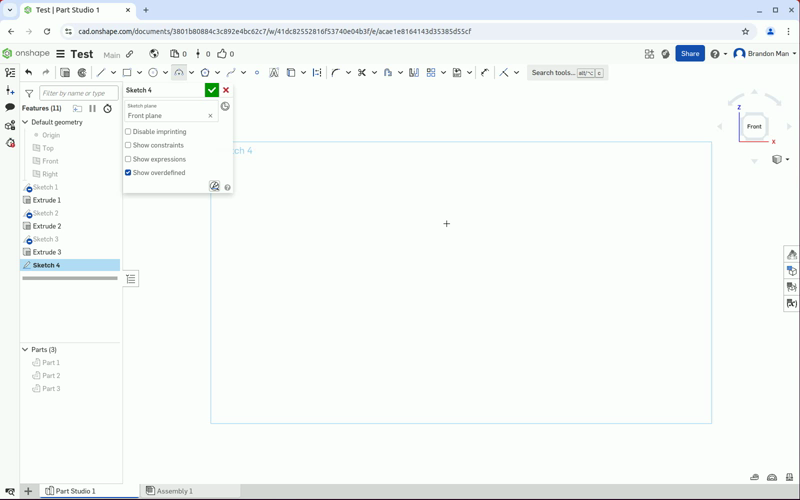
click(446, 223)
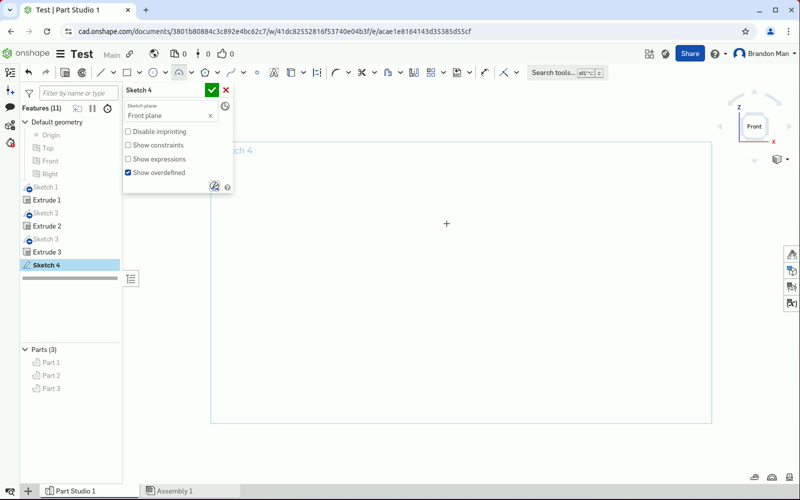
key_up(shift)
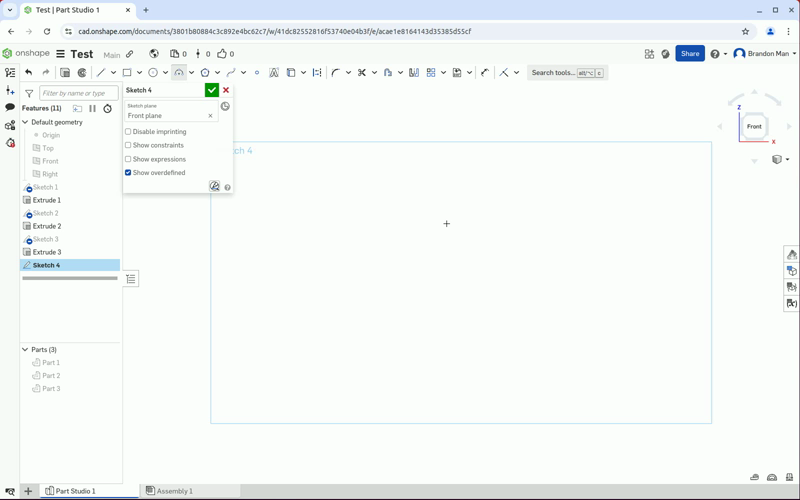
key_down(shift)
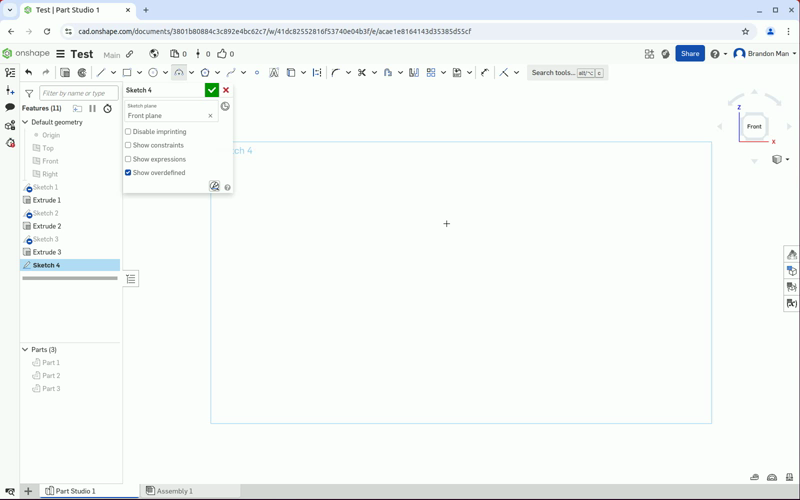
mouse_move(476, 223)
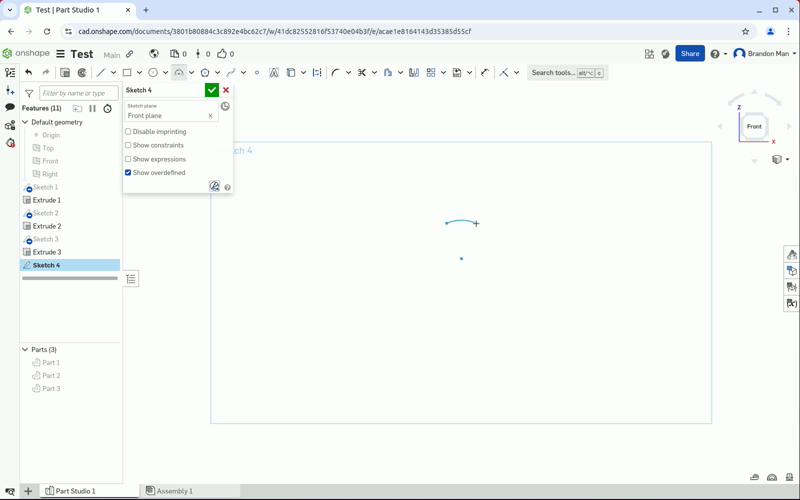
click(476, 223)
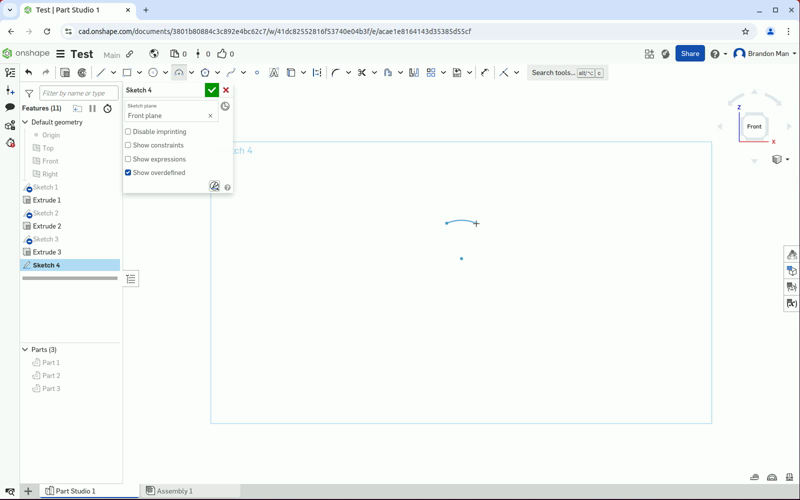
mouse_move(461, 210)
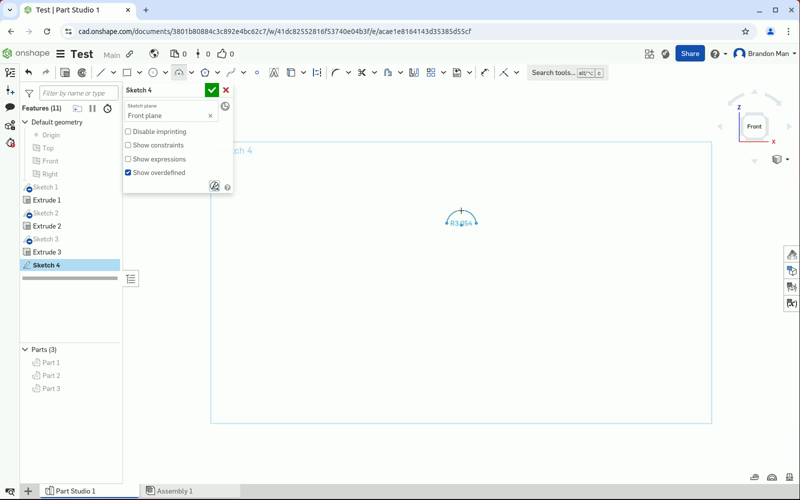
click(461, 210)
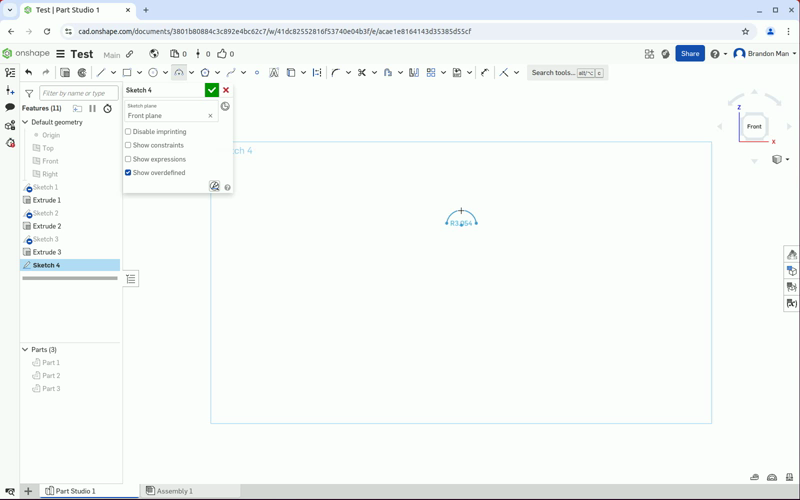
key_up(shift)
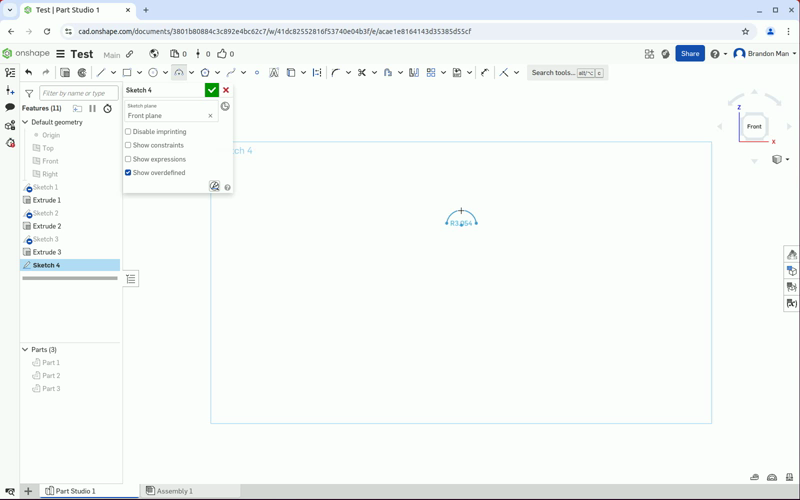
key(esc)
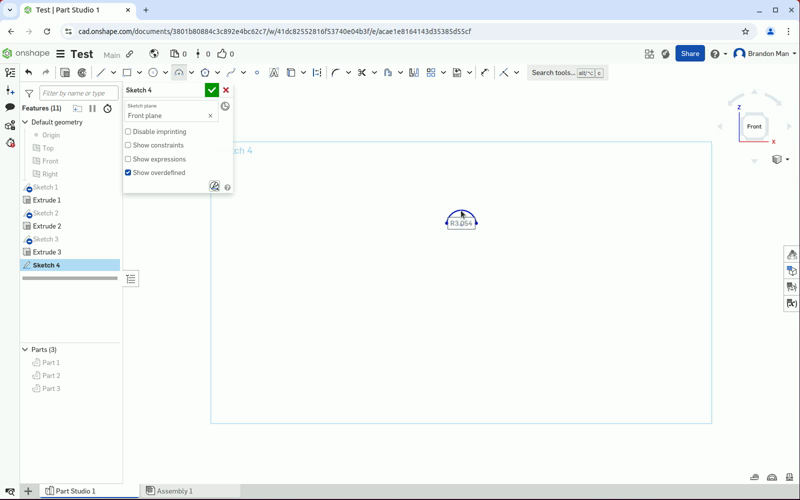
key(l)
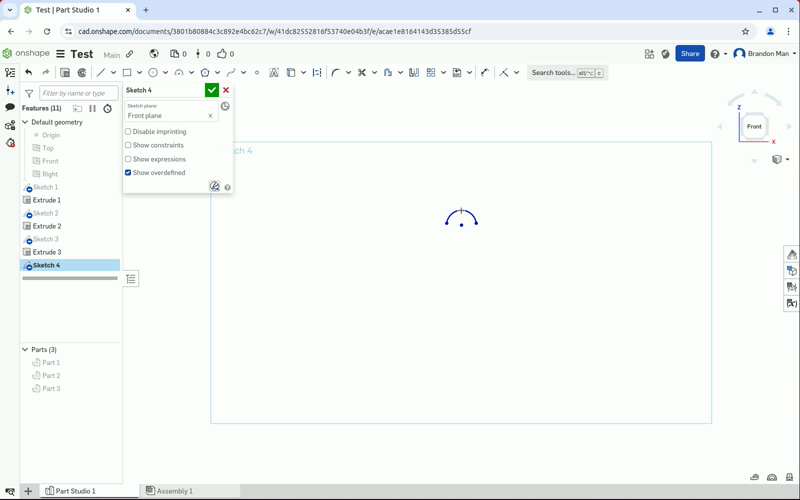
mouse_move(476, 223)
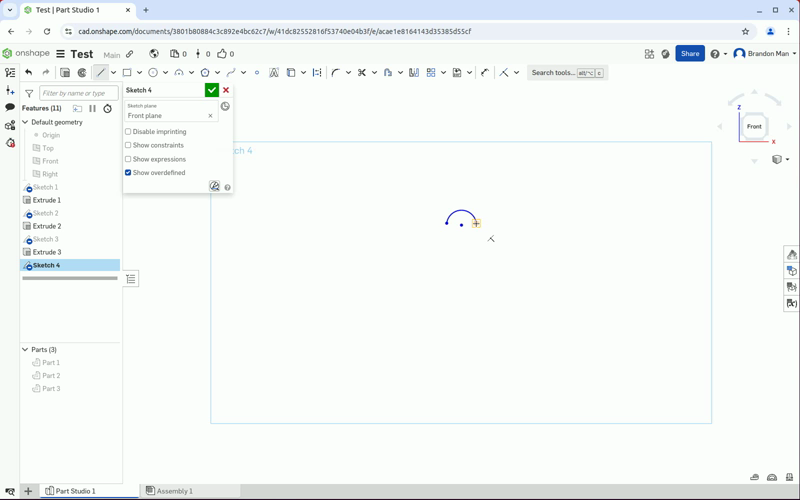
click(476, 223)
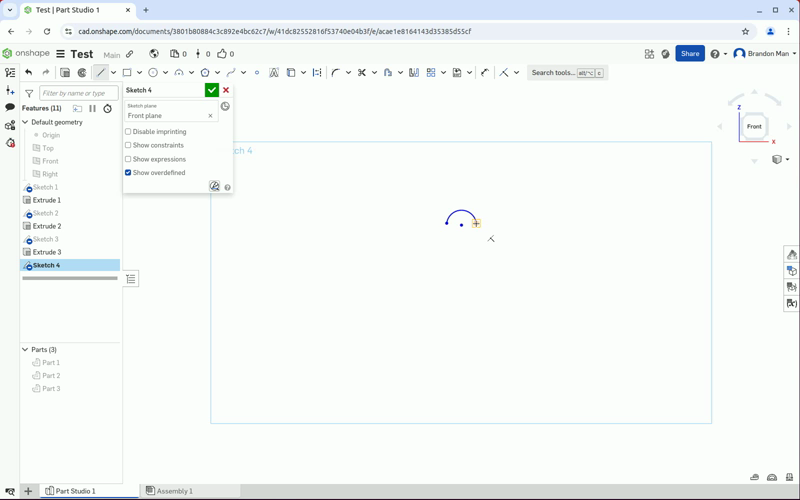
key_down(shift)
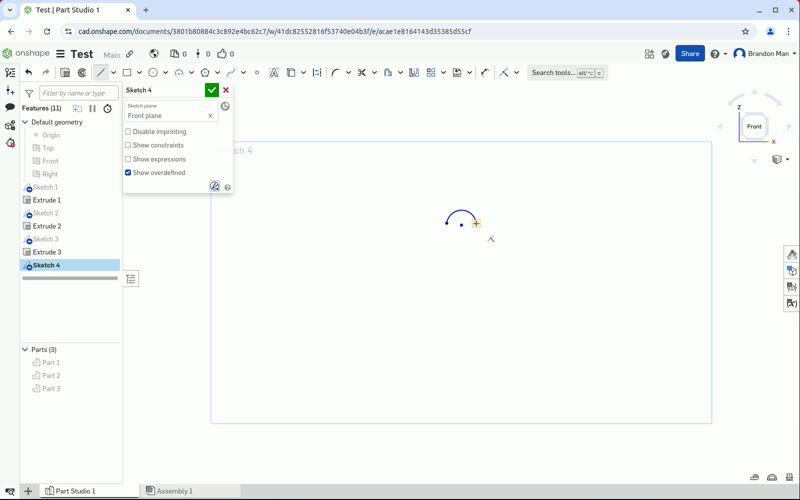
mouse_move(506, 223)
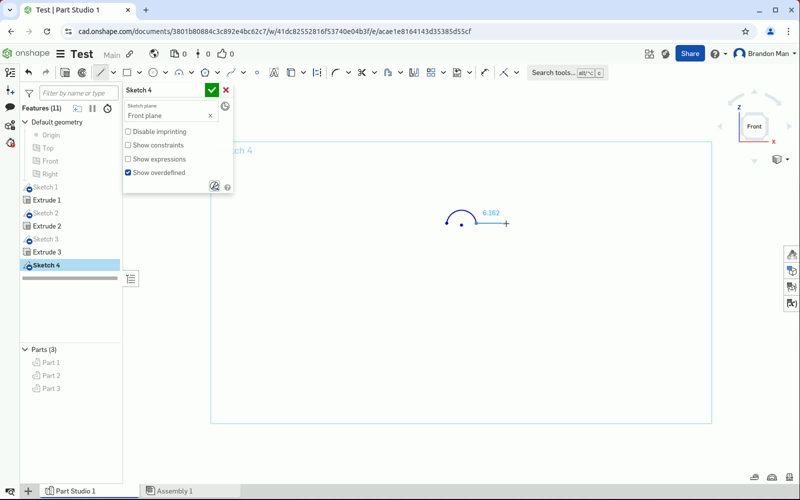
mouse_move(470, 176)
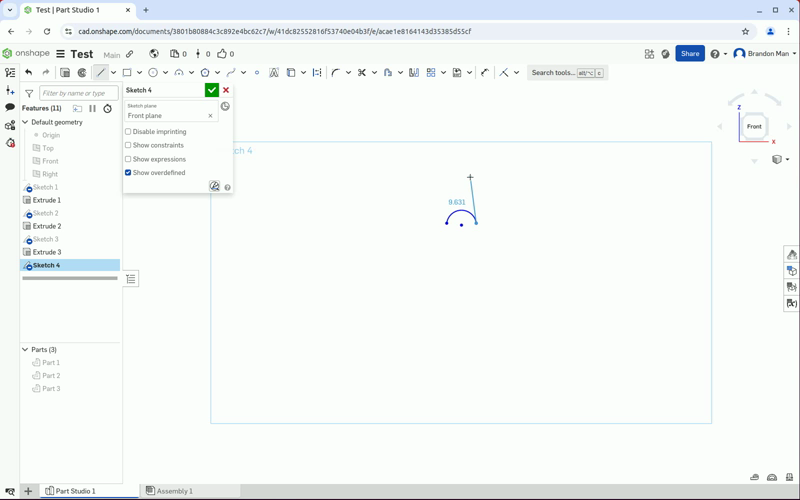
click(470, 176)
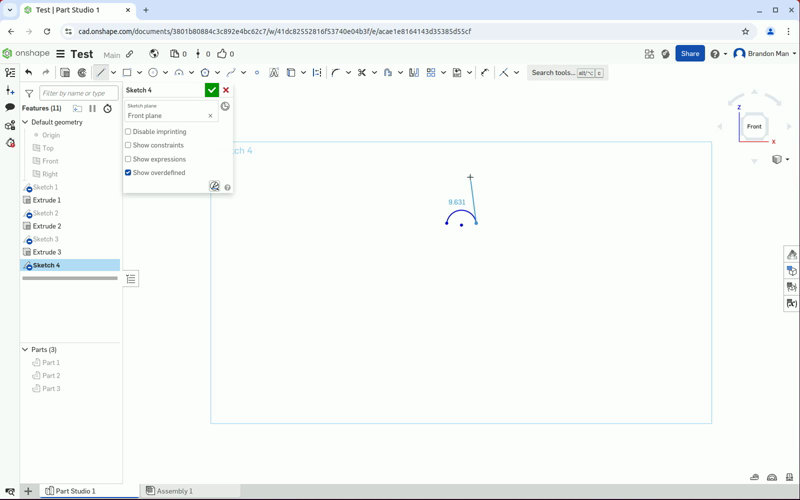
key_up(shift)
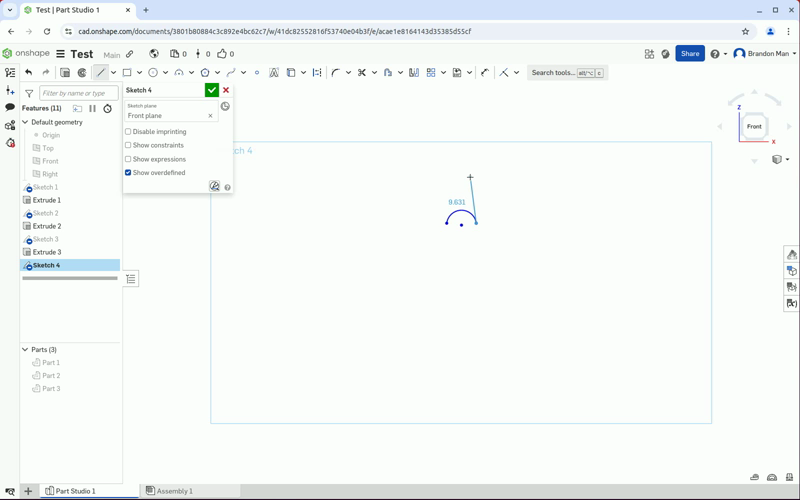
key(esc)
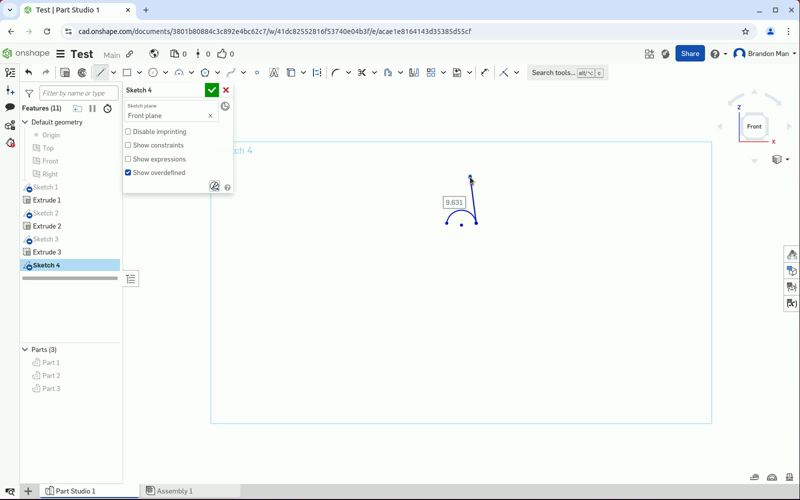
key(a)
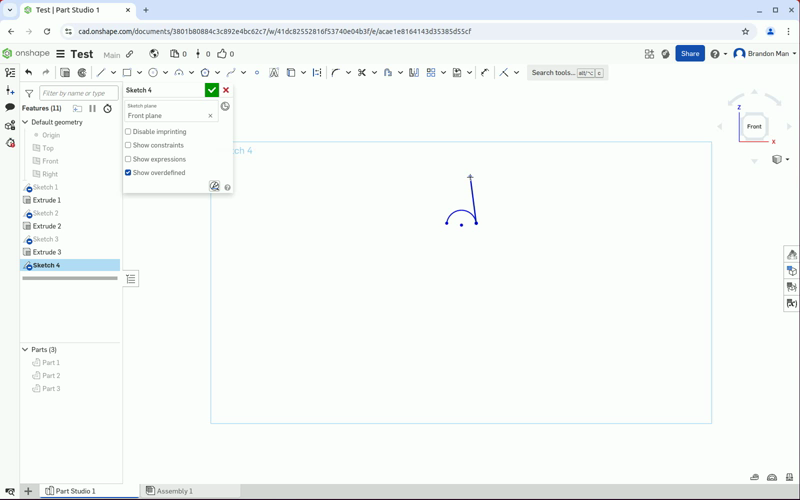
mouse_move(470, 176)
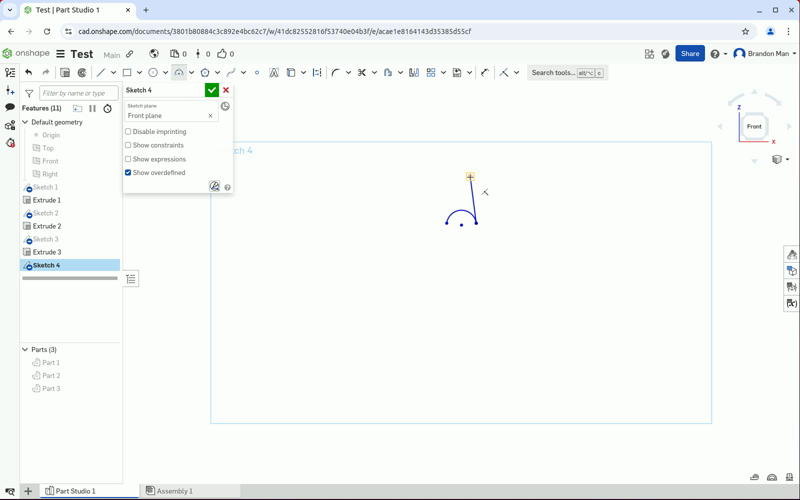
click(470, 176)
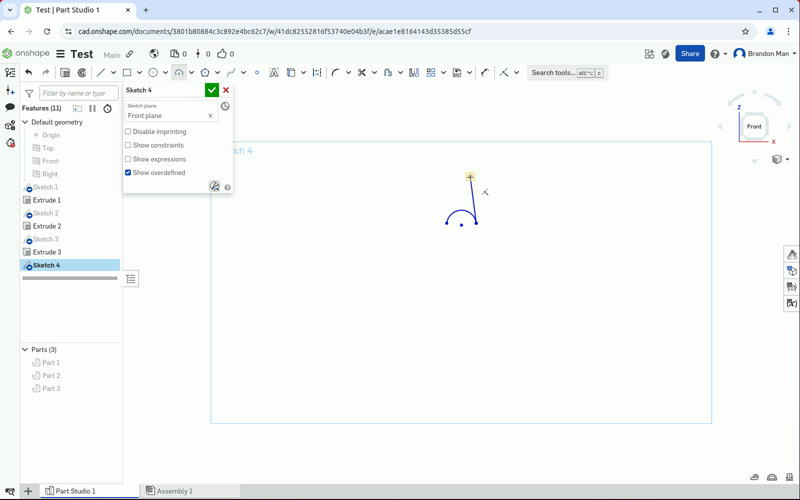
key_down(shift)
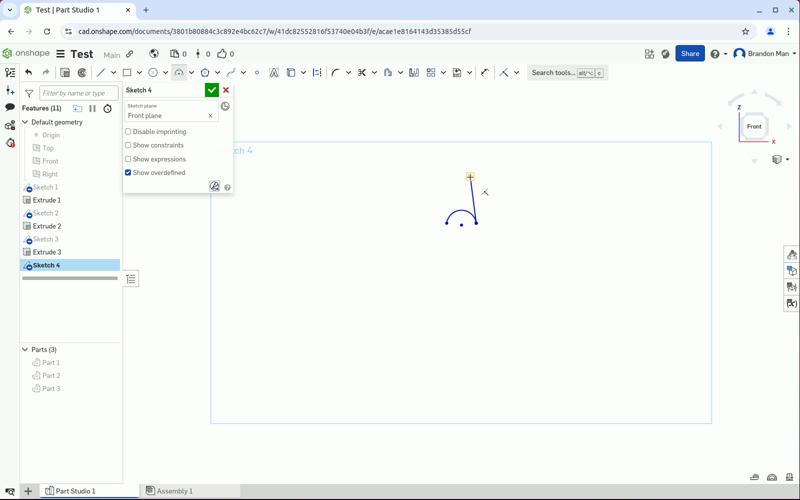
mouse_move(452, 176)
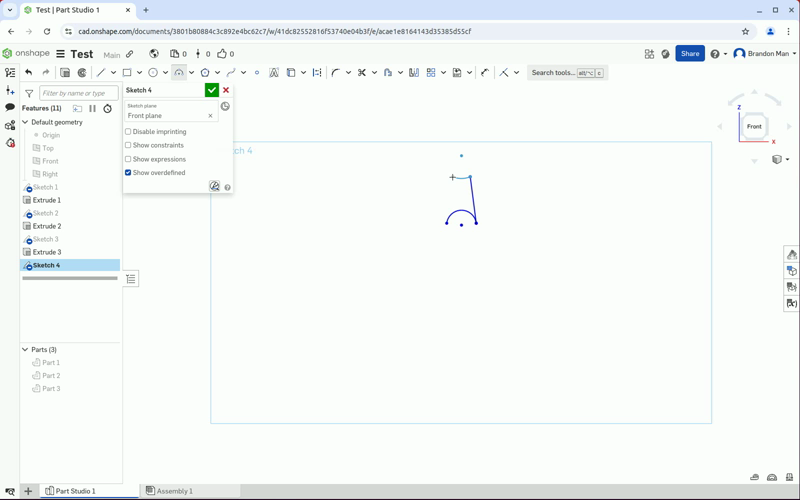
click(452, 176)
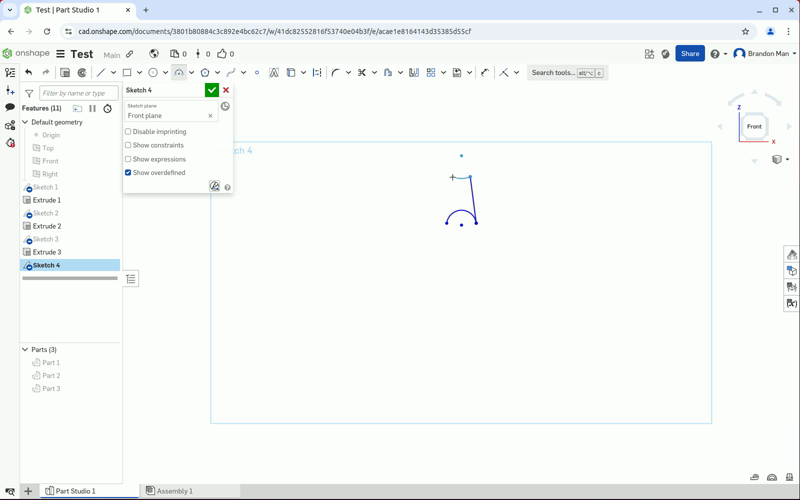
mouse_move(461, 186)
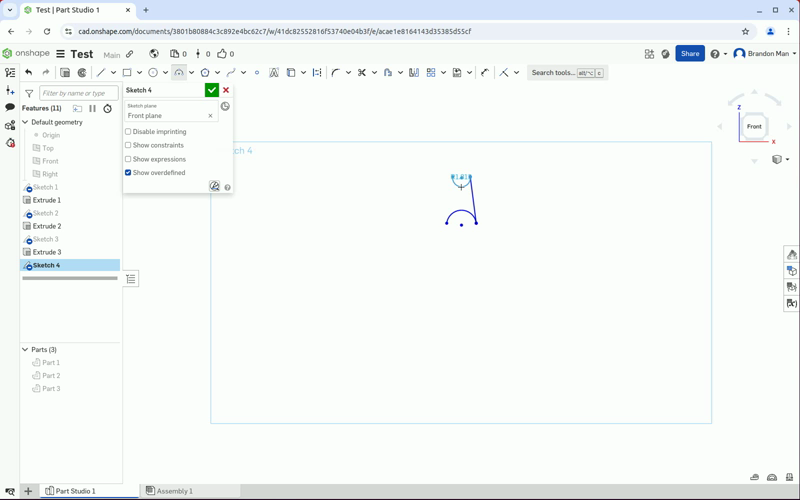
click(461, 186)
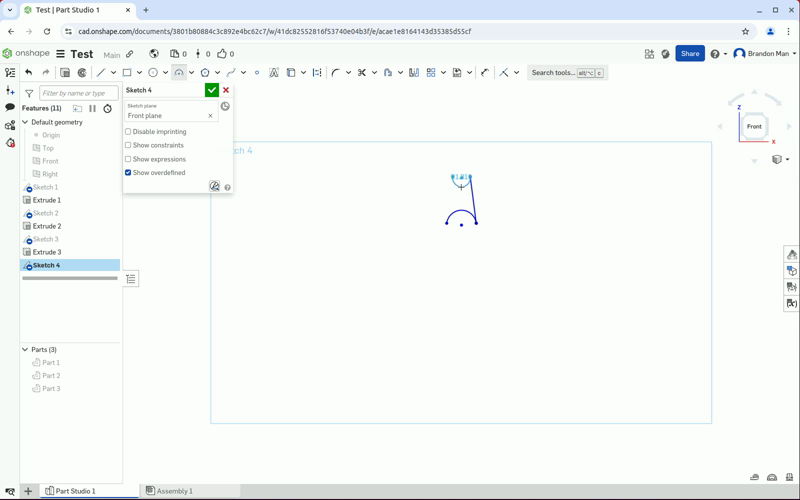
key_up(shift)
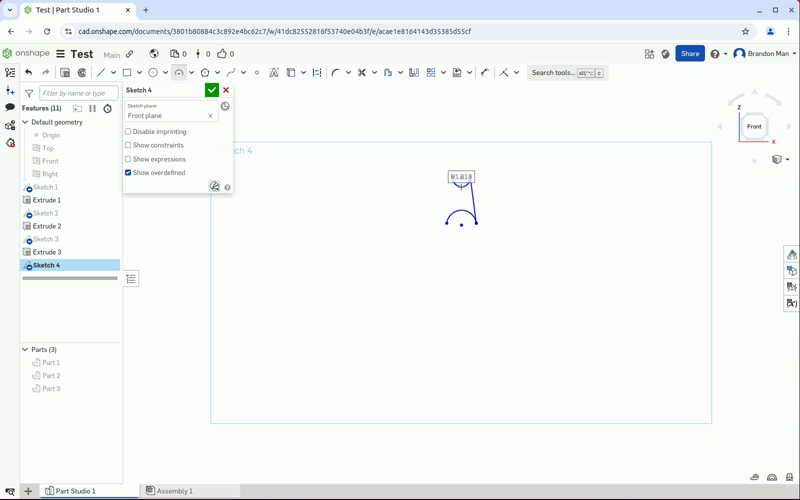
key(esc)
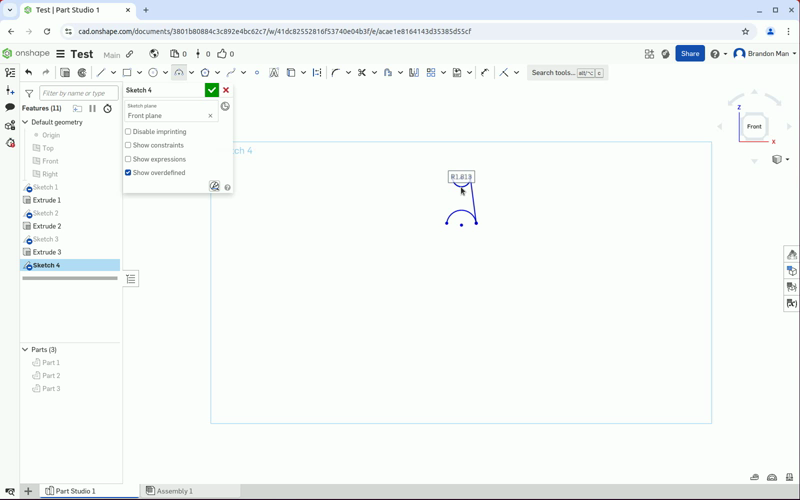
key(l)
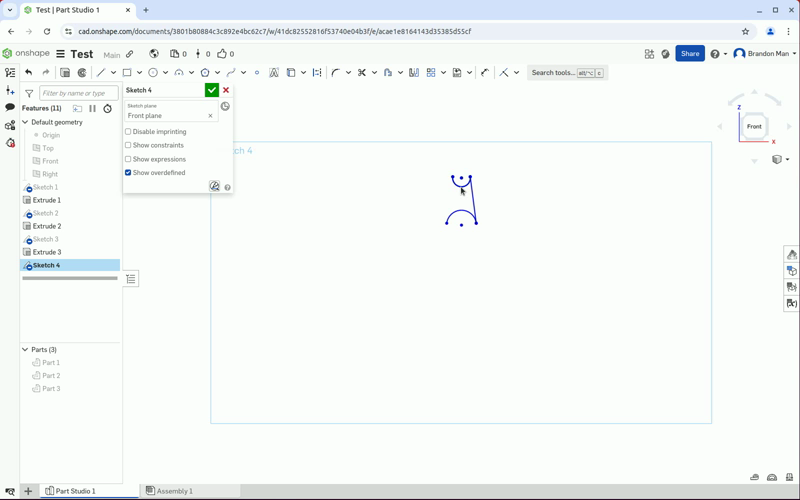
mouse_move(452, 176)
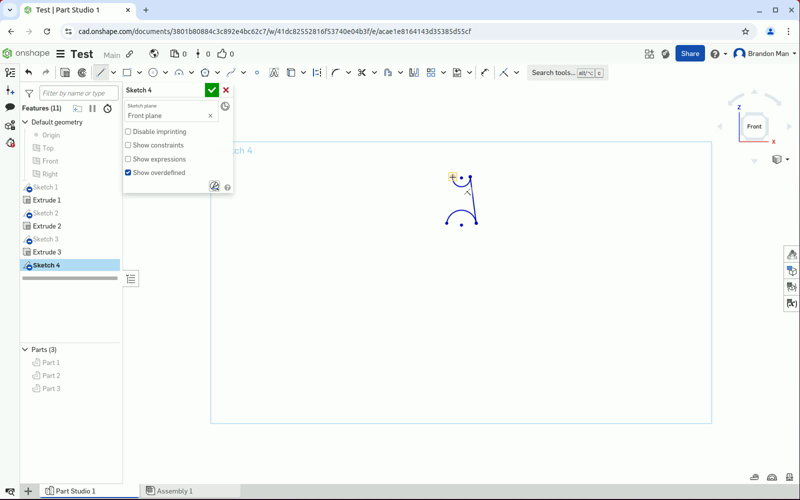
click(452, 176)
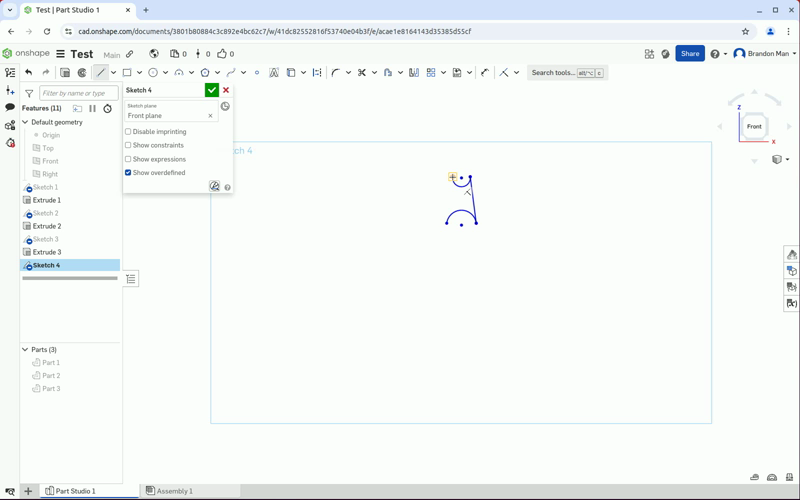
mouse_move(482, 176)
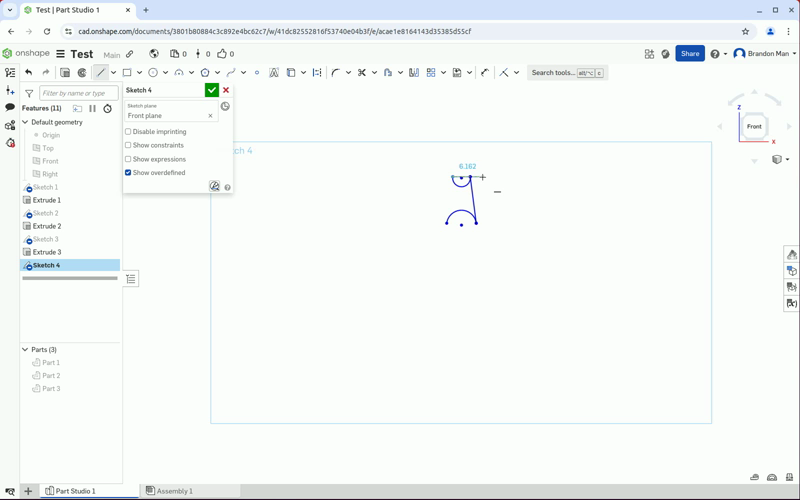
key_down(shift)
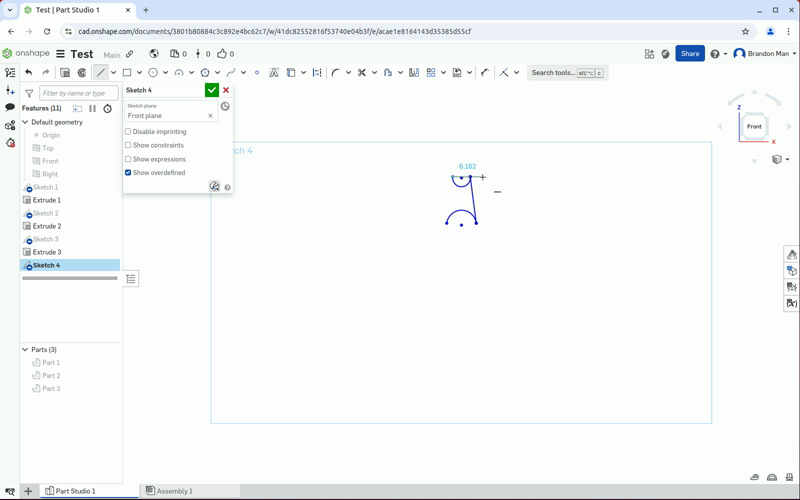
mouse_move(446, 223)
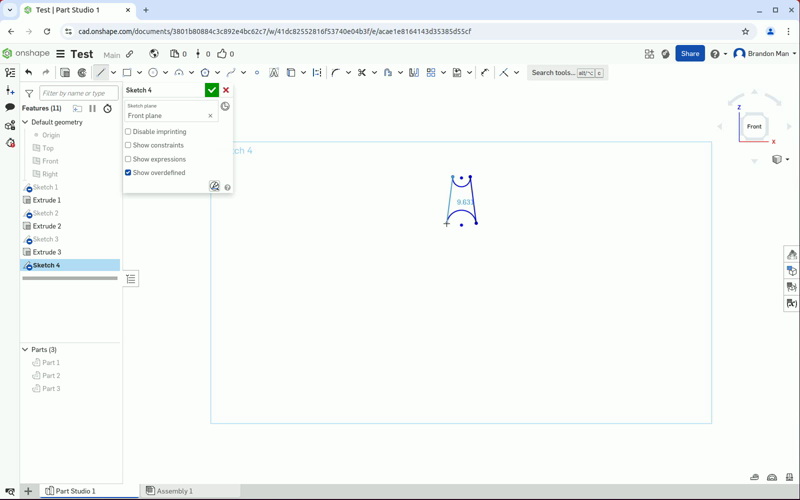
key_up(shift)
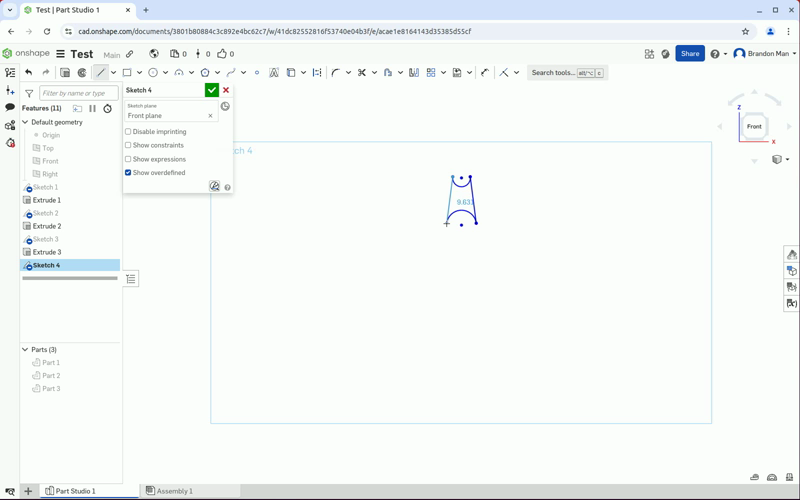
click(446, 223)
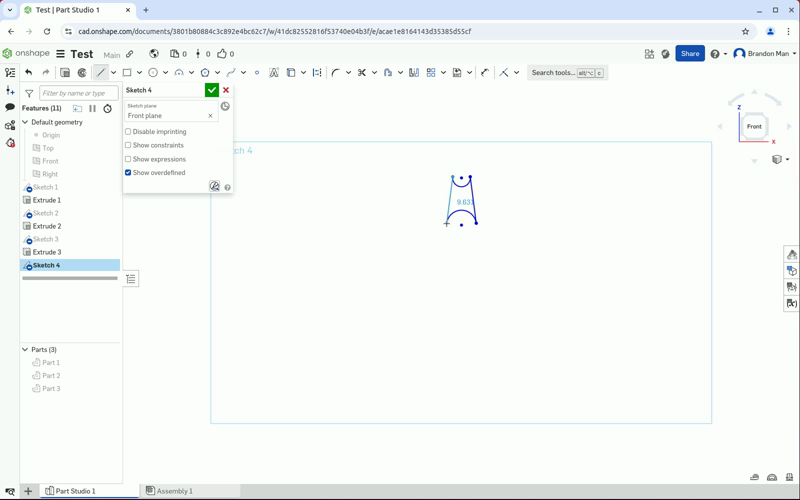
key(esc)
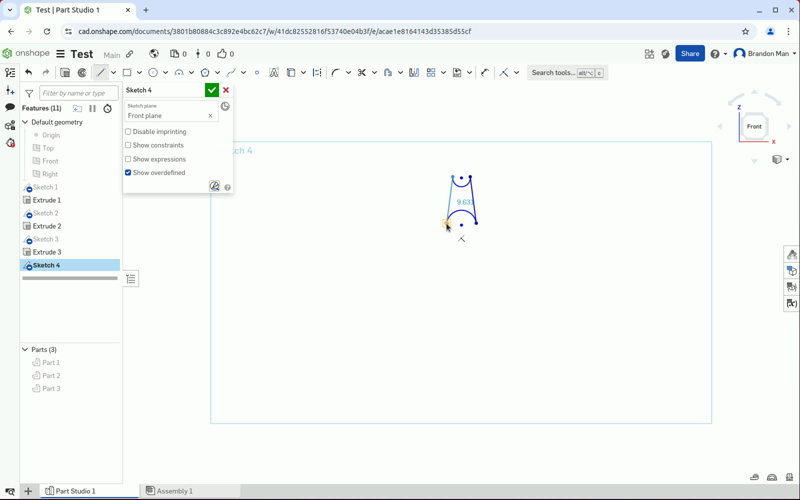
key(c)
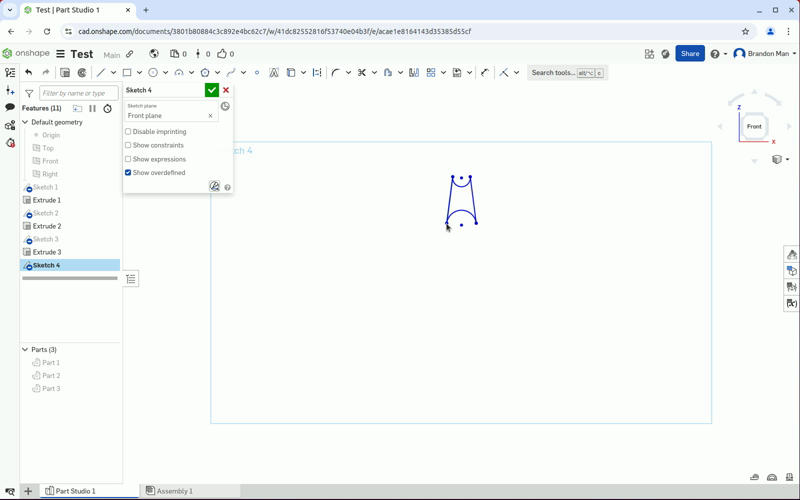
key_down(shift)
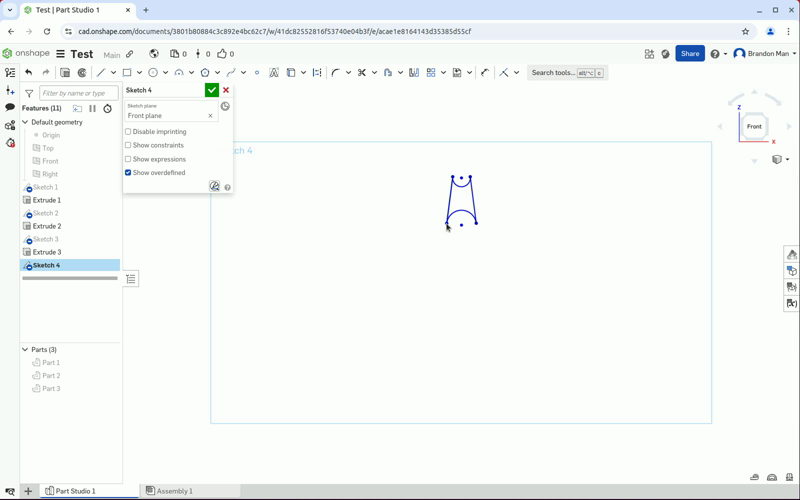
mouse_move(458, 191)
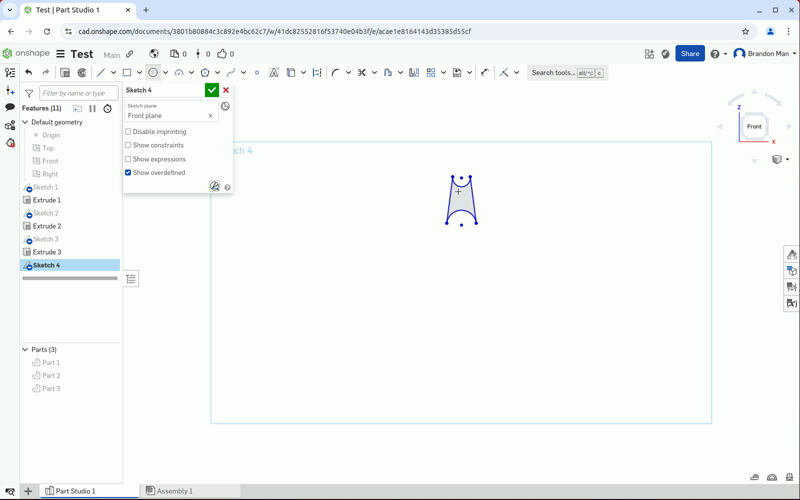
click(458, 191)
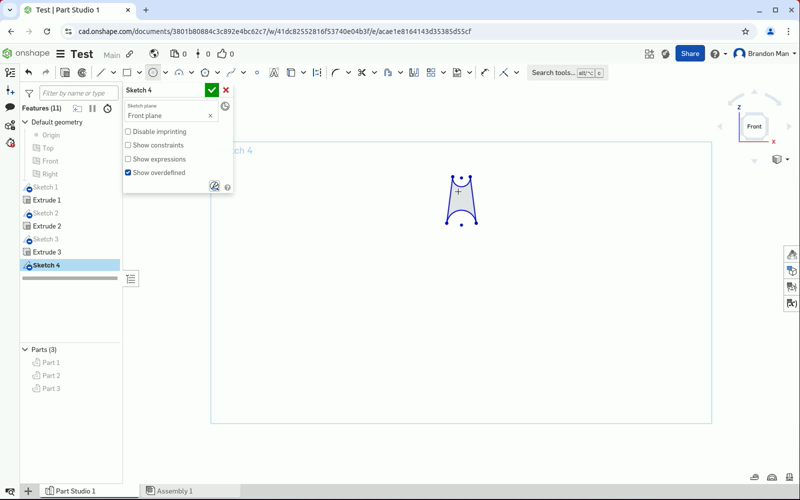
key_up(shift)
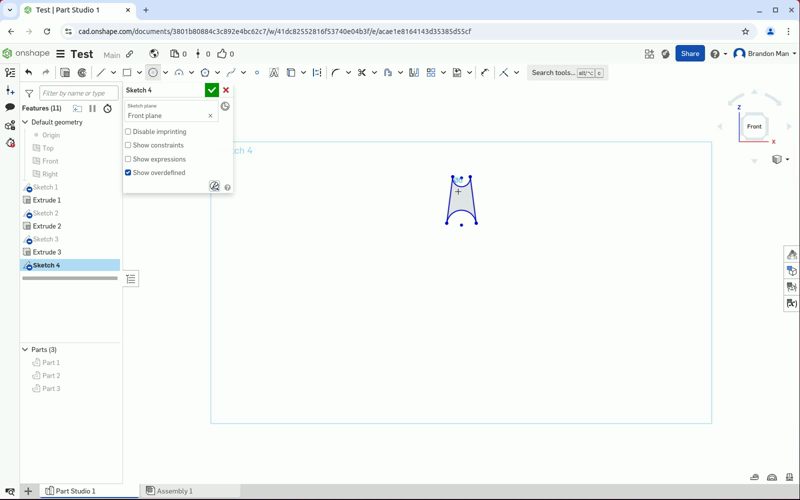
mouse_move(461, 191)
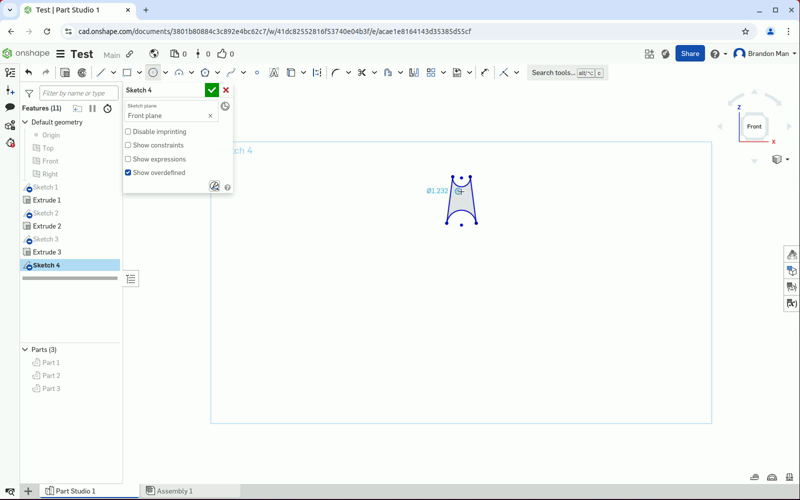
scroll(6)
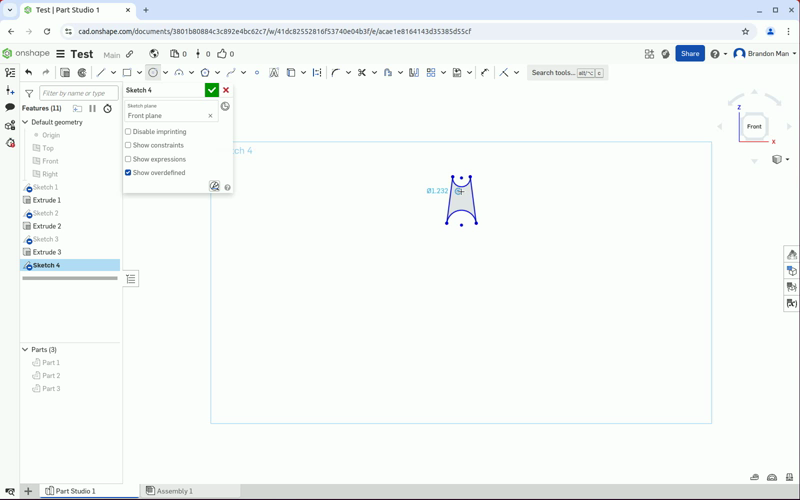
scroll(6)
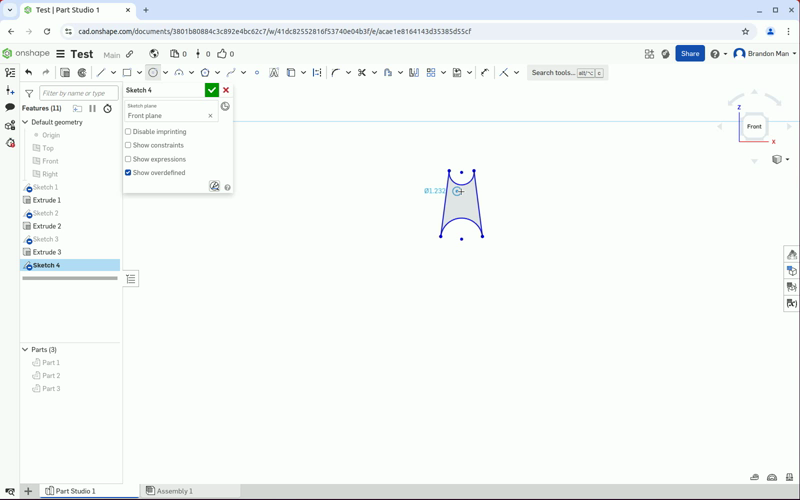
scroll(6)
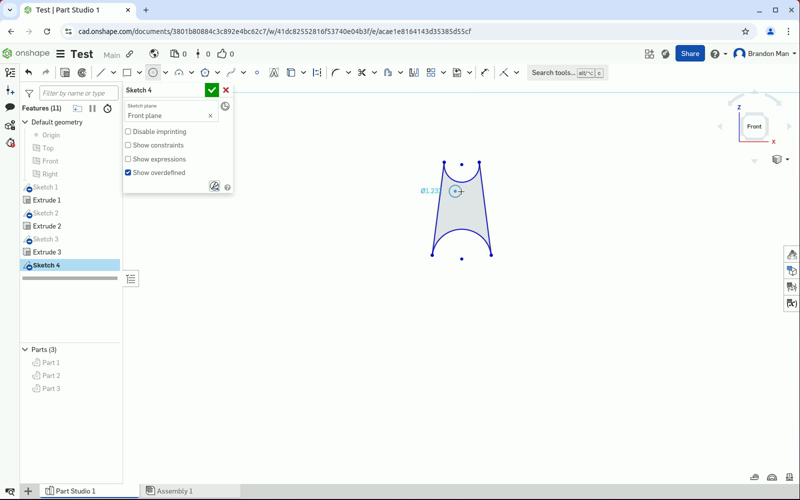
scroll(6)
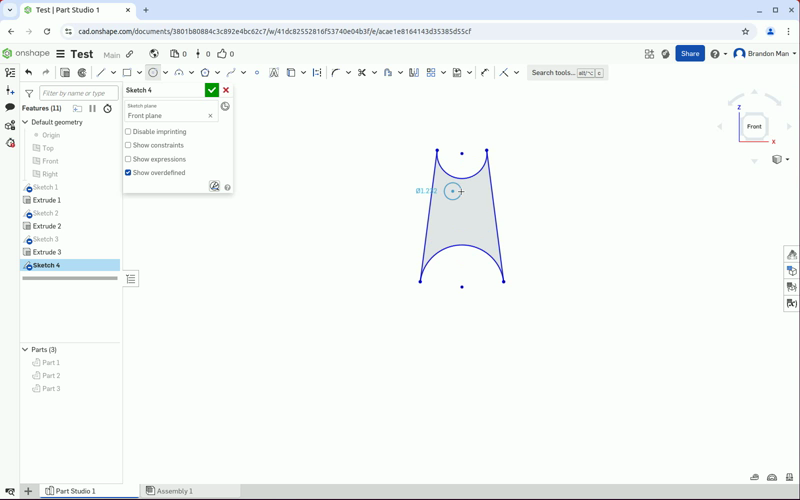
scroll(6)
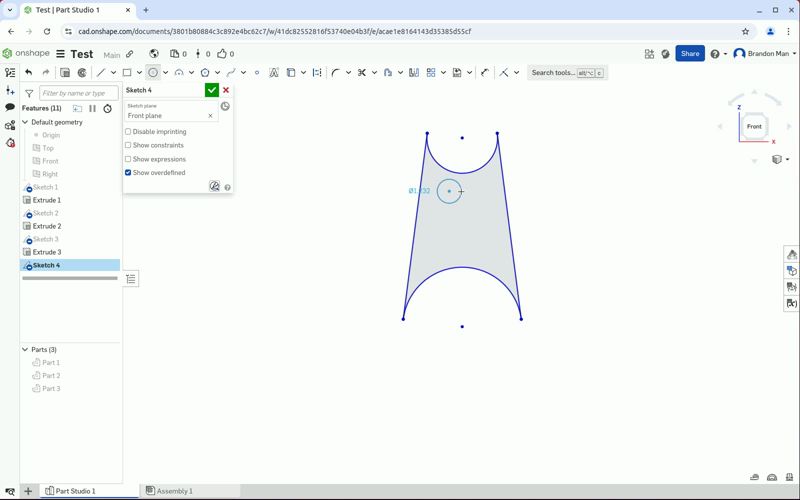
scroll(6)
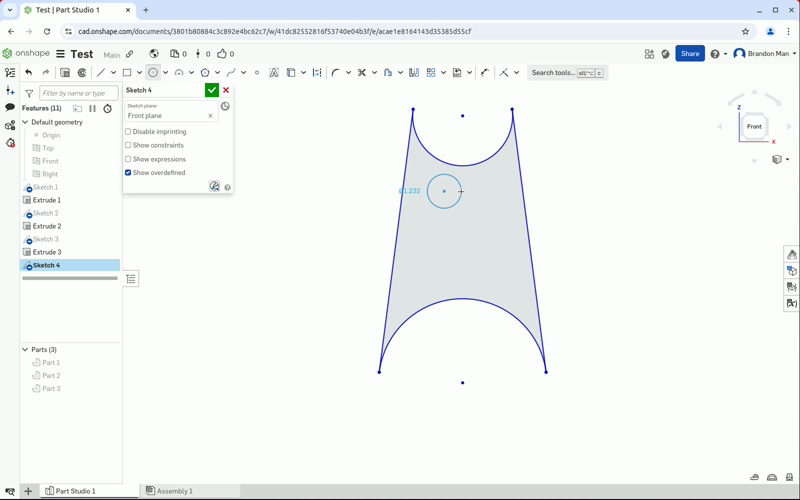
scroll(6)
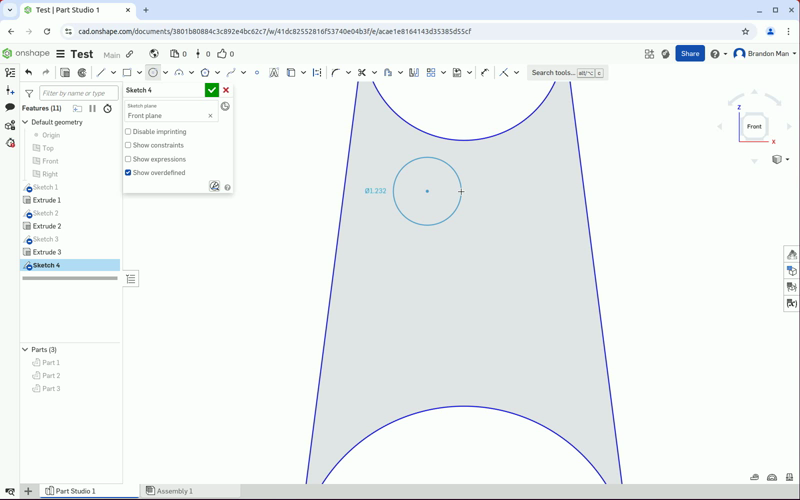
click(461, 191)
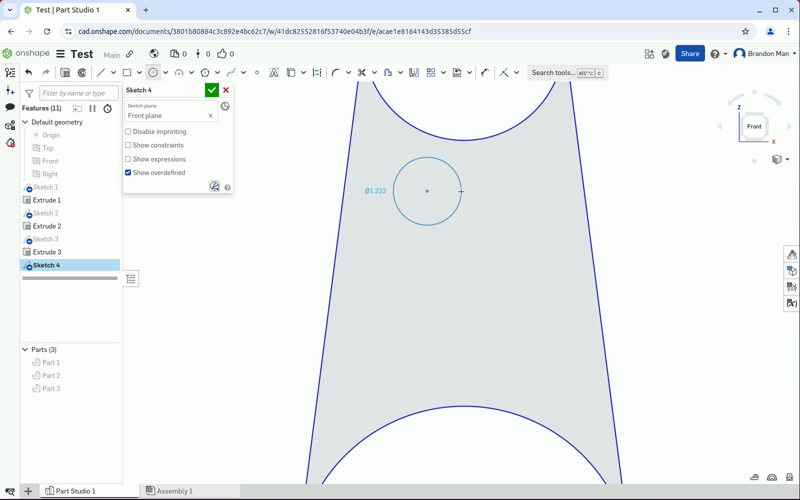
scroll(-6)
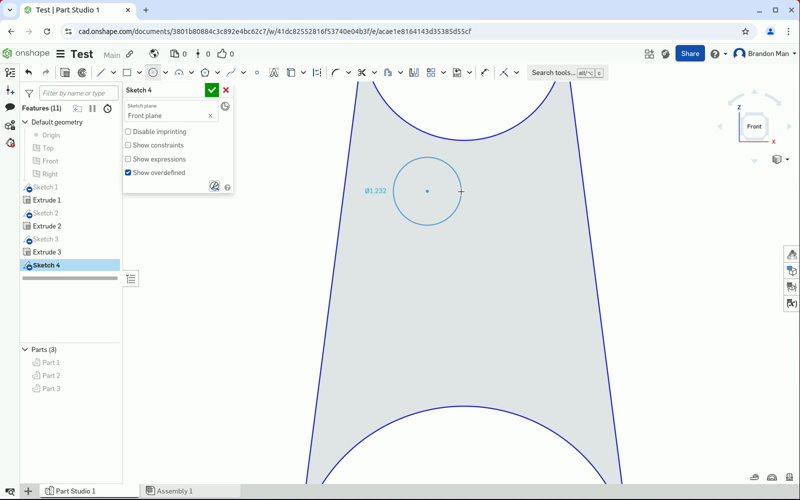
scroll(-6)
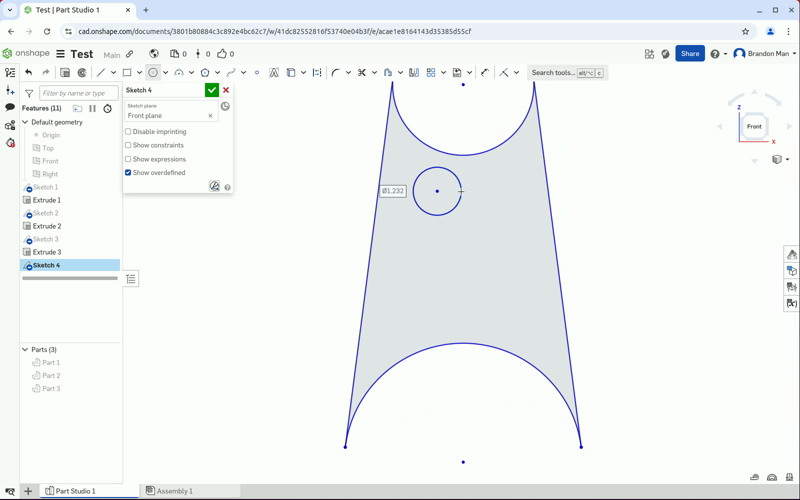
scroll(-6)
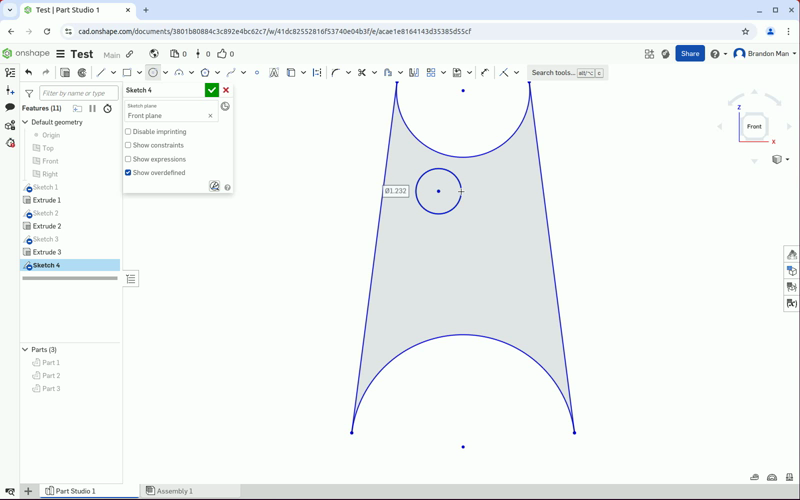
scroll(-6)
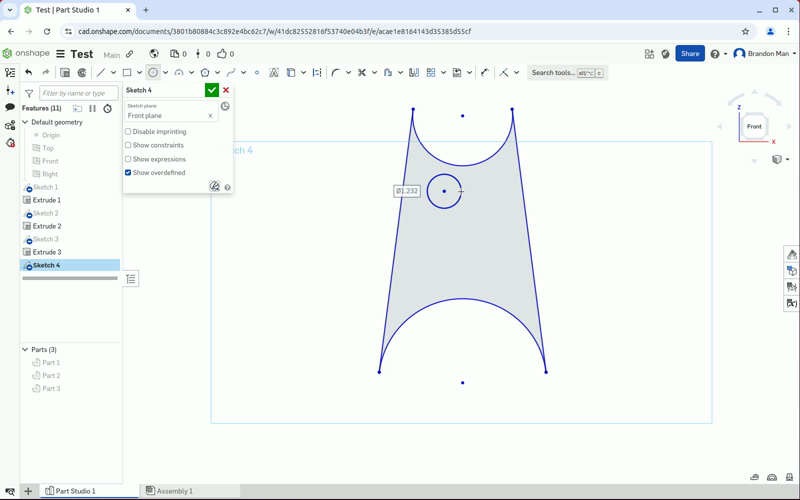
scroll(-6)
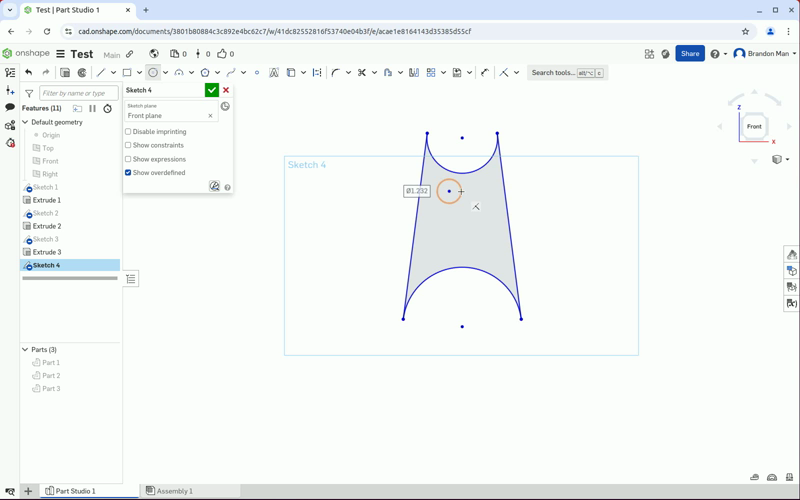
scroll(-6)
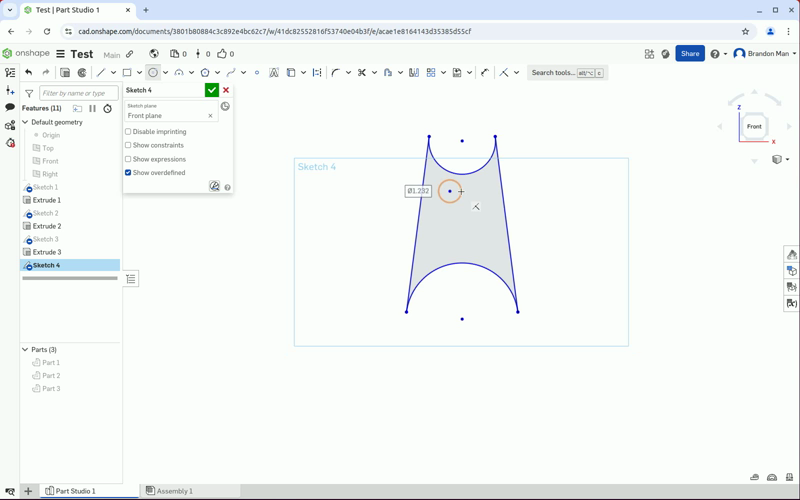
scroll(-6)
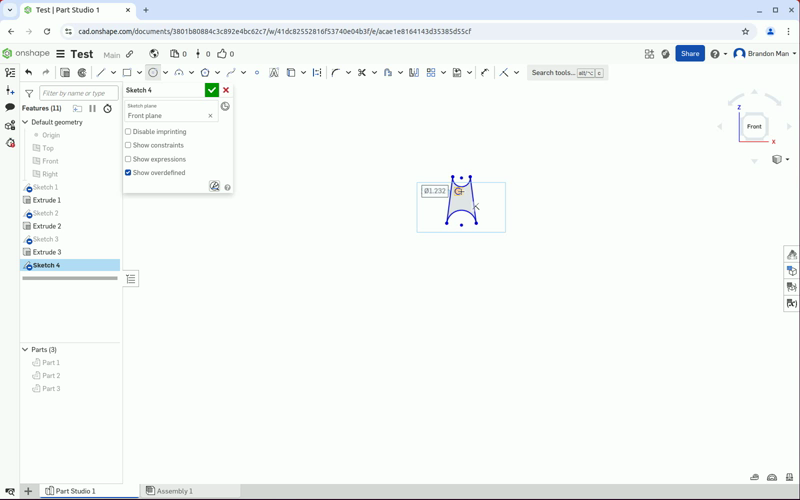
key(esc)
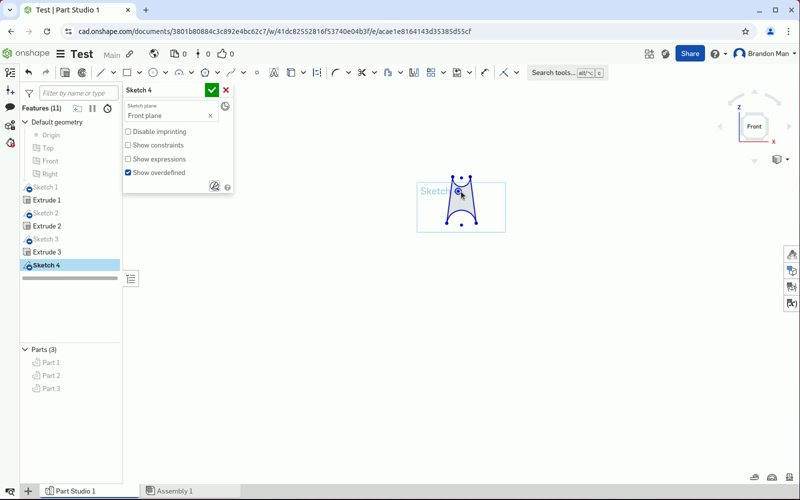
mouse_move(452, 209)
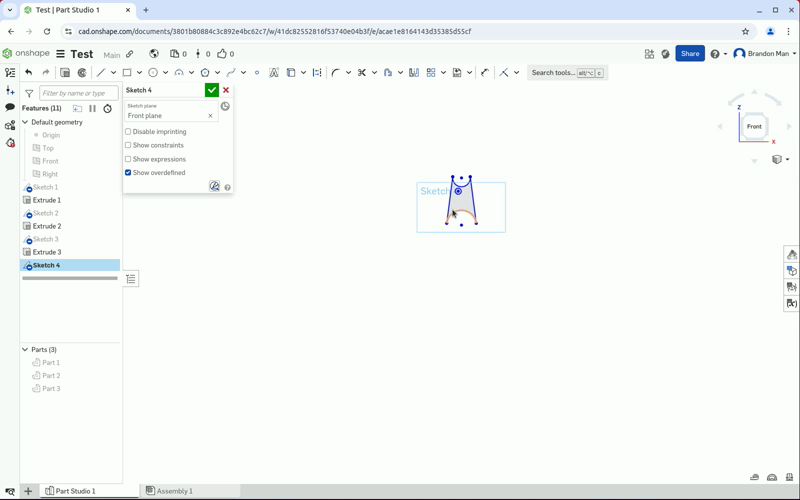
scroll(6)
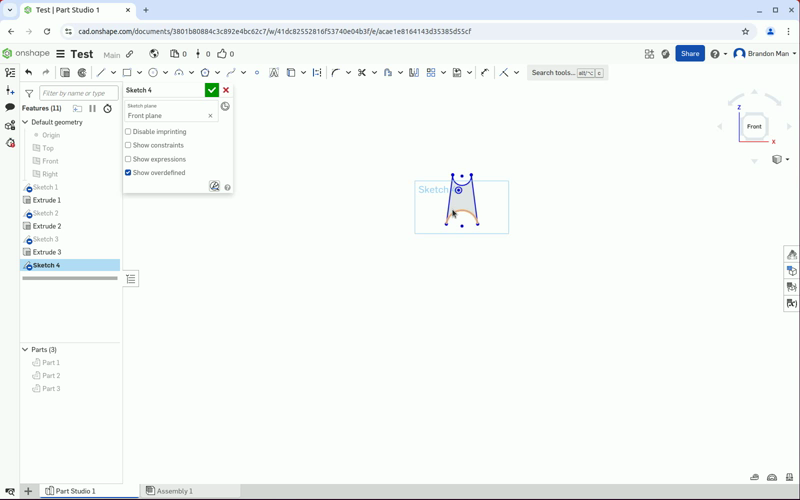
scroll(6)
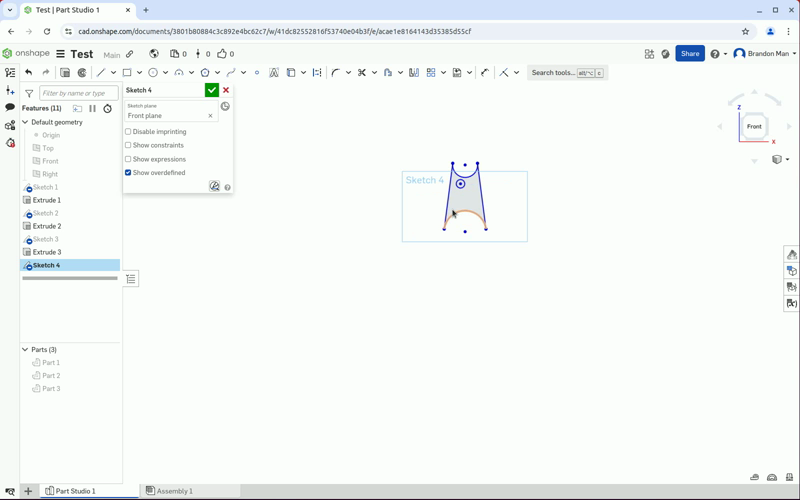
scroll(6)
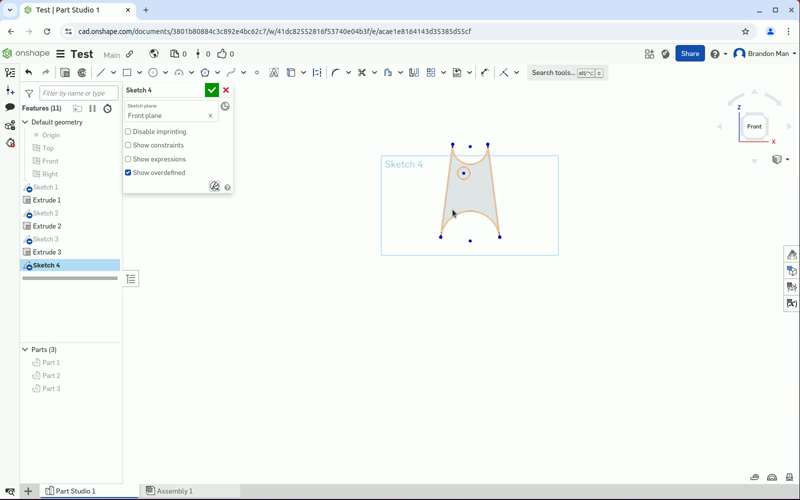
scroll(6)
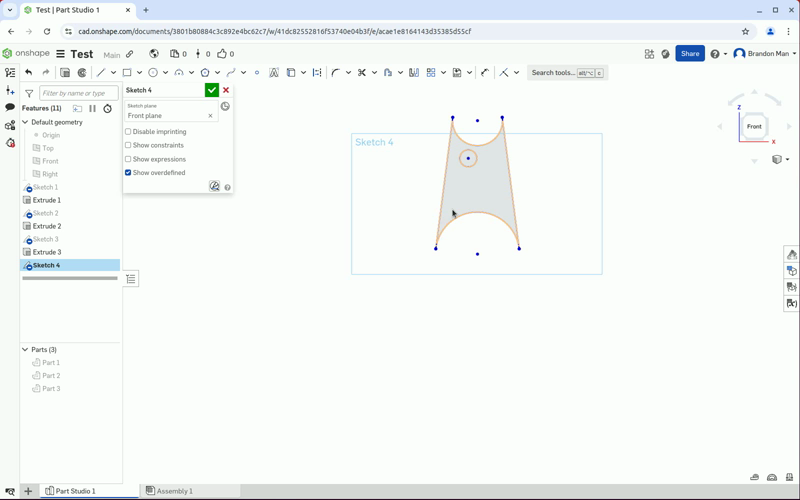
scroll(6)
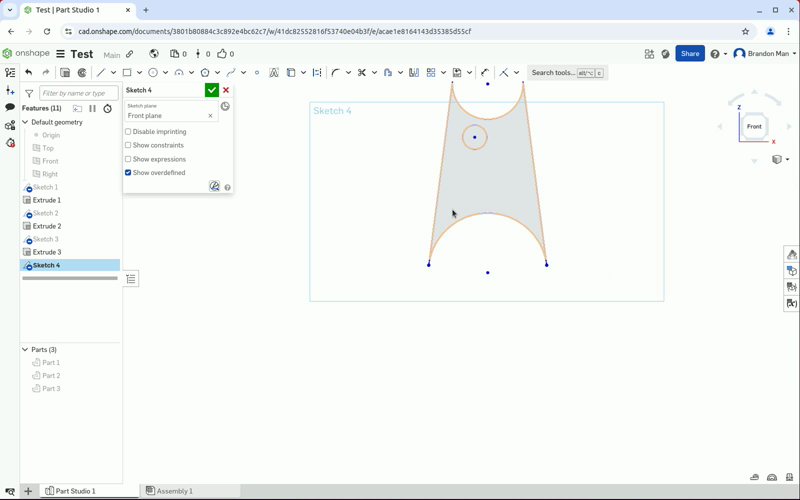
scroll(6)
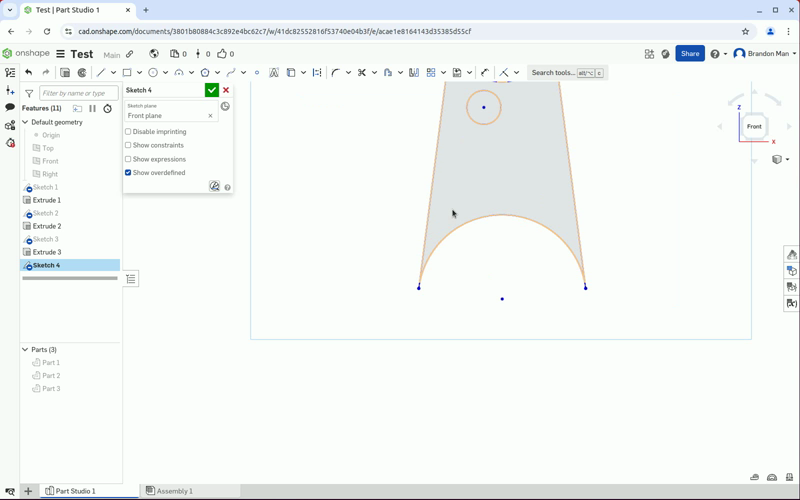
scroll(6)
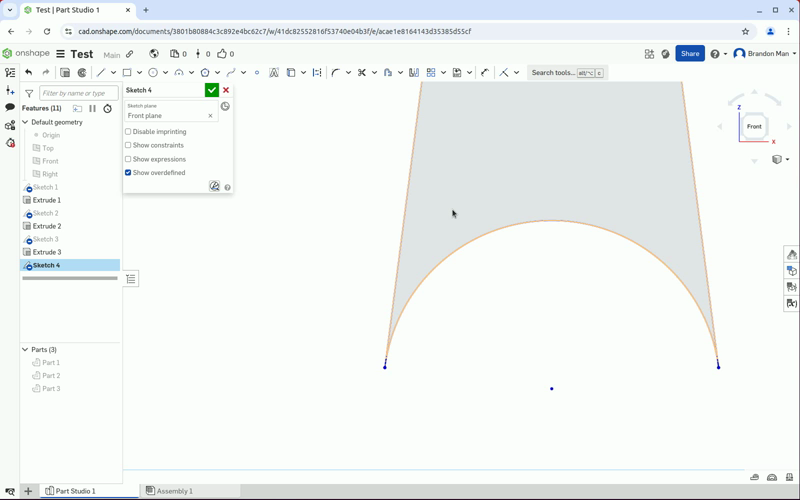
click(452, 209)
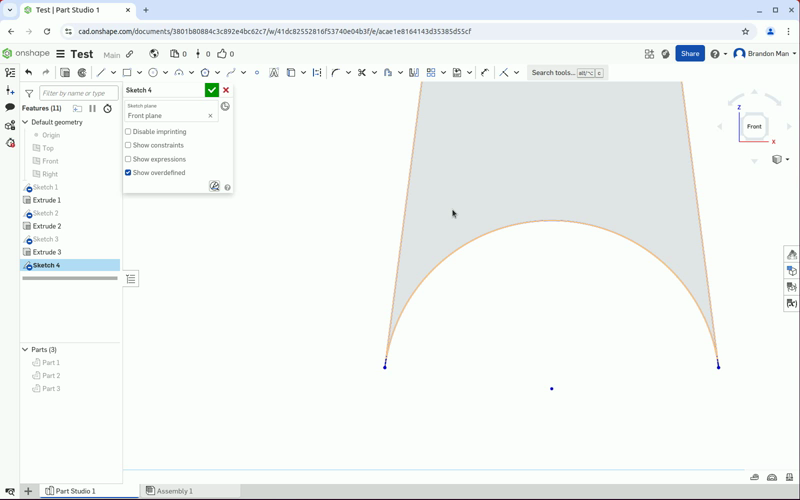
scroll(-6)
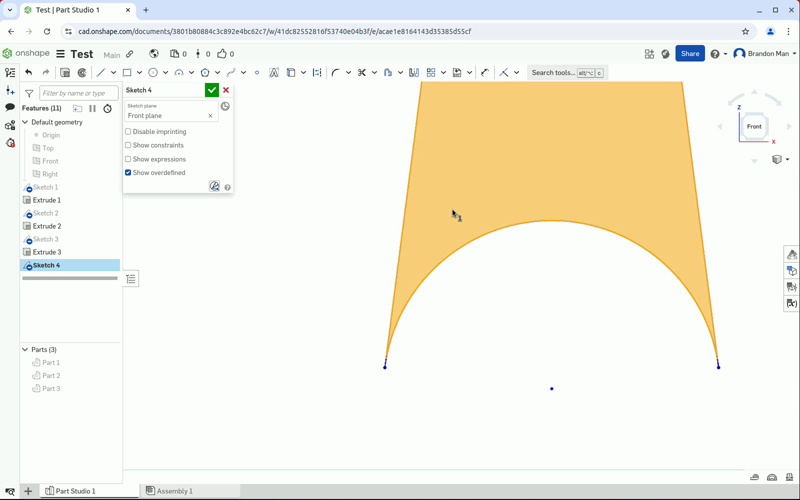
scroll(-6)
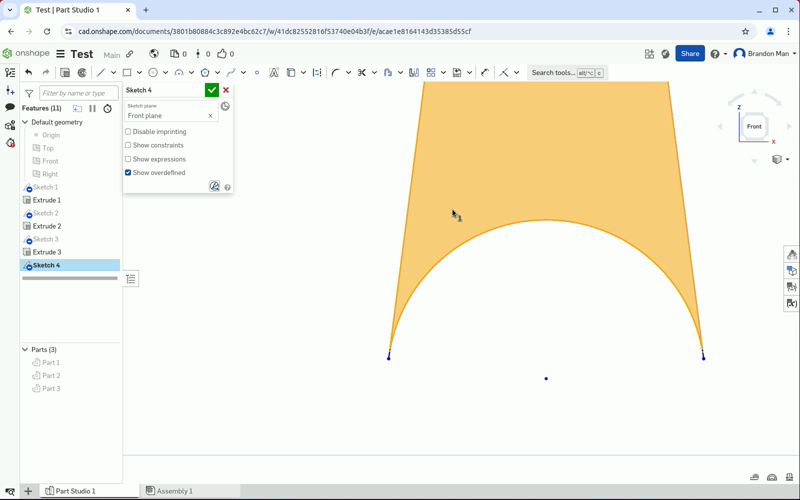
scroll(-6)
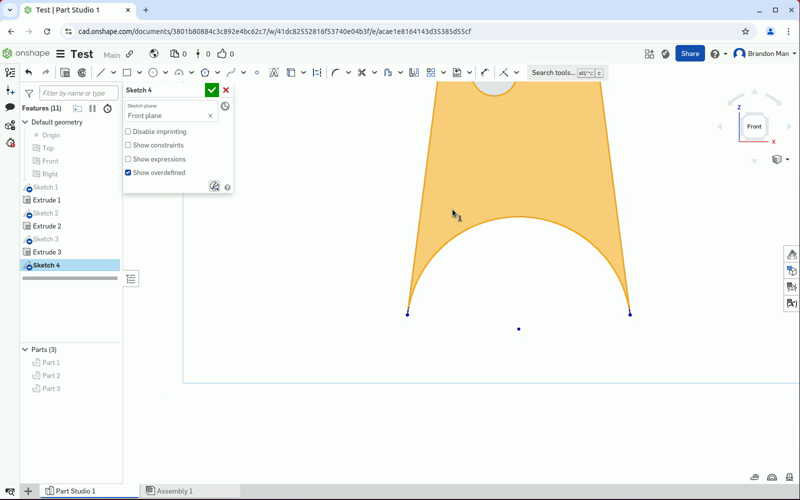
scroll(-6)
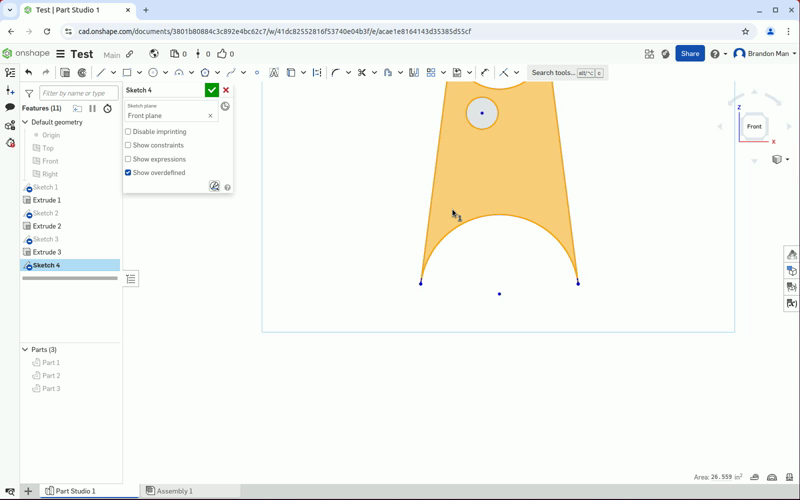
scroll(-6)
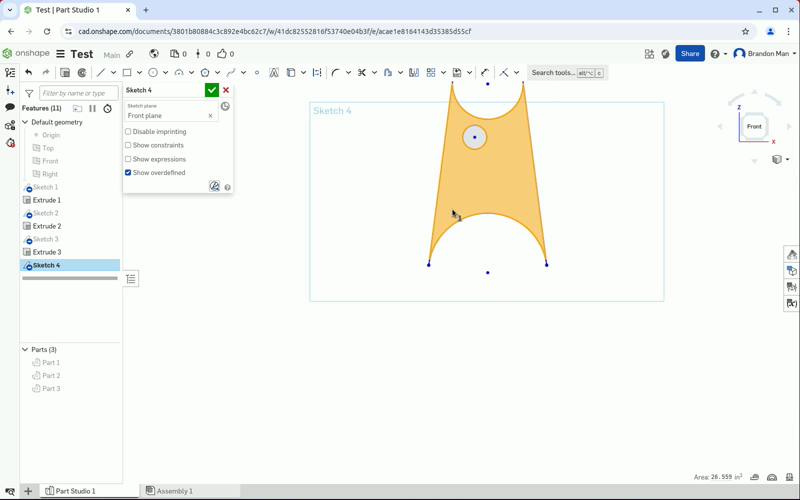
scroll(-6)
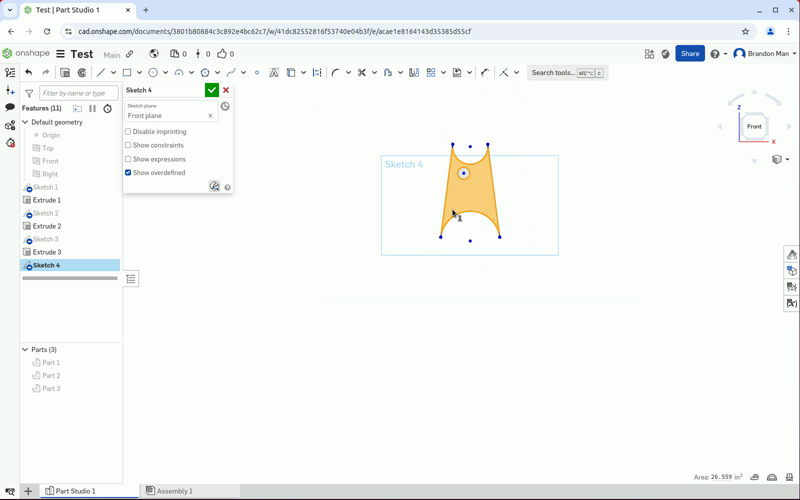
scroll(-6)
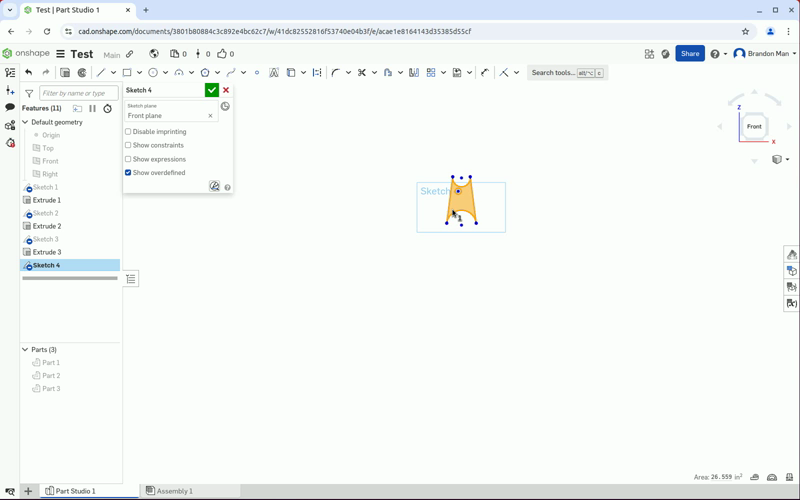
mouse_move(73, 352)
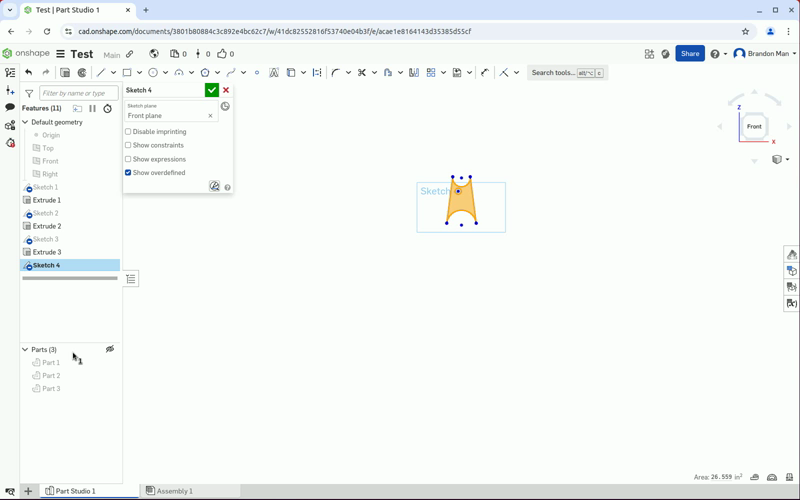
key(shift+y)
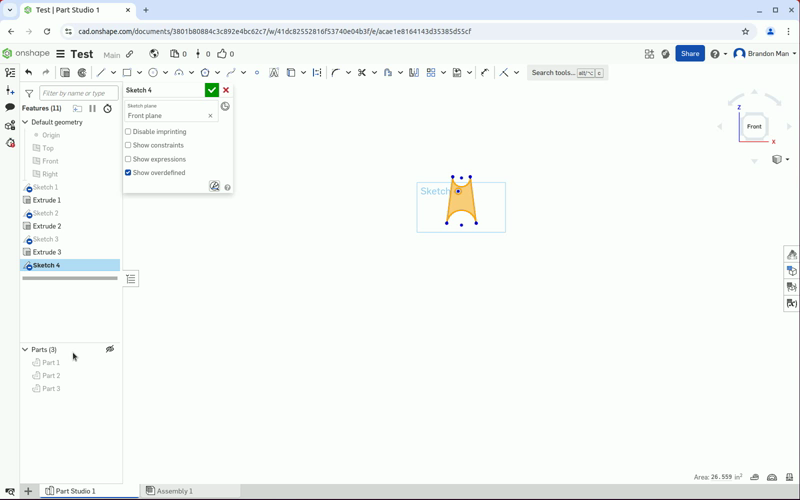
key(shift+e)
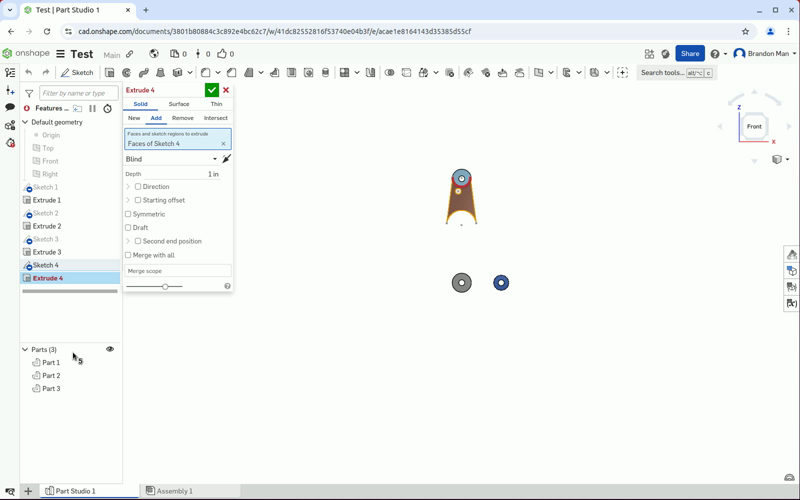
mouse_move(143, 106)
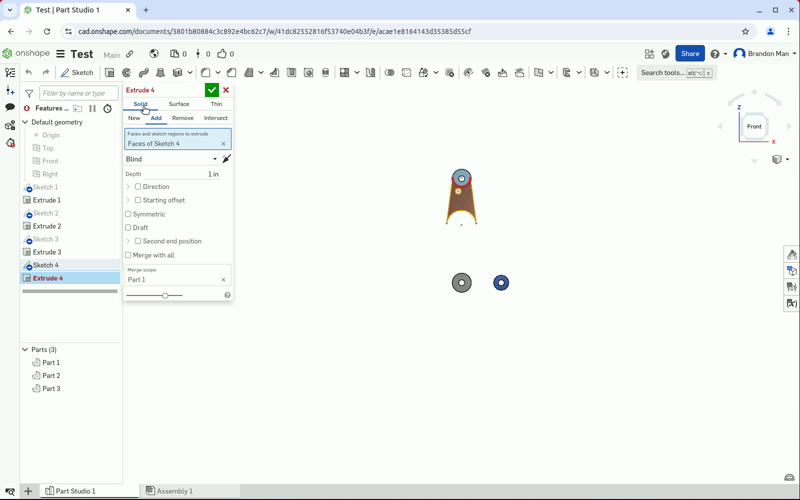
click(143, 106)
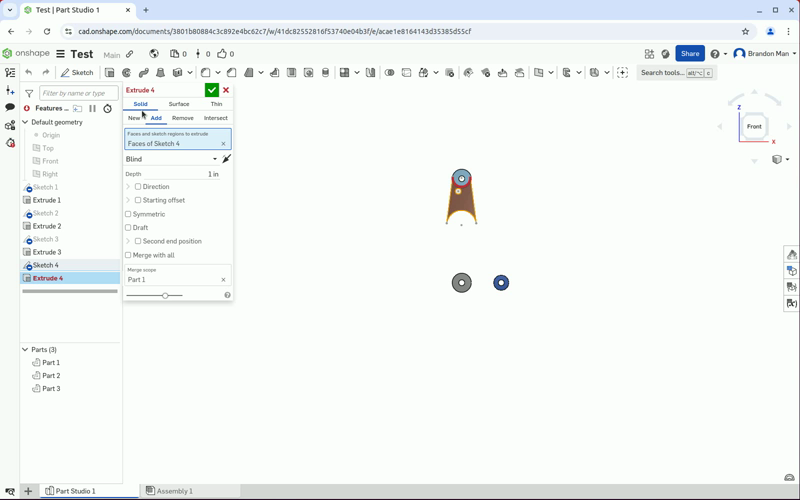
mouse_move(137, 120)
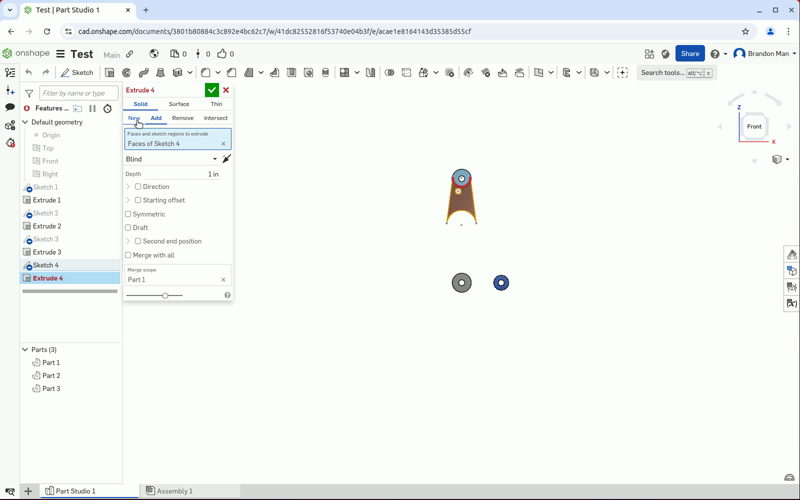
click(137, 120)
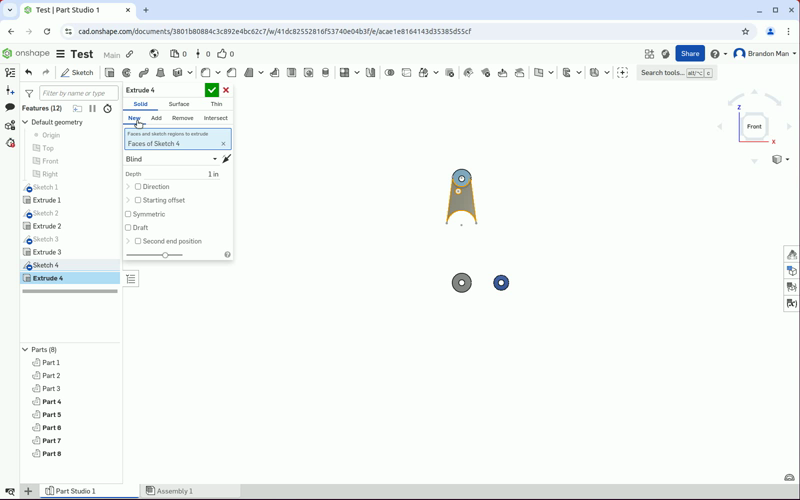
key(tab, 4)
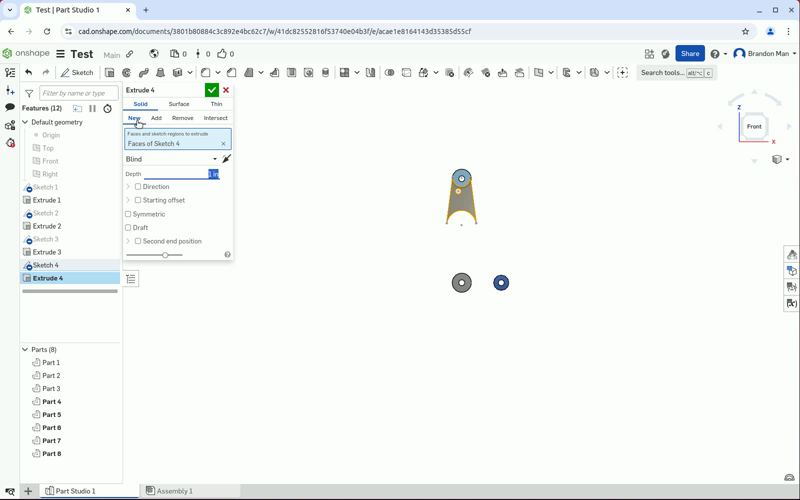
text(0.481)
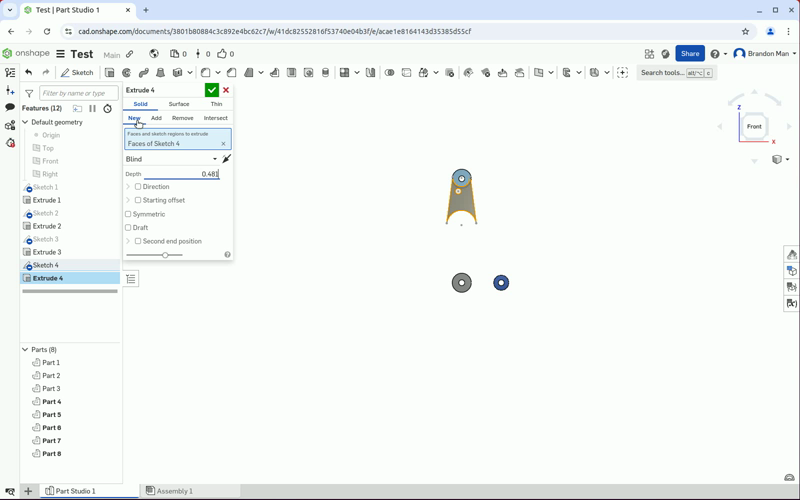
key(enter)
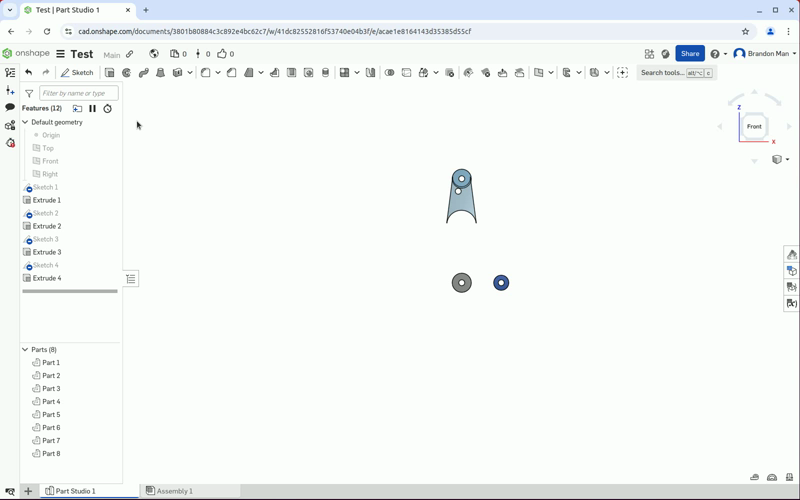
key(shift+h)
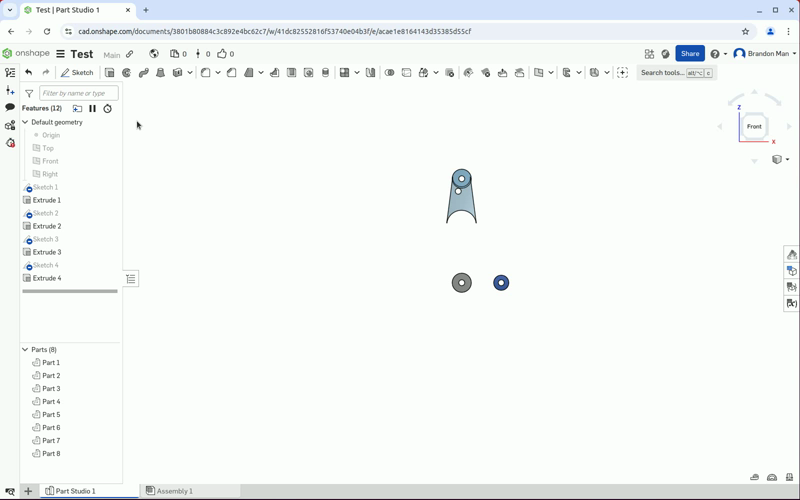
key(shift+h)
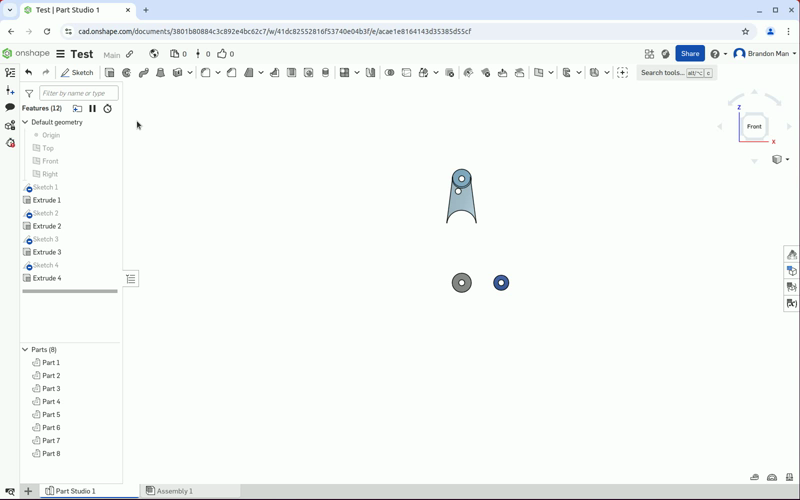
mouse_move(73, 189)
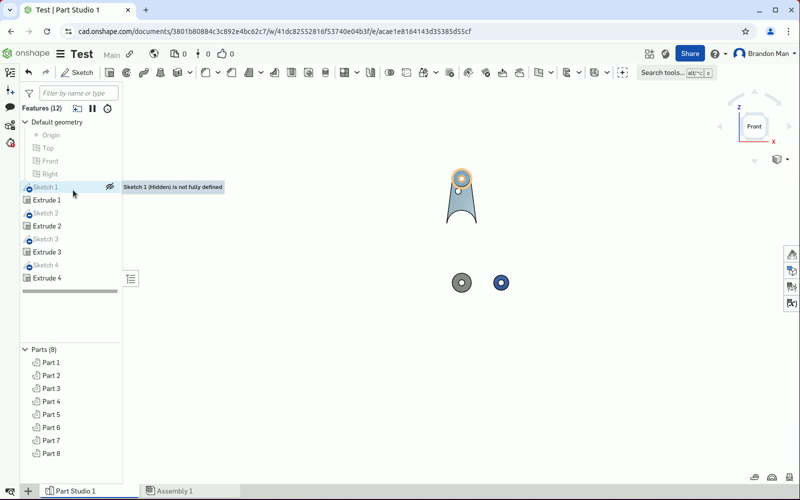
click(73, 189)
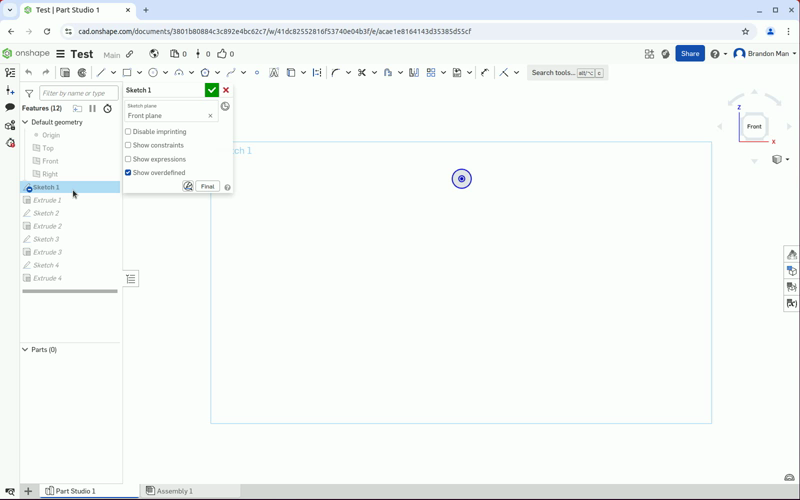
mouse_move(229, 92)
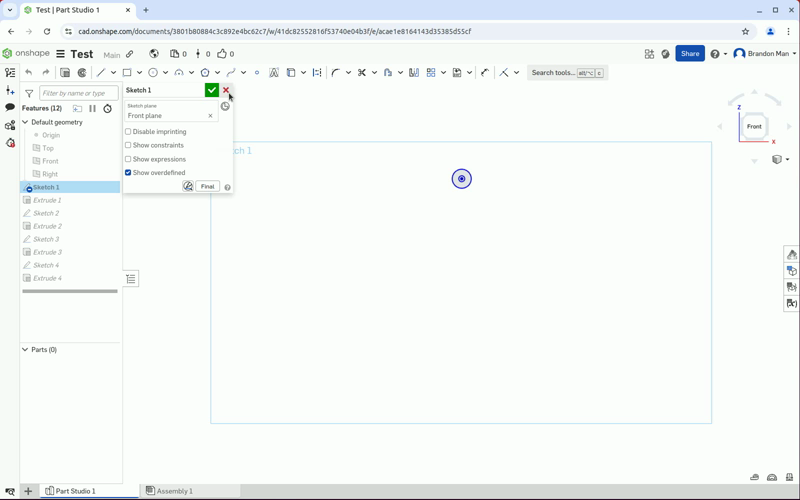
click(229, 92)
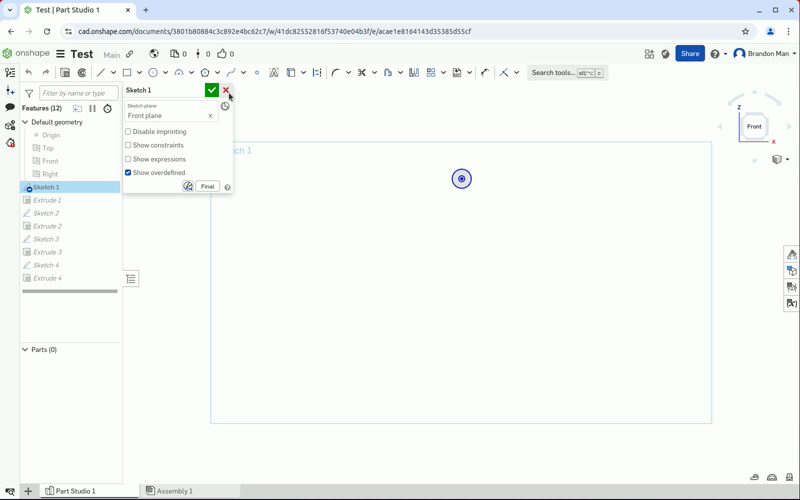
key(shift+s)
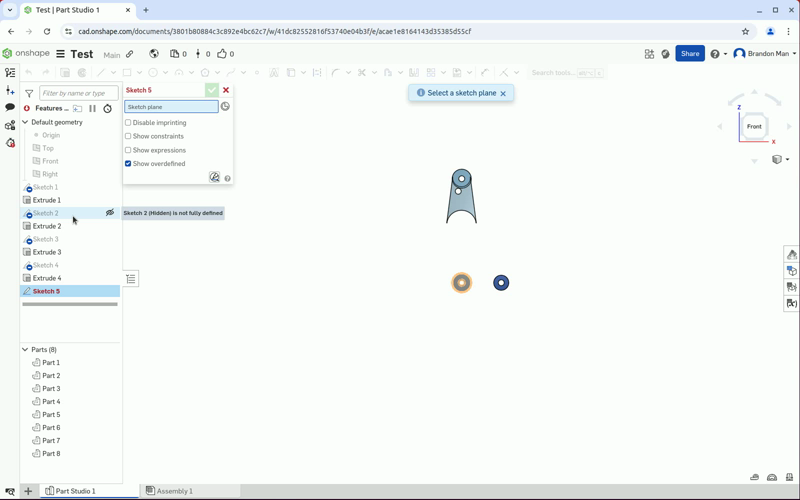
scroll(3)
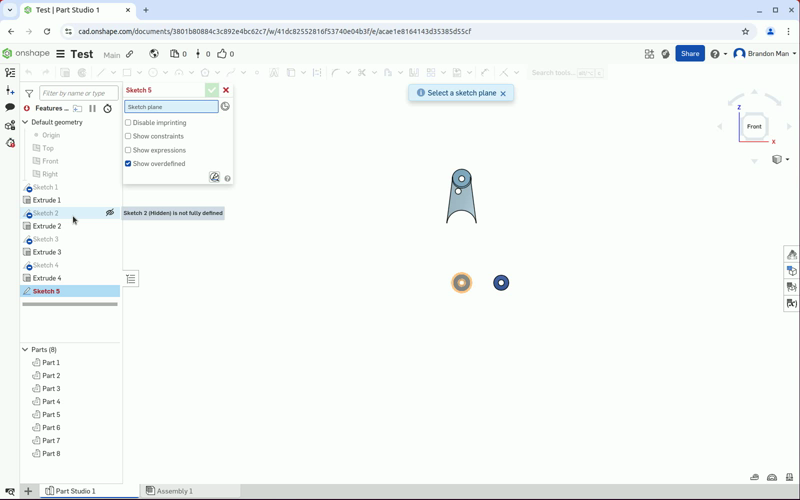
mouse_move(73, 163)
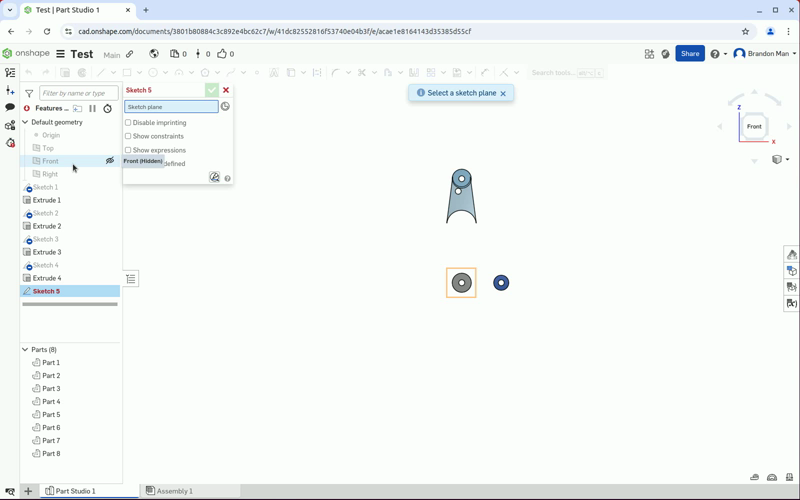
click(73, 163)
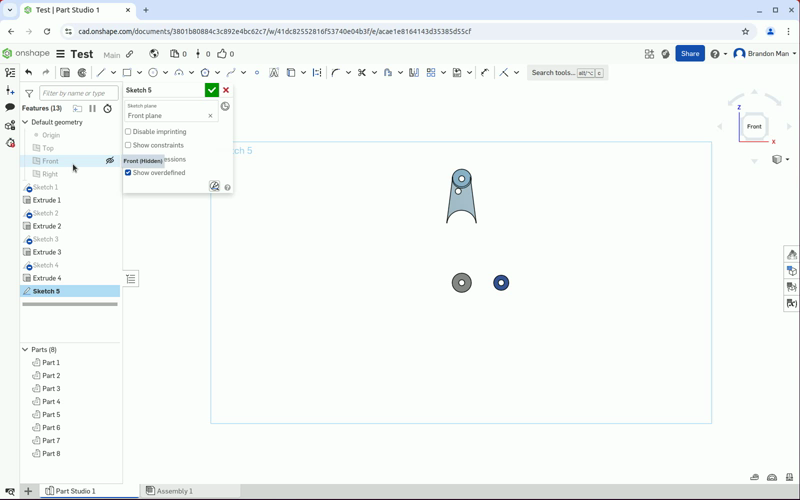
mouse_move(73, 352)
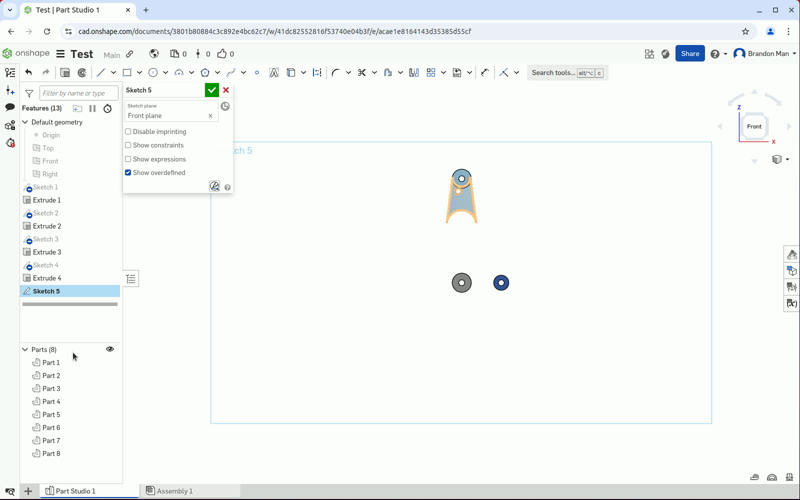
key(y)
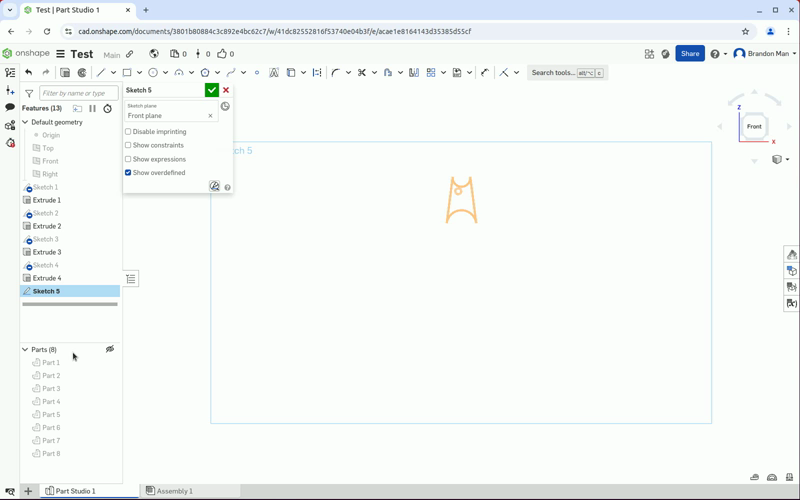
key(c)
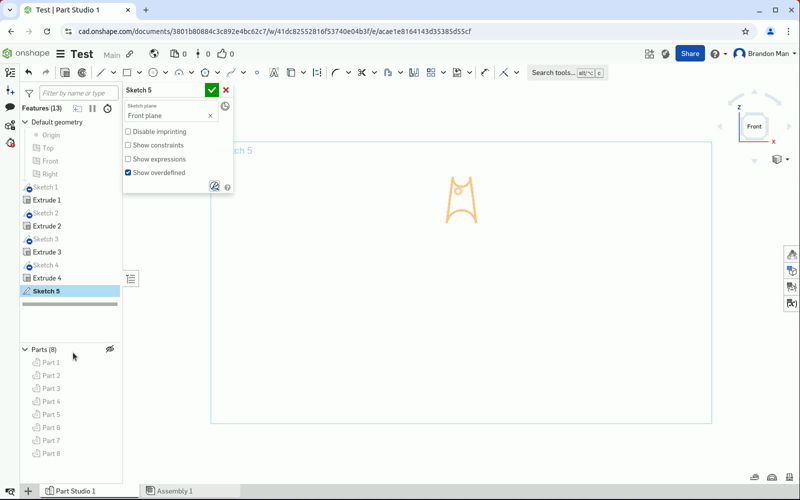
key_down(shift)
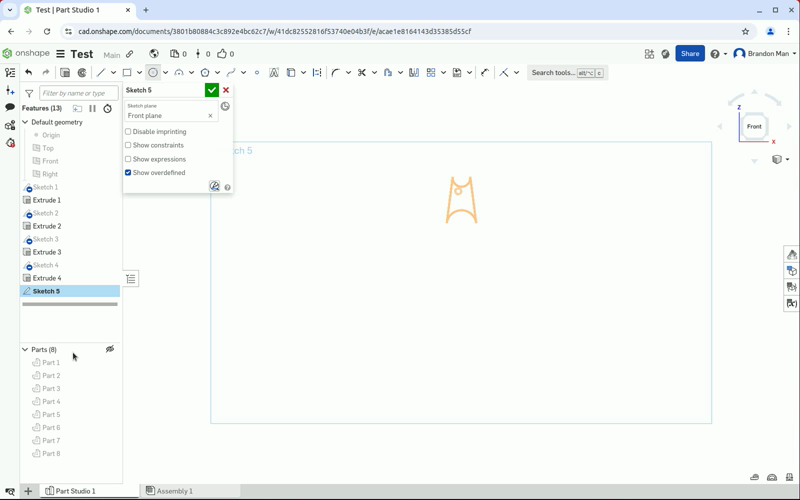
mouse_move(461, 225)
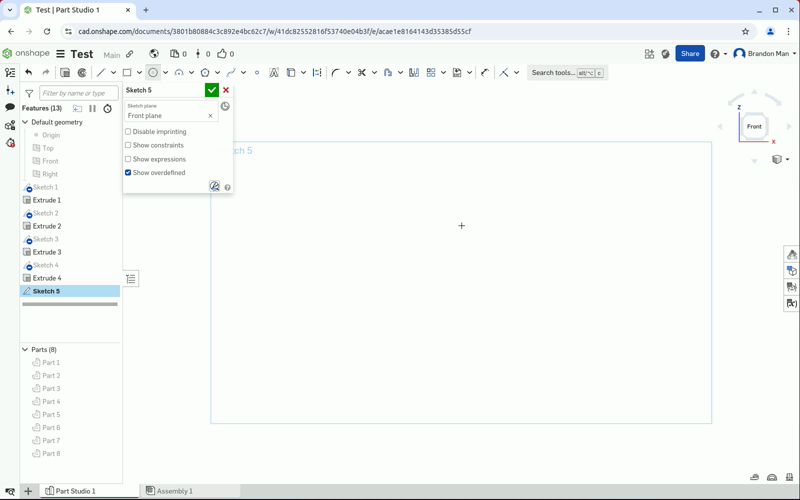
click(461, 225)
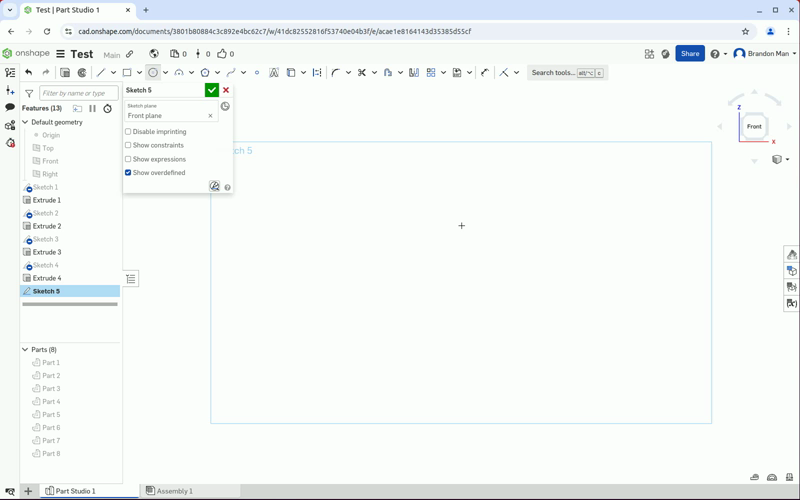
key_up(shift)
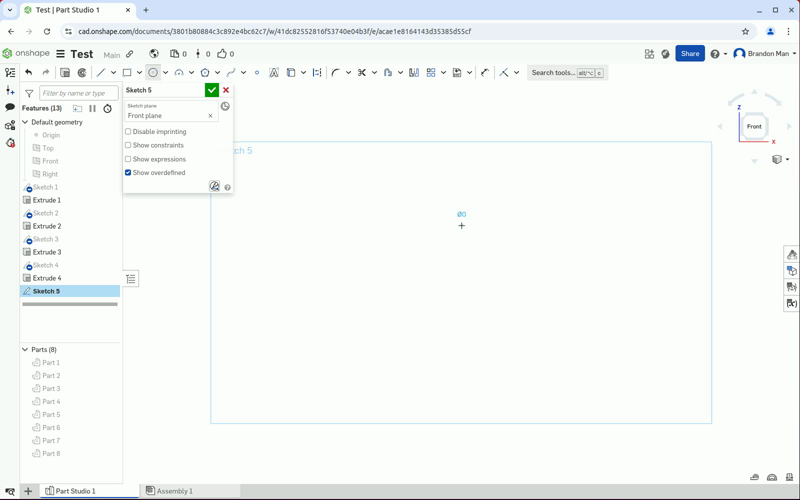
mouse_move(477, 225)
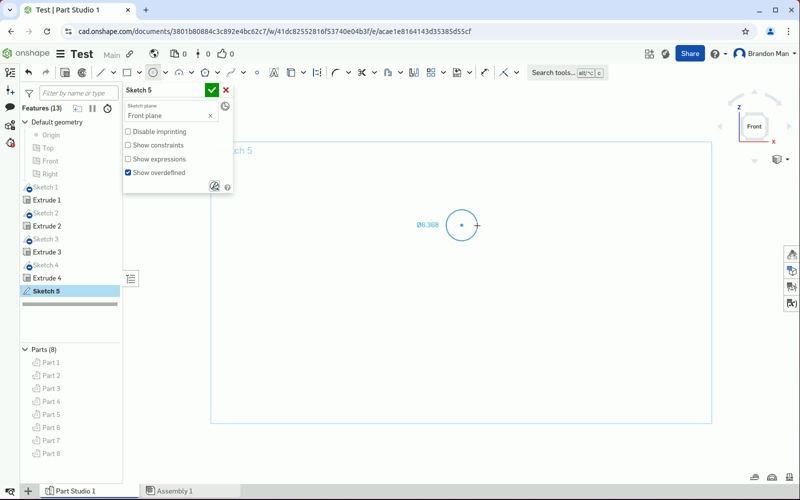
click(477, 225)
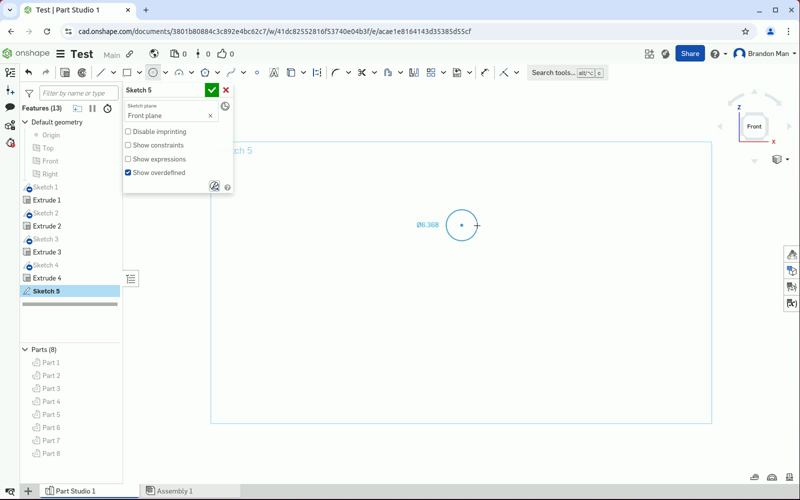
key(esc)
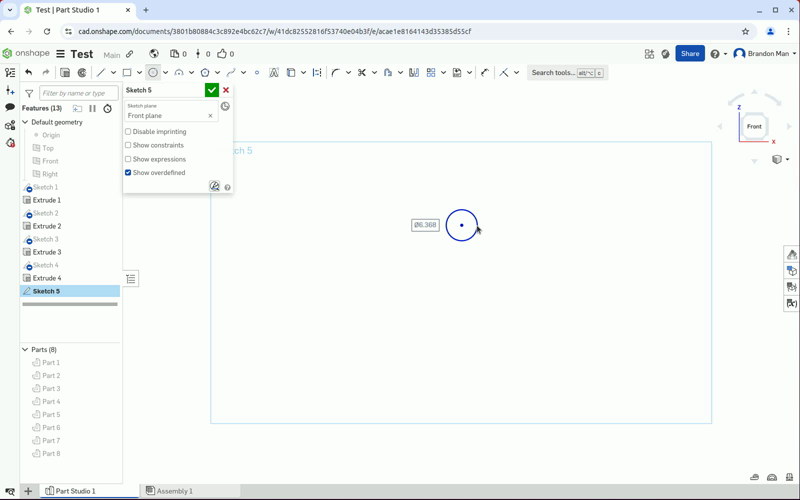
key(c)
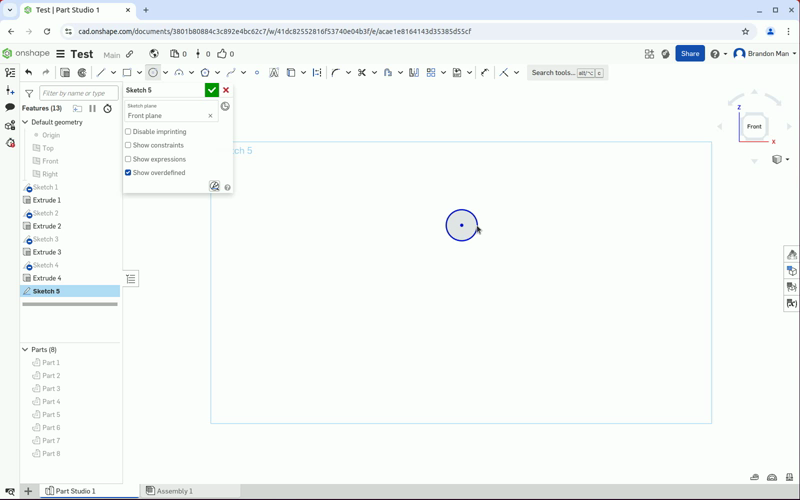
key_down(shift)
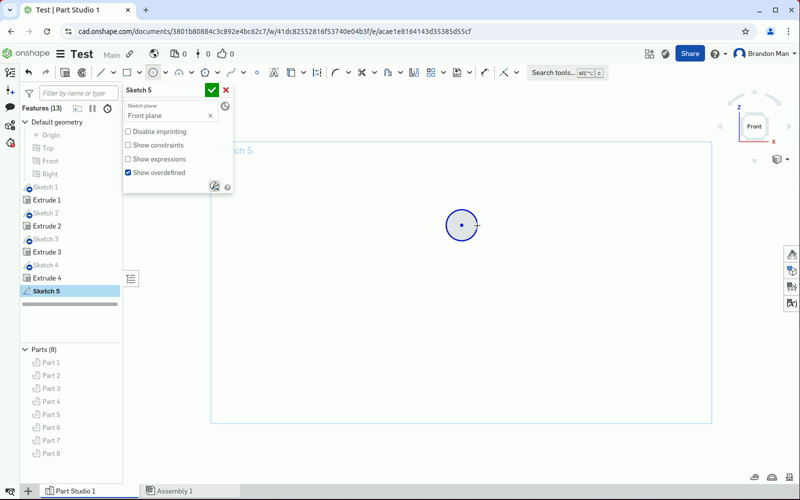
mouse_move(461, 225)
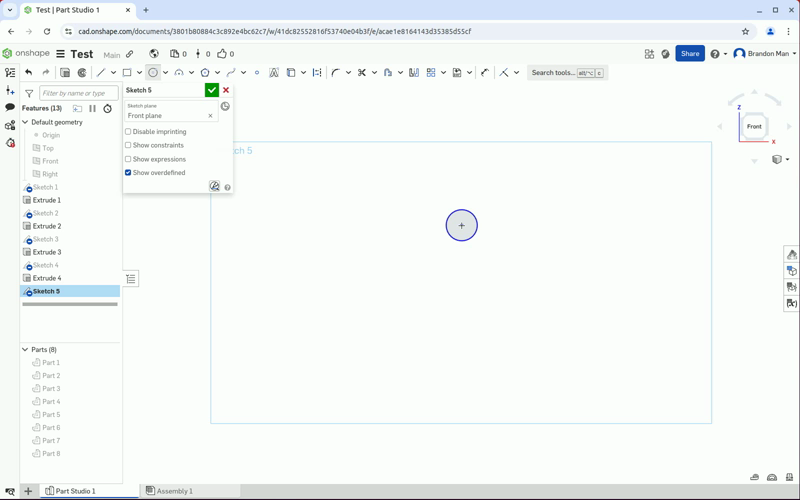
click(461, 225)
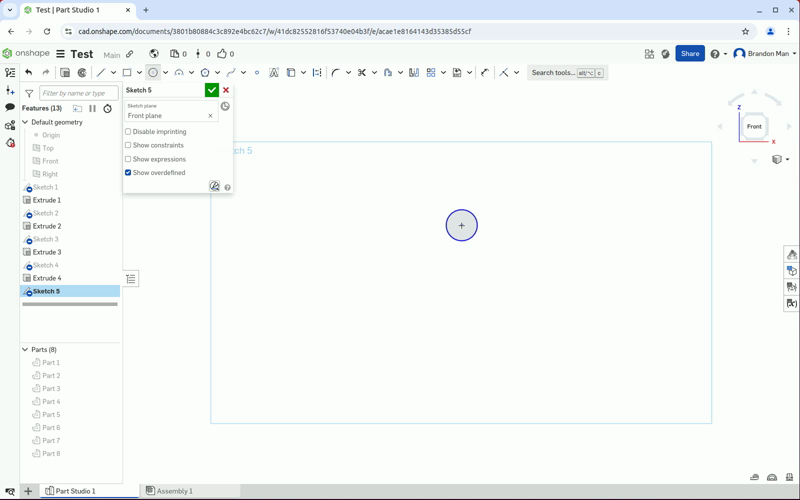
key_up(shift)
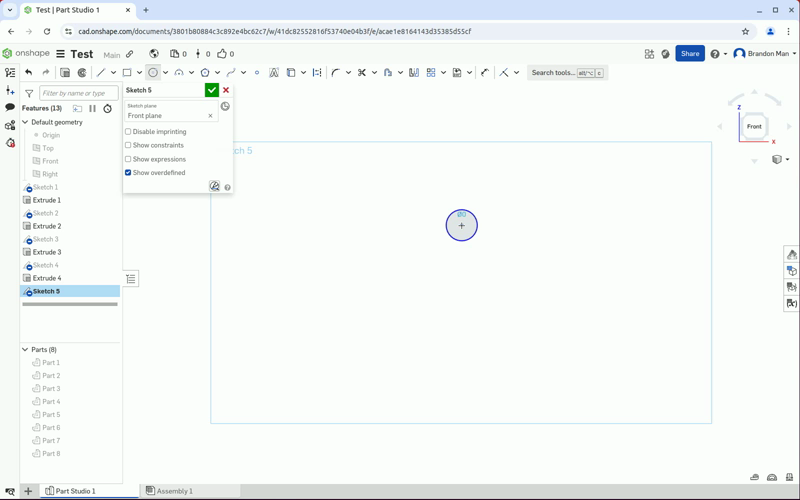
mouse_move(465, 225)
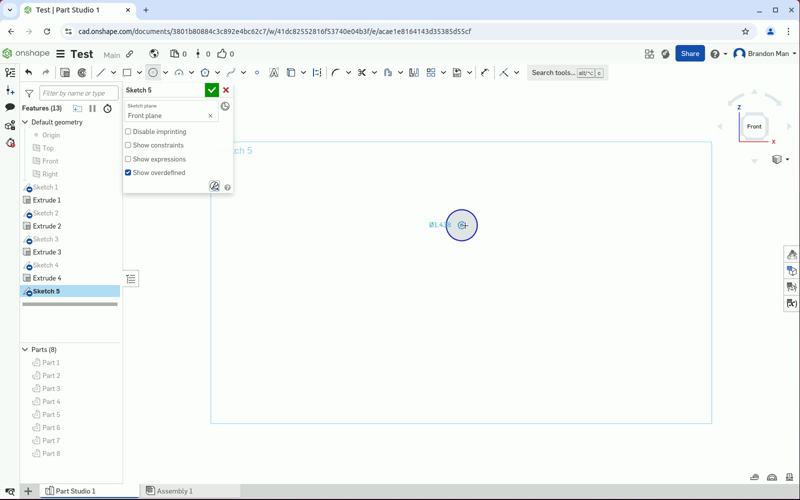
scroll(6)
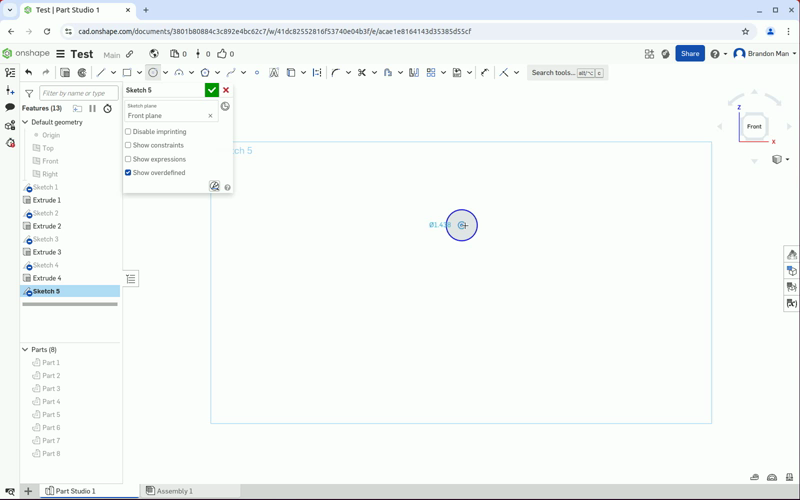
scroll(6)
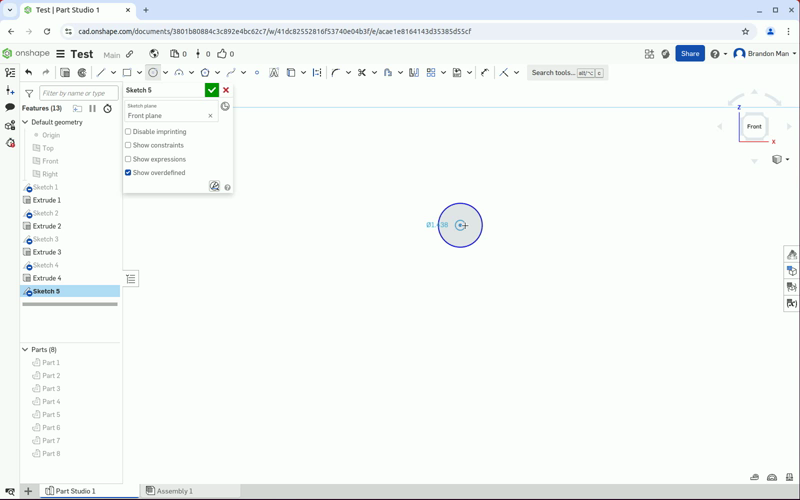
scroll(6)
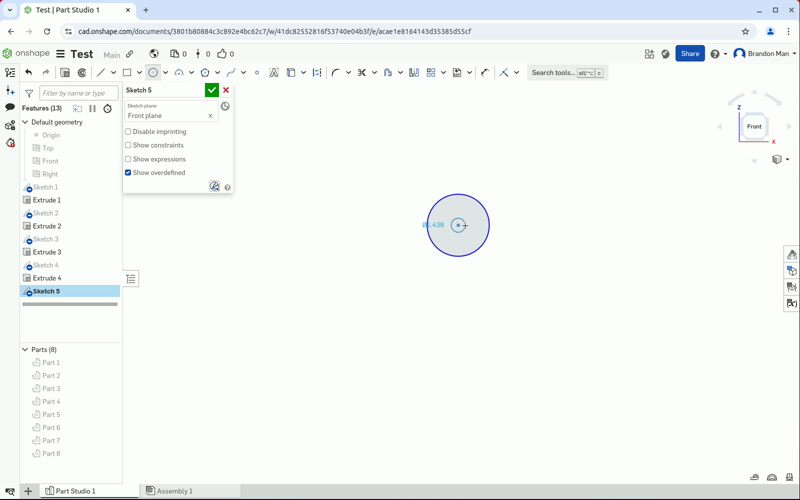
scroll(6)
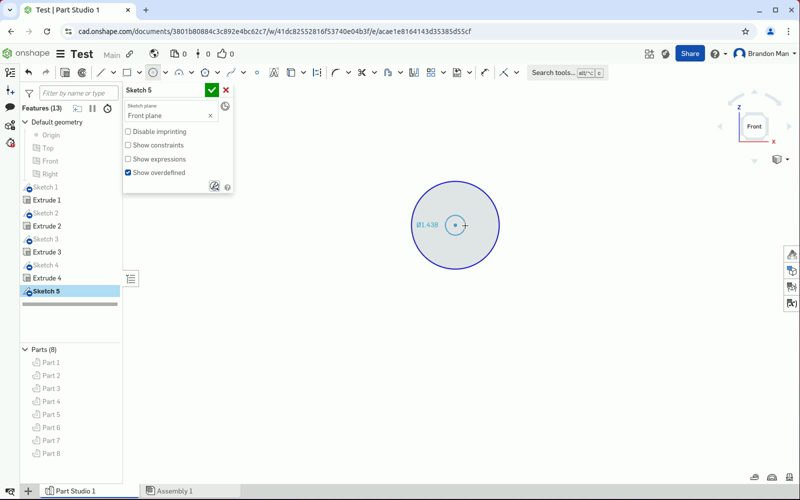
scroll(6)
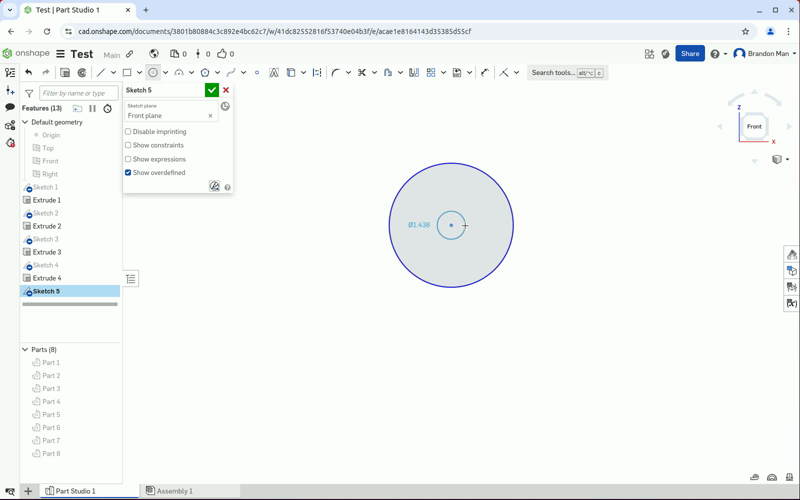
scroll(6)
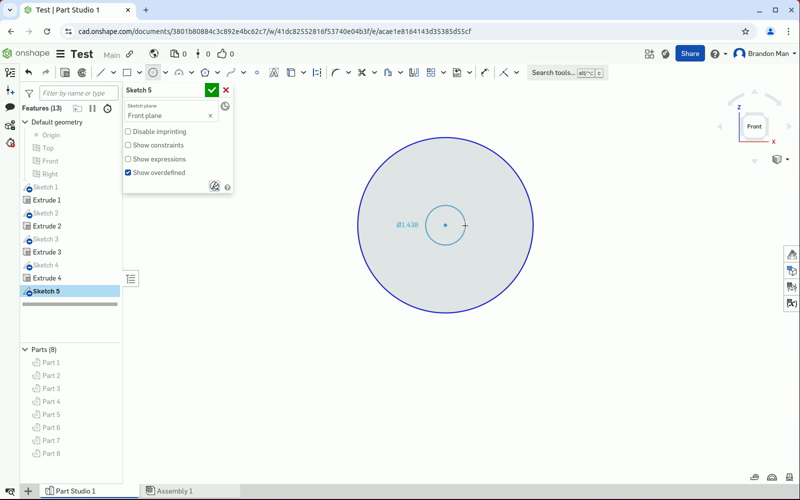
scroll(6)
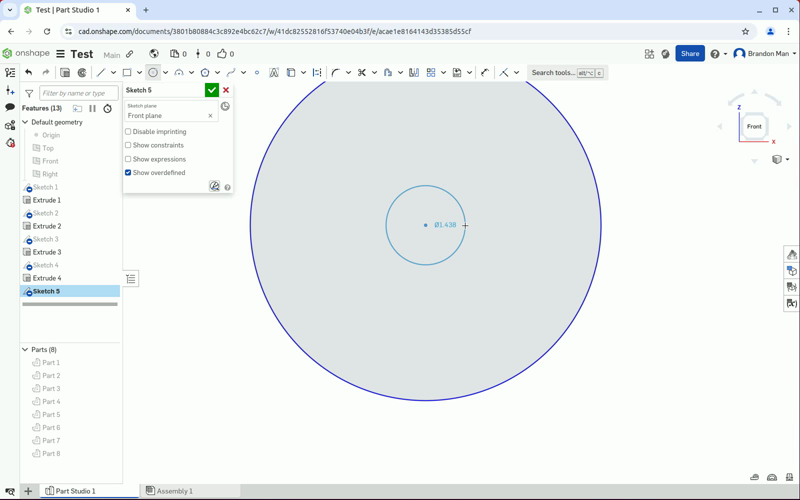
click(465, 225)
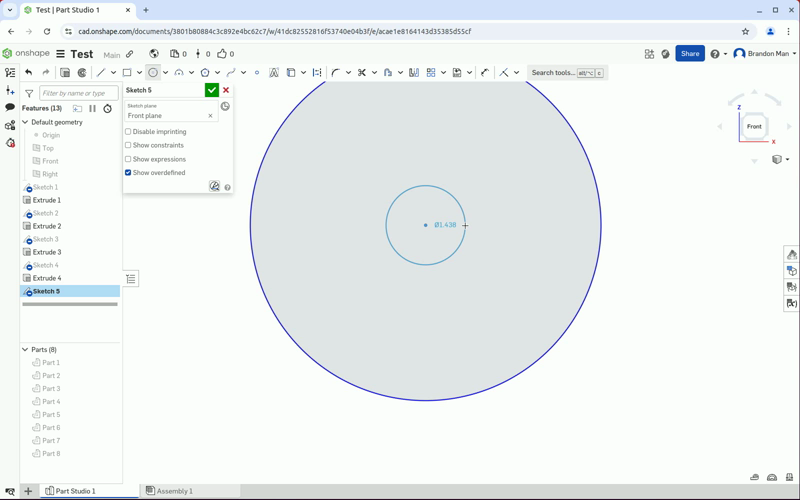
scroll(-6)
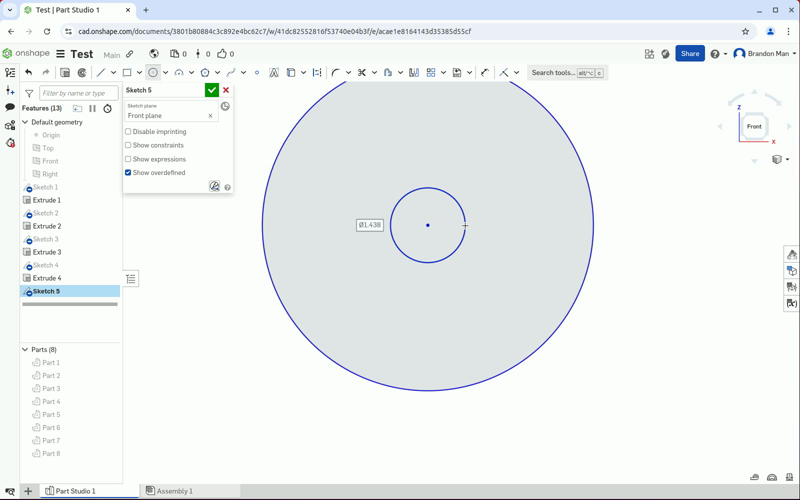
scroll(-6)
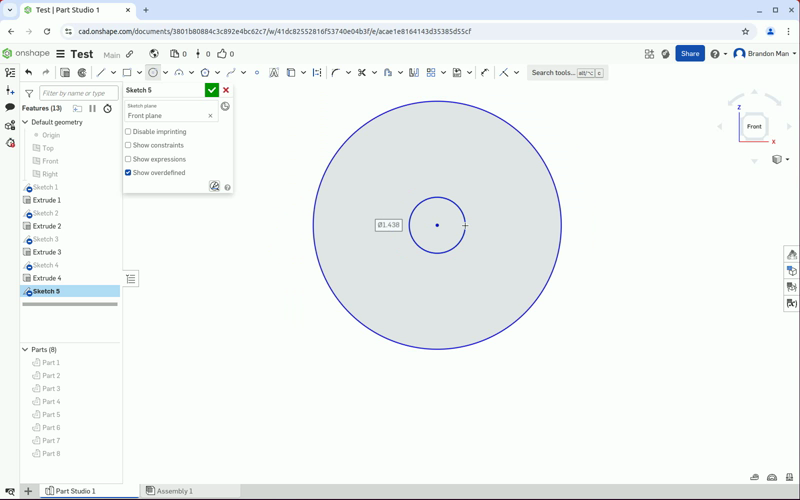
scroll(-6)
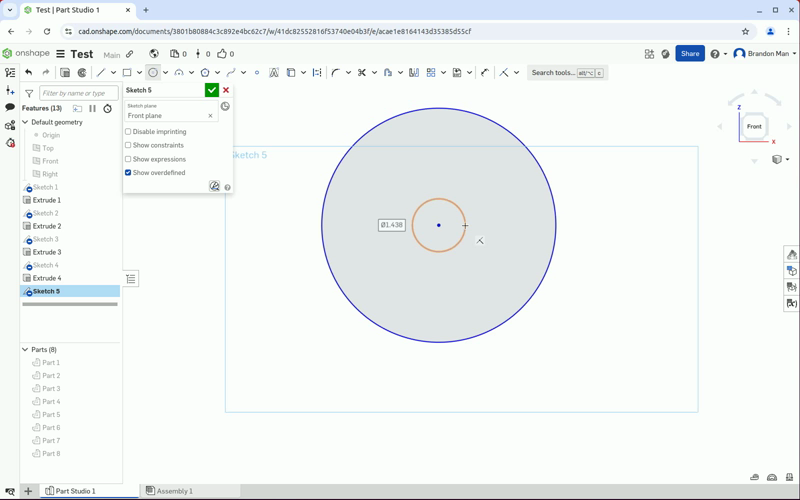
scroll(-6)
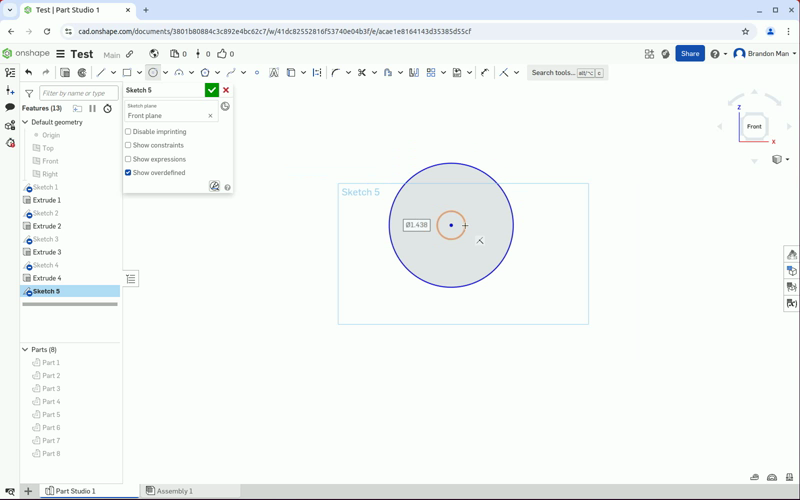
scroll(-6)
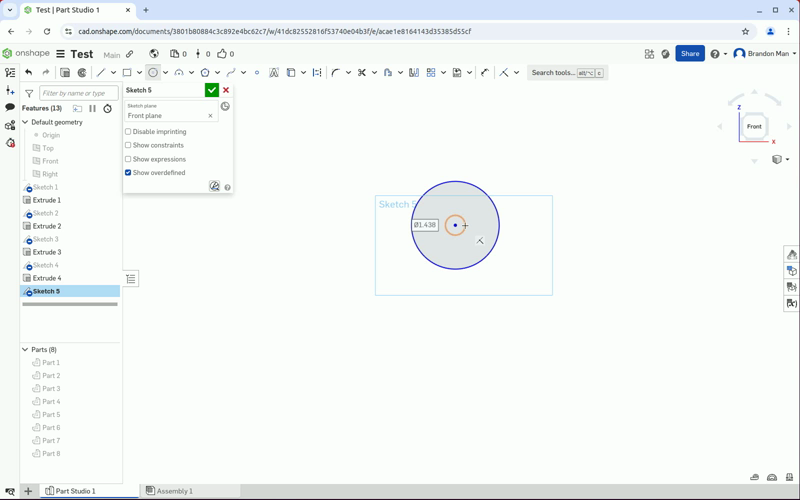
scroll(-6)
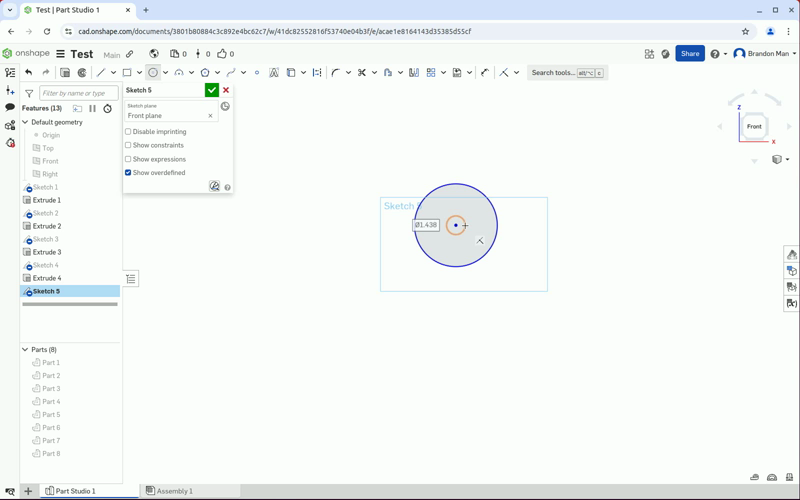
scroll(-6)
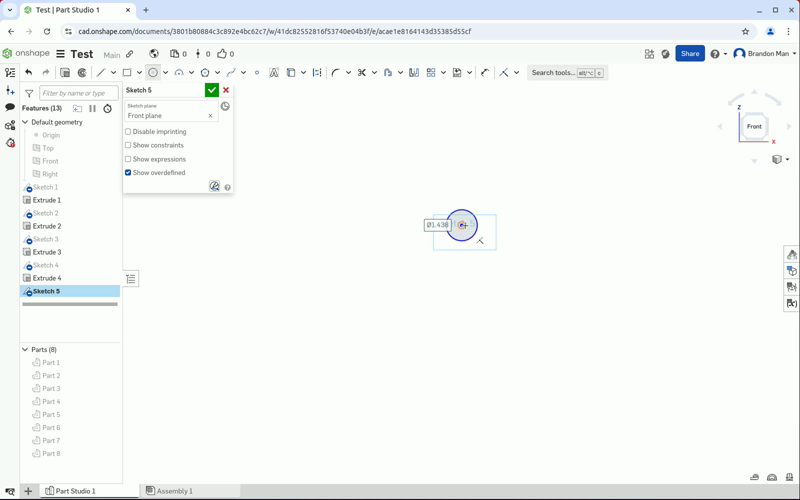
key(esc)
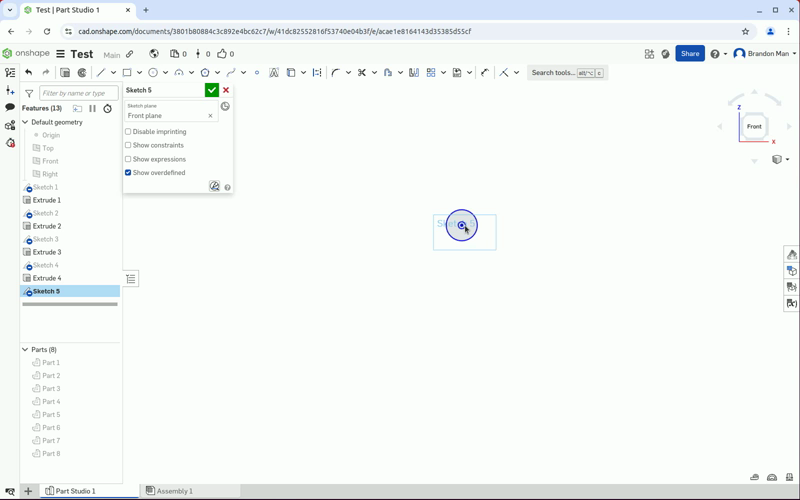
mouse_move(463, 231)
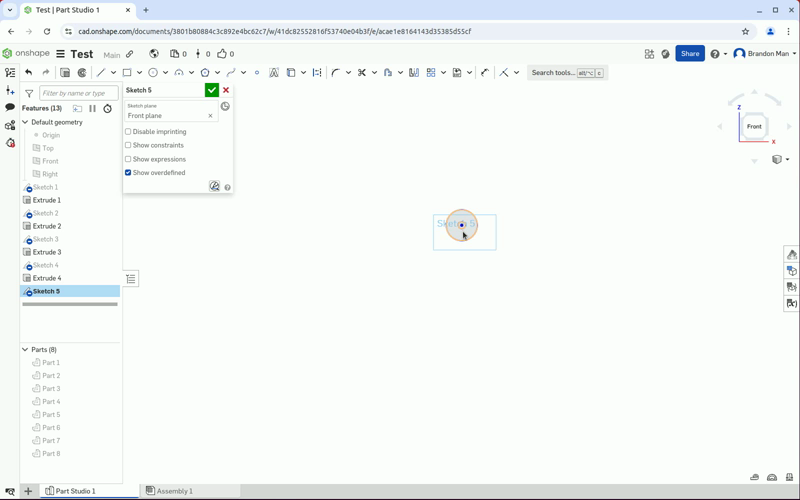
scroll(6)
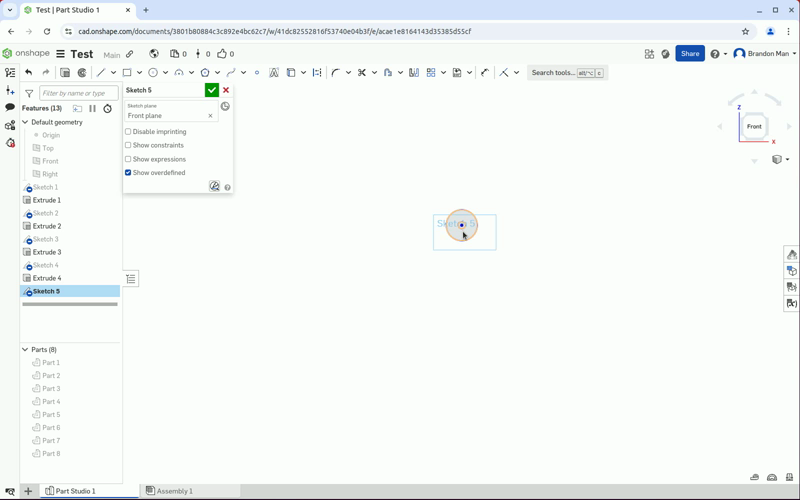
scroll(6)
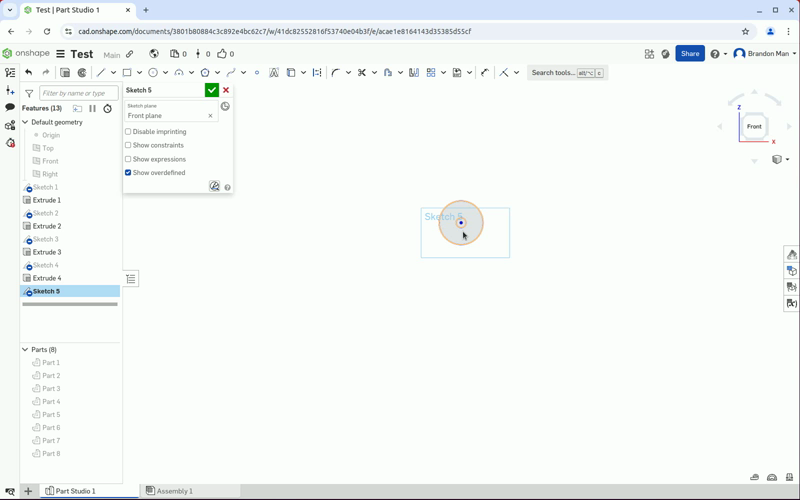
scroll(6)
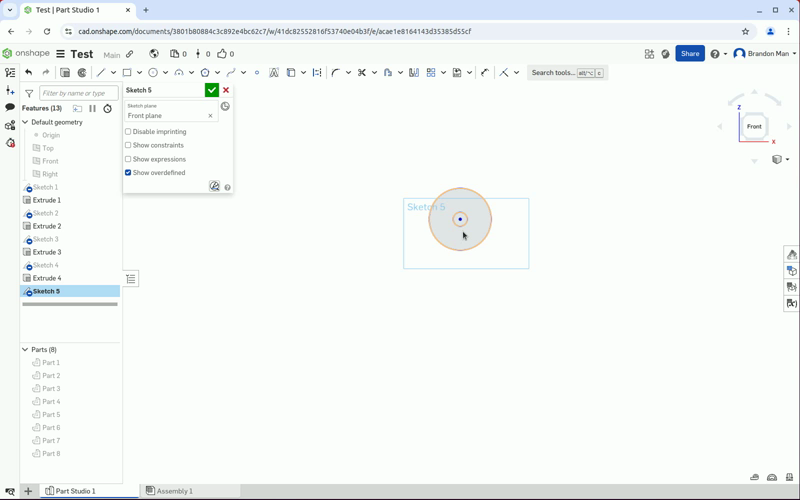
scroll(6)
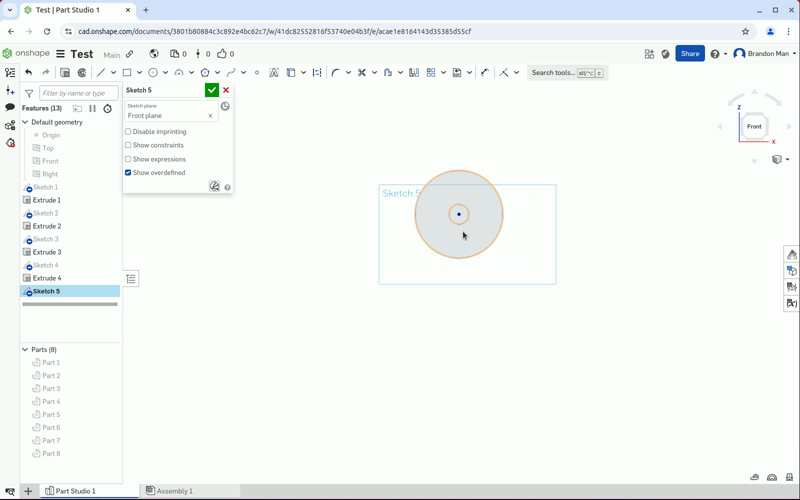
scroll(6)
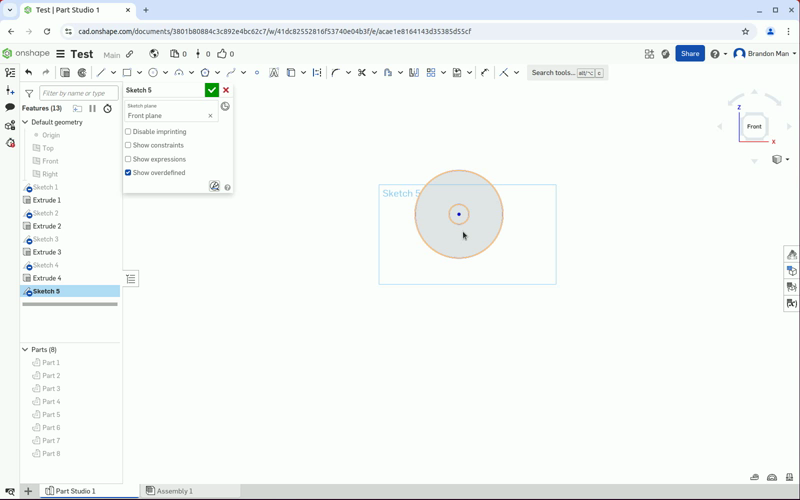
scroll(6)
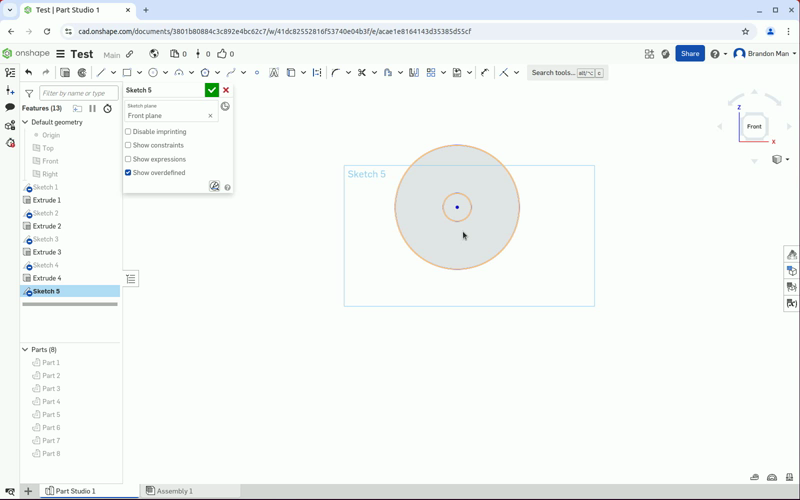
scroll(6)
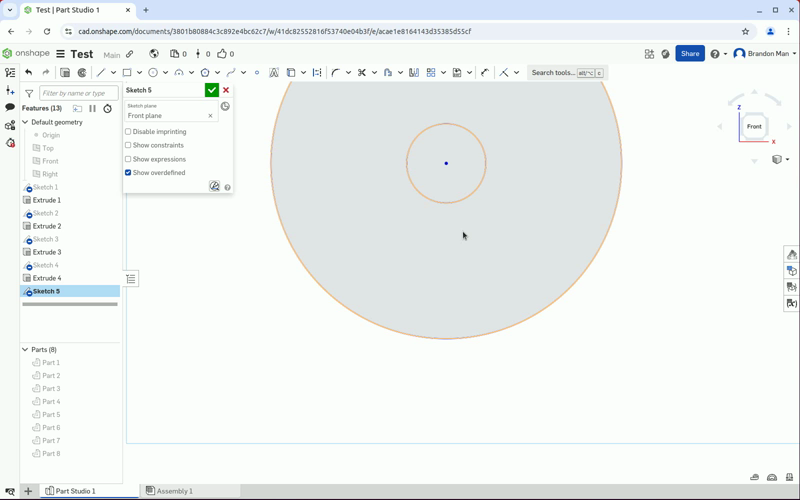
click(463, 231)
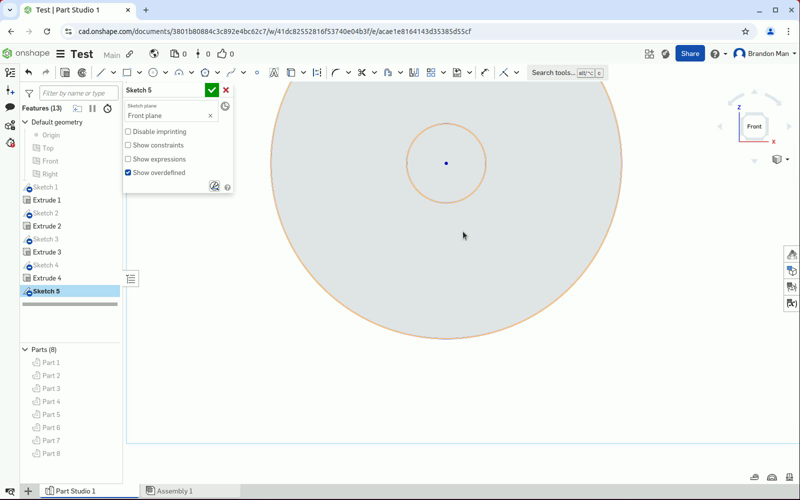
scroll(-6)
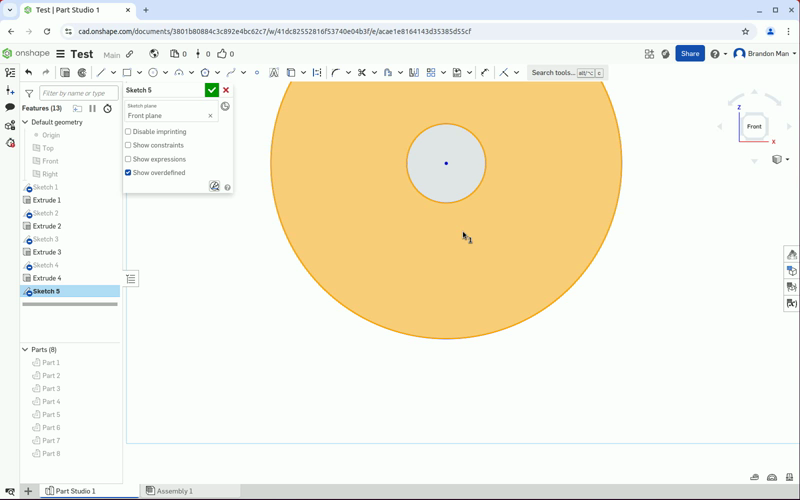
scroll(-6)
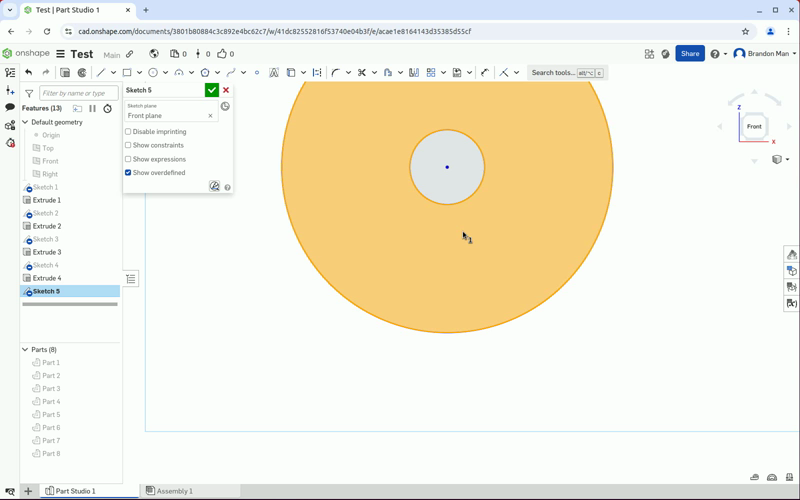
scroll(-6)
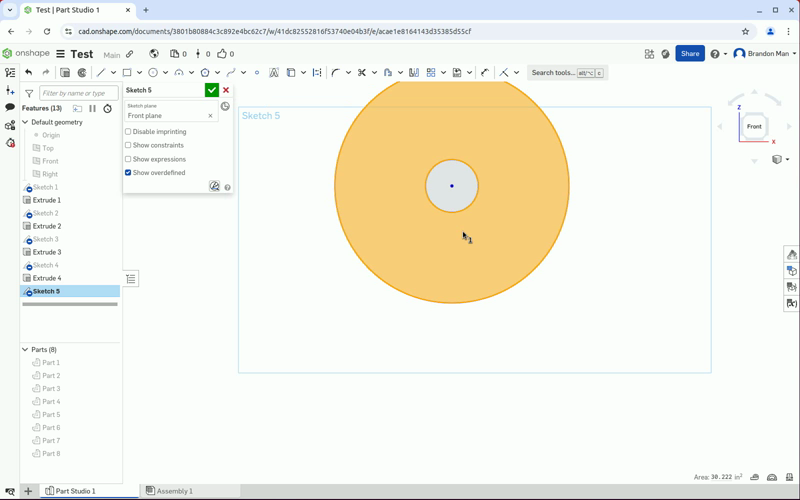
scroll(-6)
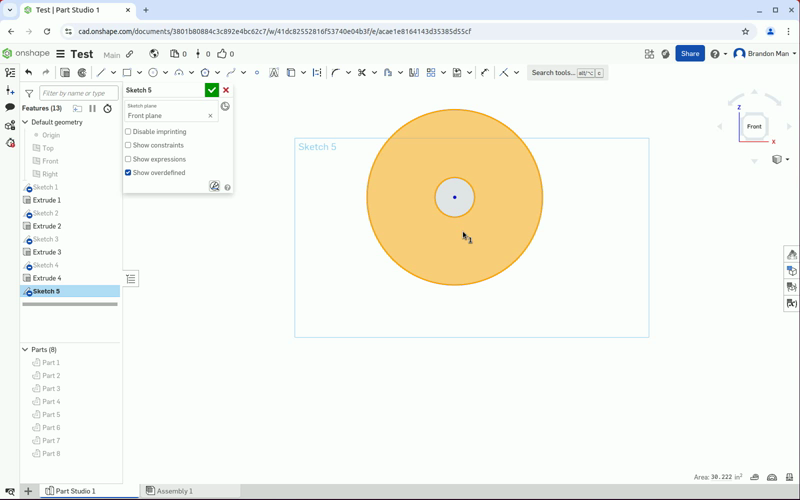
scroll(-6)
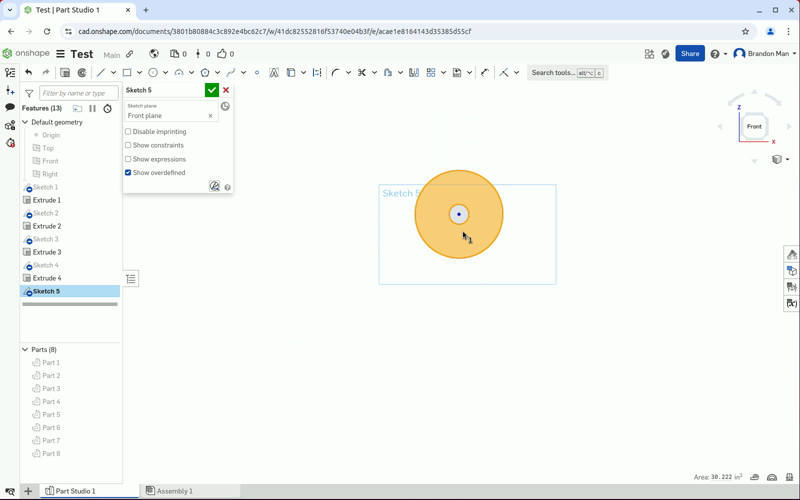
scroll(-6)
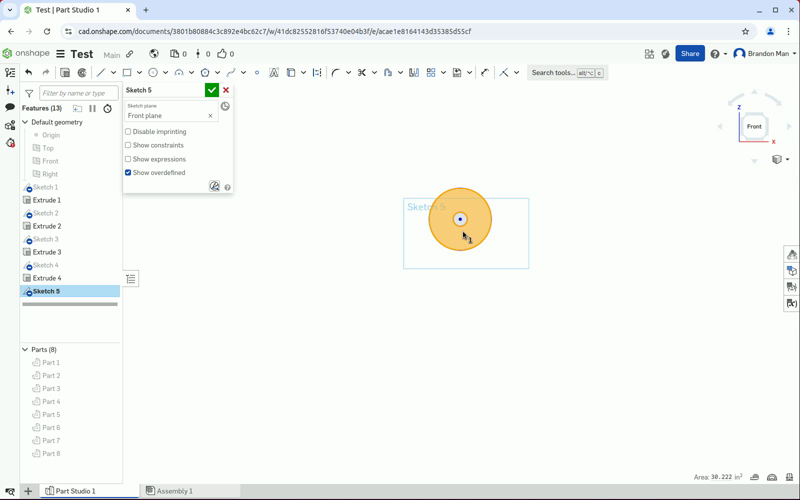
scroll(-6)
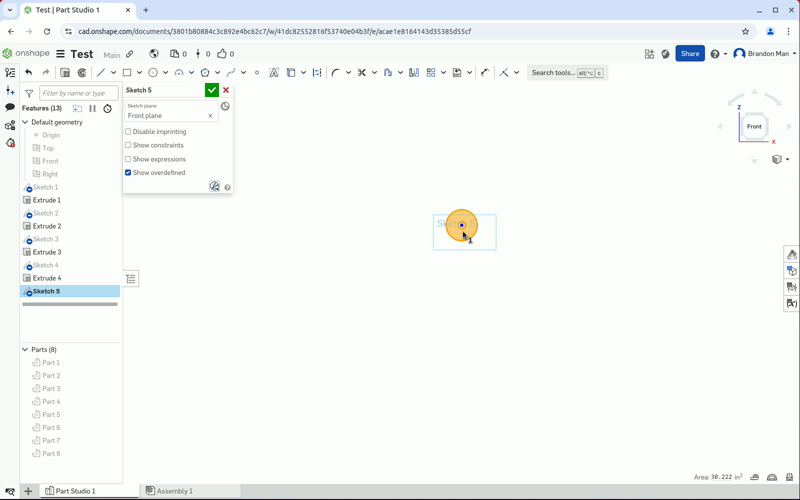
mouse_move(73, 352)
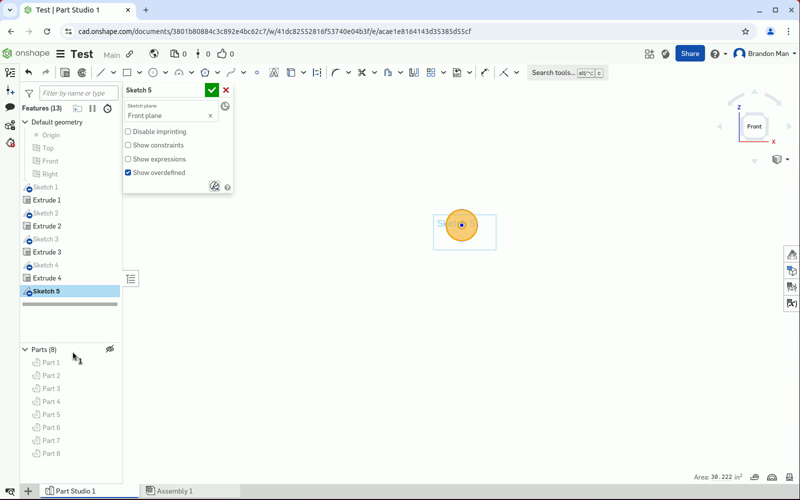
key(shift+y)
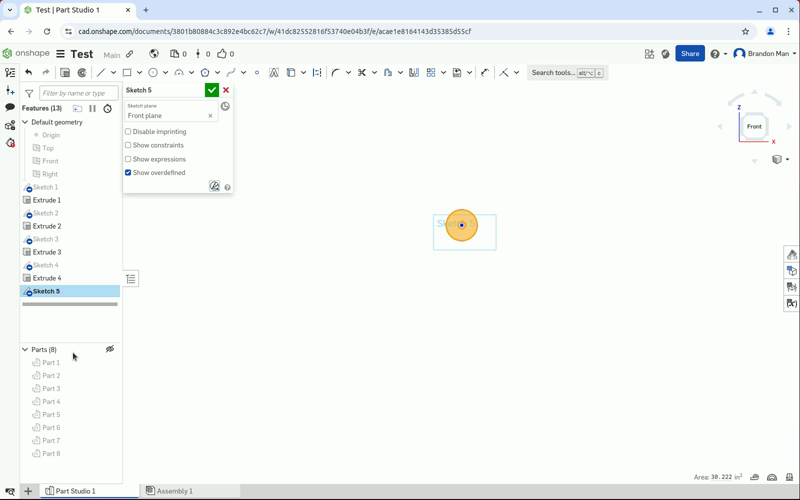
key(shift+e)
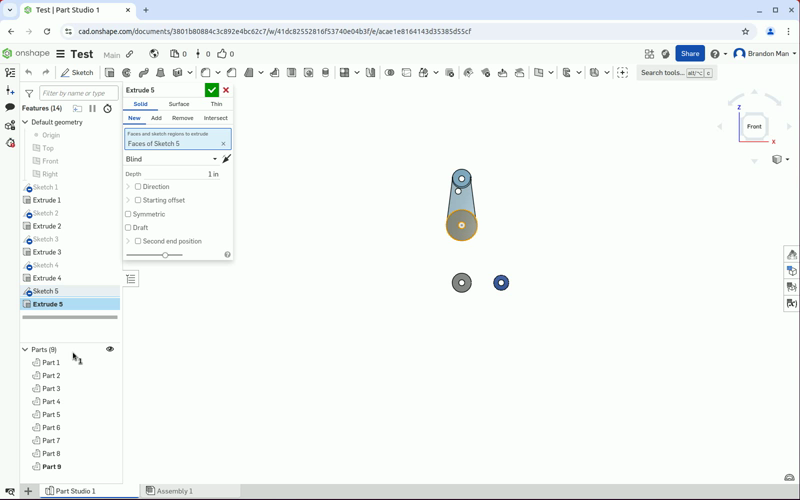
mouse_move(143, 106)
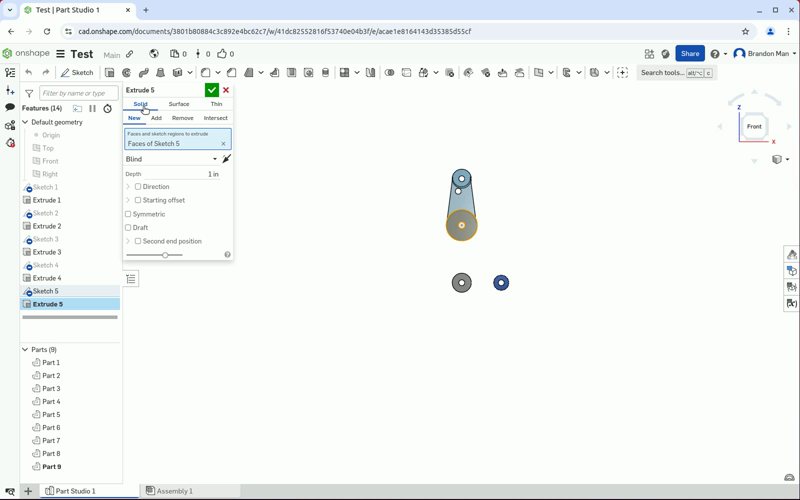
click(143, 106)
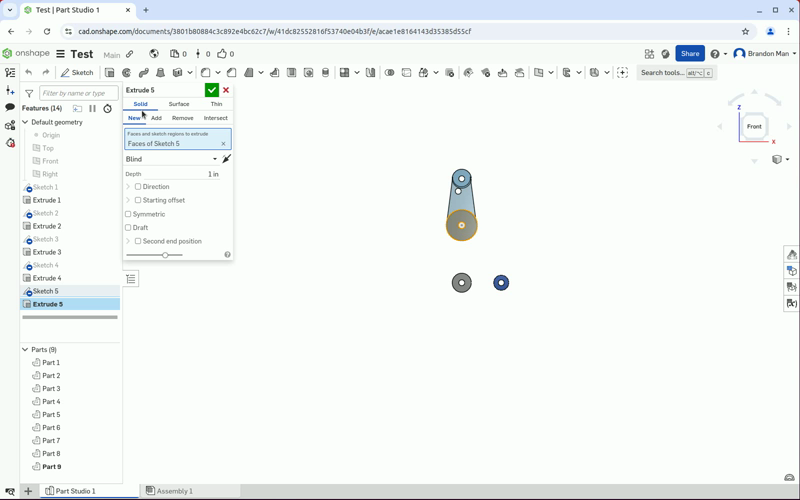
mouse_move(137, 120)
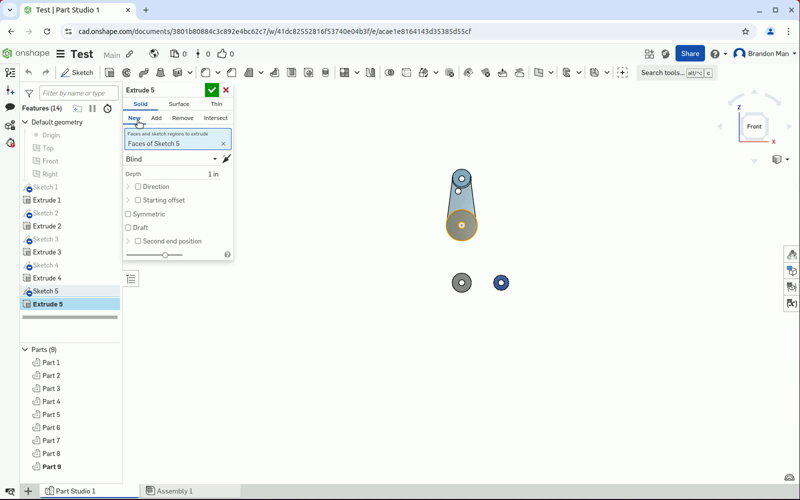
click(137, 120)
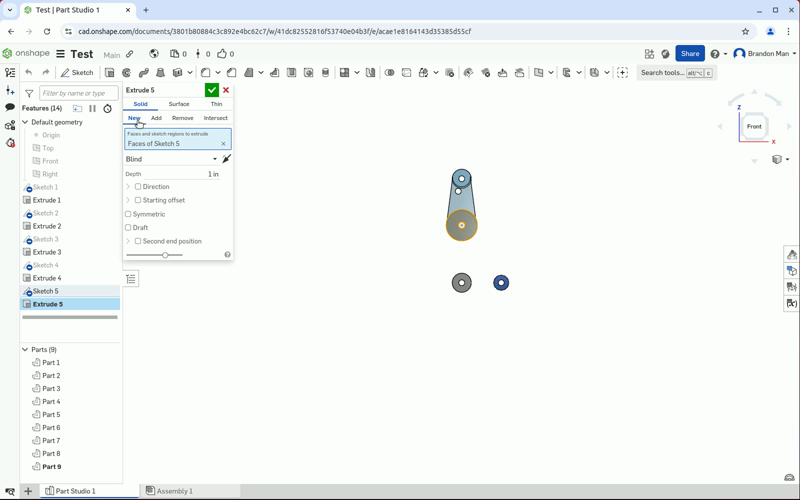
key(tab, 4)
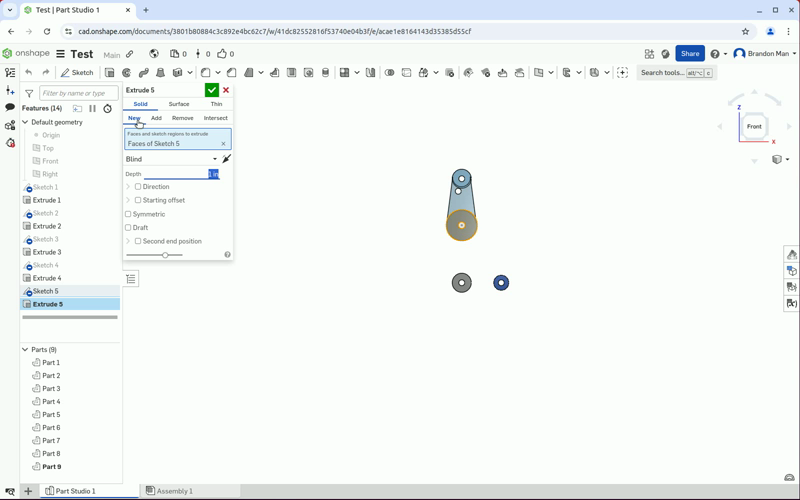
text(0.481)
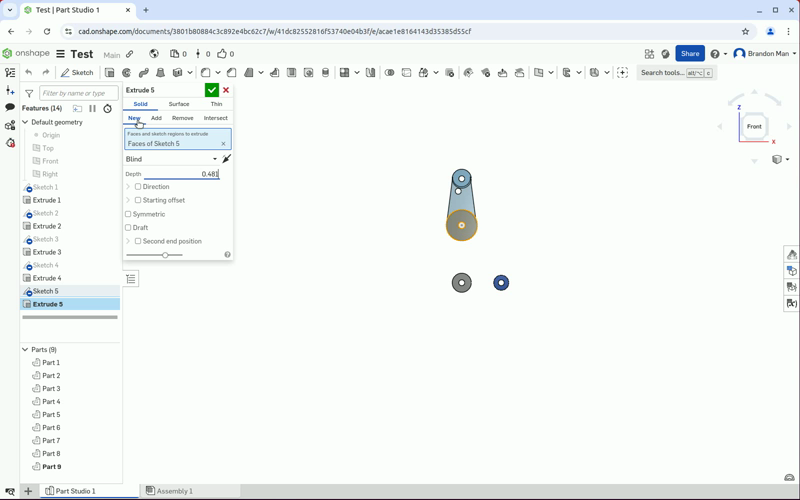
key(enter)
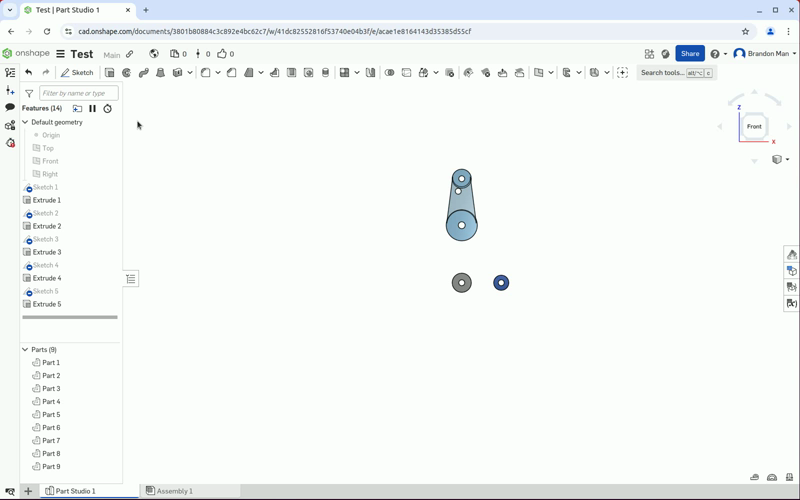
key(shift+h)
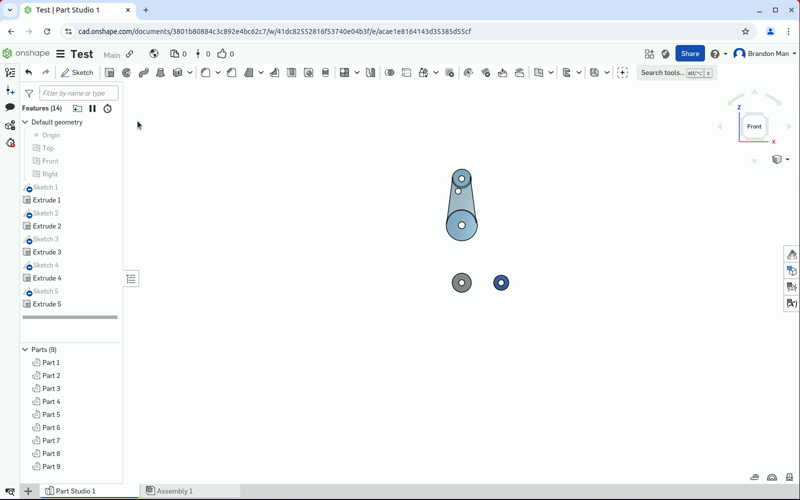
key(shift+h)
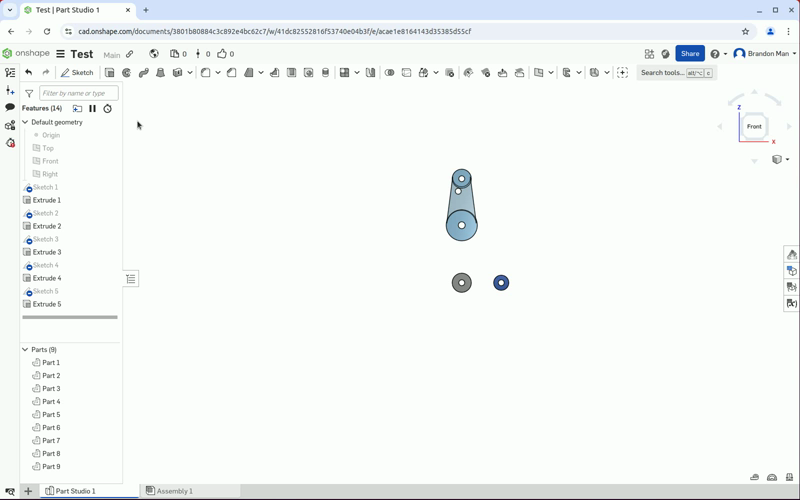
mouse_move(73, 189)
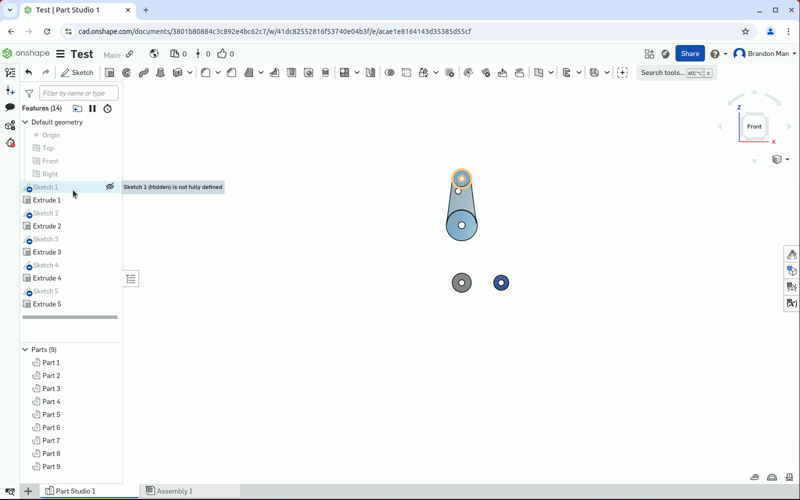
click(73, 189)
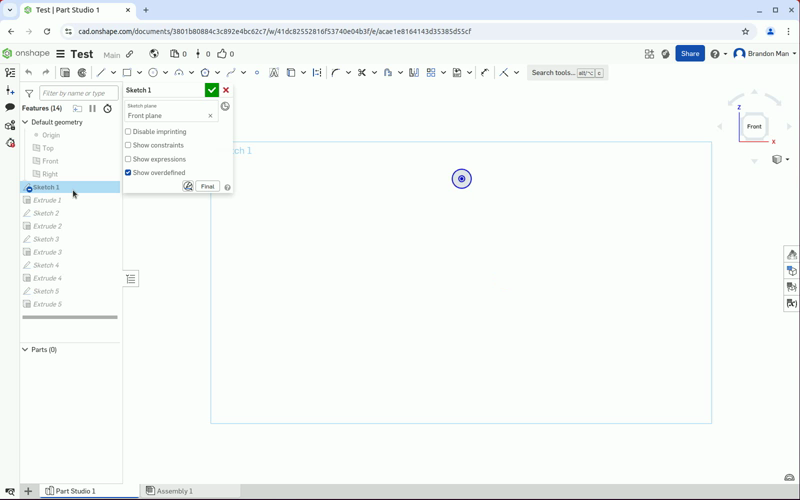
mouse_move(229, 92)
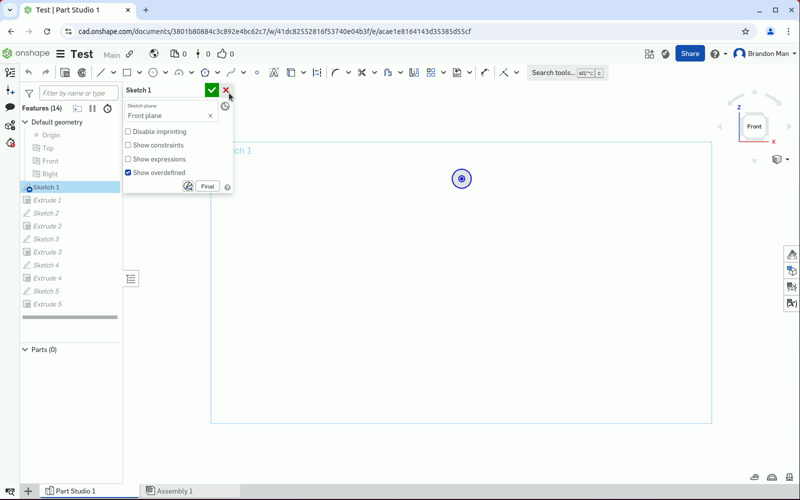
click(229, 92)
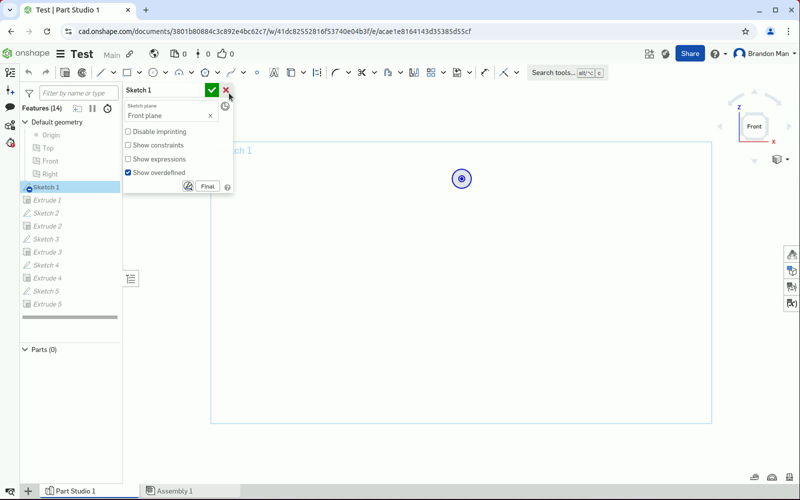
key(shift+s)
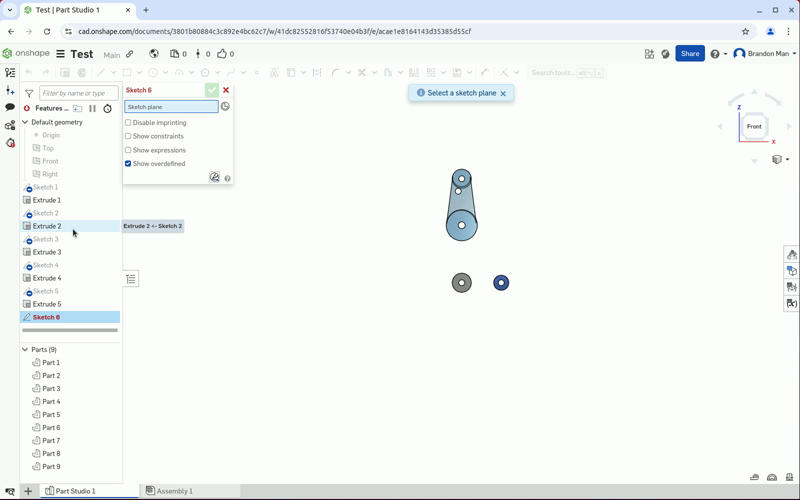
scroll(3)
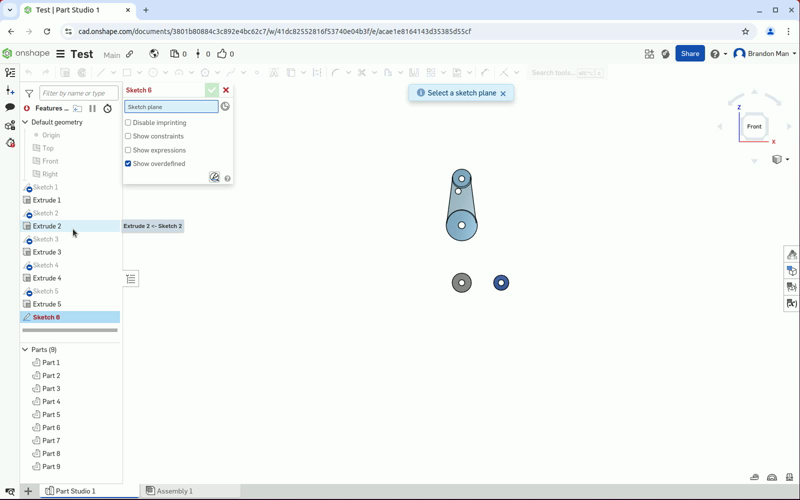
mouse_move(73, 163)
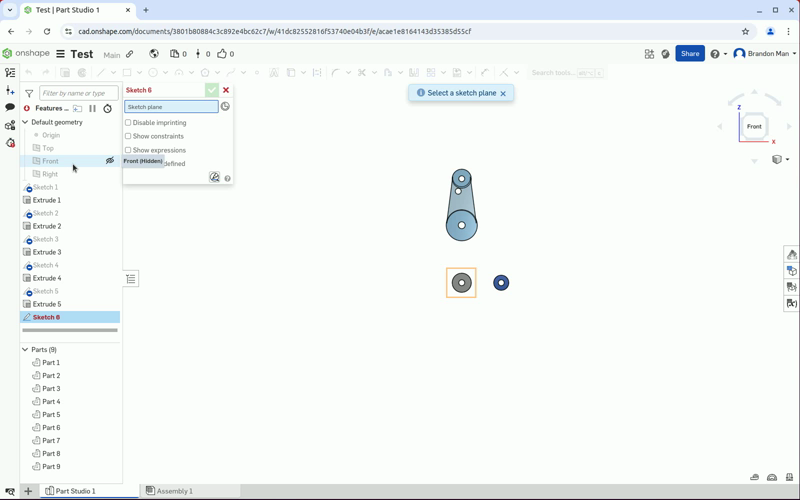
click(73, 163)
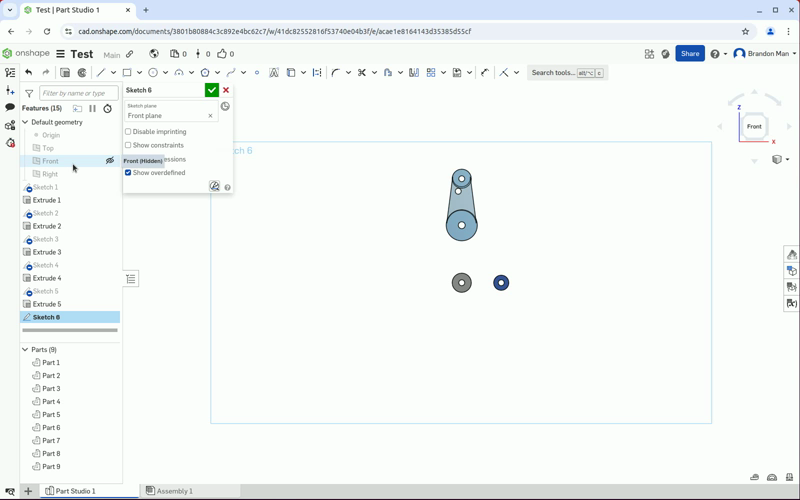
mouse_move(73, 352)
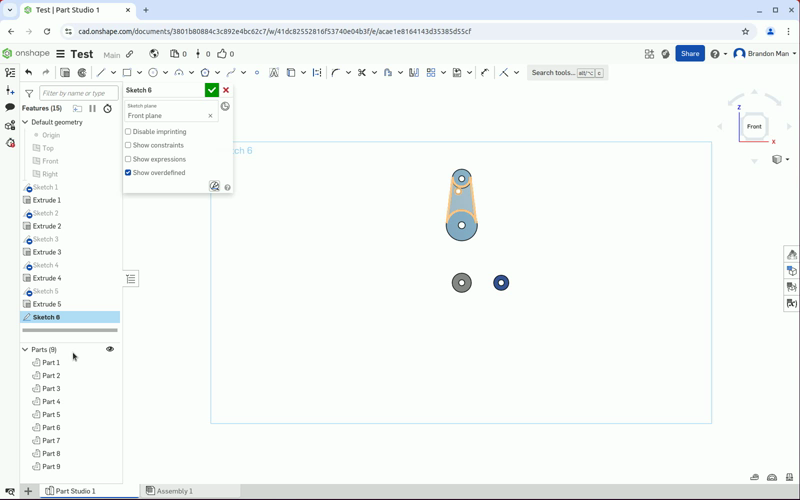
key(y)
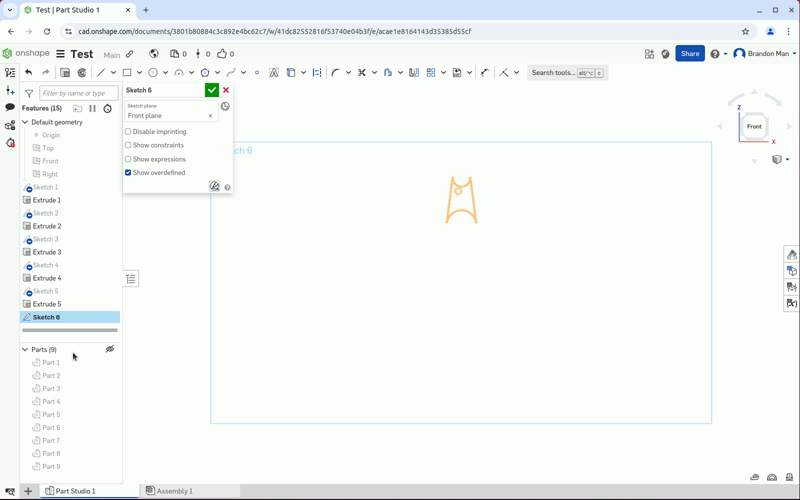
key(l)
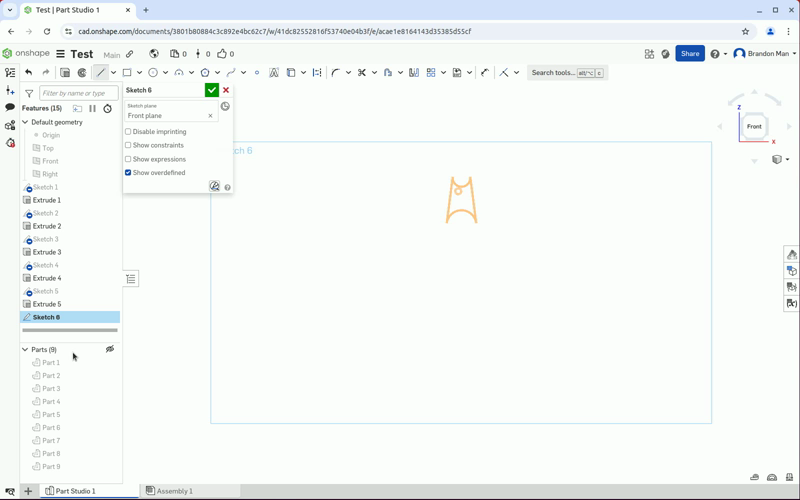
key_down(shift)
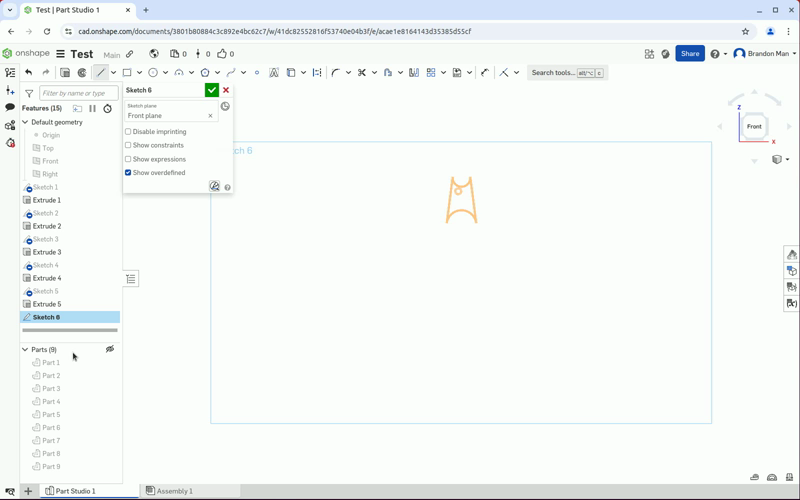
mouse_move(446, 226)
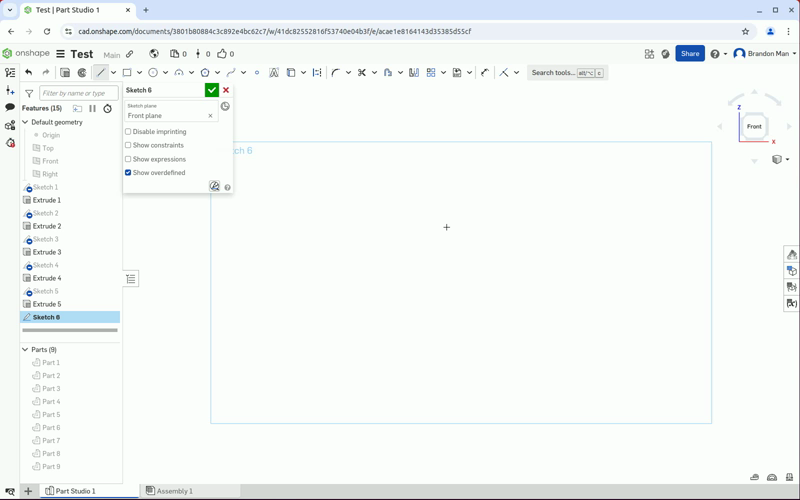
click(446, 226)
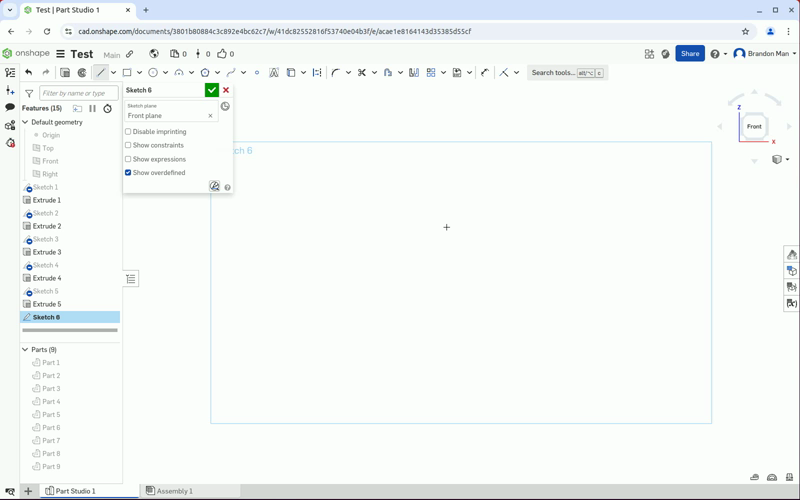
key_up(shift)
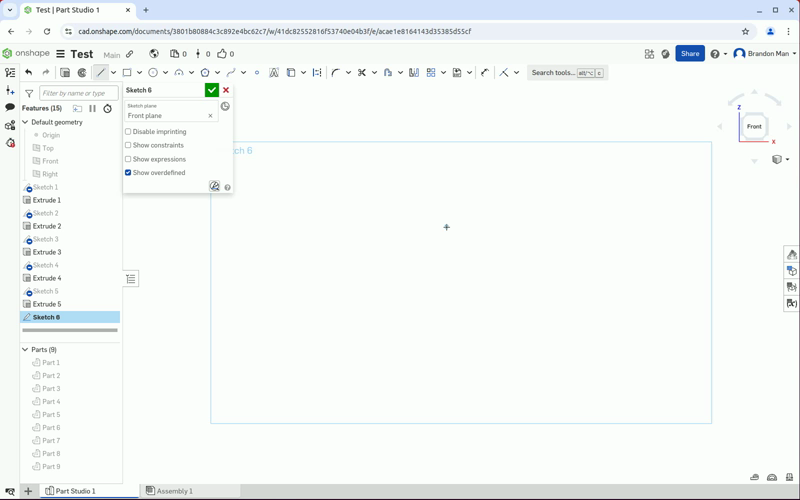
key_down(shift)
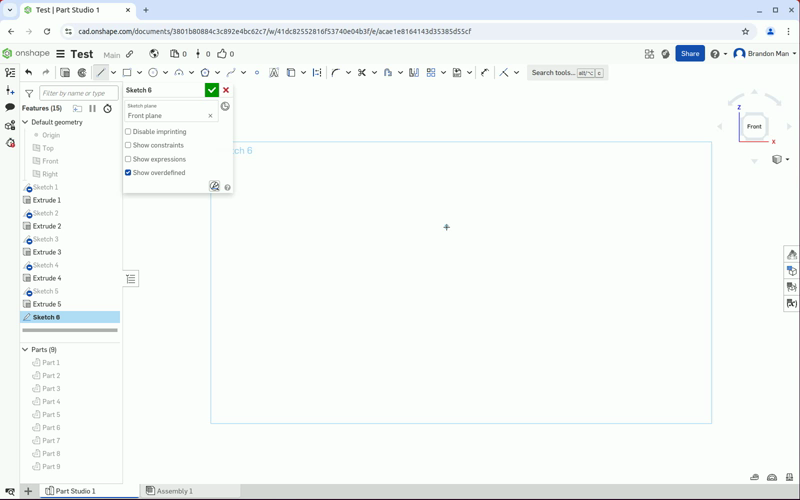
mouse_move(476, 226)
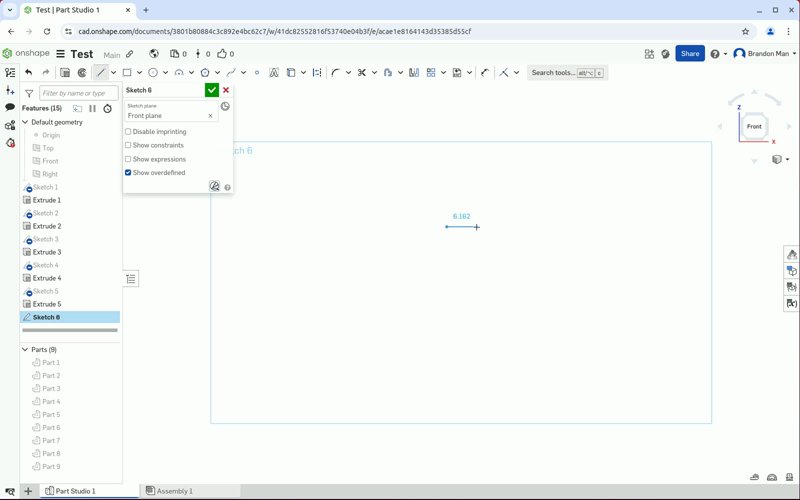
mouse_move(452, 284)
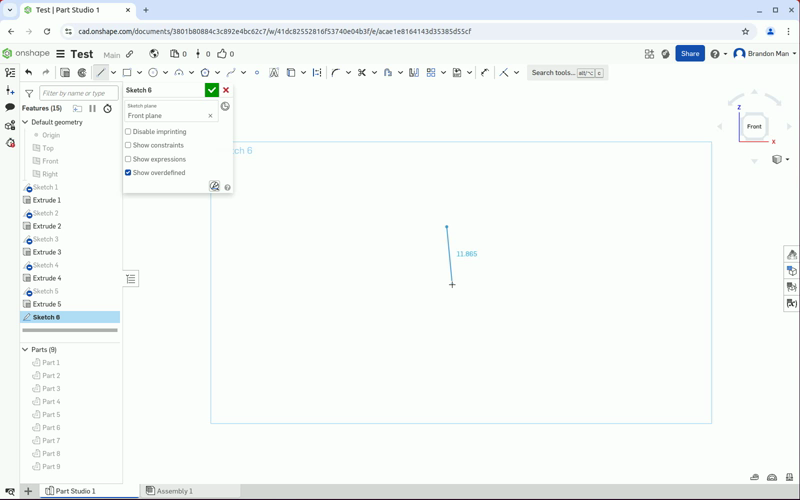
click(452, 284)
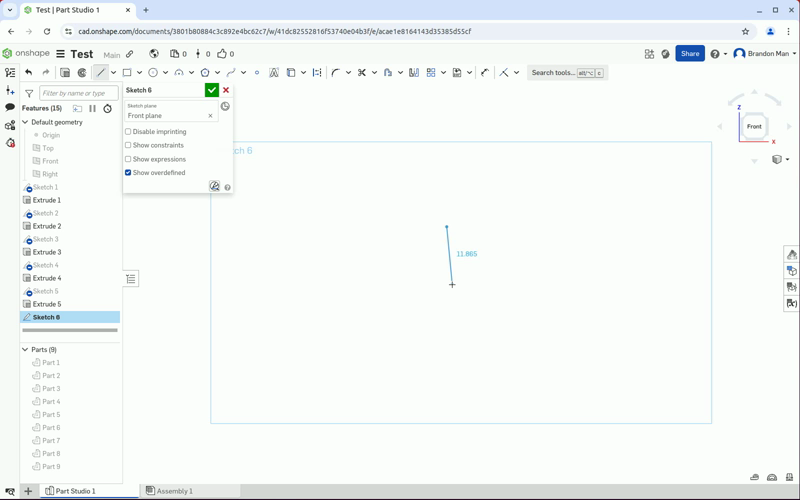
key_up(shift)
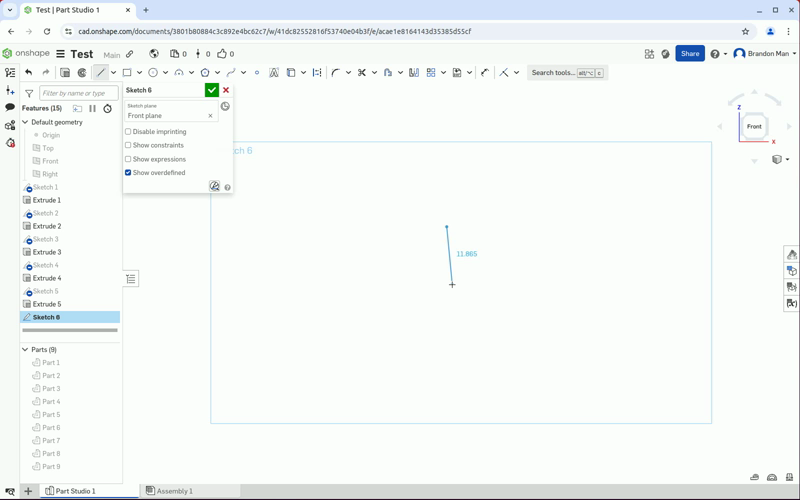
key(esc)
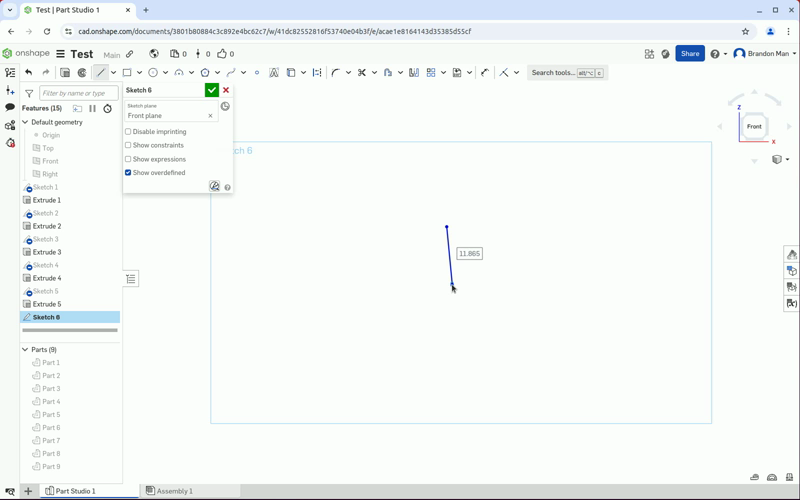
key(a)
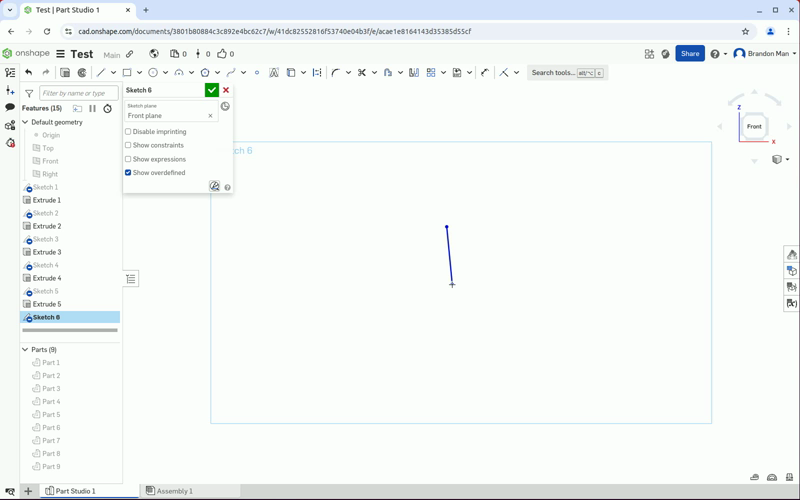
mouse_move(452, 284)
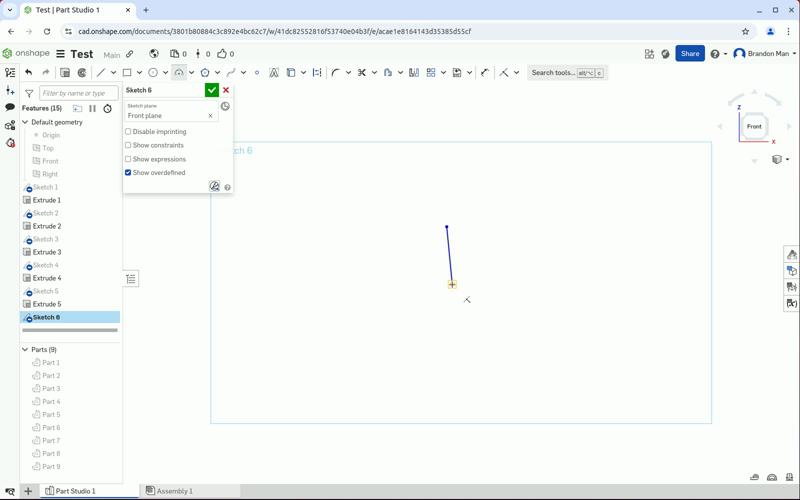
click(452, 284)
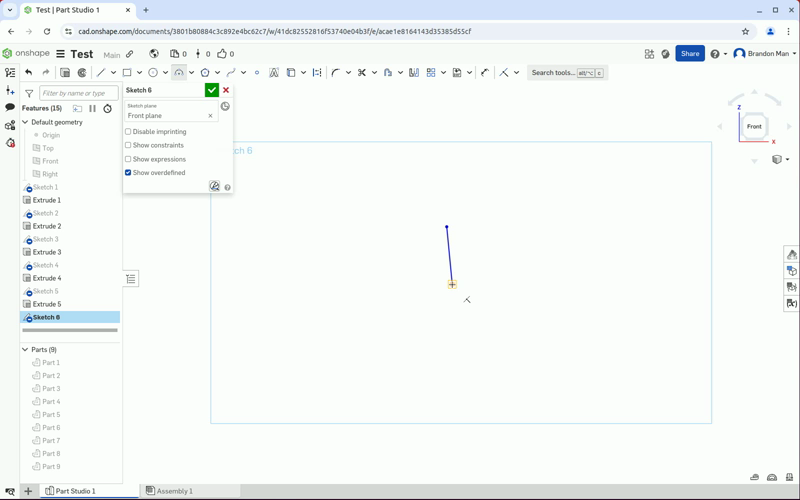
key_down(shift)
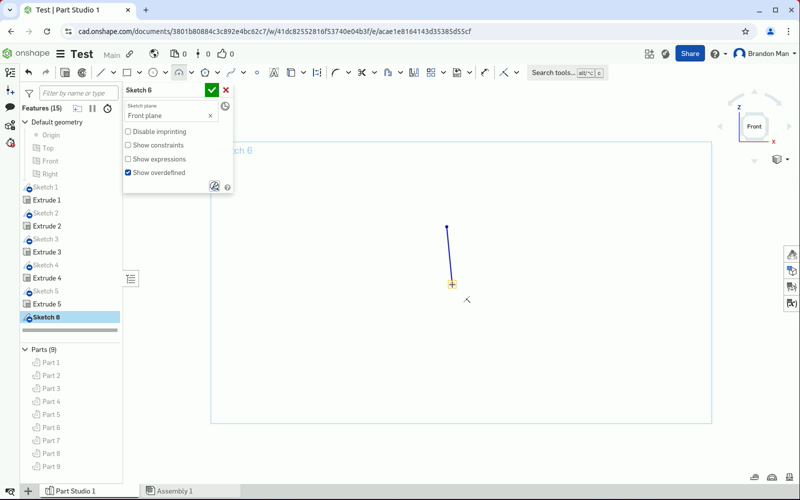
mouse_move(461, 291)
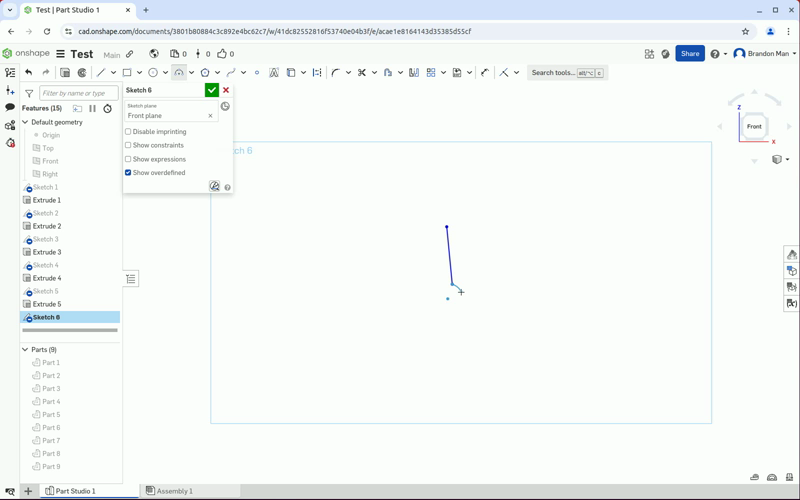
click(461, 291)
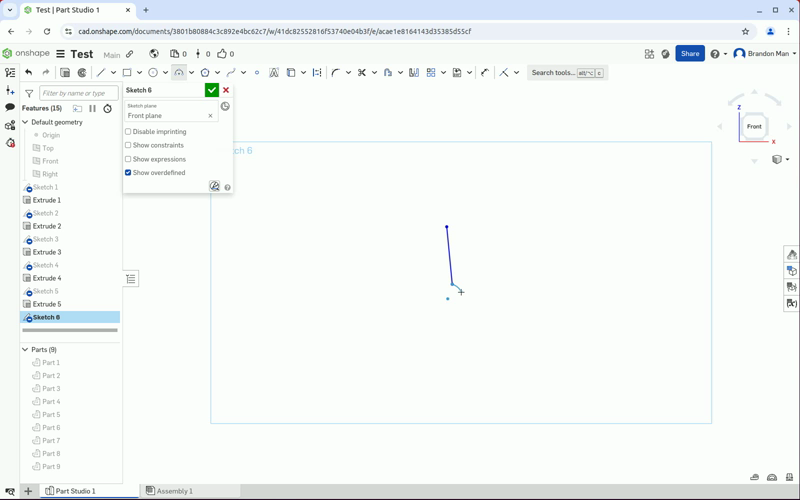
mouse_move(466, 276)
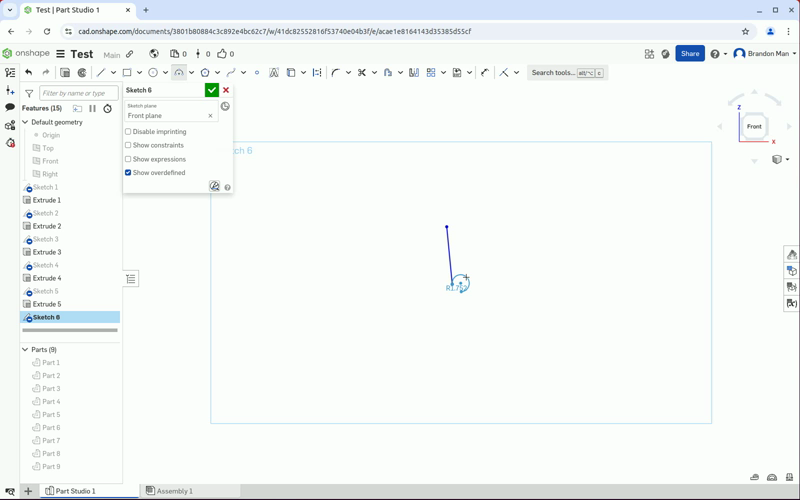
click(466, 276)
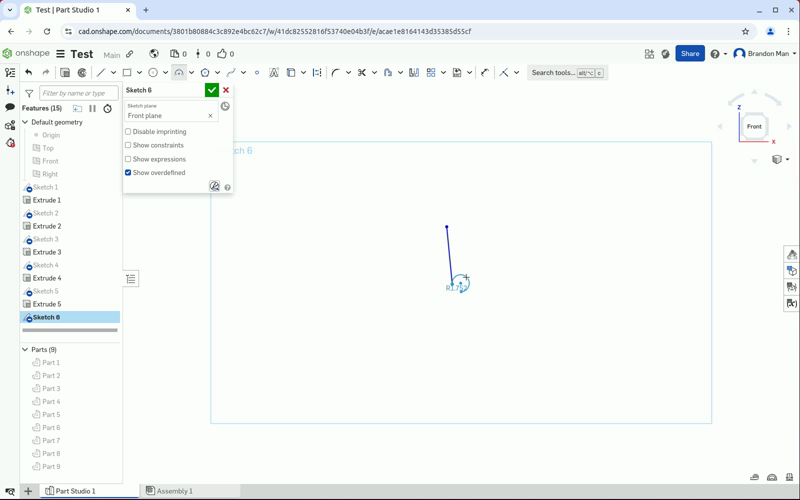
key_up(shift)
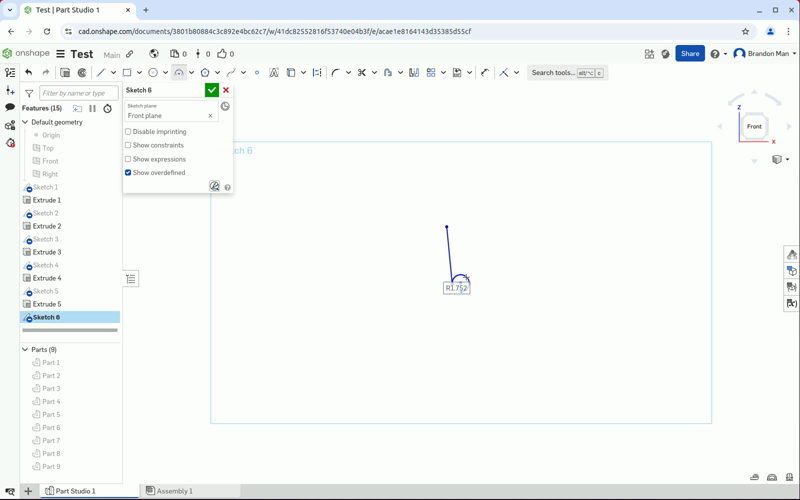
key(esc)
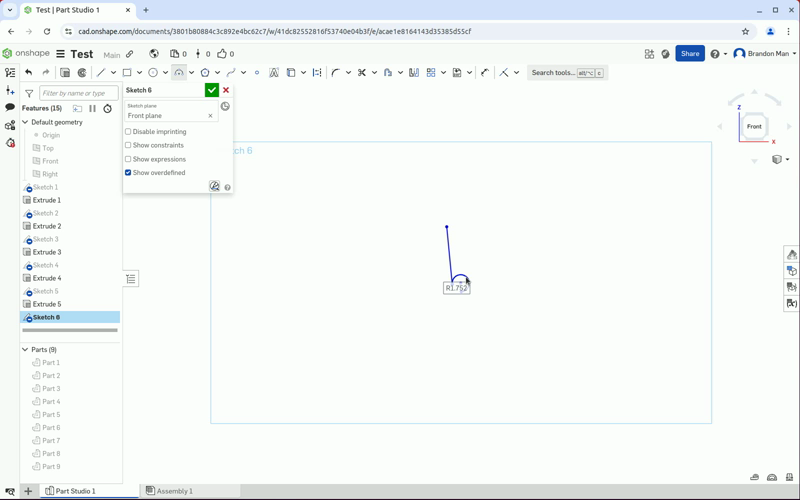
key(l)
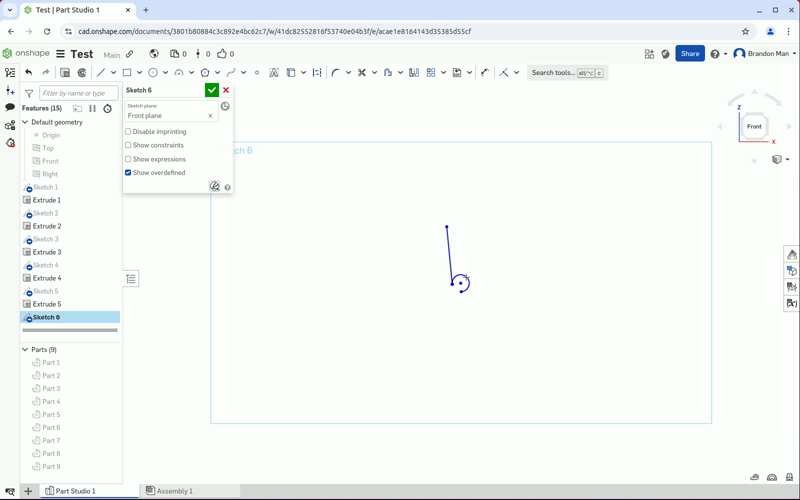
mouse_move(461, 291)
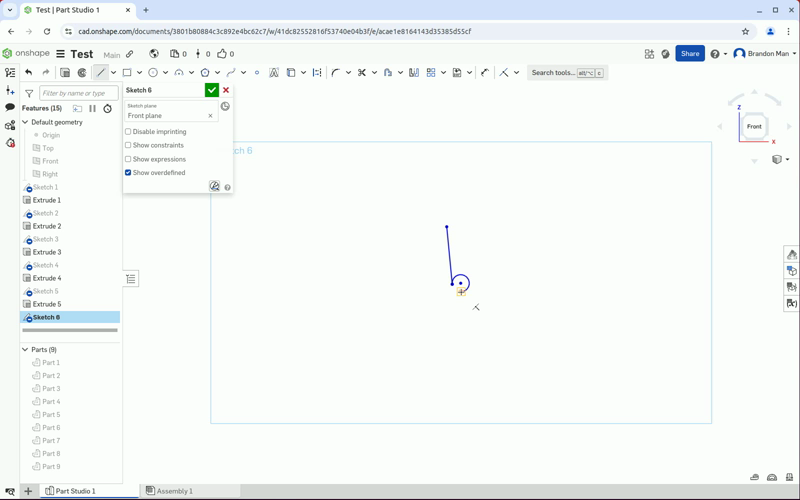
click(461, 291)
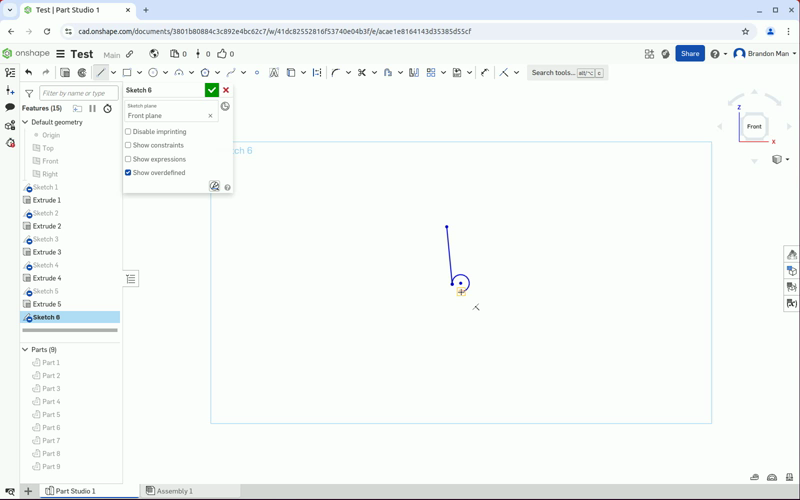
key_down(shift)
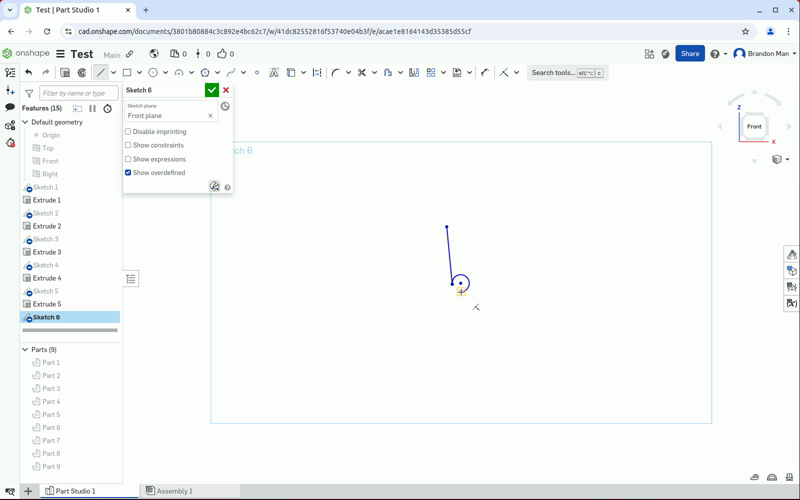
mouse_move(491, 291)
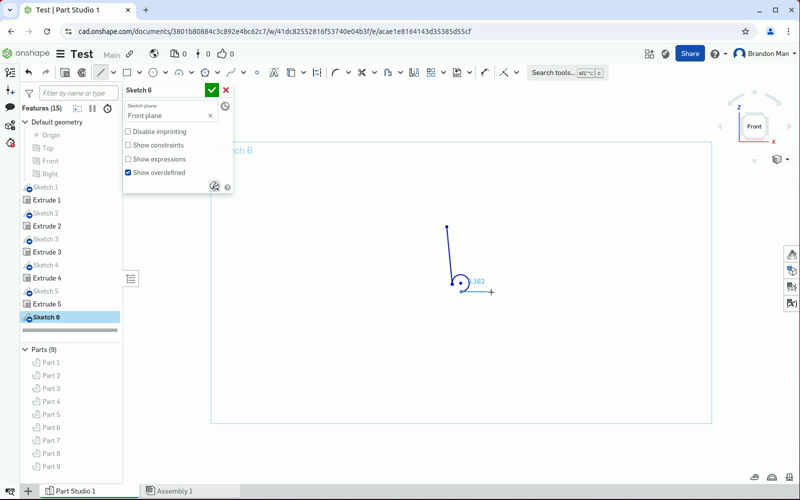
mouse_move(502, 290)
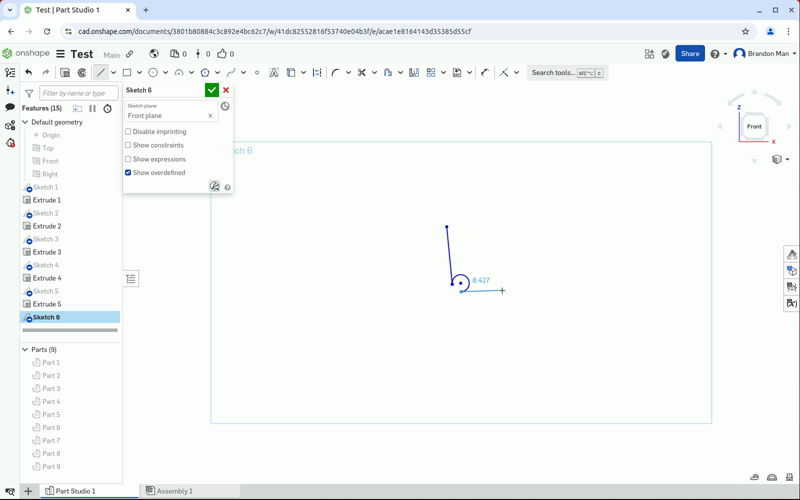
click(502, 290)
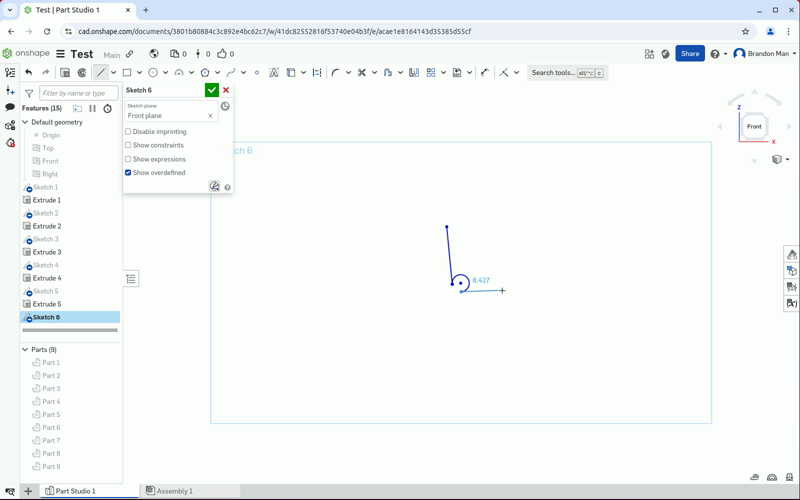
key_up(shift)
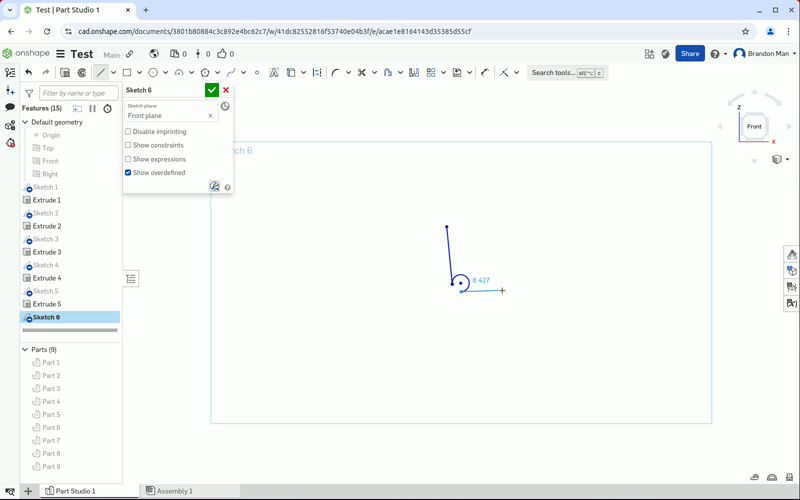
key(esc)
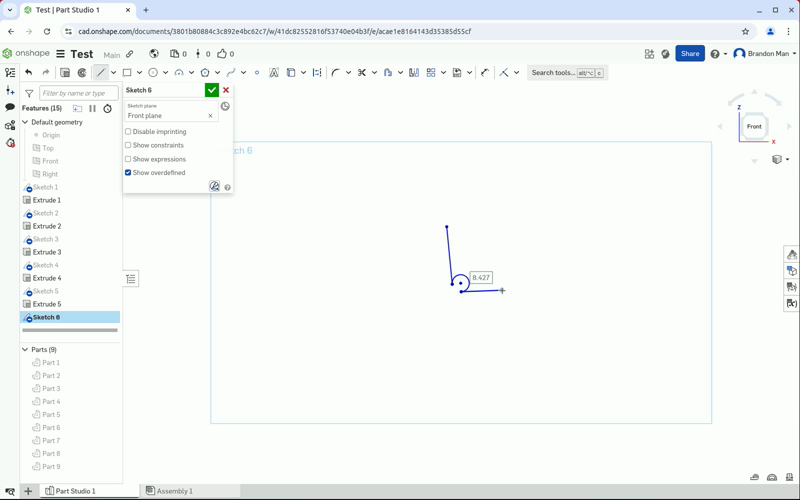
key(a)
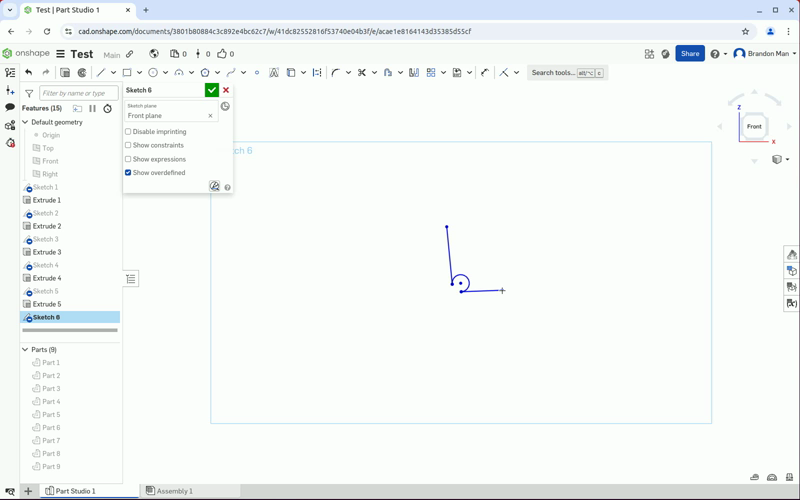
mouse_move(502, 290)
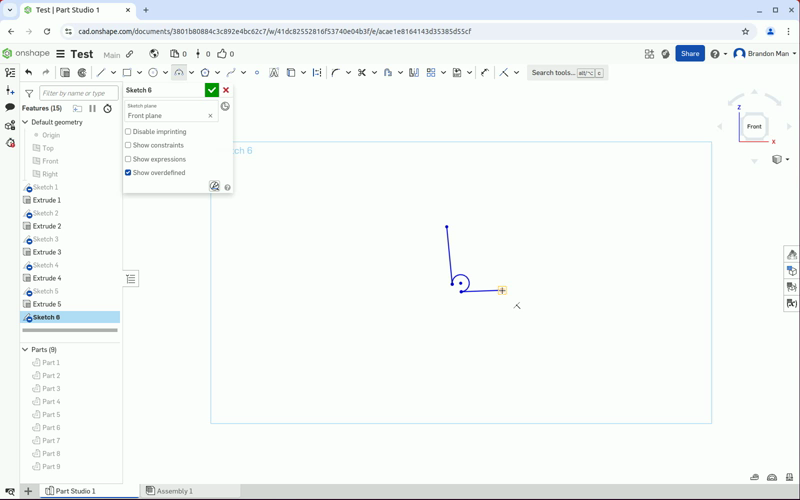
click(502, 290)
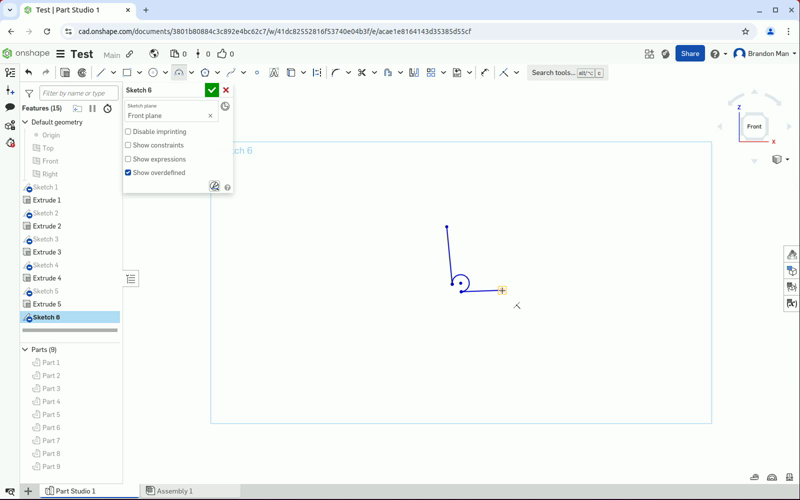
key_down(shift)
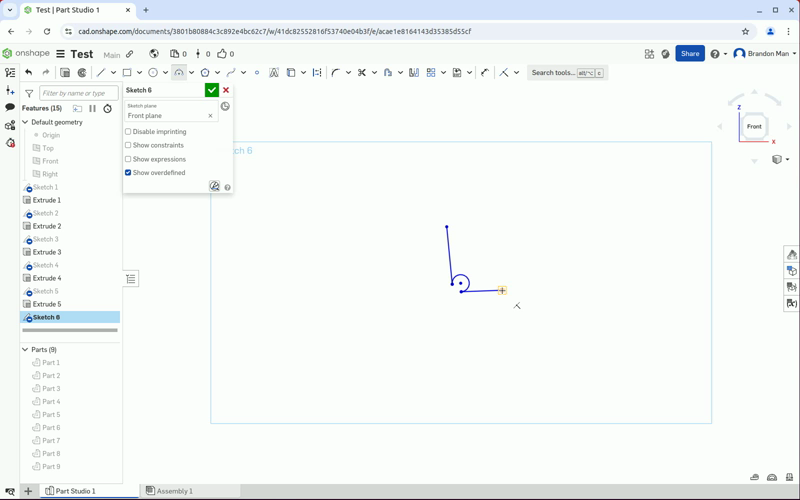
mouse_move(502, 276)
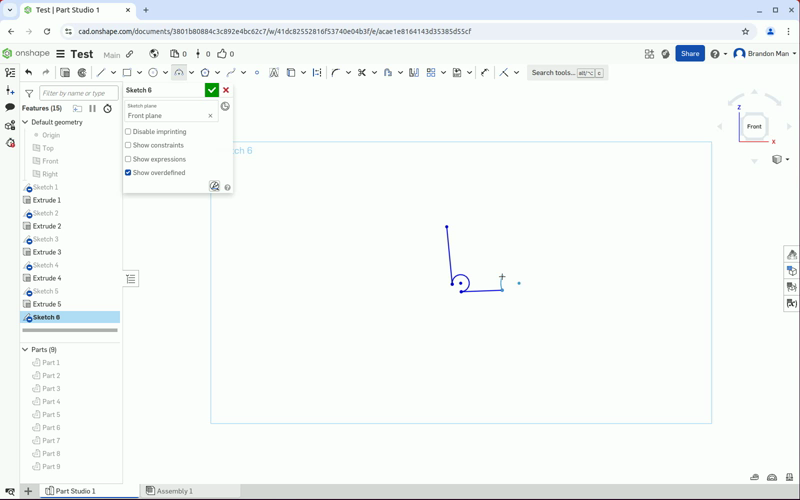
click(502, 276)
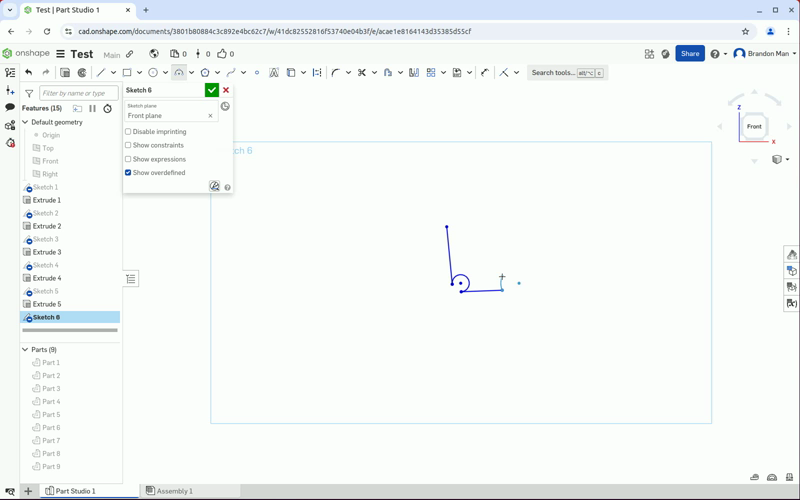
mouse_move(494, 282)
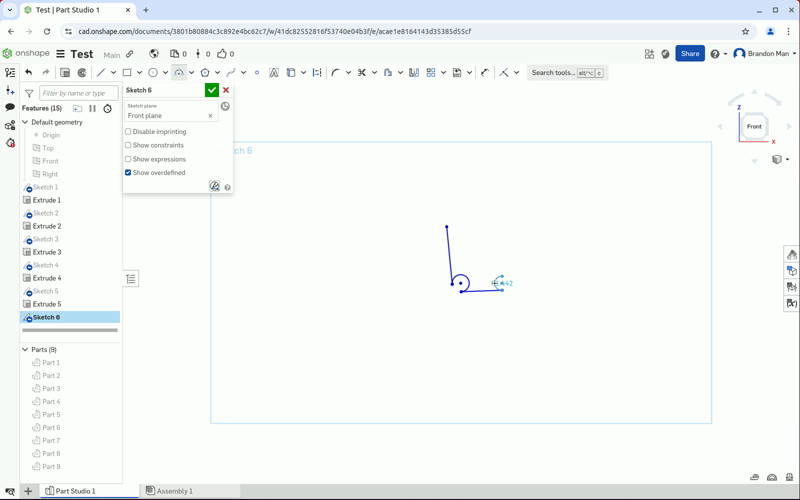
click(494, 282)
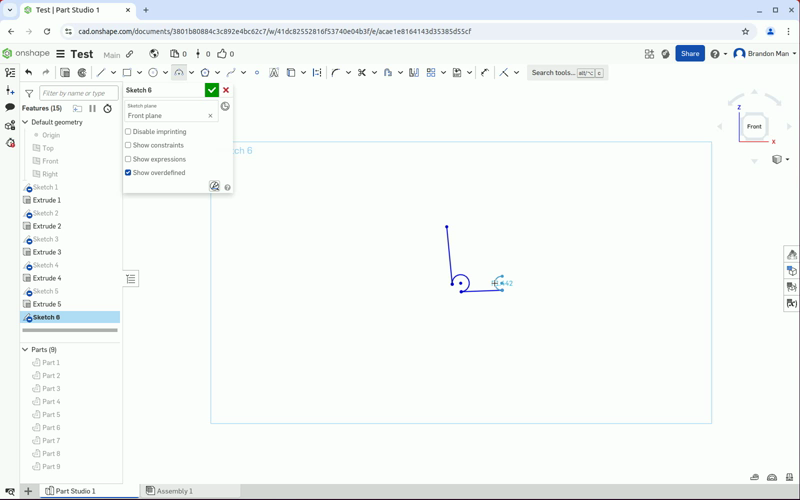
key_up(shift)
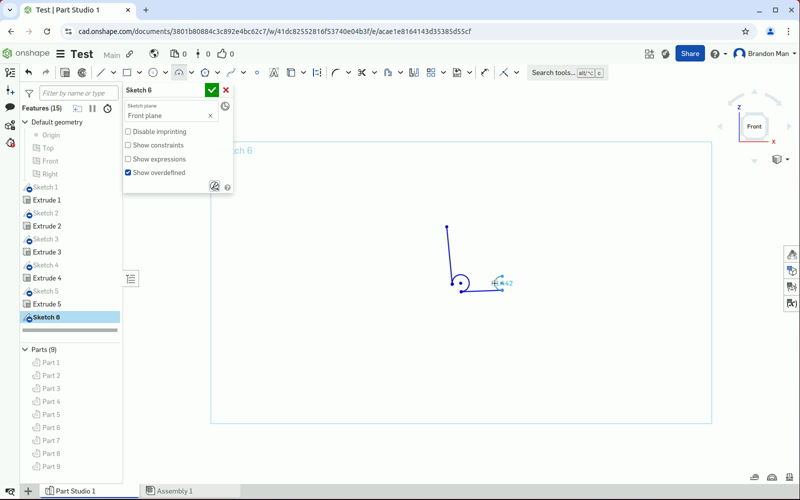
key(esc)
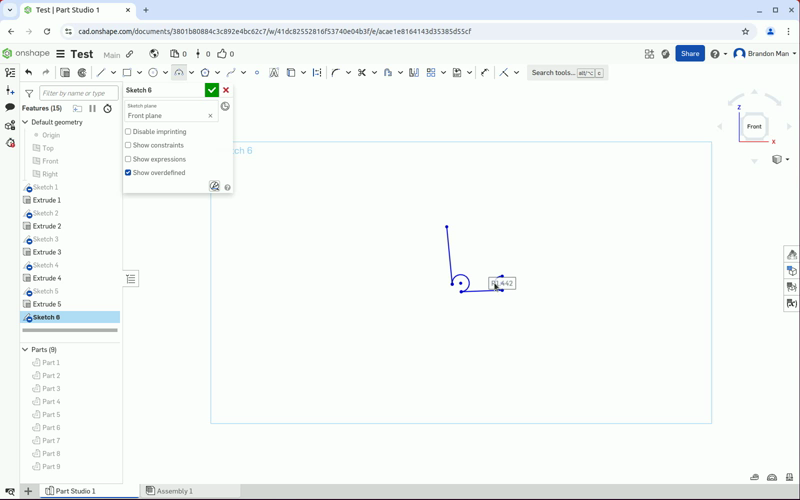
key(l)
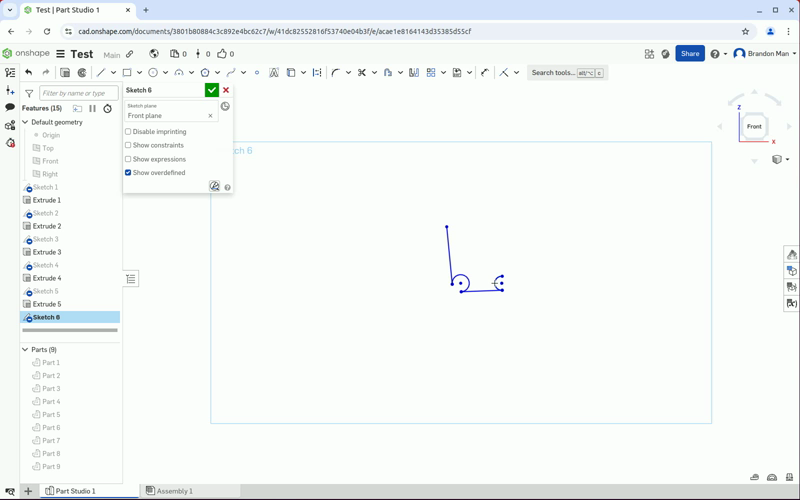
mouse_move(502, 276)
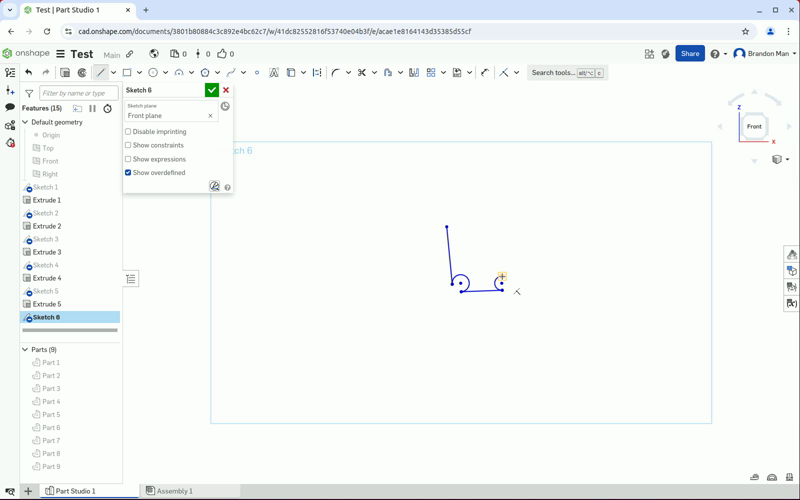
click(502, 276)
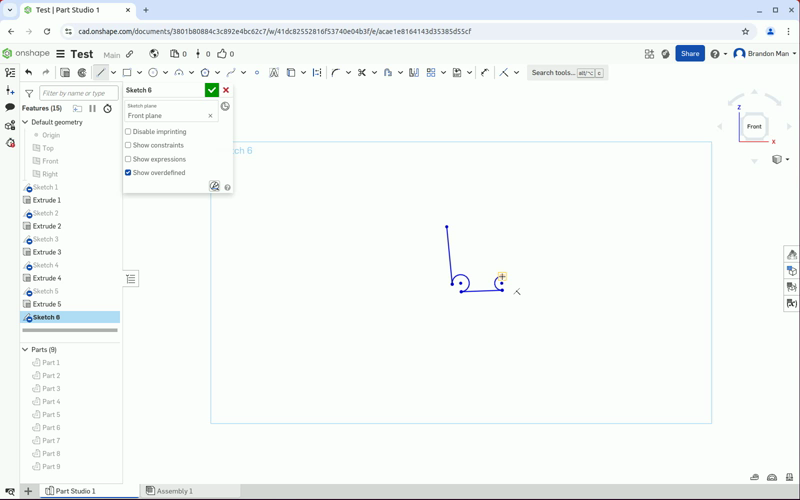
key_down(shift)
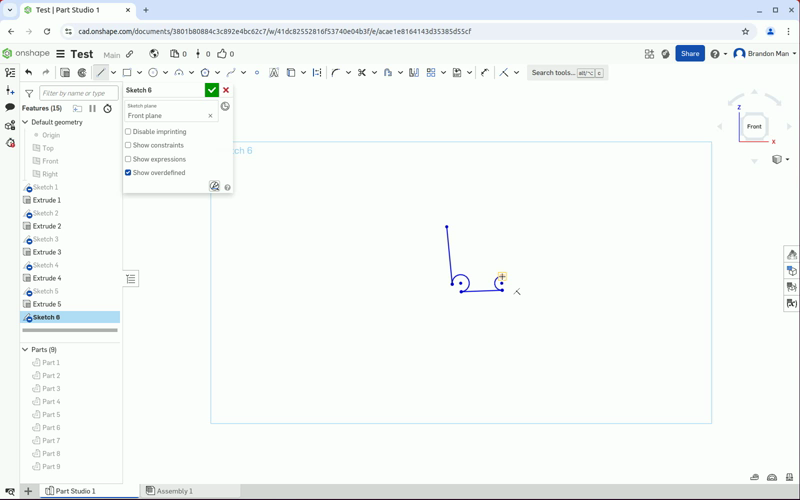
mouse_move(532, 276)
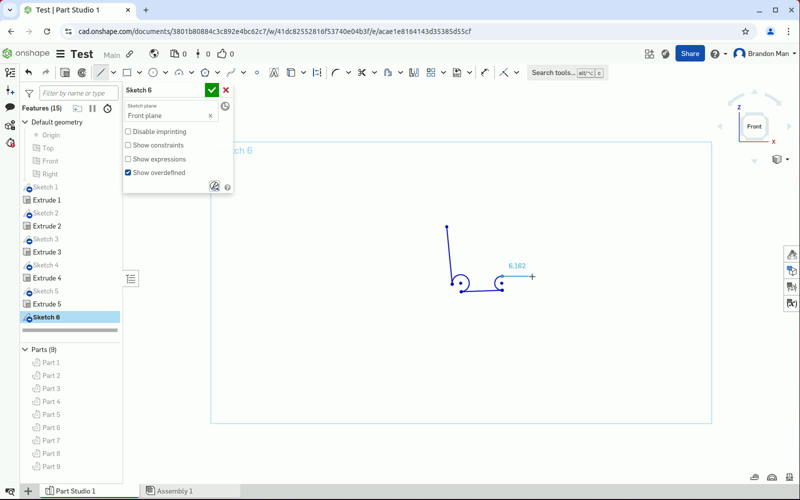
mouse_move(478, 275)
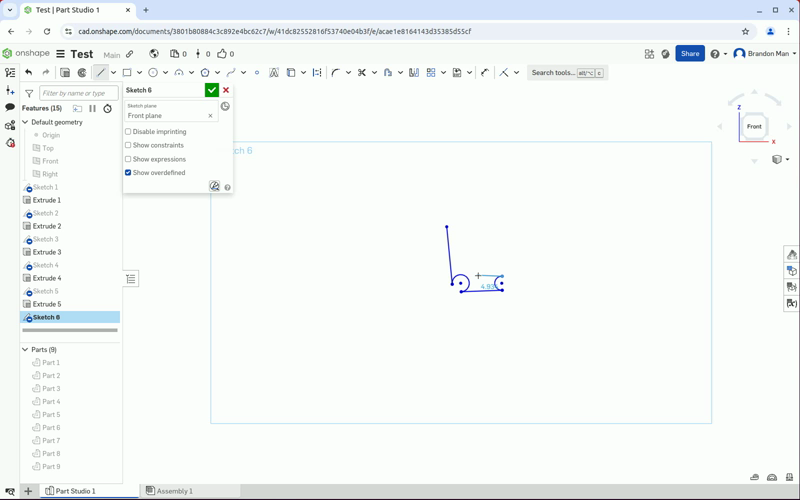
click(478, 275)
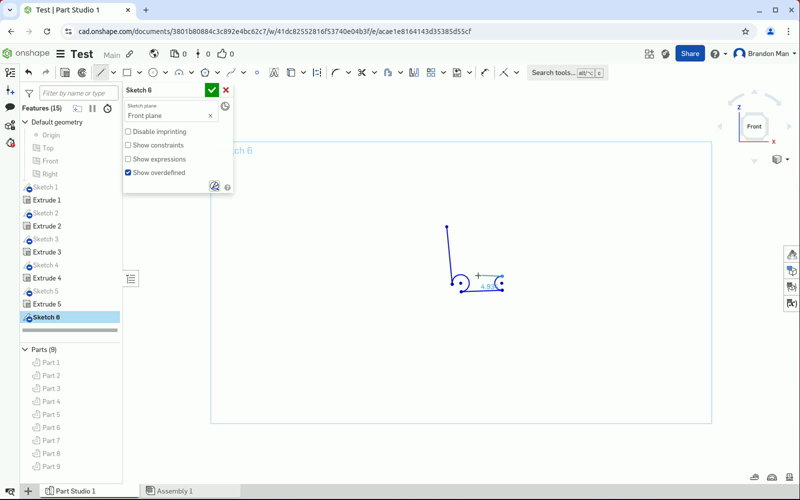
key_up(shift)
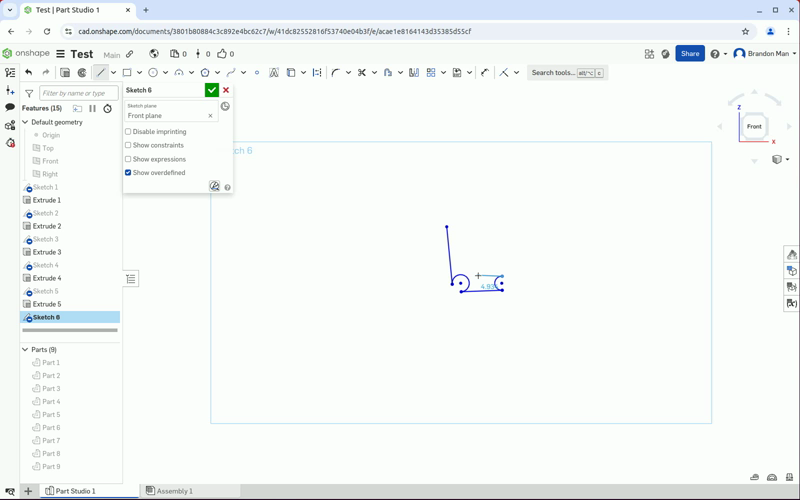
key(esc)
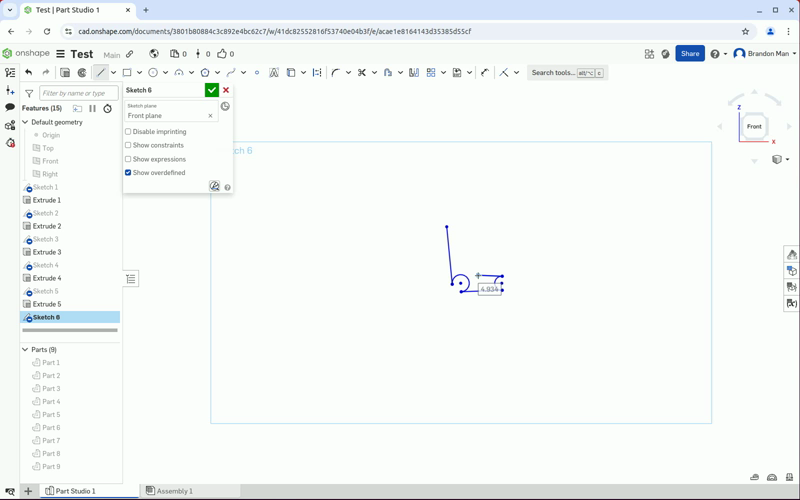
key(a)
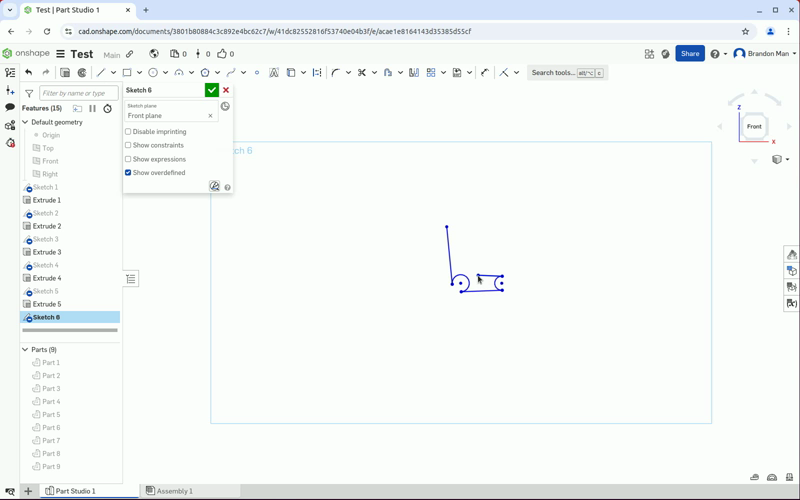
mouse_move(478, 275)
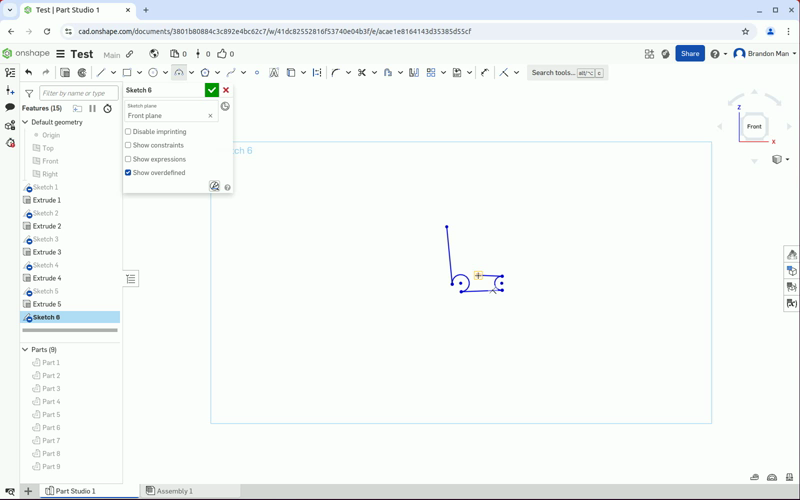
click(478, 275)
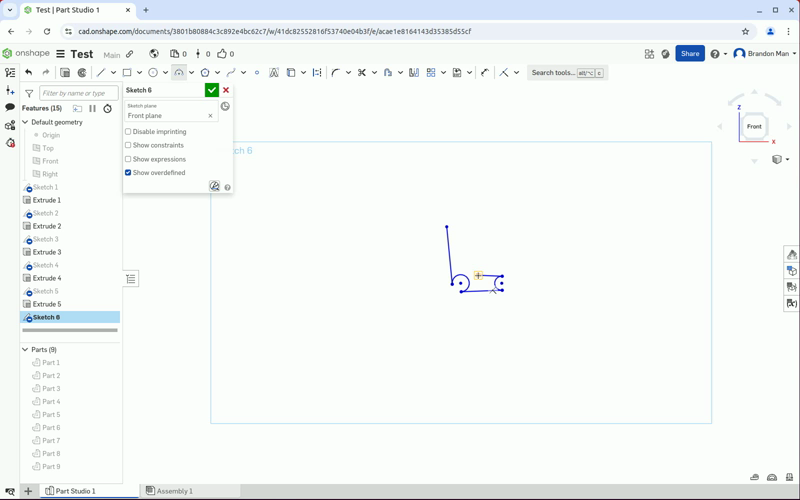
key_down(shift)
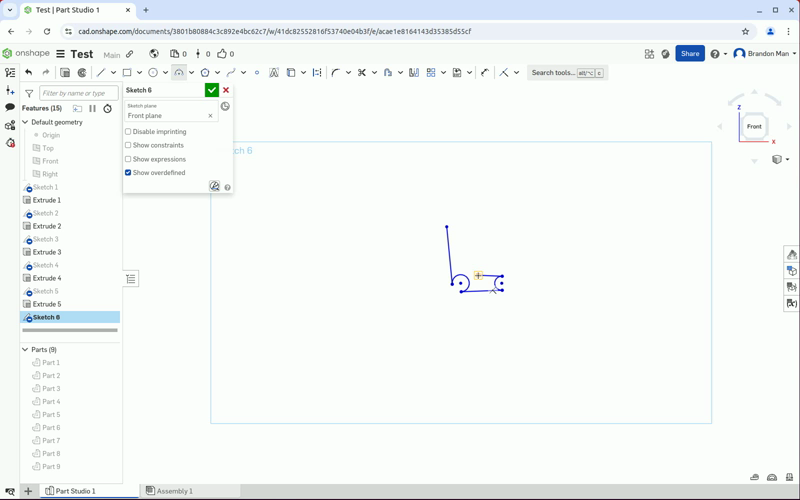
mouse_move(471, 267)
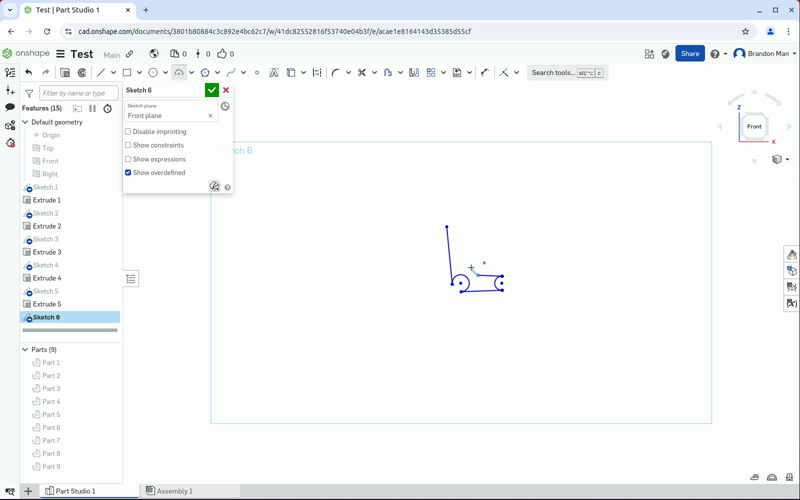
click(471, 267)
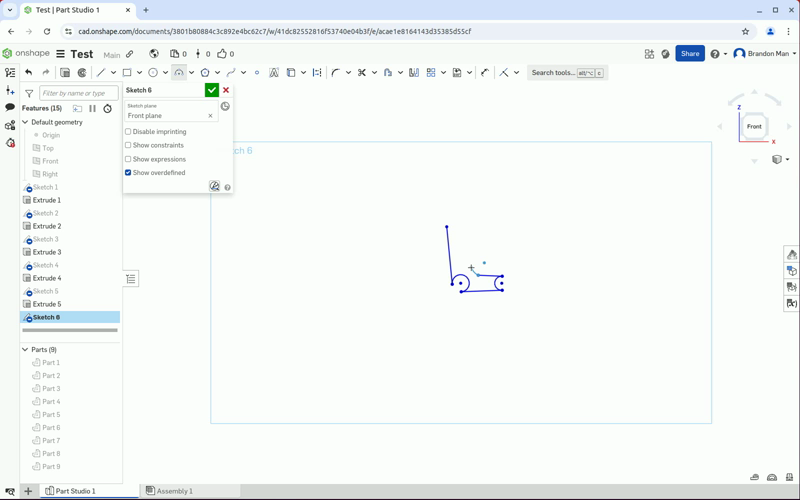
mouse_move(472, 272)
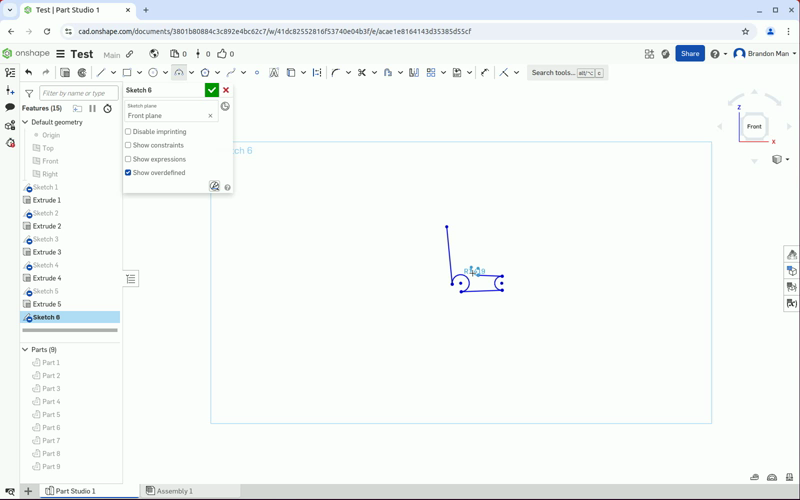
click(472, 272)
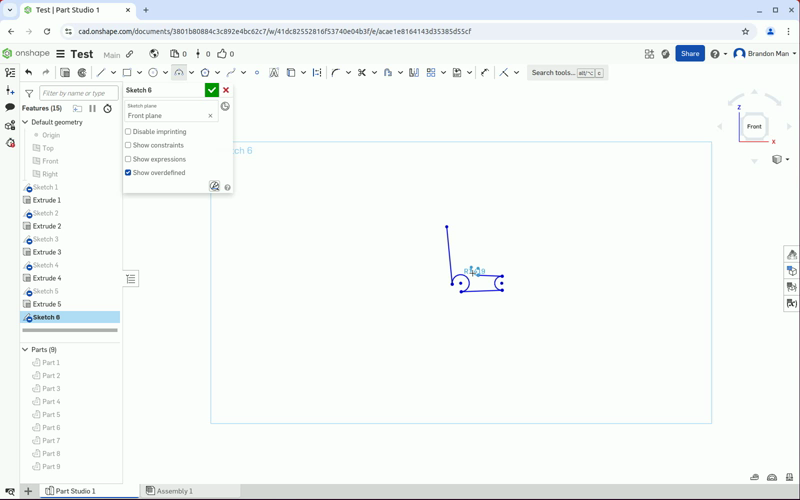
key_up(shift)
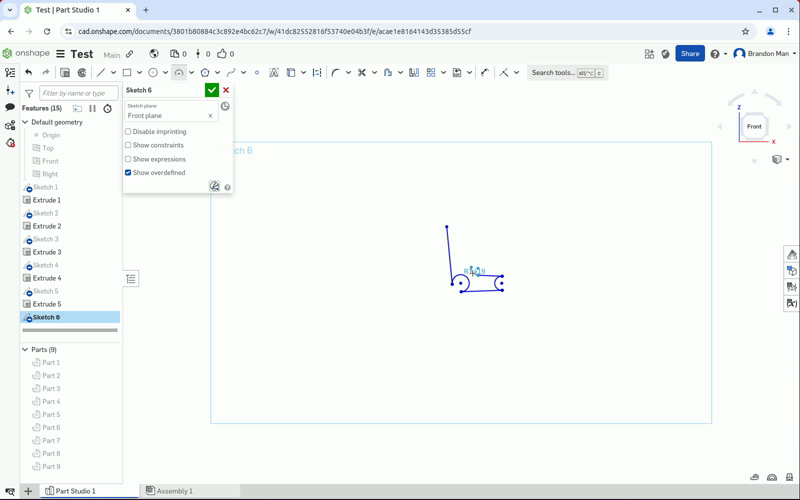
key(esc)
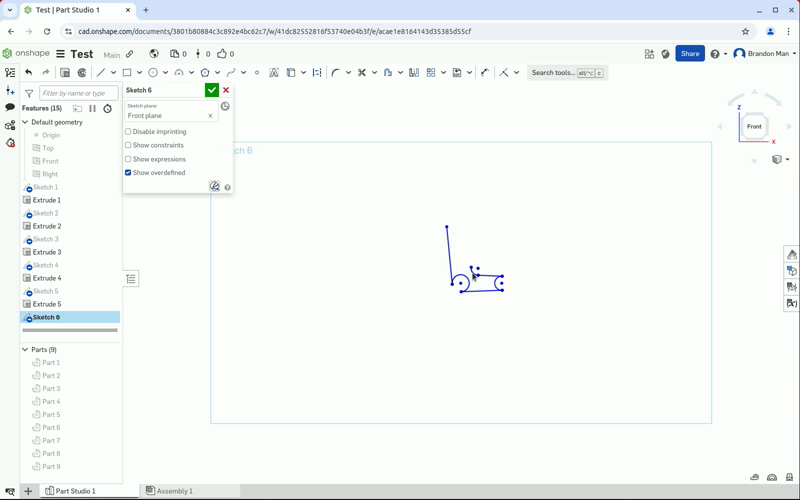
key(l)
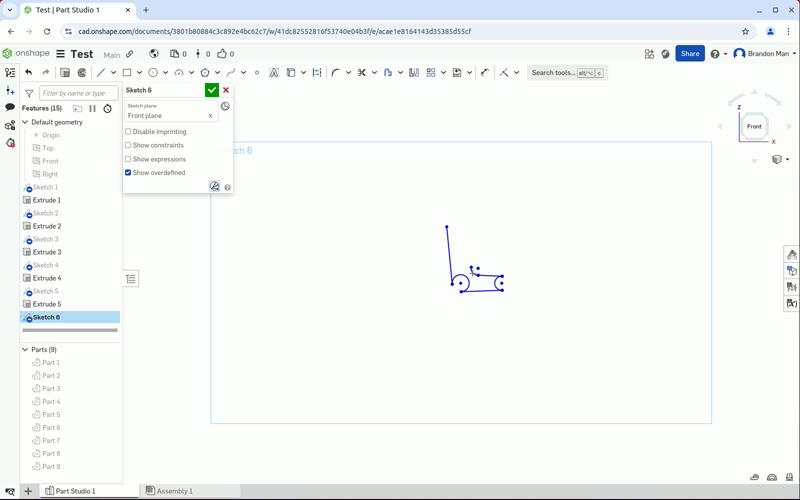
mouse_move(471, 267)
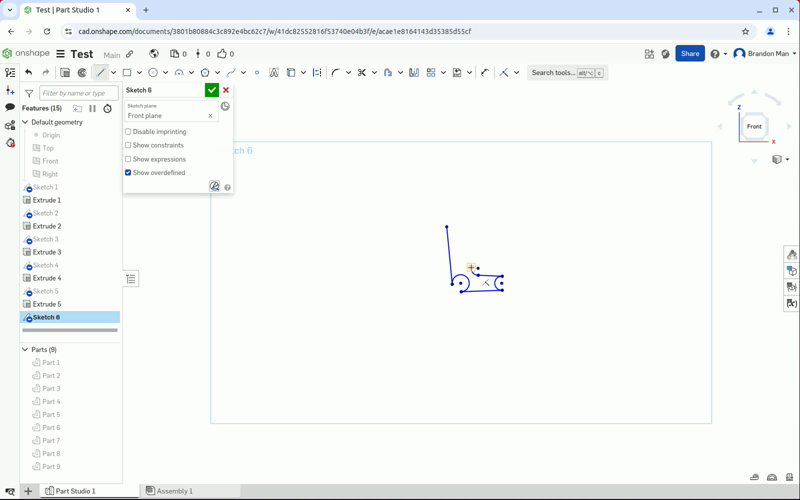
click(471, 267)
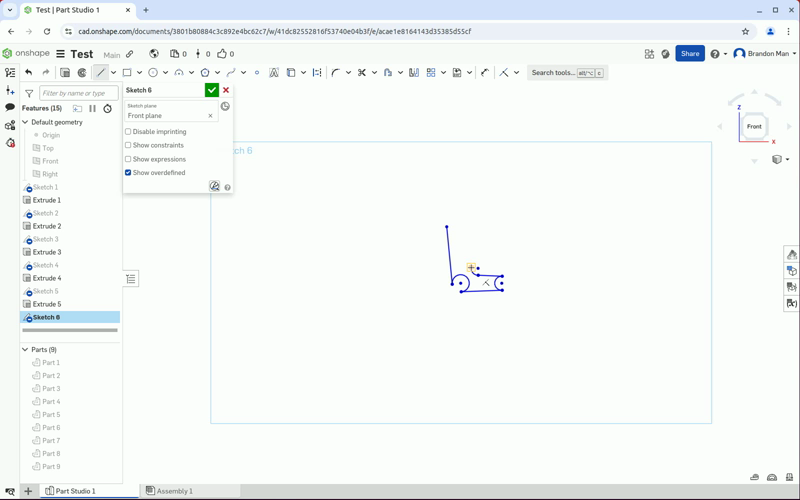
key_down(shift)
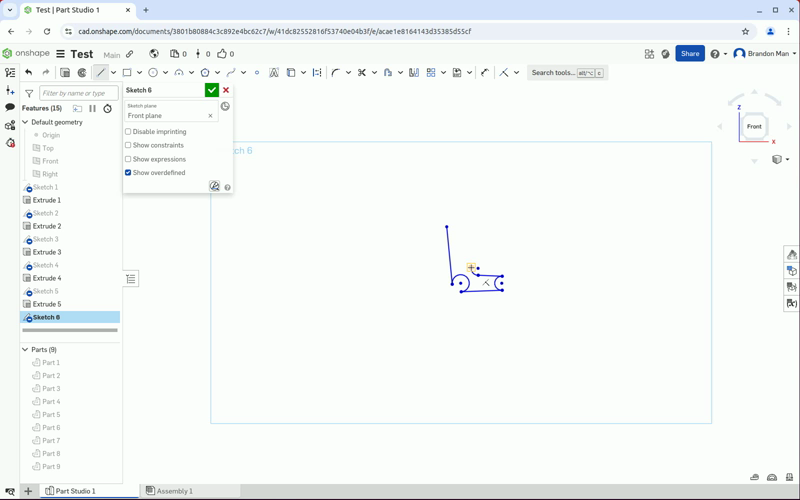
mouse_move(501, 267)
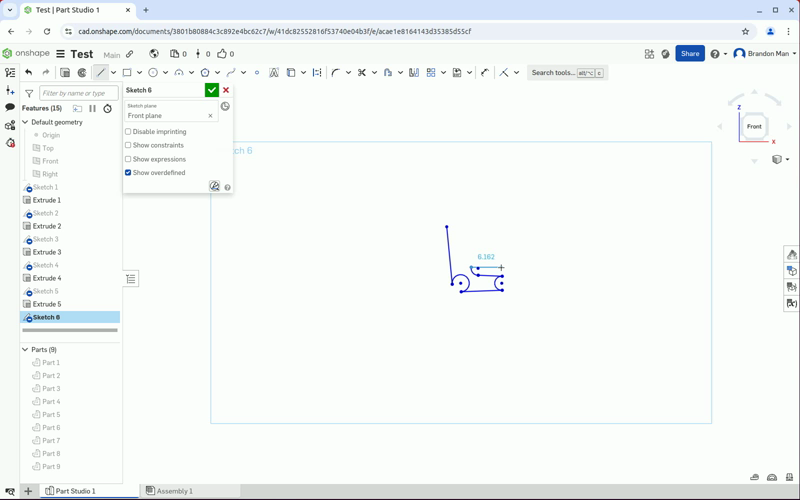
mouse_move(475, 226)
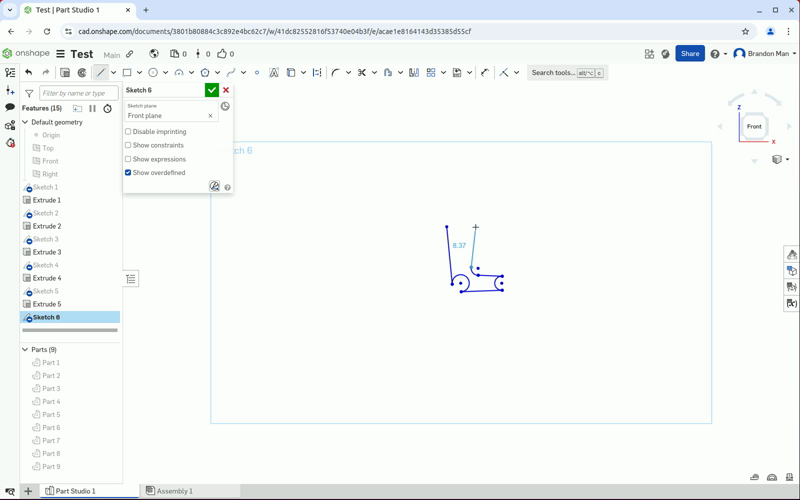
click(475, 226)
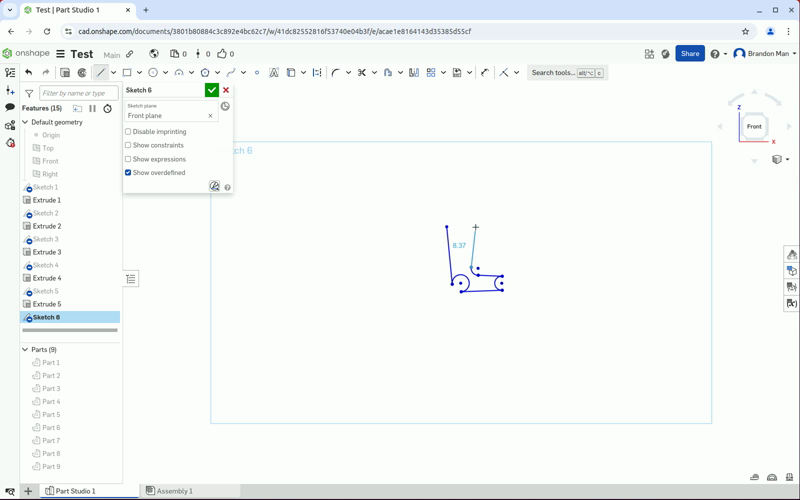
key_up(shift)
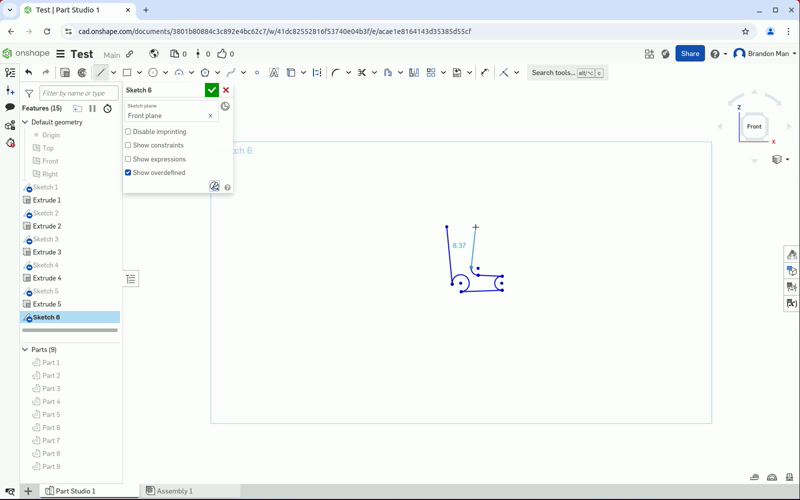
key(esc)
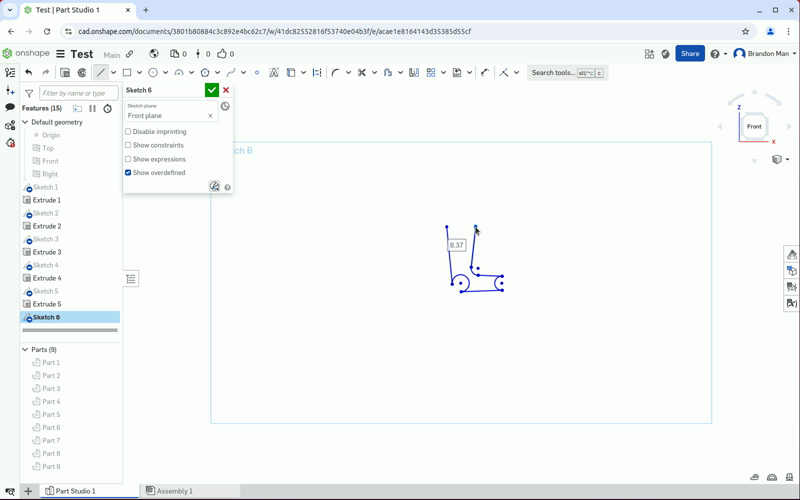
key(a)
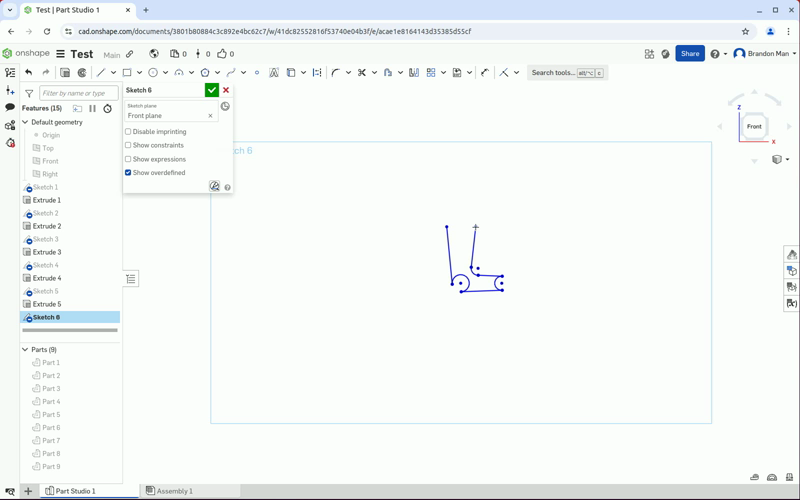
mouse_move(475, 226)
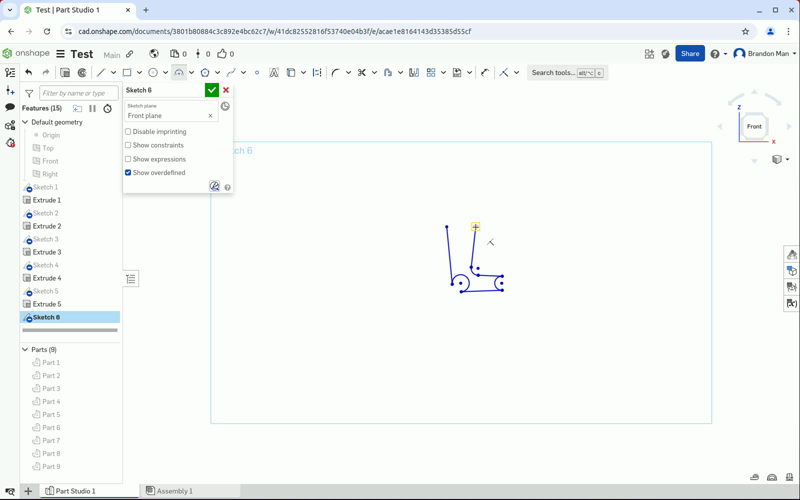
click(475, 226)
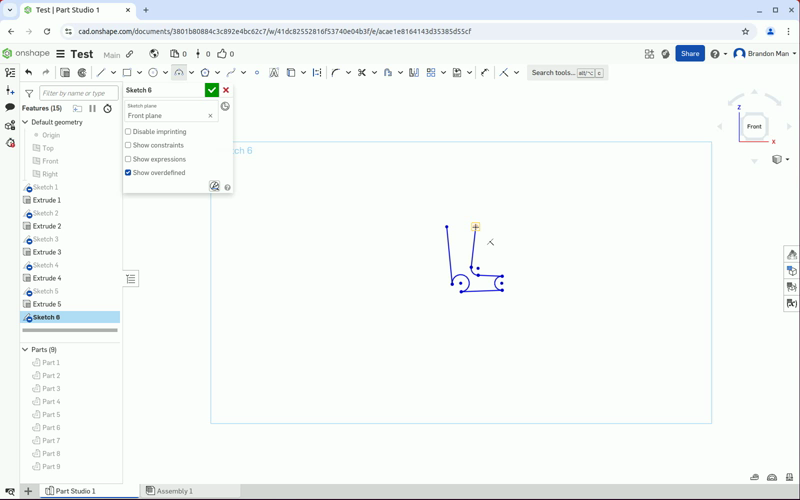
mouse_move(446, 226)
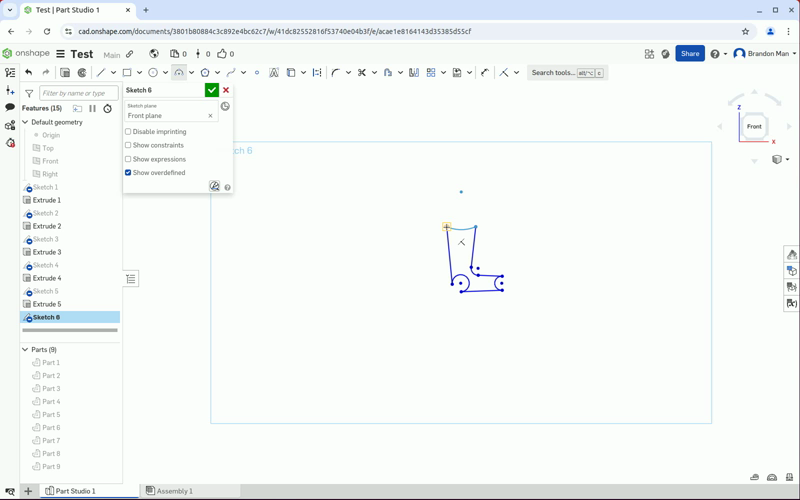
click(446, 226)
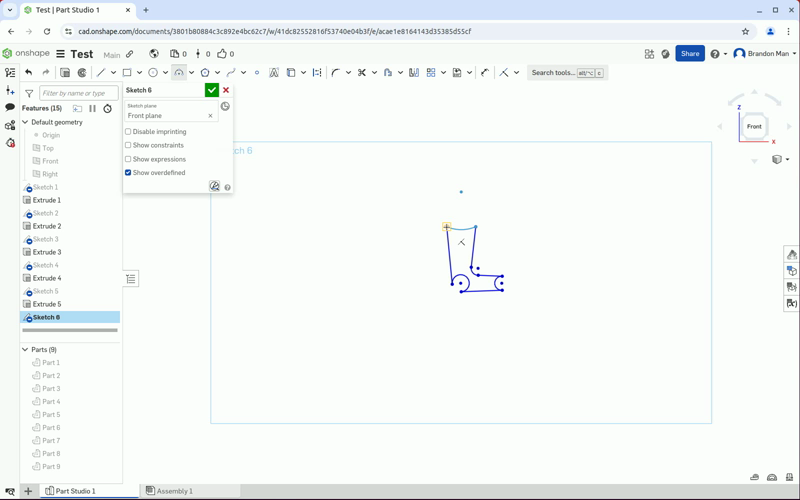
key_down(shift)
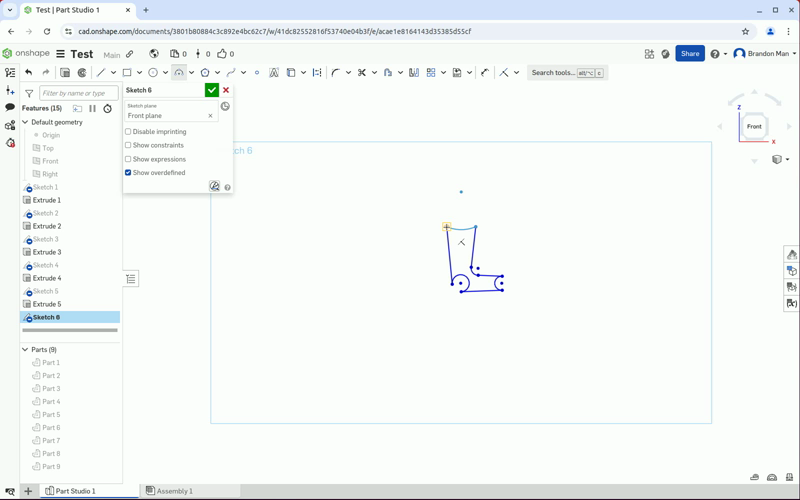
mouse_move(461, 239)
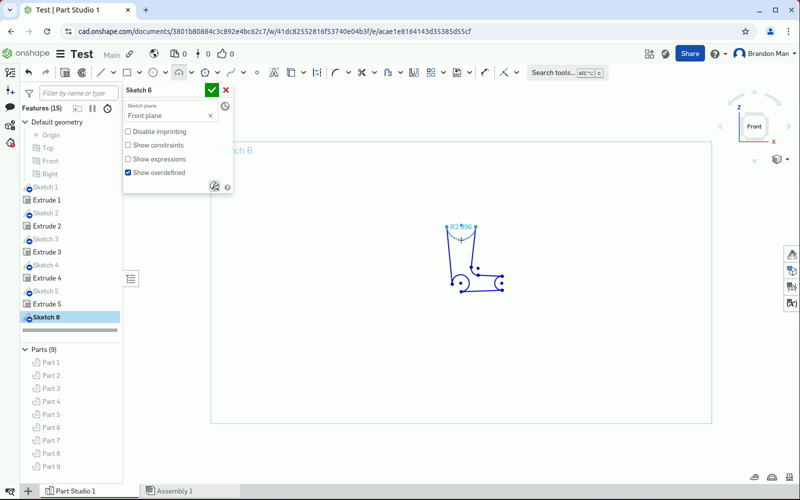
click(461, 239)
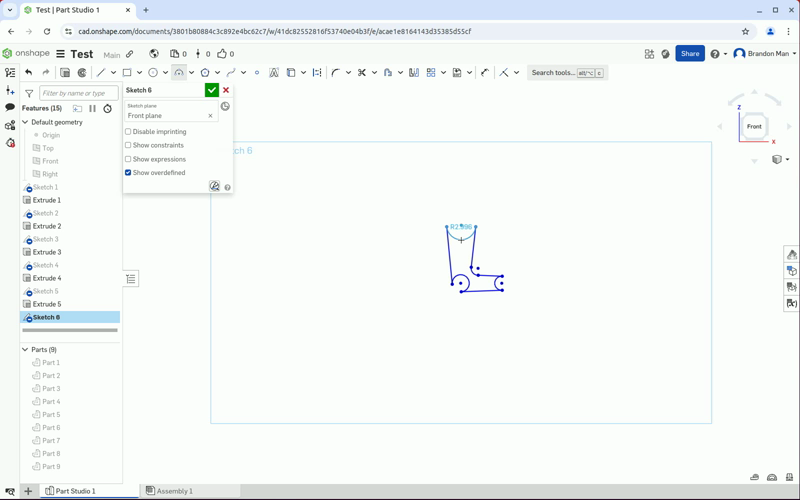
key_up(shift)
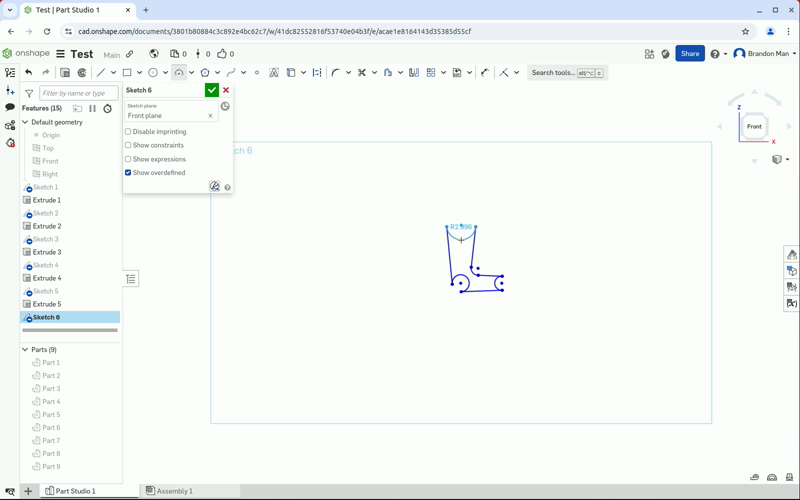
key(esc)
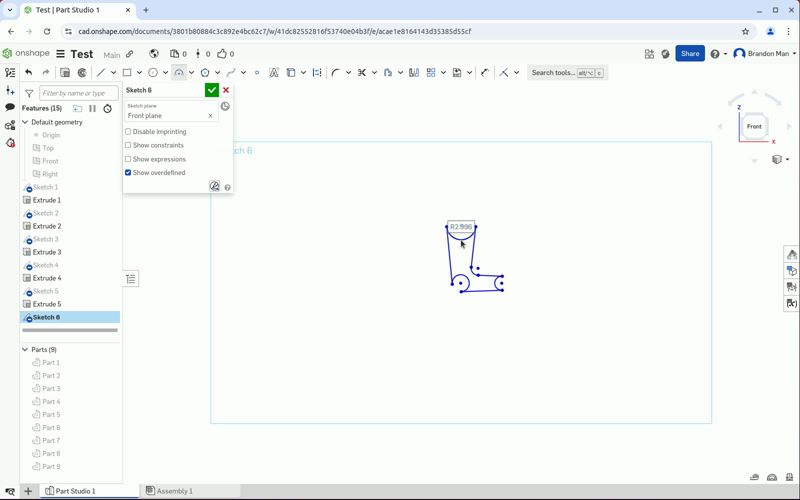
mouse_move(486, 289)
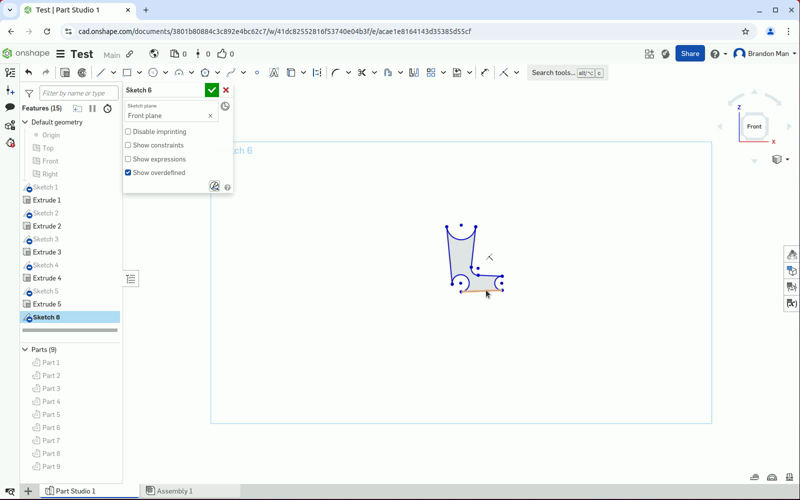
scroll(6)
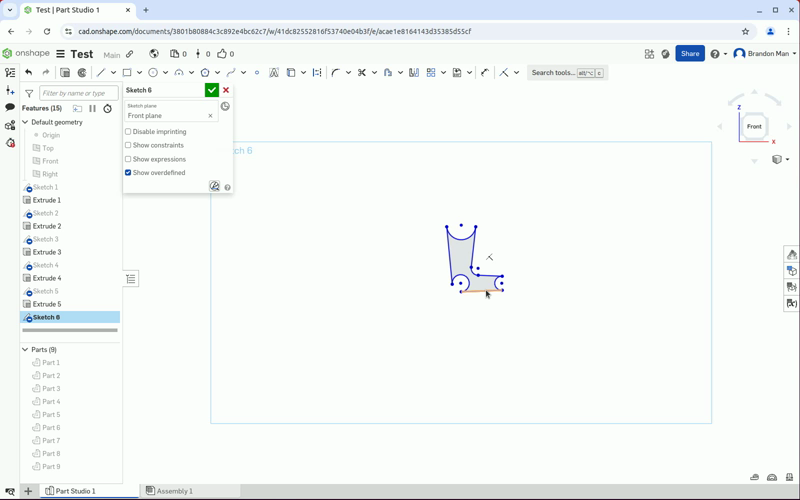
scroll(6)
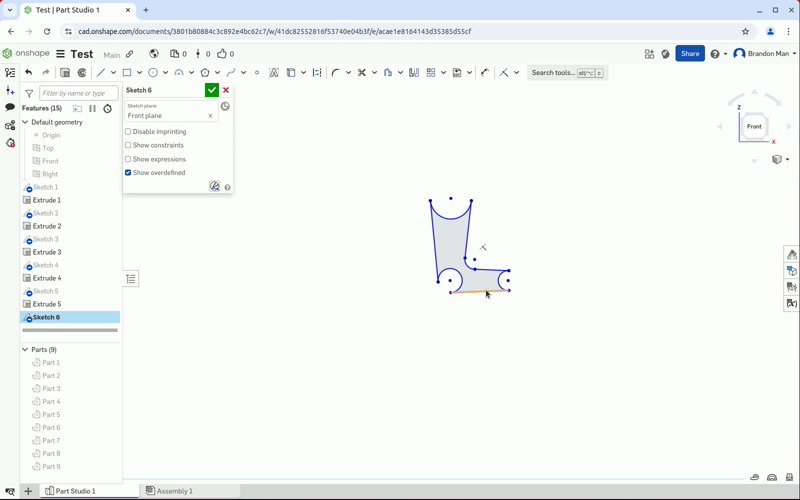
scroll(6)
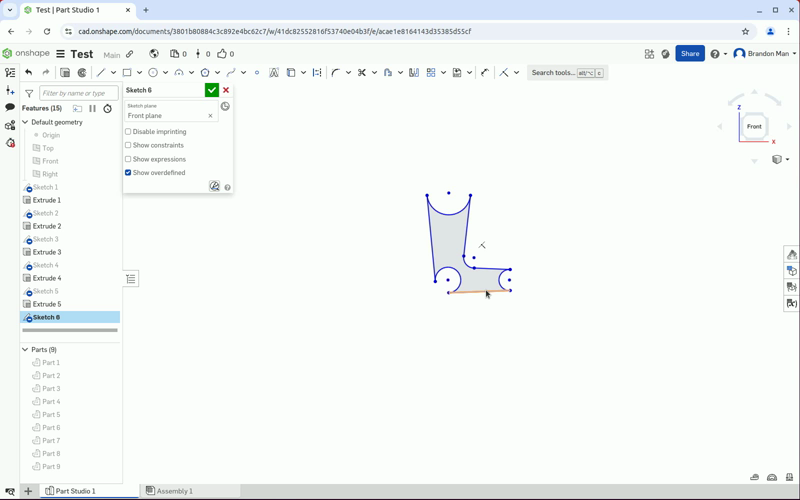
scroll(6)
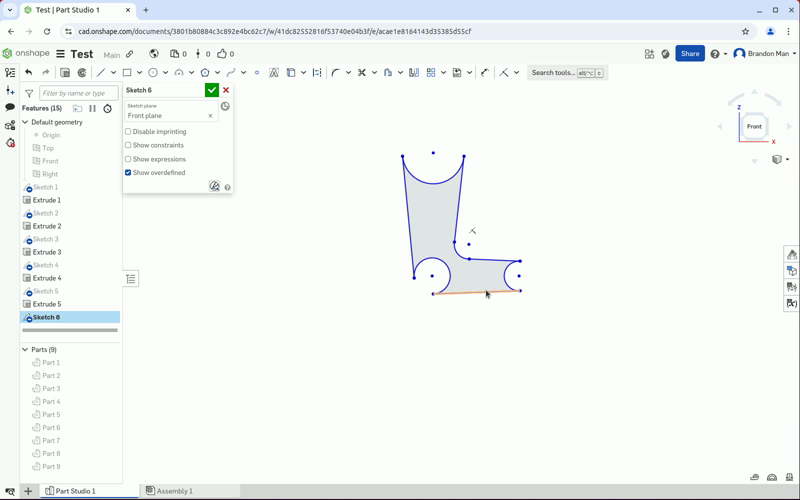
scroll(6)
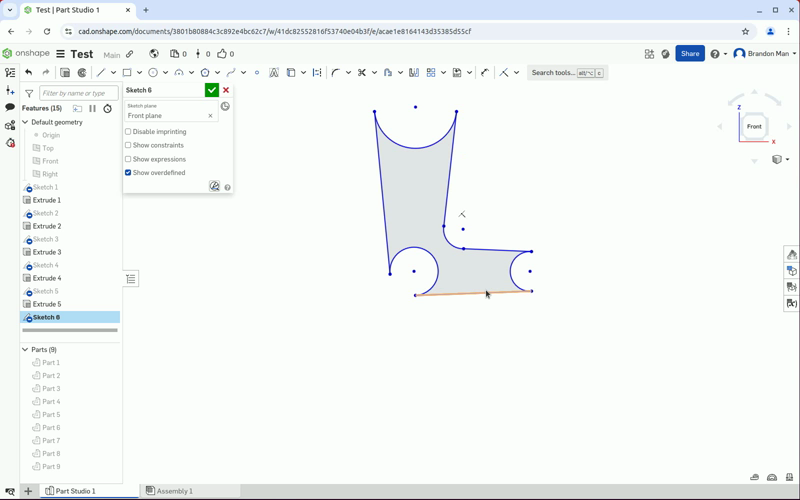
scroll(6)
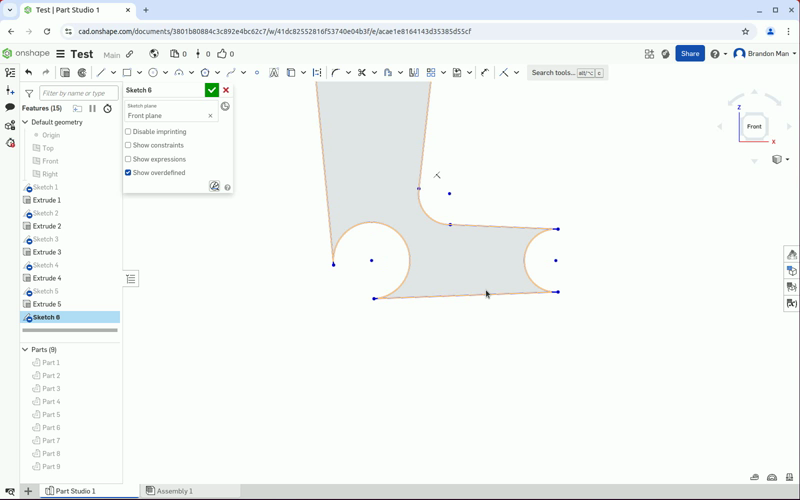
scroll(6)
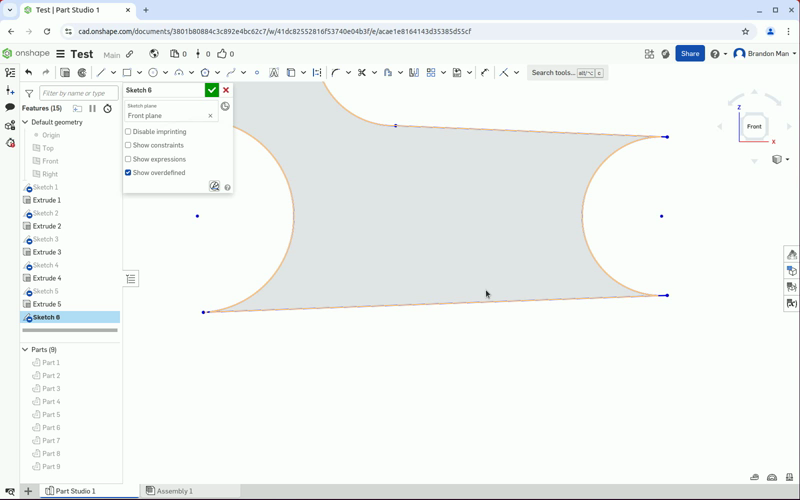
click(486, 289)
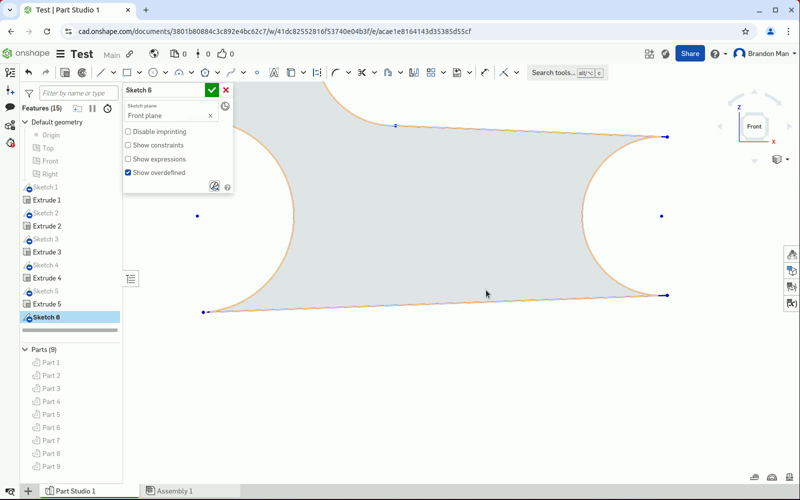
scroll(-6)
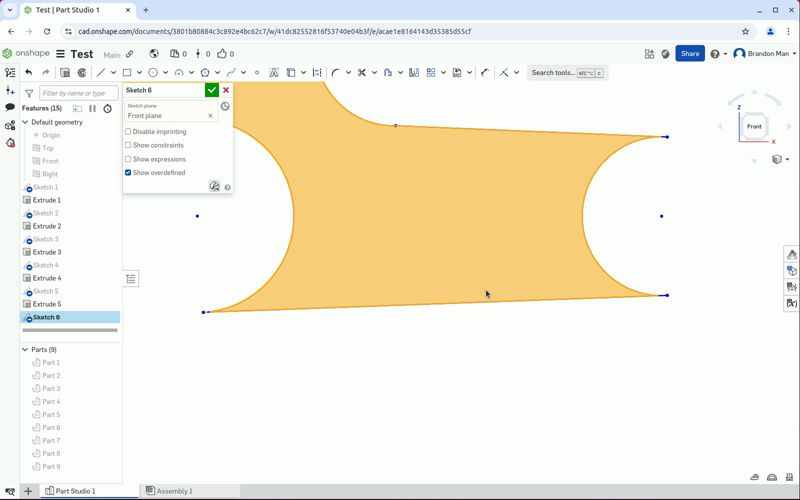
scroll(-6)
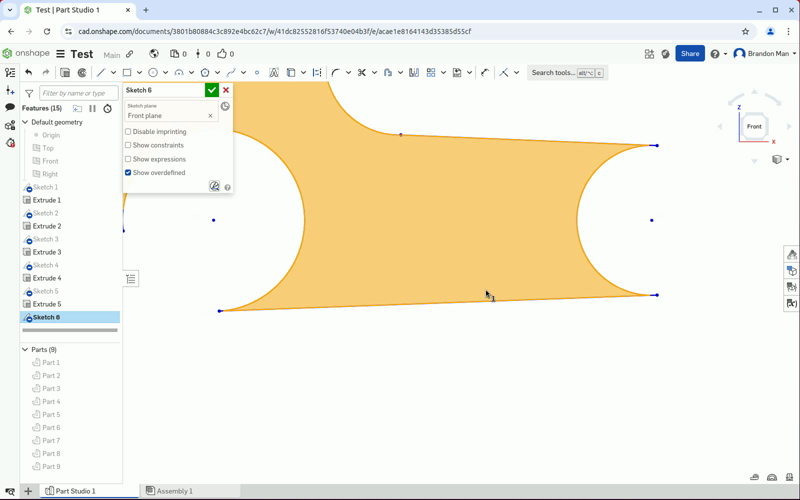
scroll(-6)
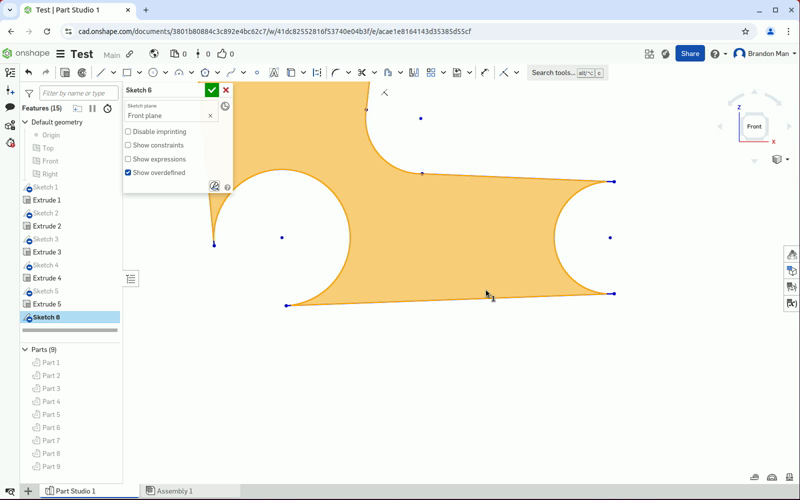
scroll(-6)
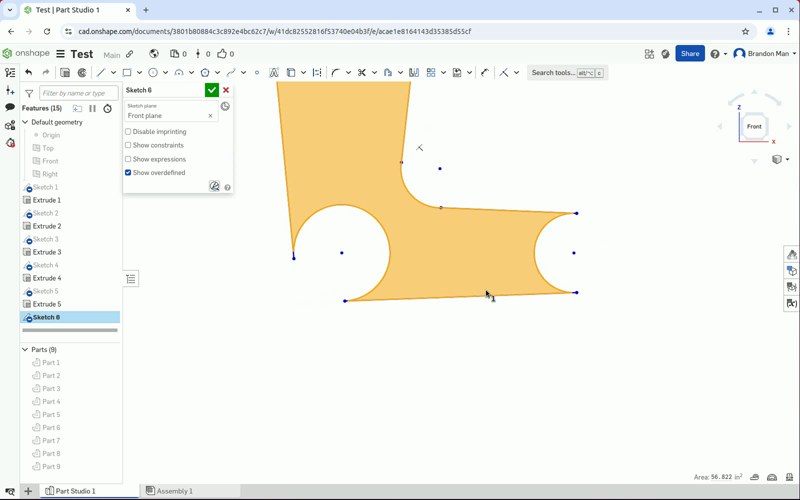
scroll(-6)
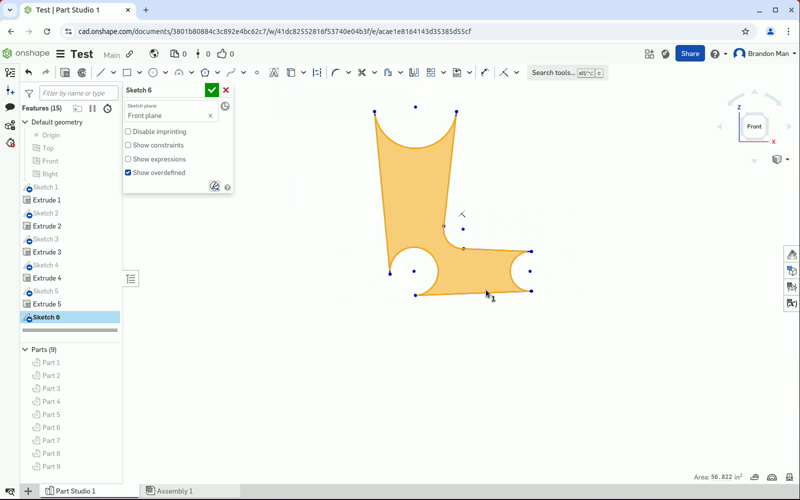
scroll(-6)
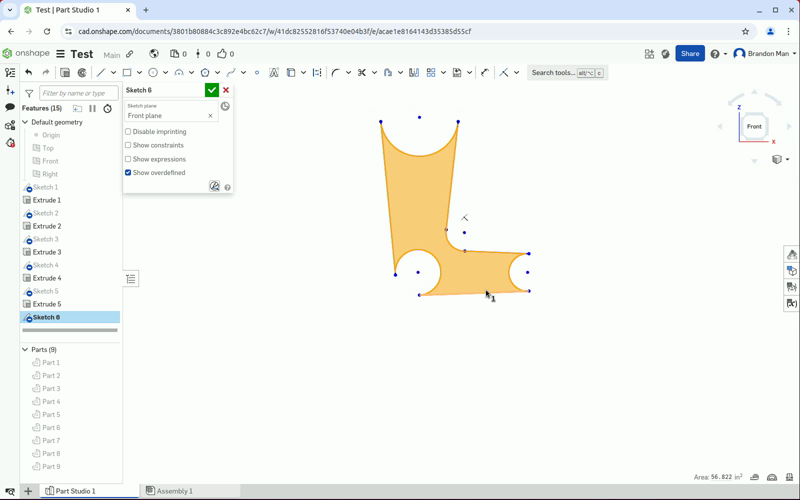
scroll(-6)
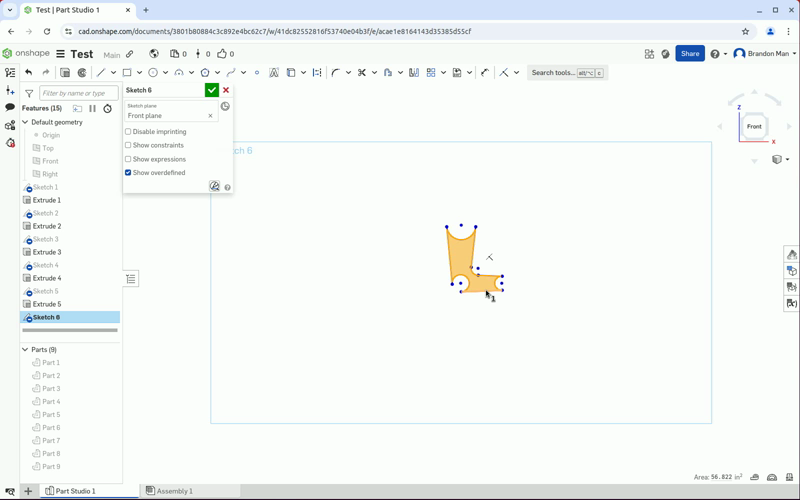
mouse_move(73, 352)
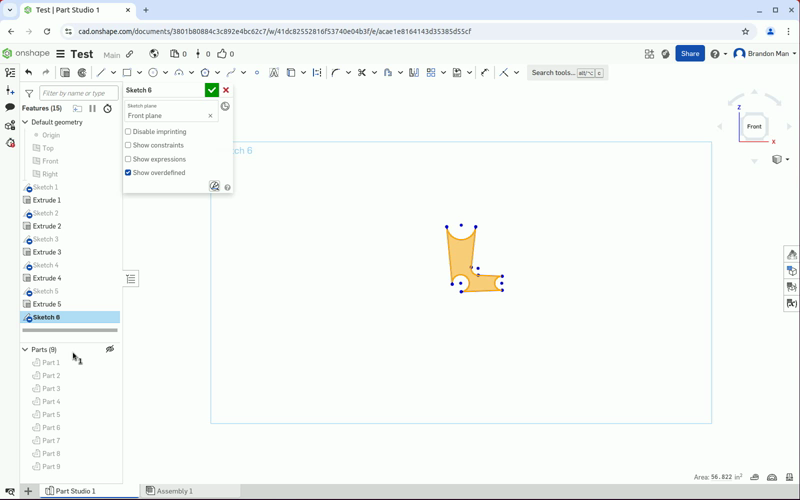
key(shift+y)
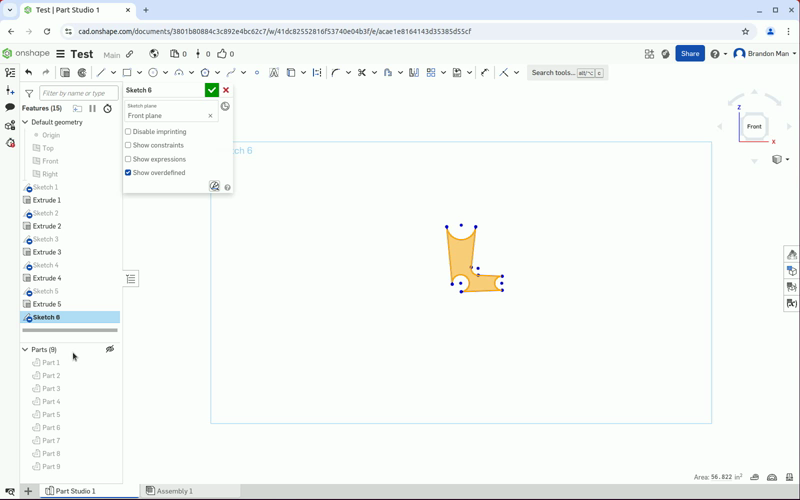
key(shift+e)
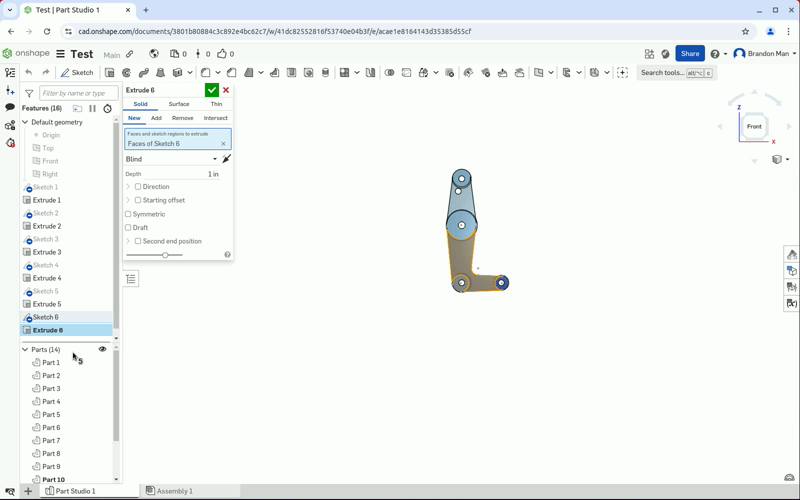
mouse_move(143, 106)
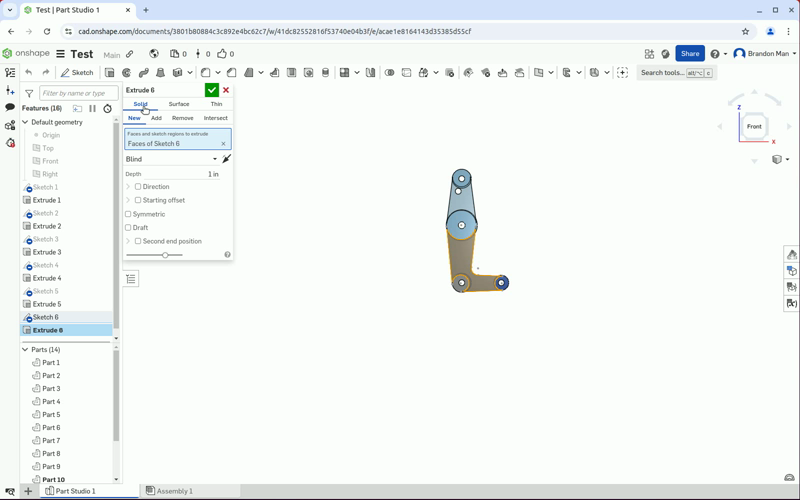
click(143, 106)
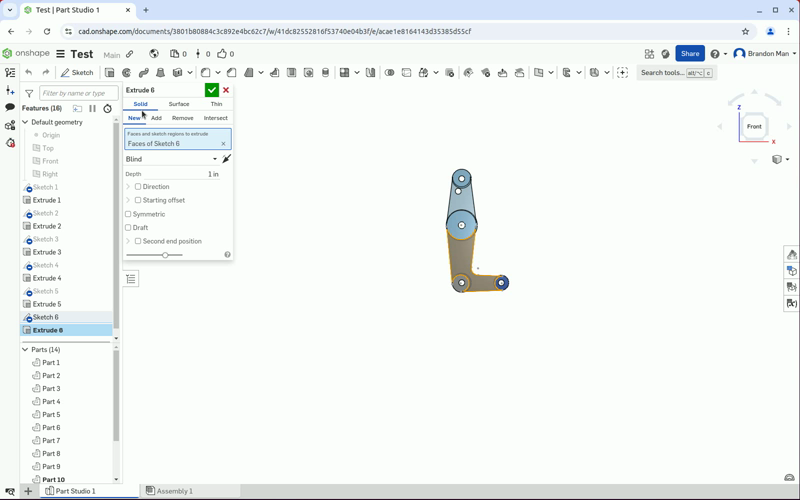
mouse_move(137, 120)
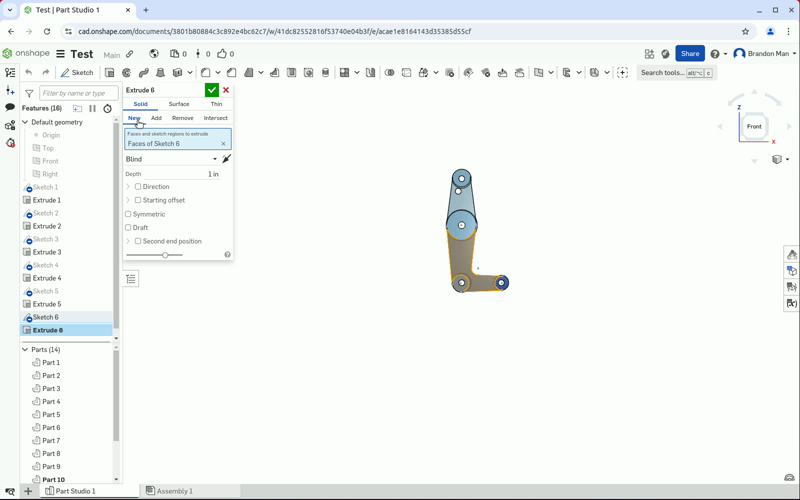
click(137, 120)
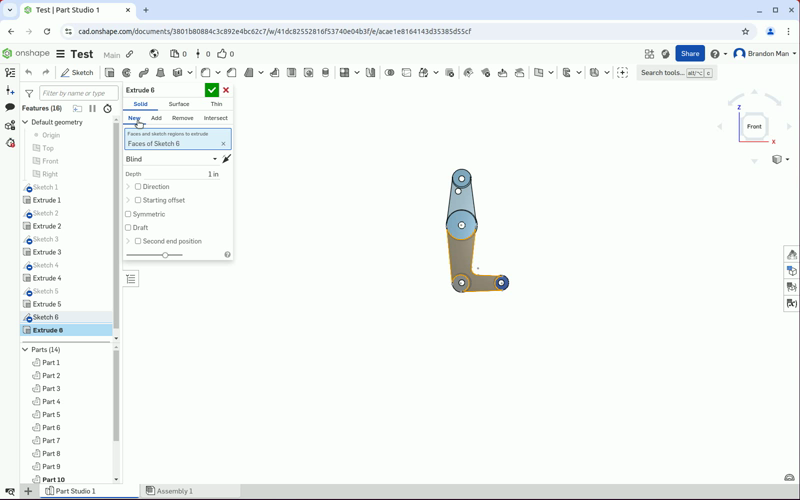
key(tab, 4)
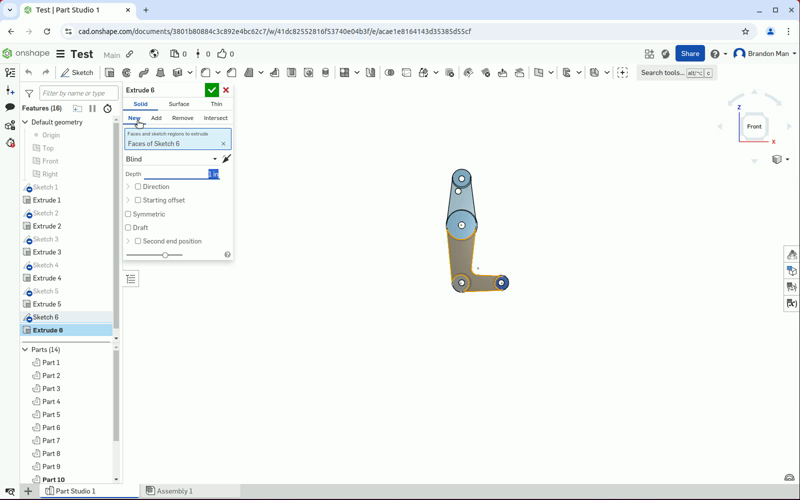
text(0.481)
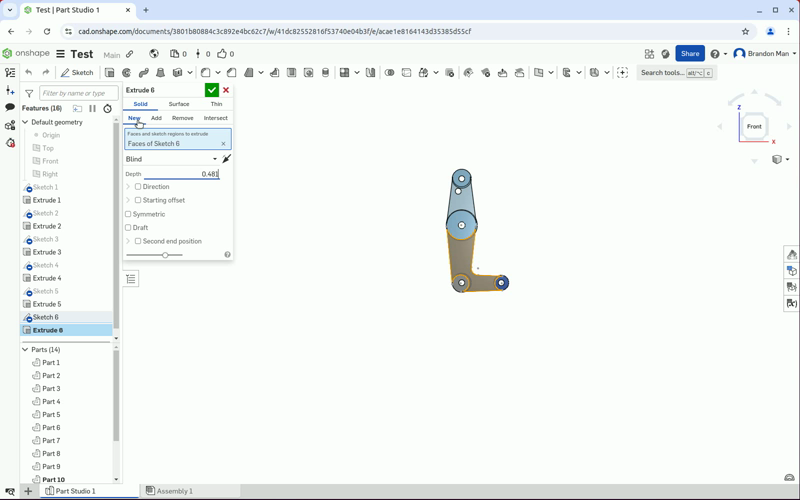
key(enter)
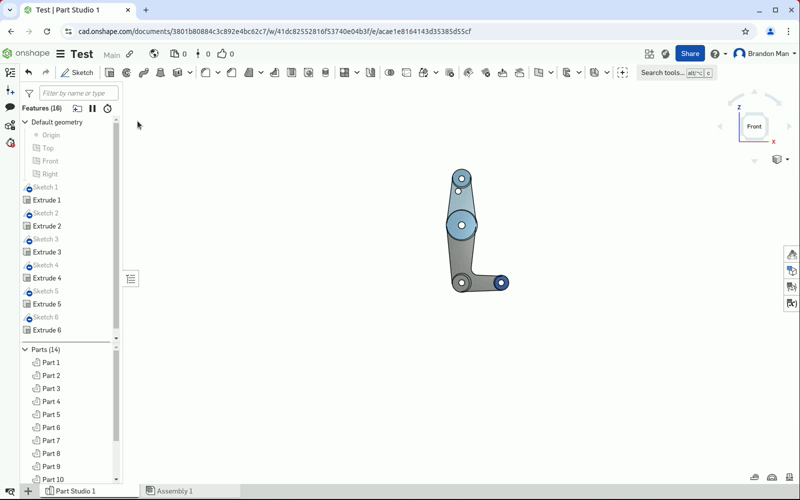
key(shift+h)
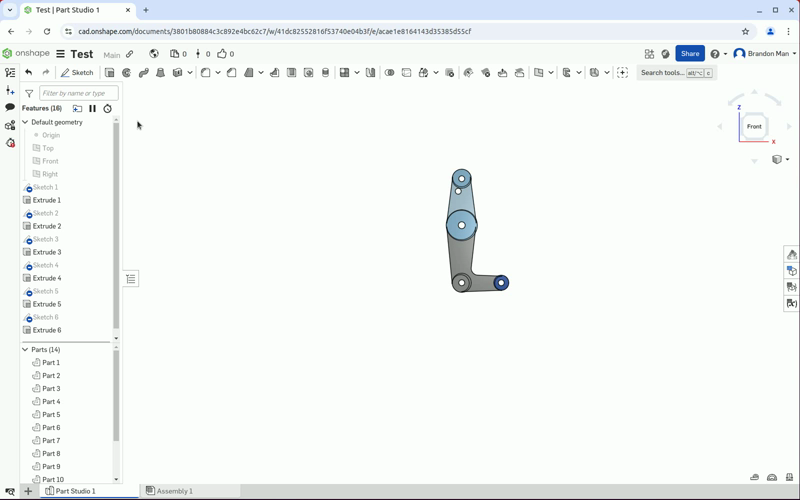
key(shift+h)
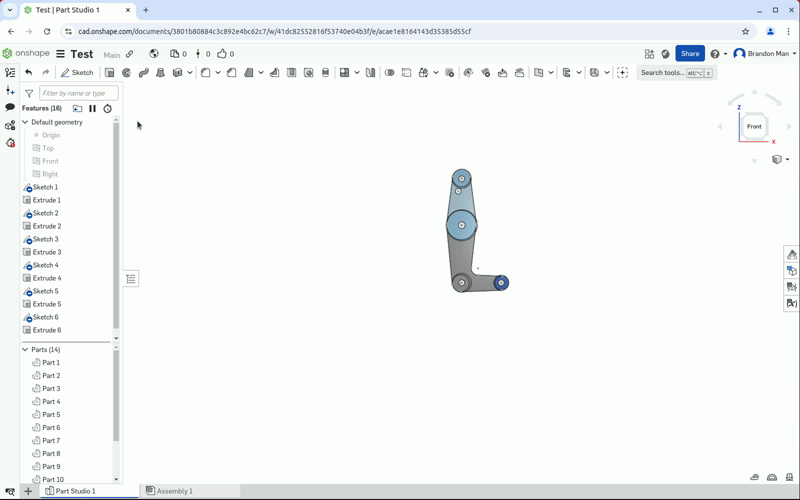
key(shift+7)
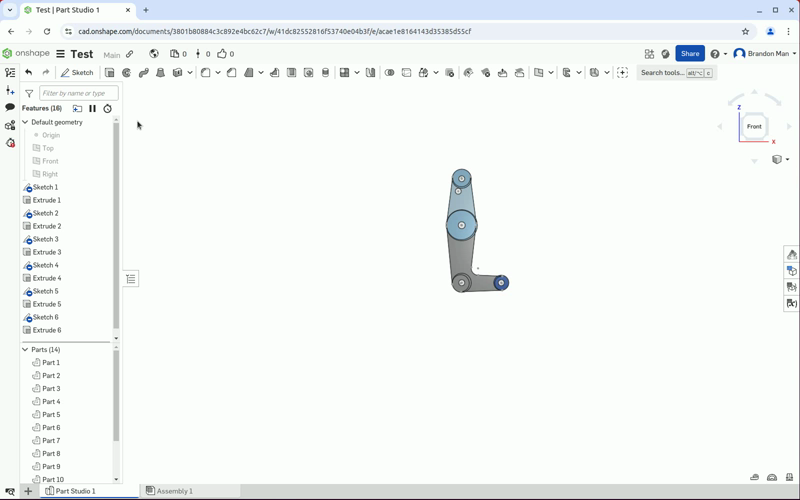
key(left, 2)
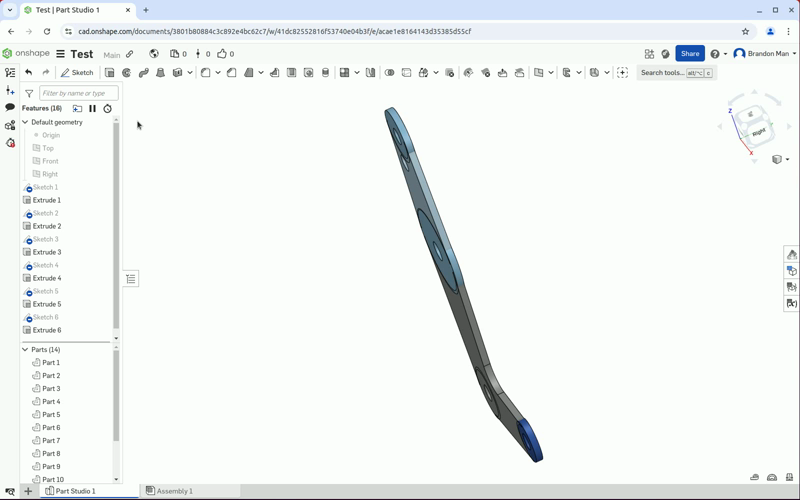
key(down, 2)
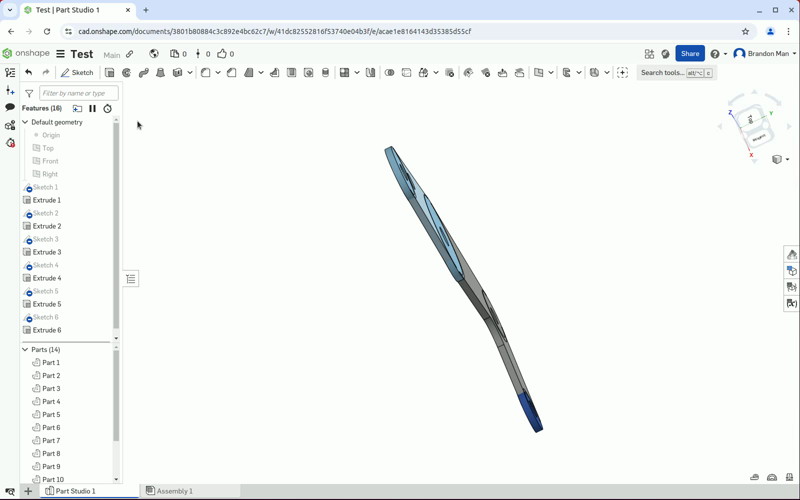
key(up, 2)
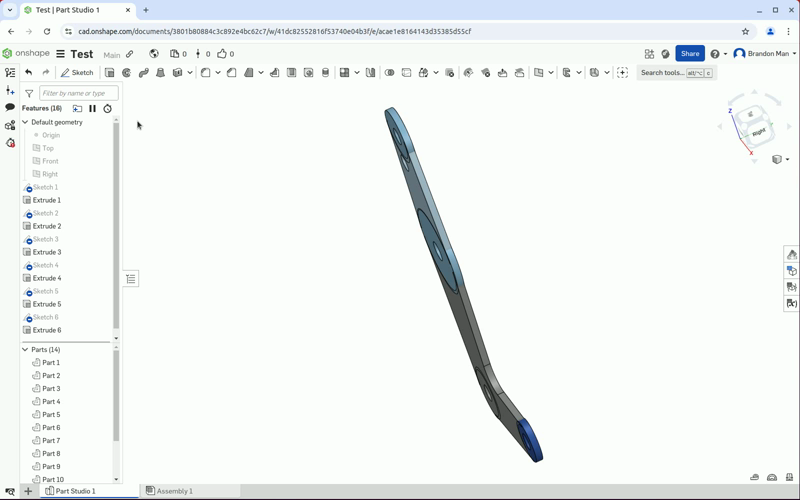
key(right, 2)
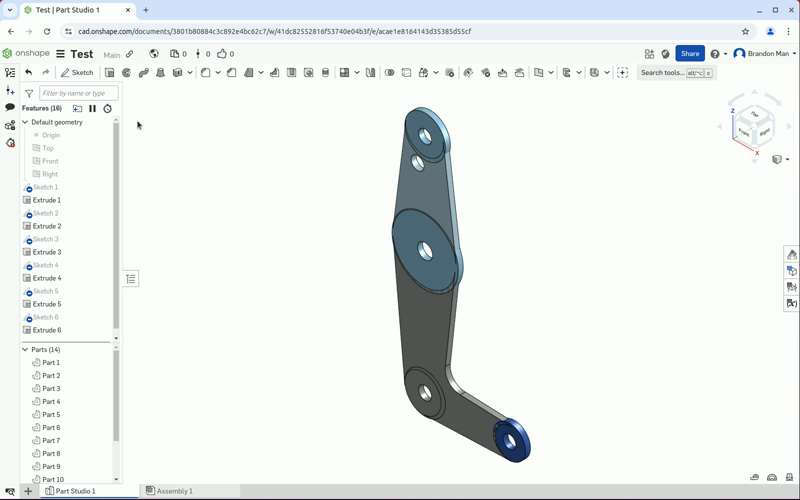
mouse_move(69, 189)
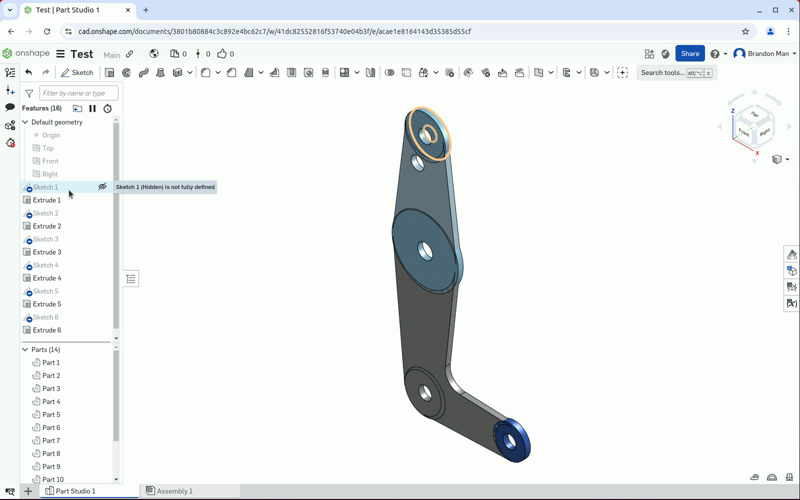
click(69, 189)